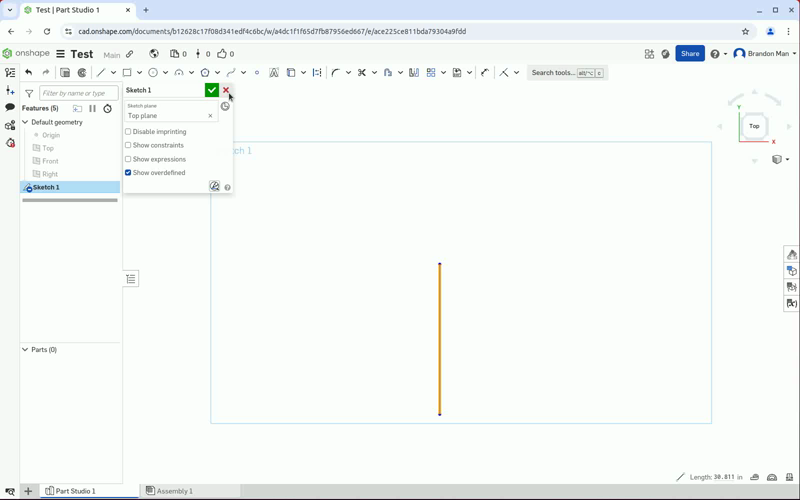
key(shift+h)
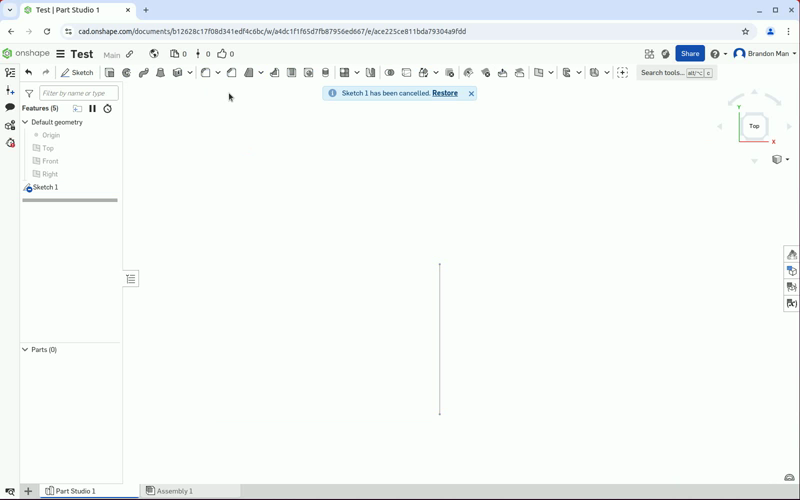
key(shift+s)
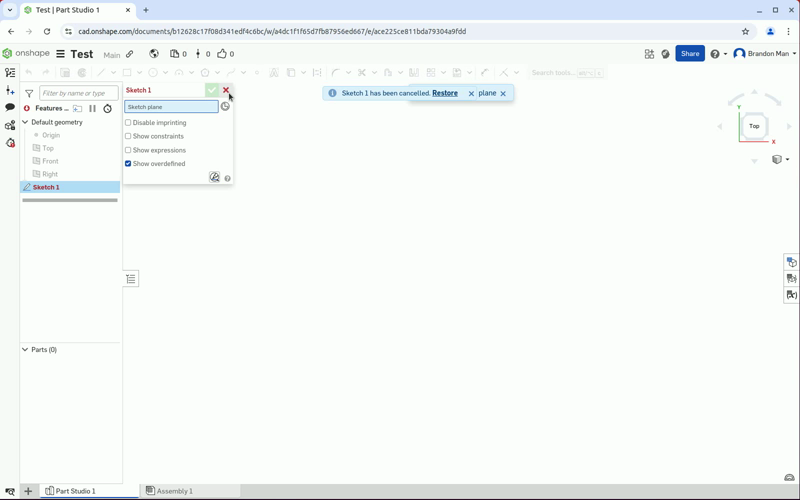
mouse_move(73, 150)
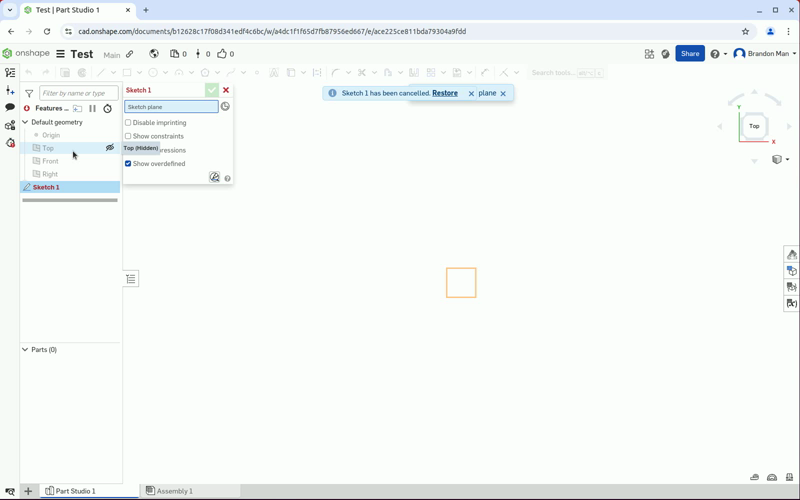
click(73, 150)
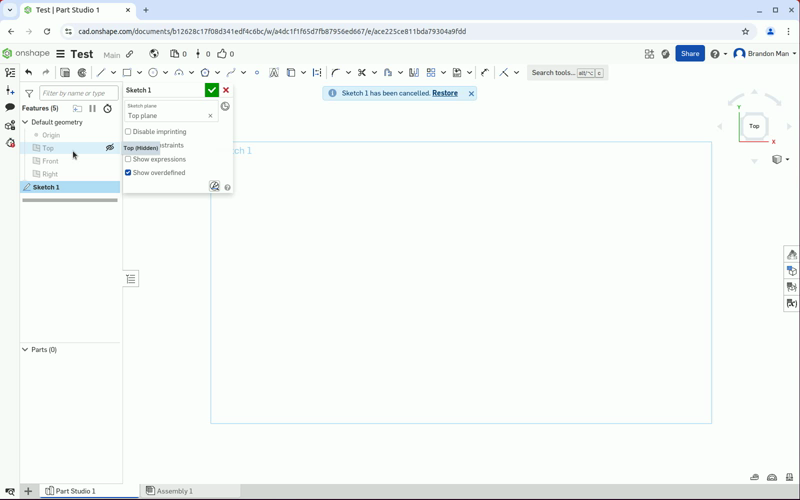
mouse_move(73, 352)
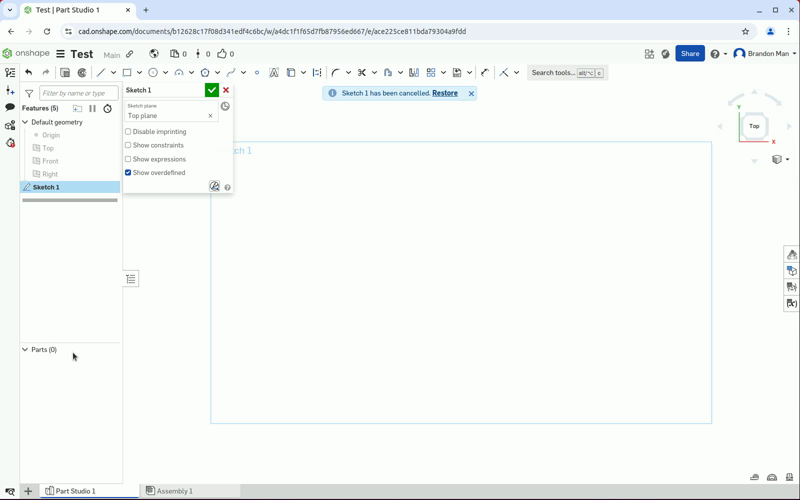
key(y)
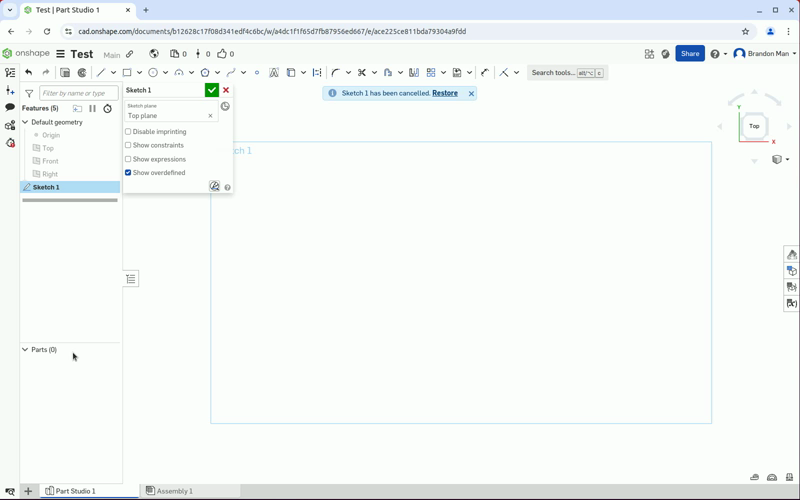
key(c)
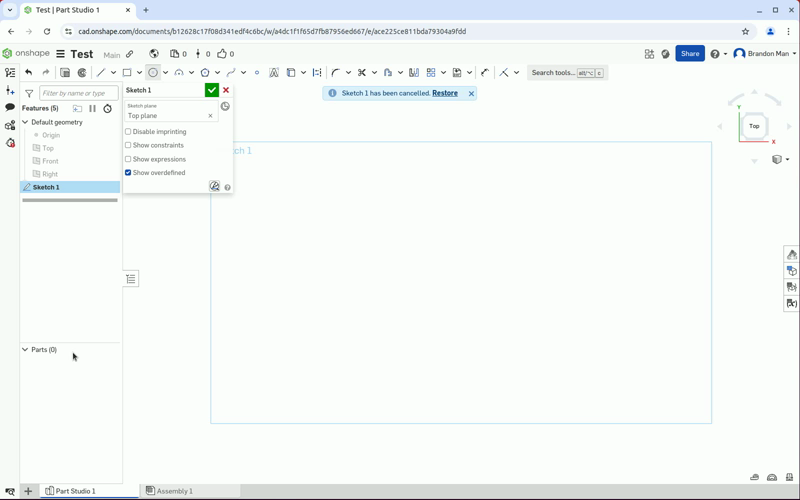
key_down(shift)
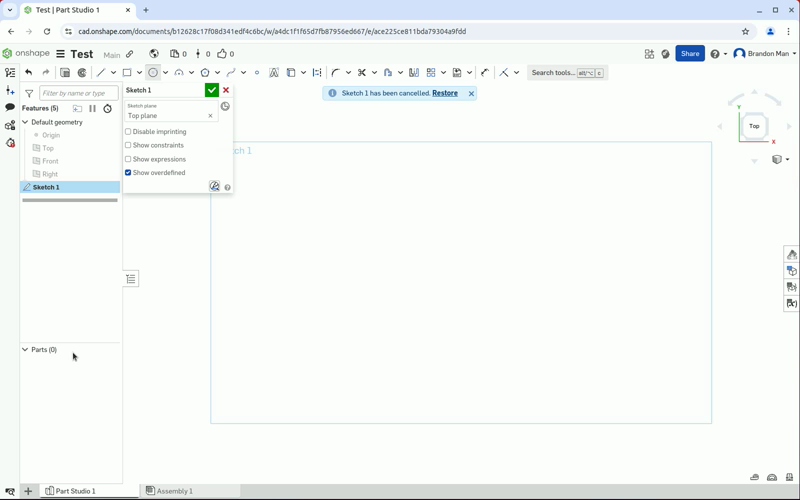
mouse_move(461, 282)
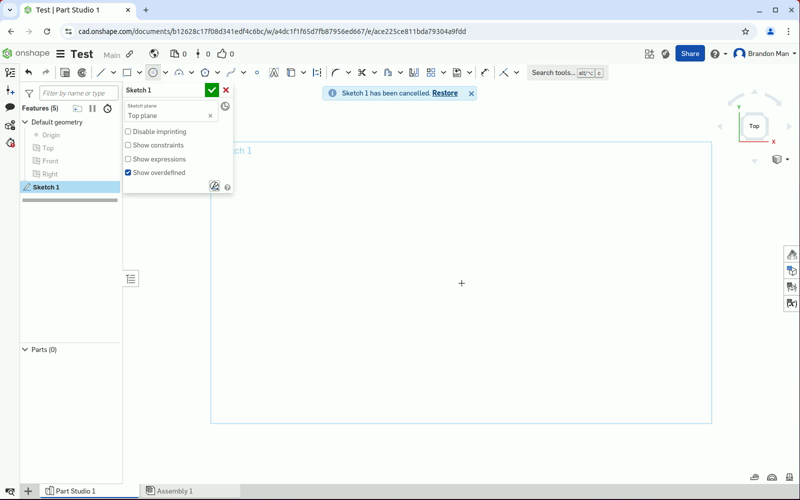
click(461, 282)
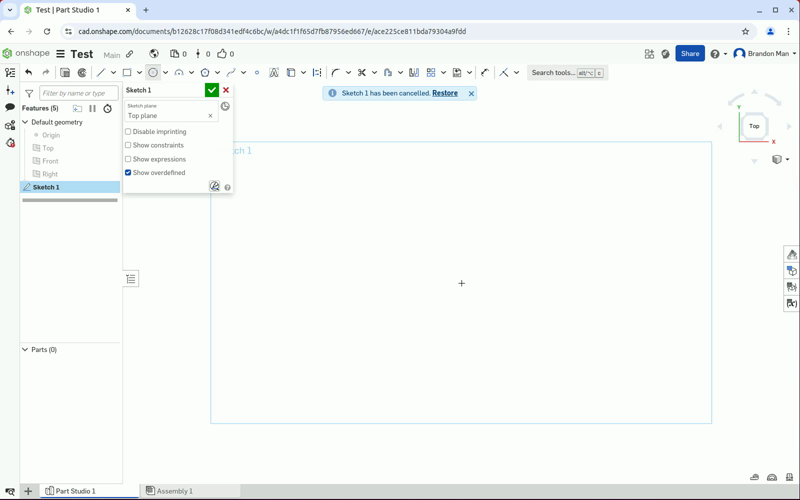
key_up(shift)
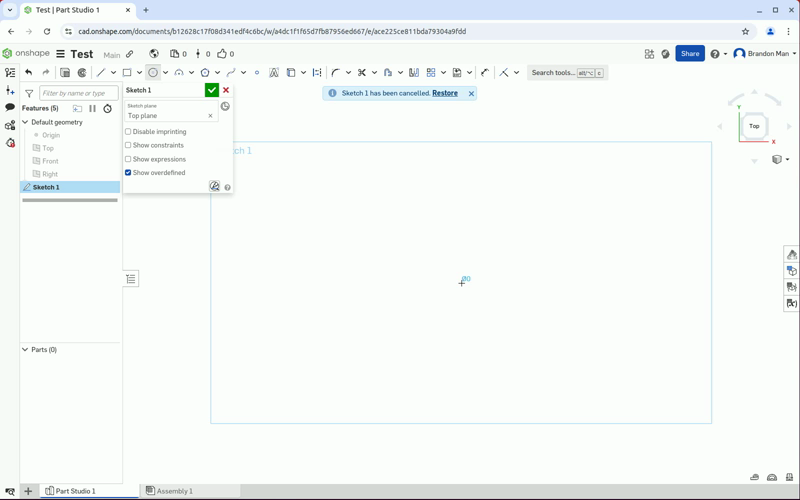
mouse_move(471, 282)
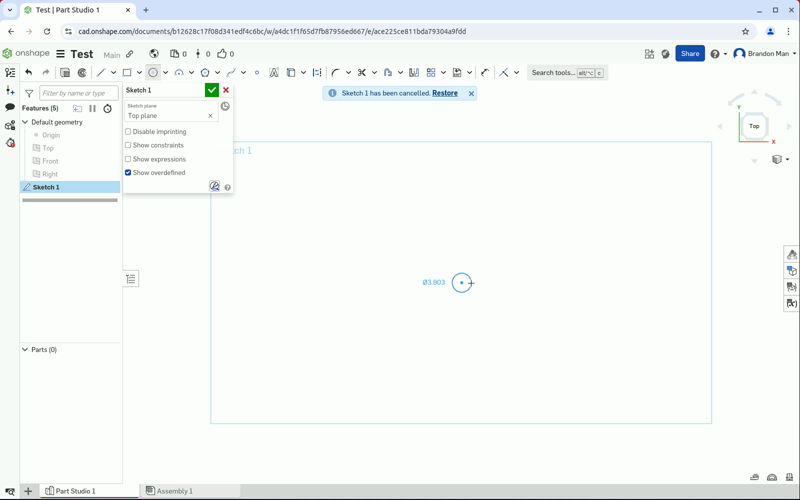
click(471, 282)
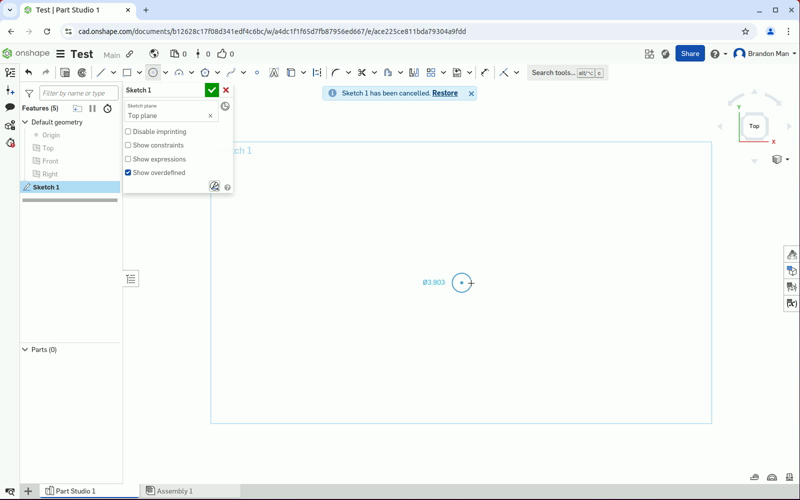
key(esc)
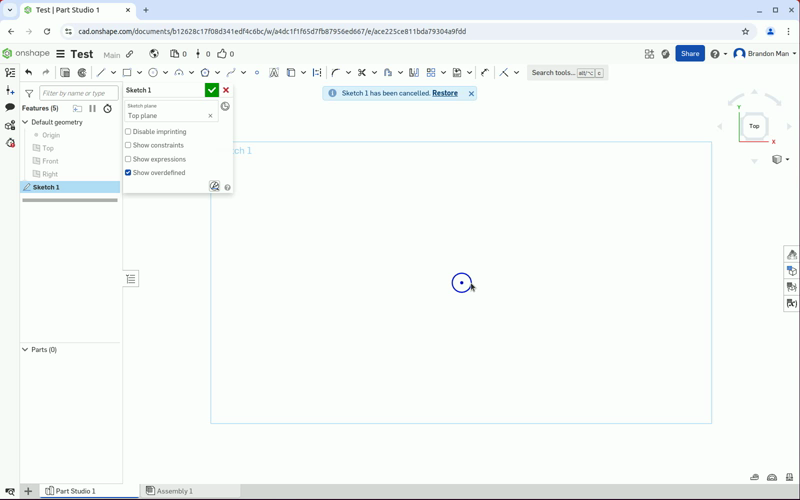
mouse_move(461, 280)
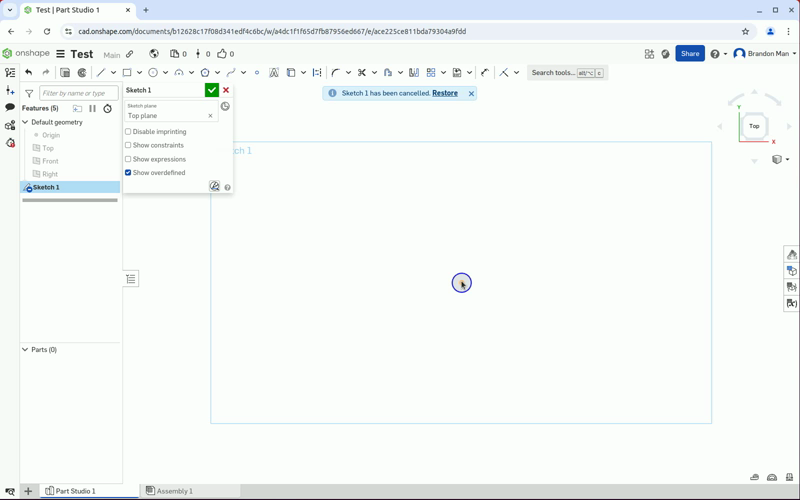
scroll(6)
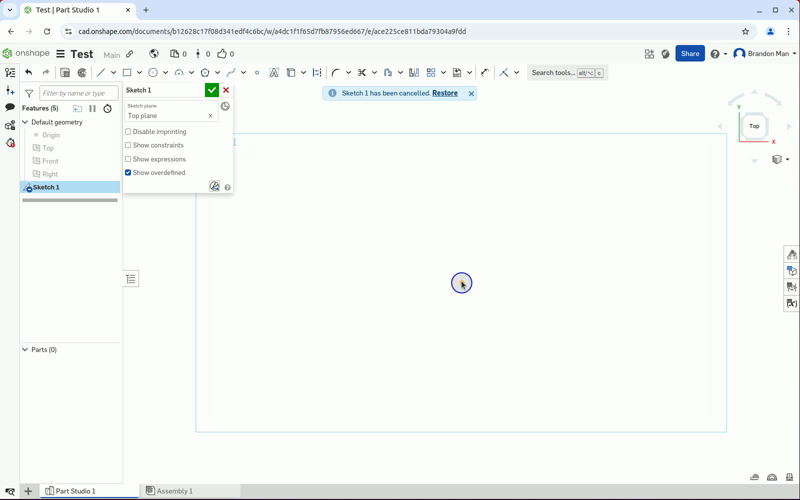
scroll(6)
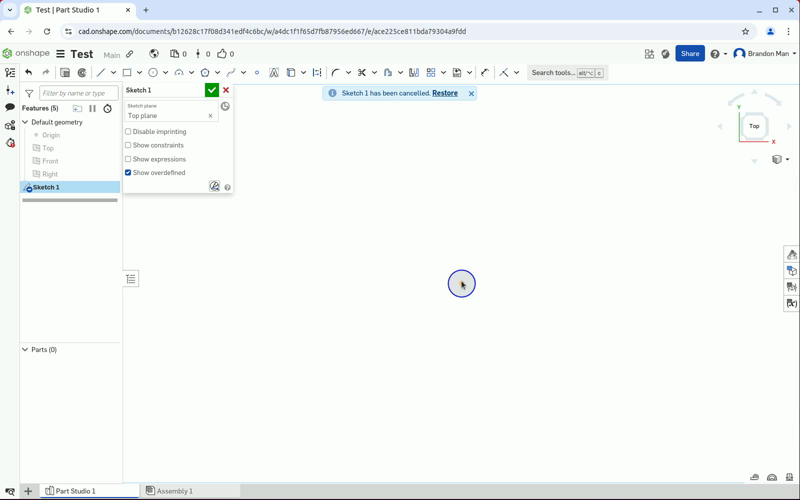
scroll(6)
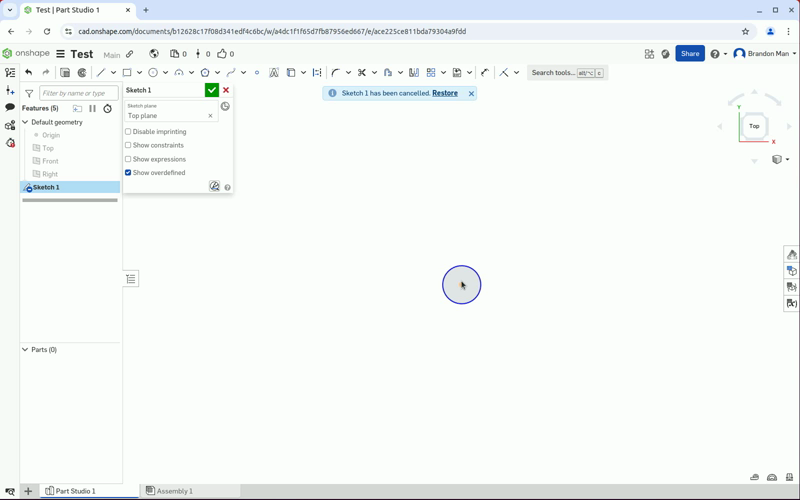
scroll(6)
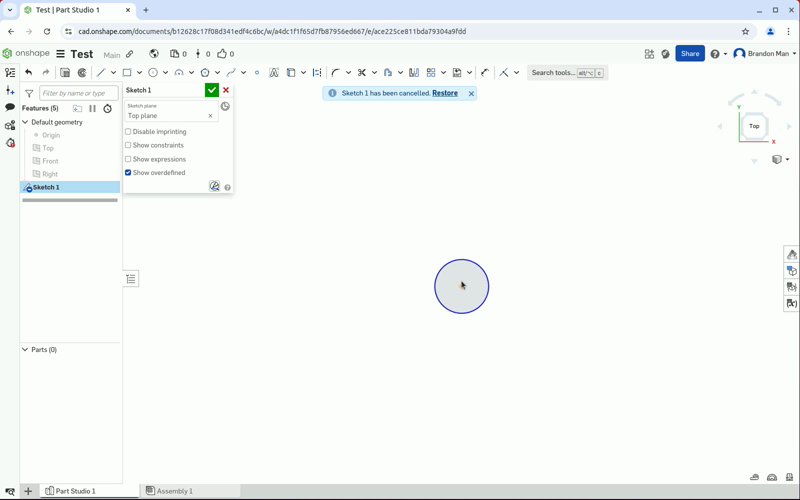
scroll(6)
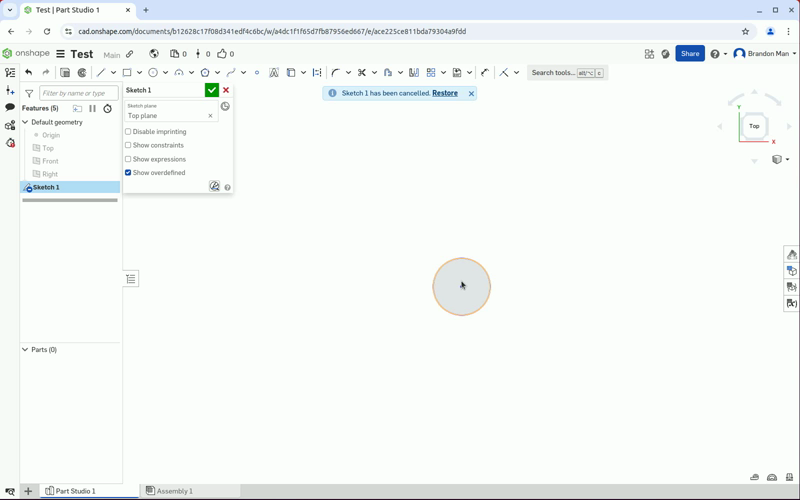
scroll(6)
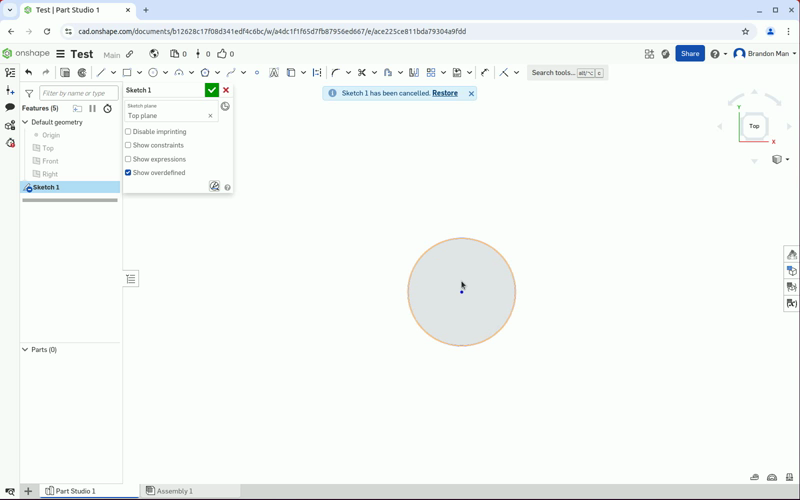
scroll(6)
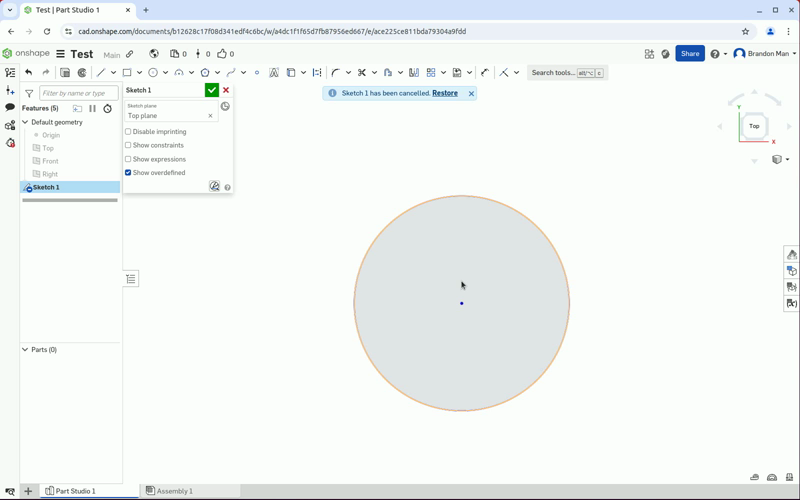
click(461, 280)
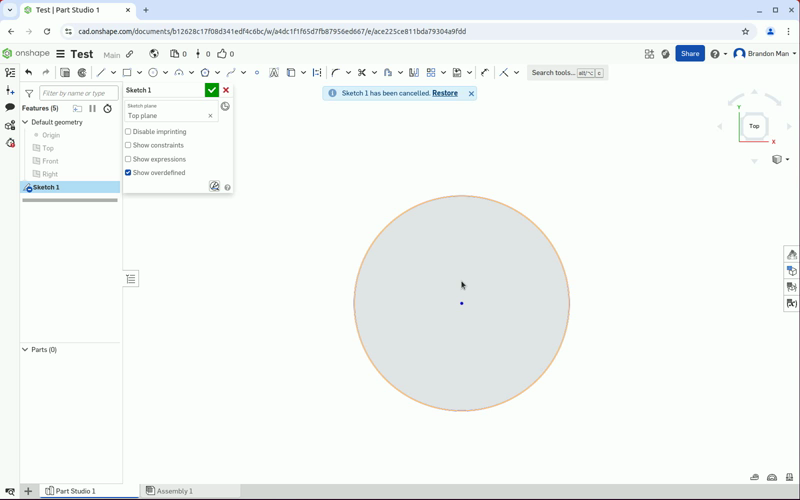
scroll(-6)
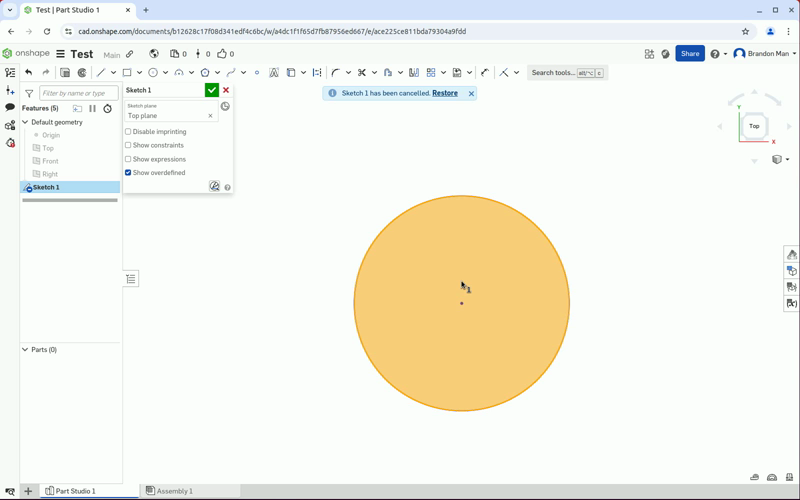
scroll(-6)
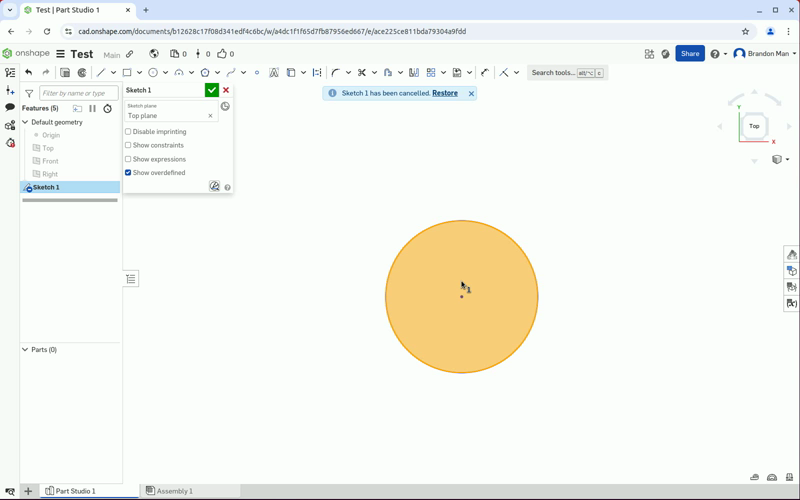
scroll(-6)
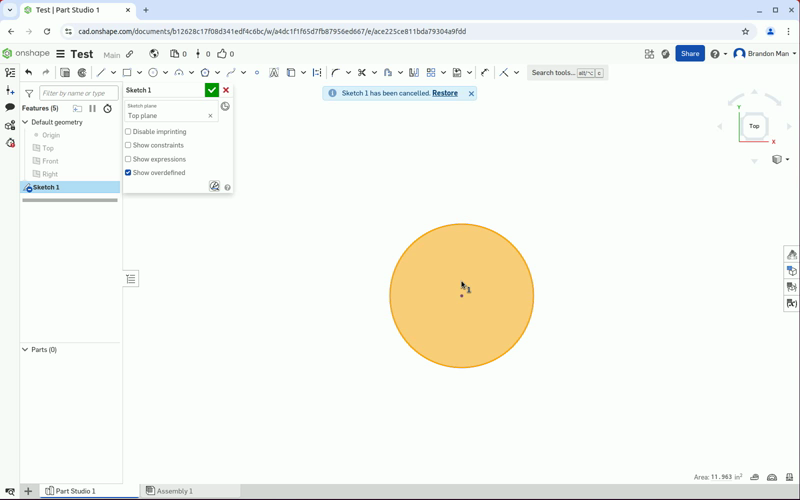
scroll(-6)
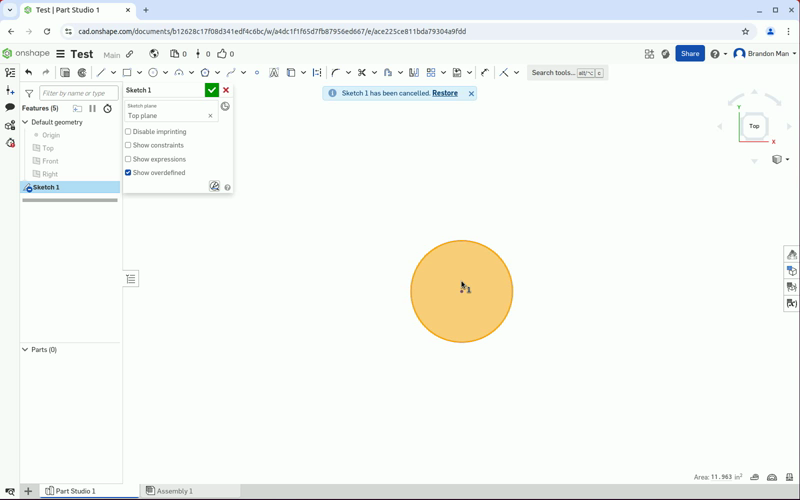
scroll(-6)
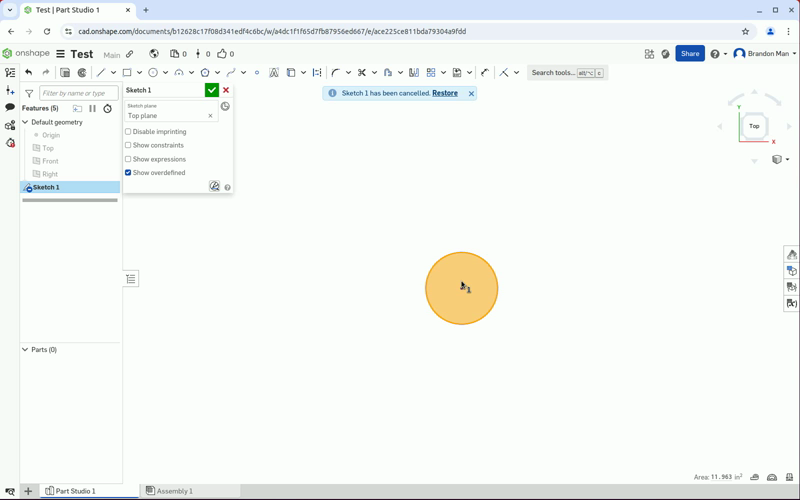
scroll(-6)
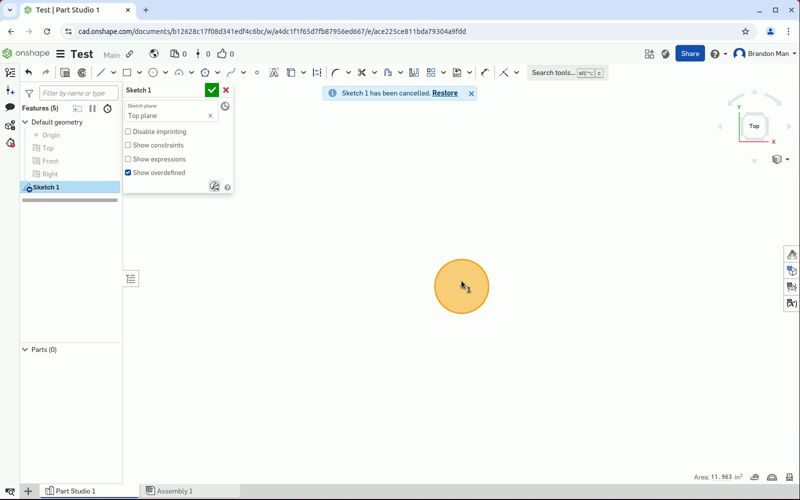
scroll(-6)
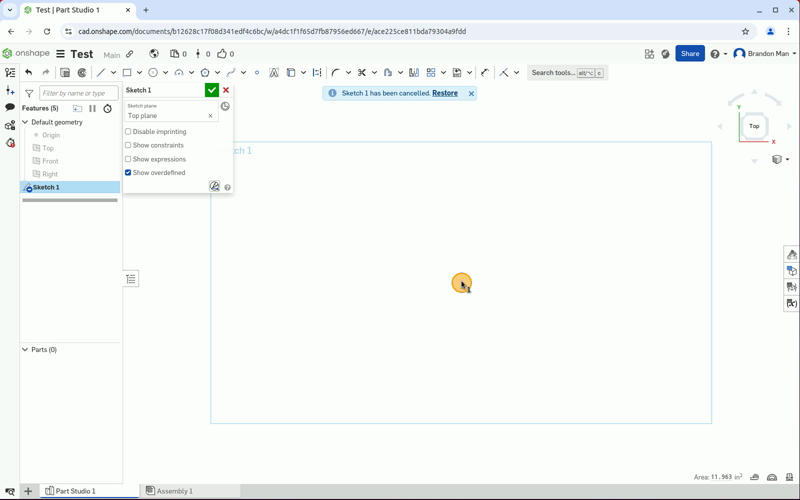
mouse_move(73, 352)
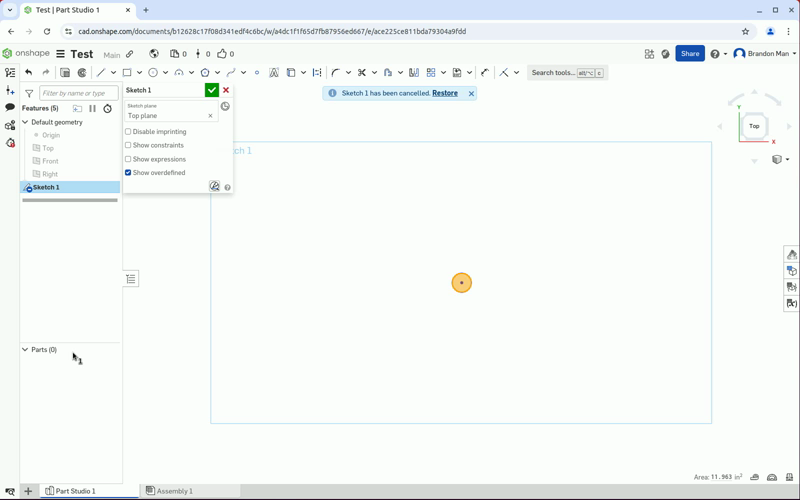
key(shift+y)
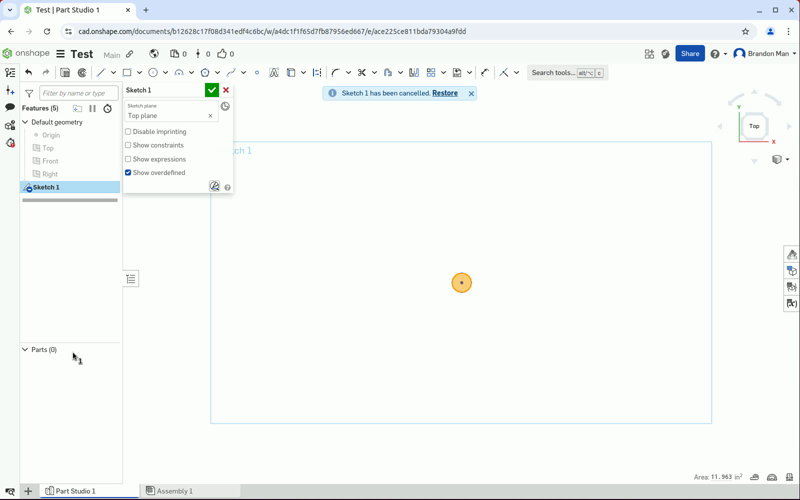
key(shift+e)
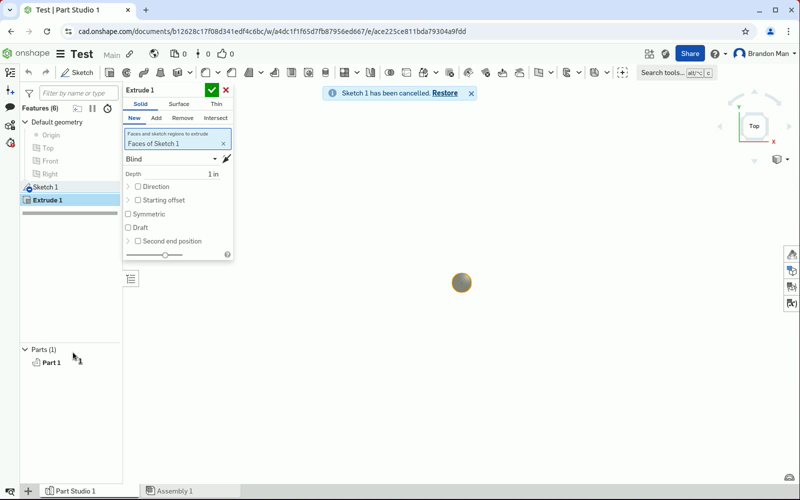
mouse_move(143, 106)
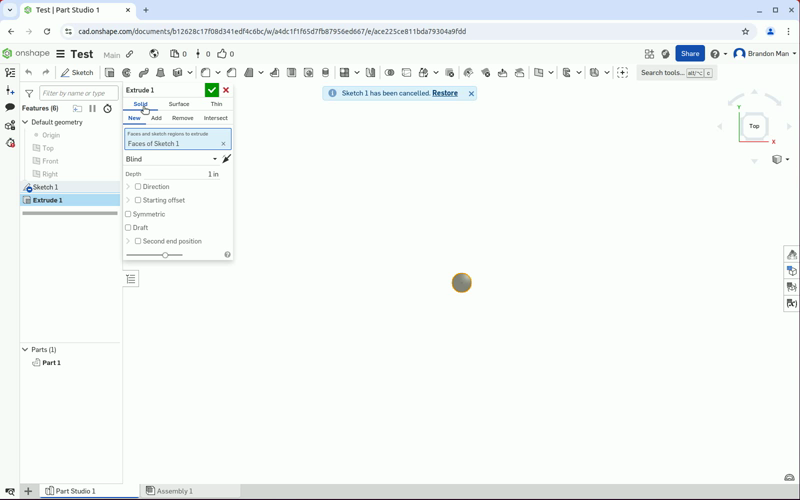
click(143, 106)
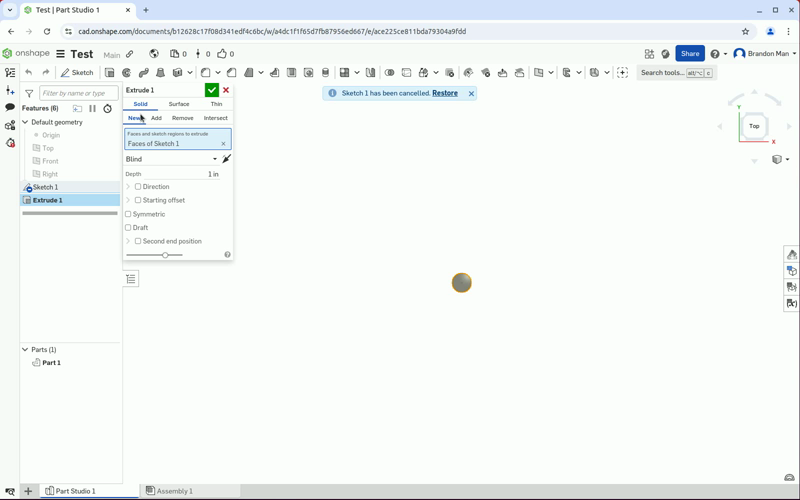
mouse_move(137, 120)
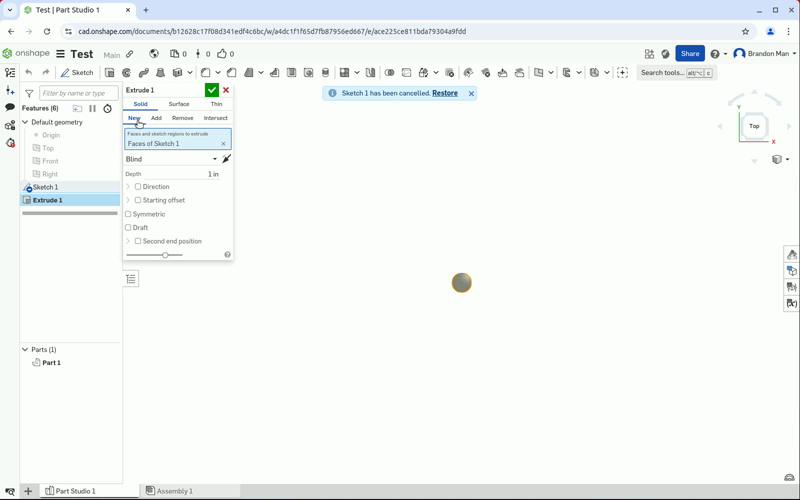
click(137, 120)
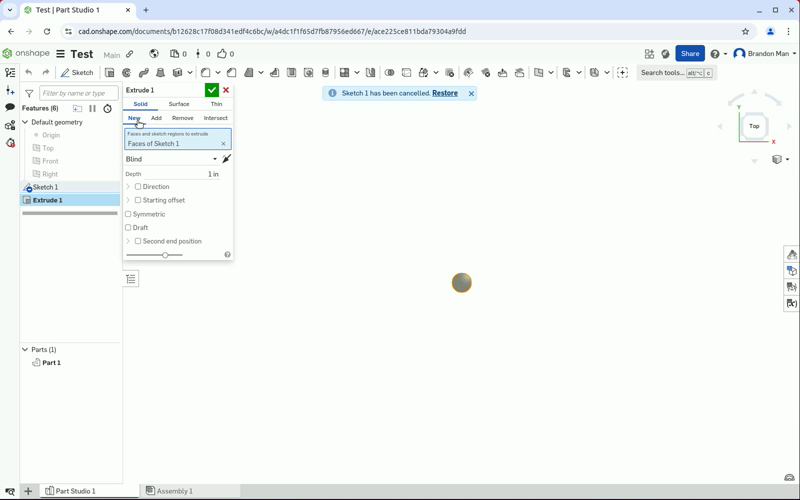
key(tab, 4)
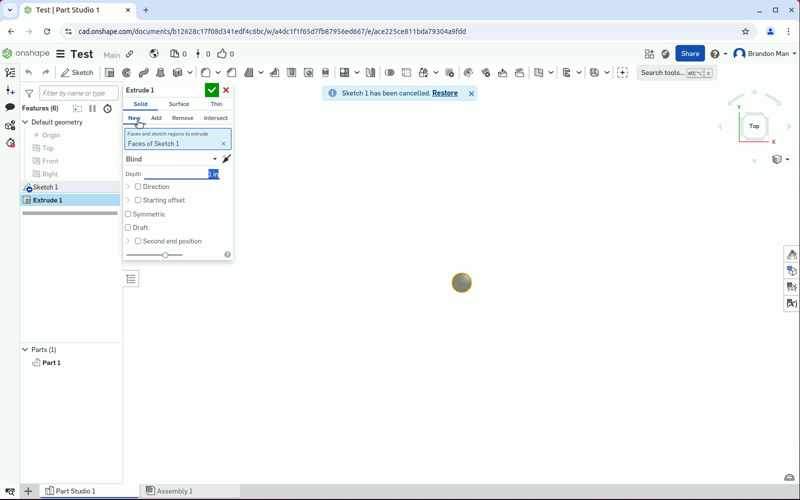
text(-7.221)
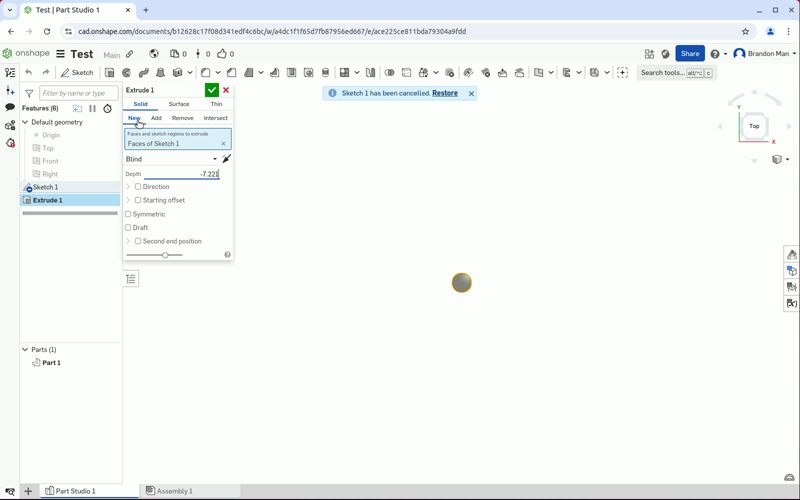
key(enter)
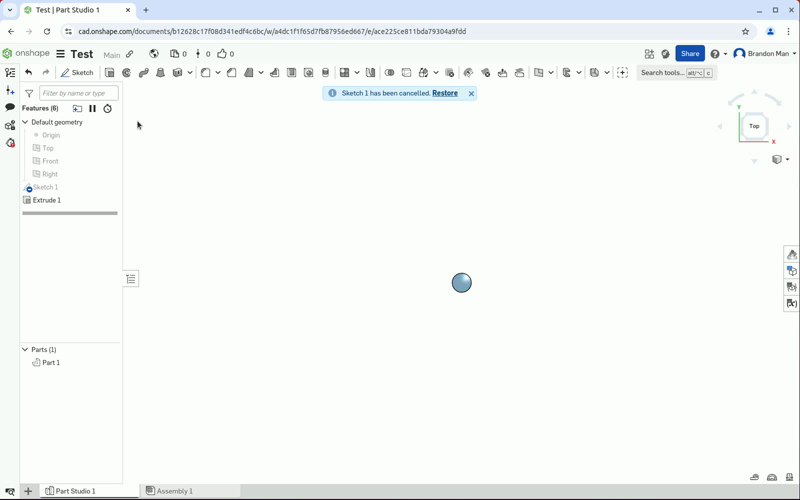
key(shift+h)
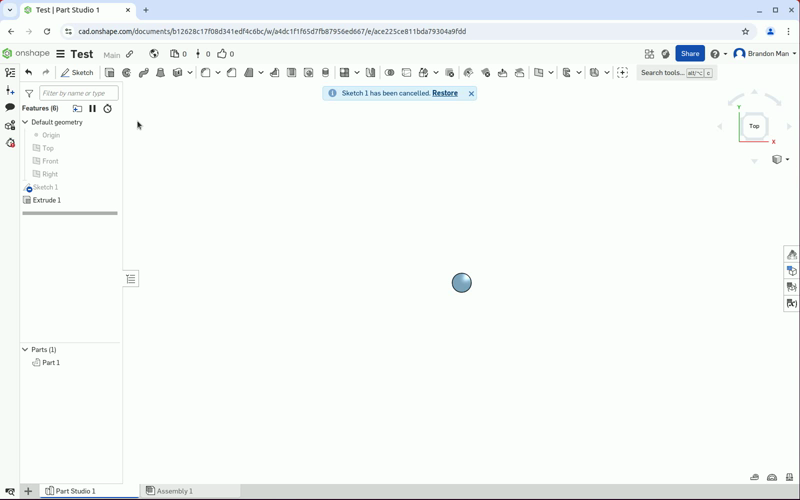
key(shift+h)
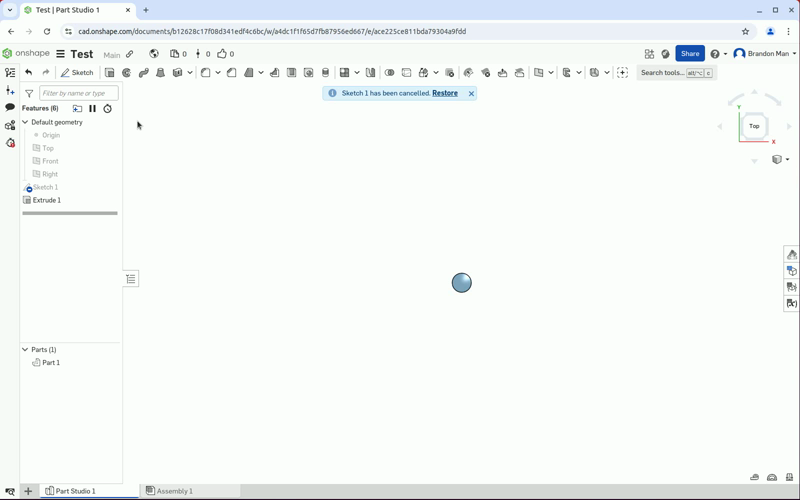
mouse_move(73, 189)
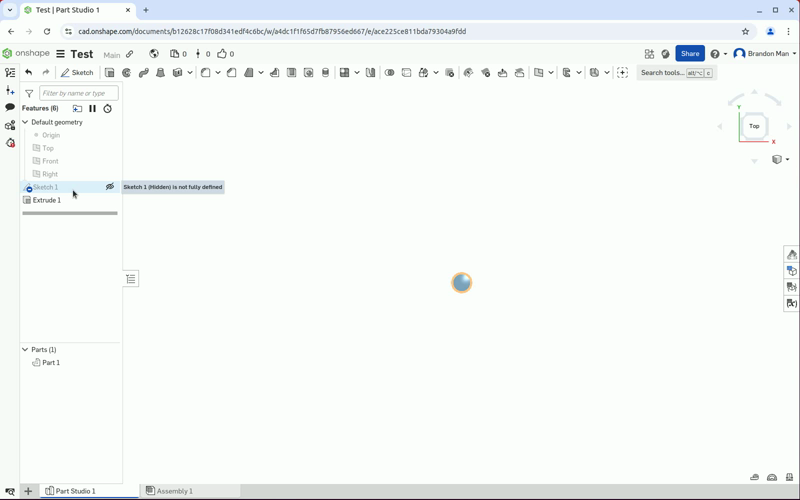
click(73, 189)
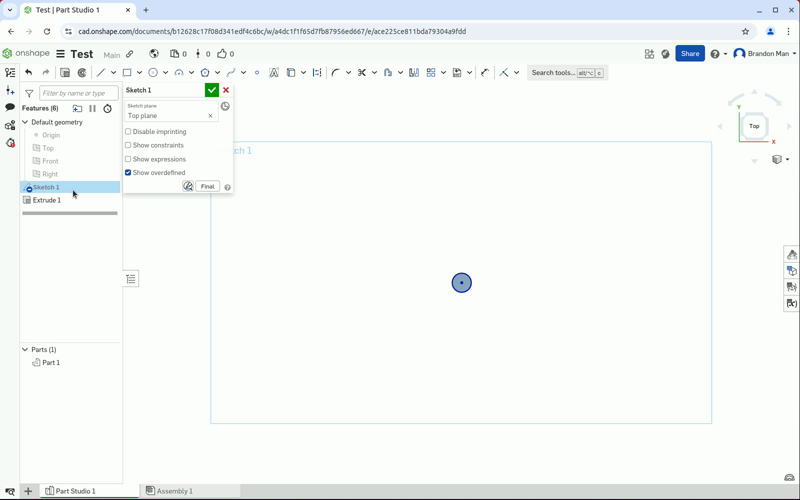
mouse_move(229, 92)
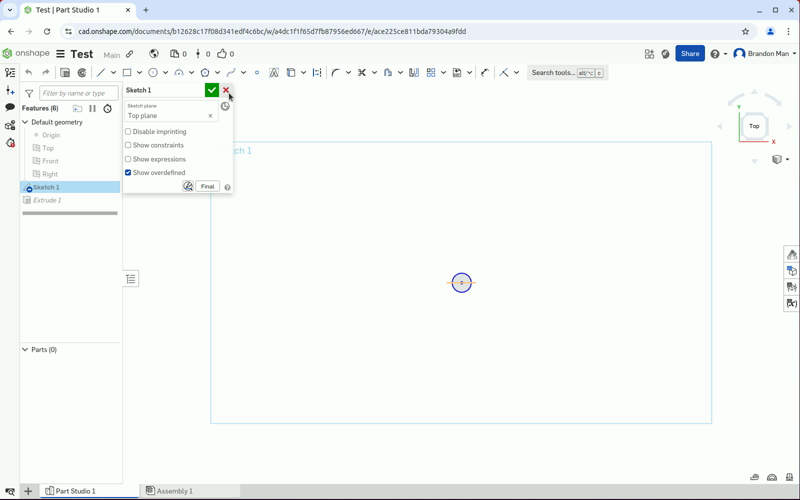
click(229, 92)
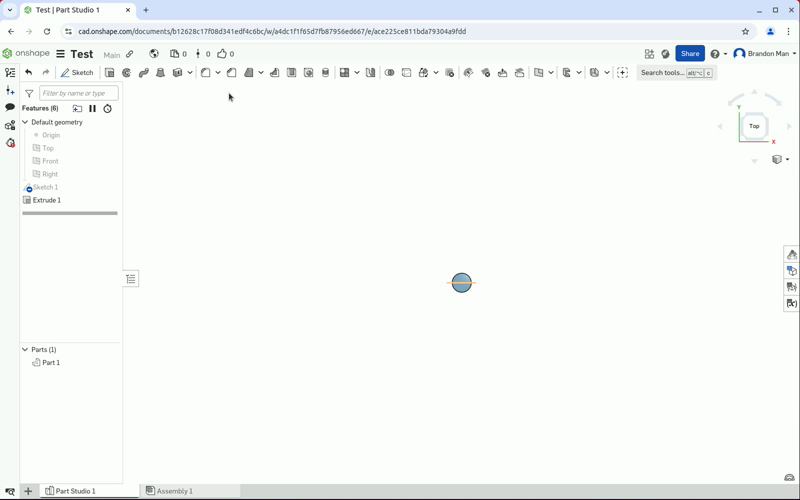
mouse_move(73, 352)
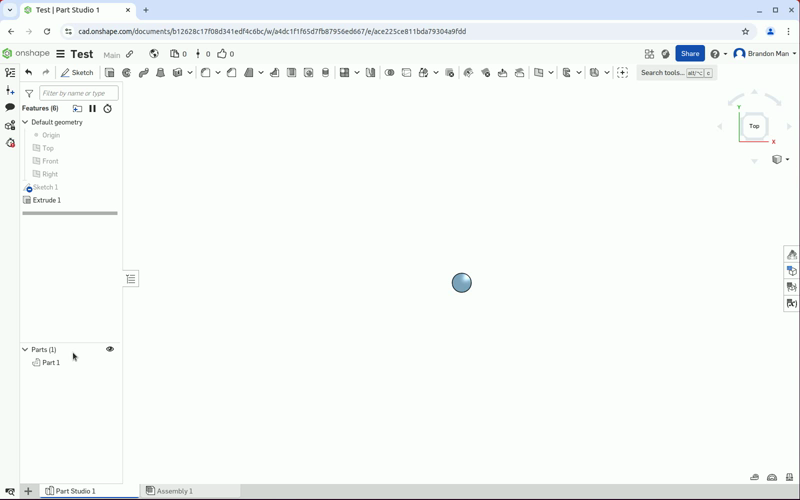
key(y)
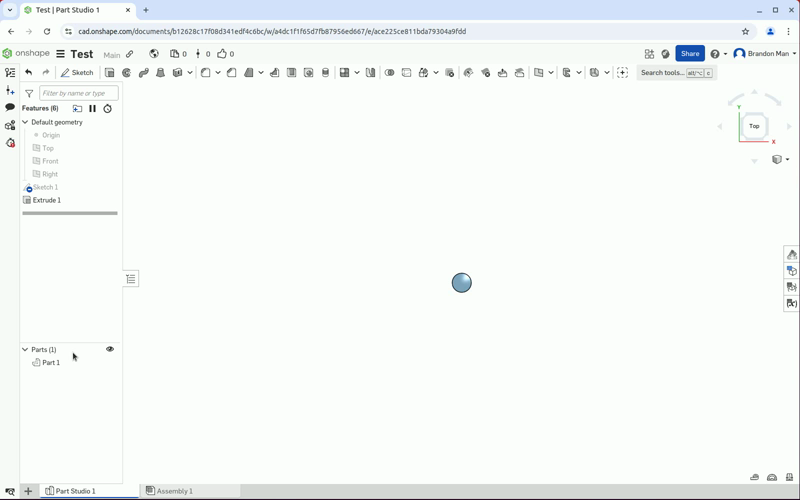
key(shift+p)
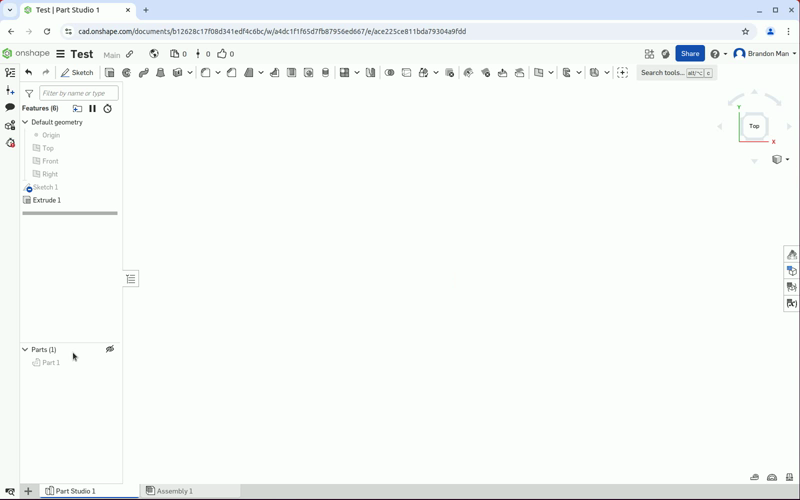
key(space)
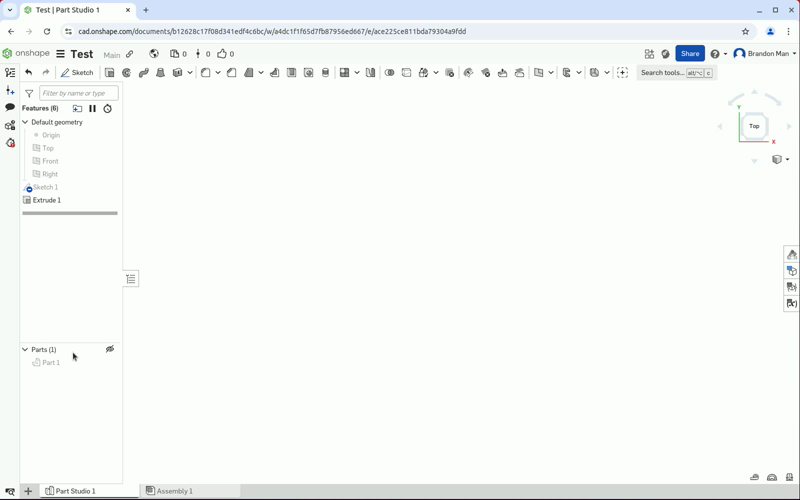
key_down(shift)
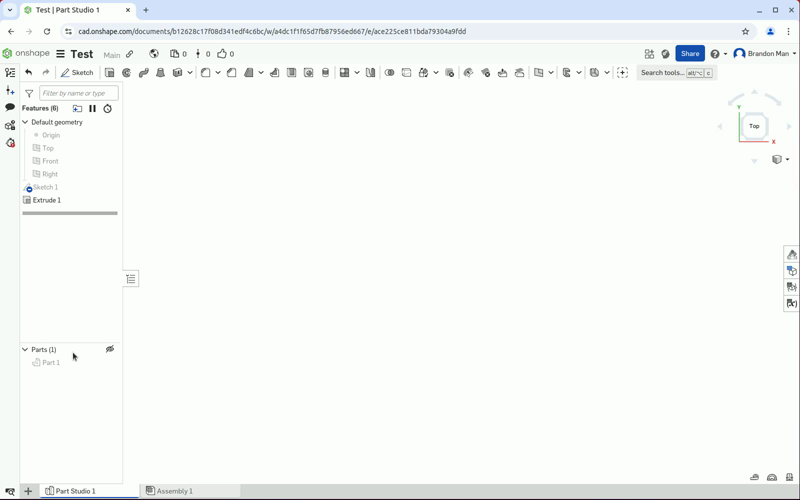
key(up)
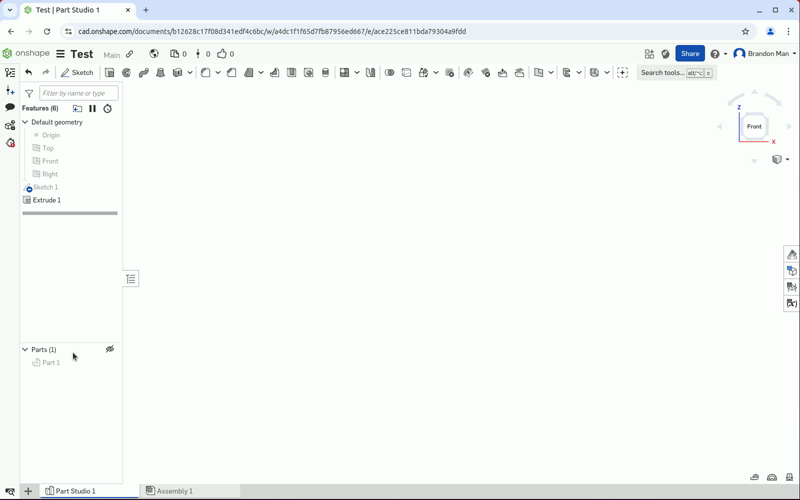
key_up(shift)
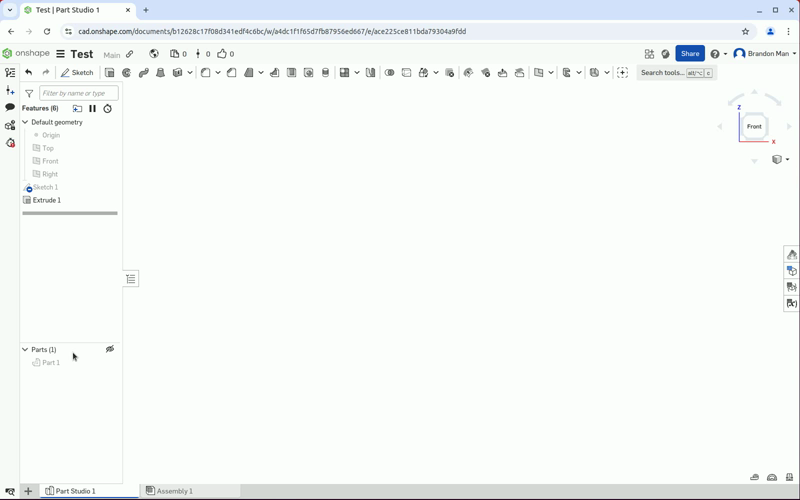
mouse_move(73, 352)
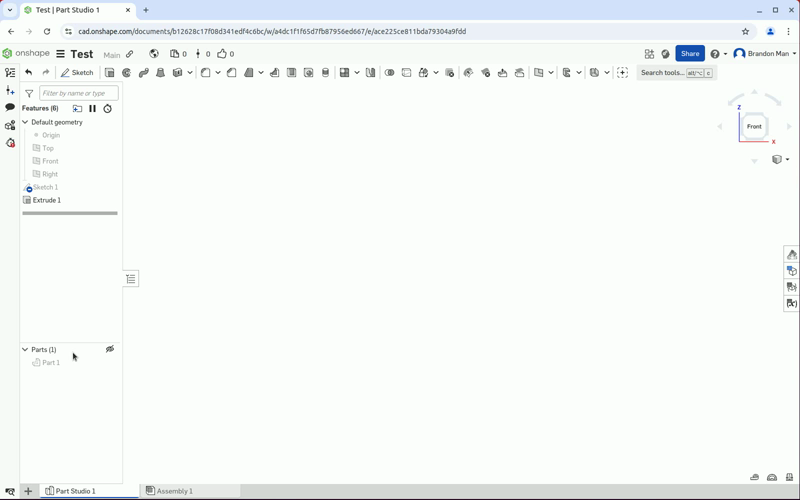
key(shift+y)
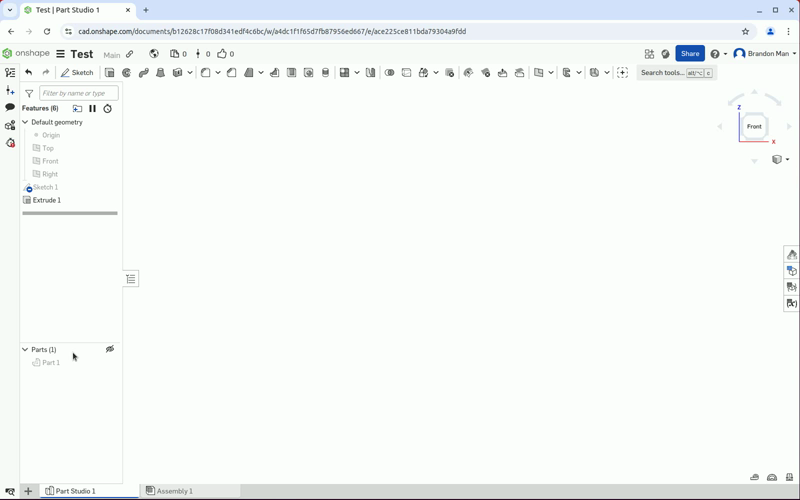
key(shift+s)
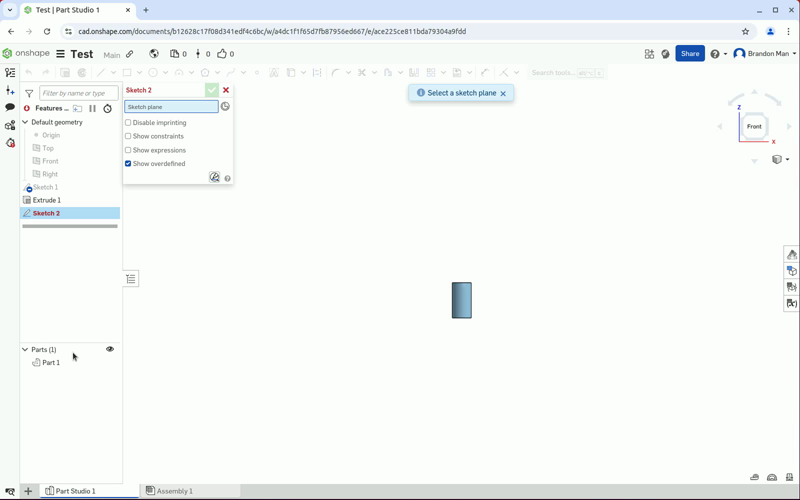
mouse_move(73, 163)
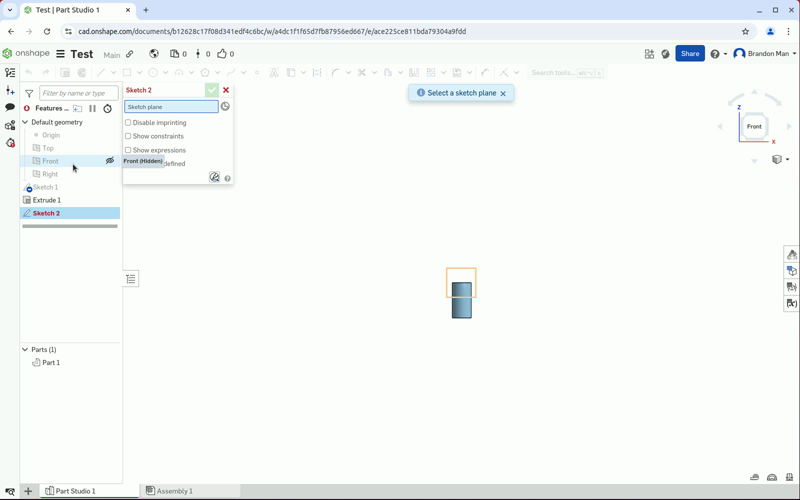
click(73, 163)
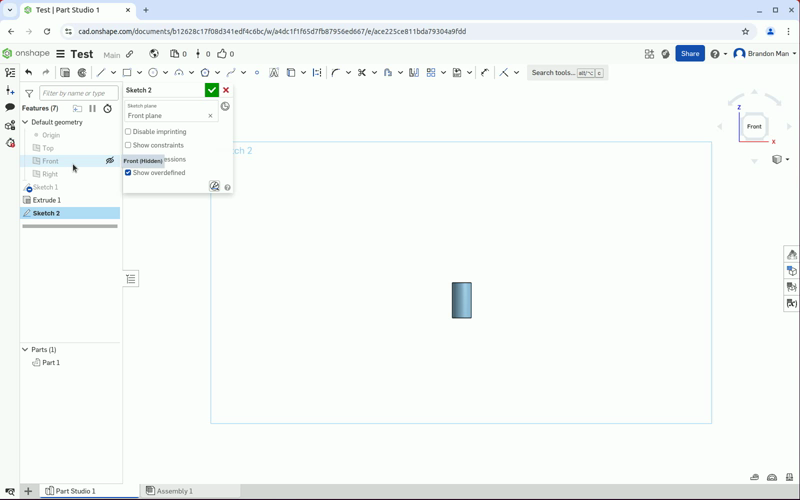
mouse_move(73, 352)
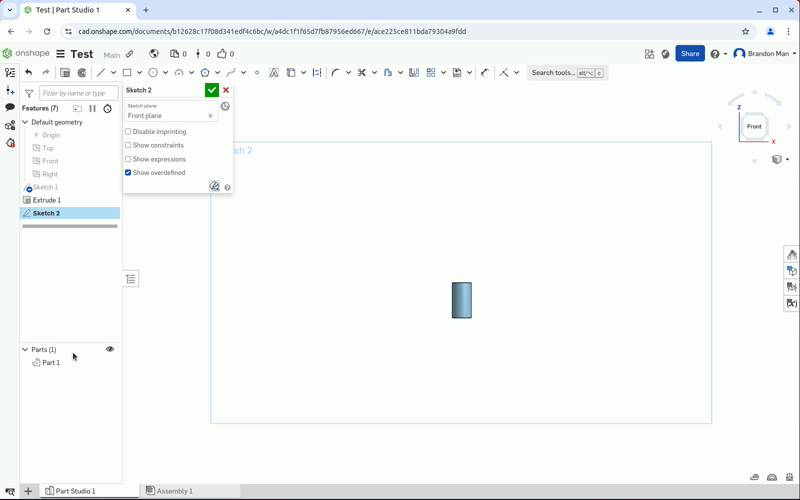
key(y)
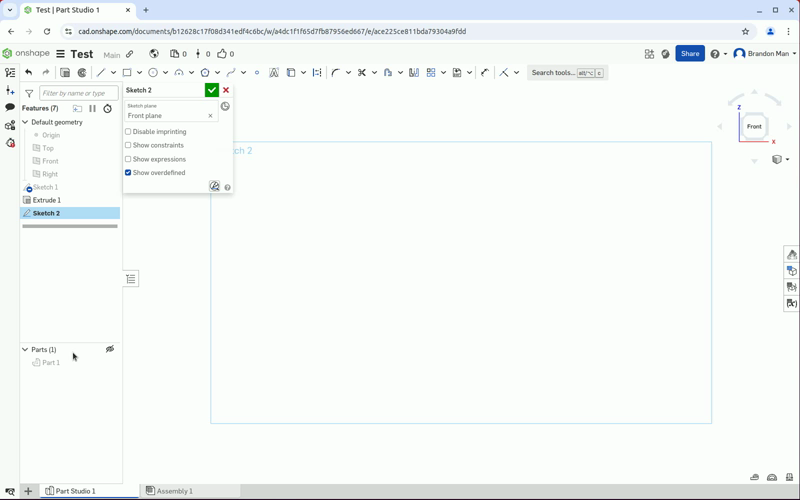
key(l)
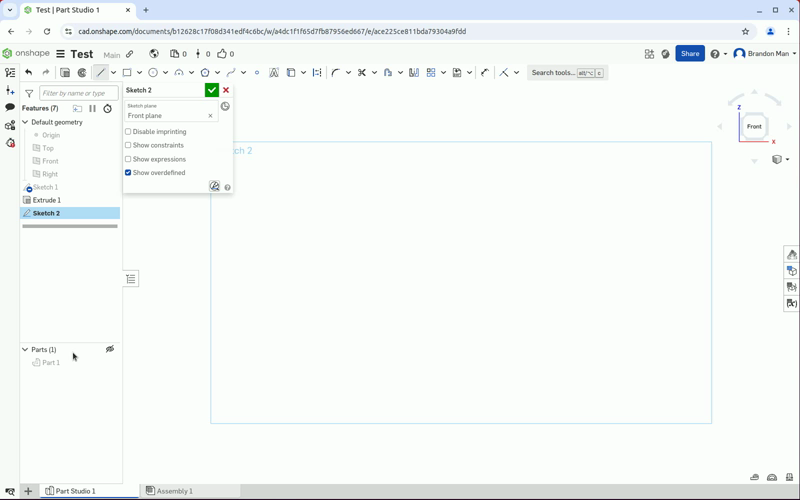
key_down(shift)
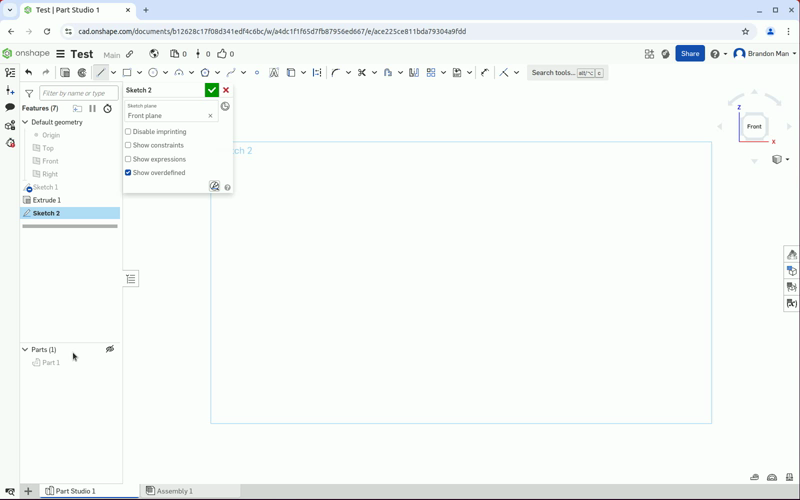
mouse_move(452, 265)
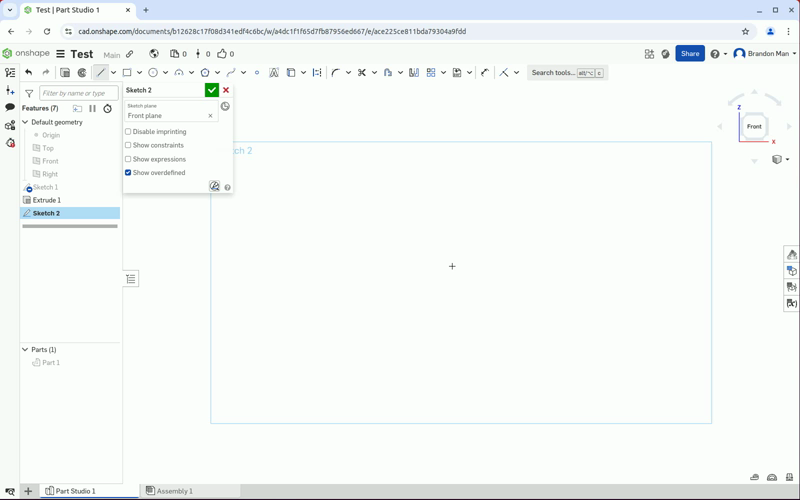
click(452, 265)
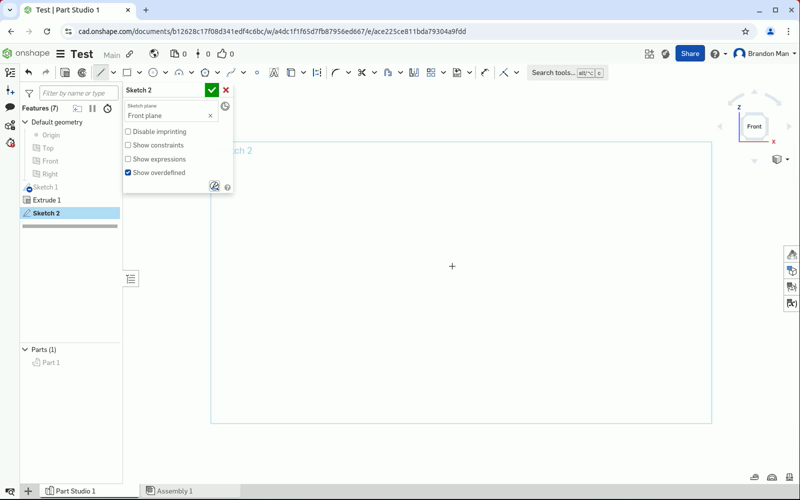
key_up(shift)
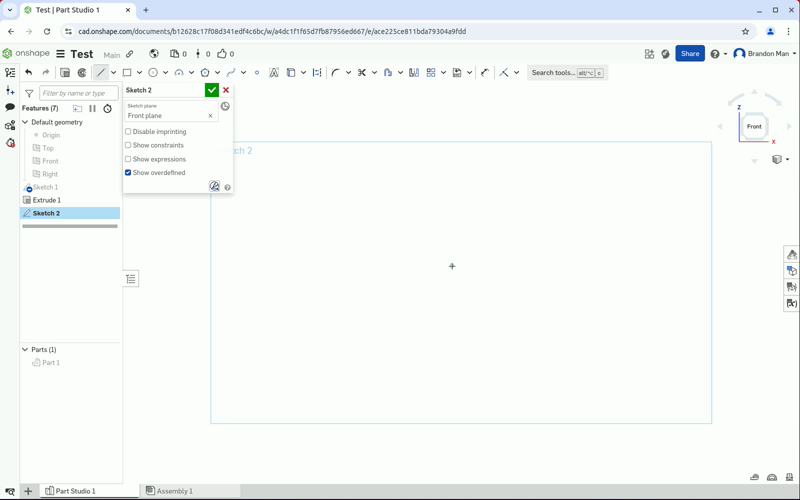
key_down(shift)
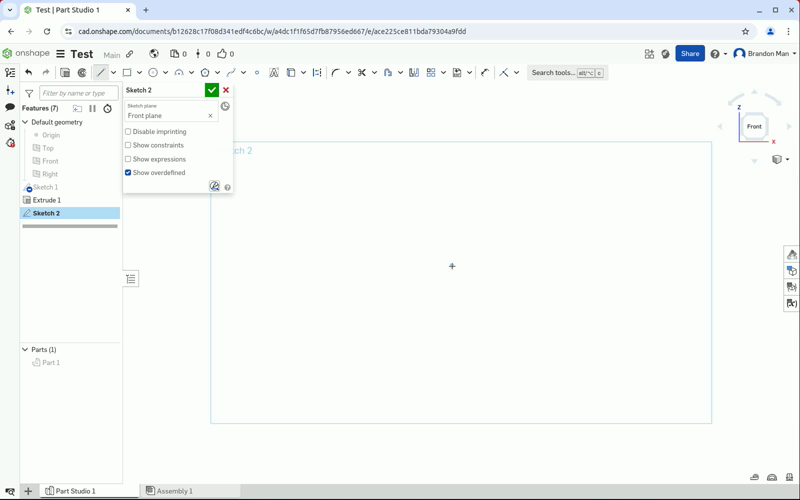
mouse_move(482, 265)
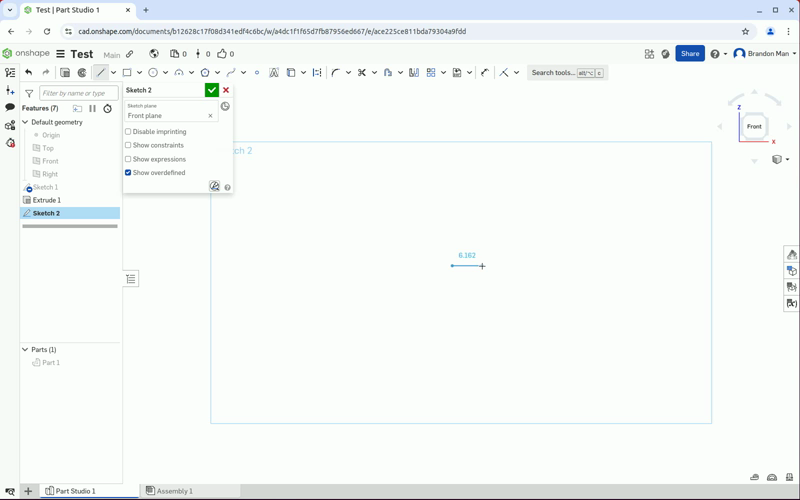
mouse_move(470, 265)
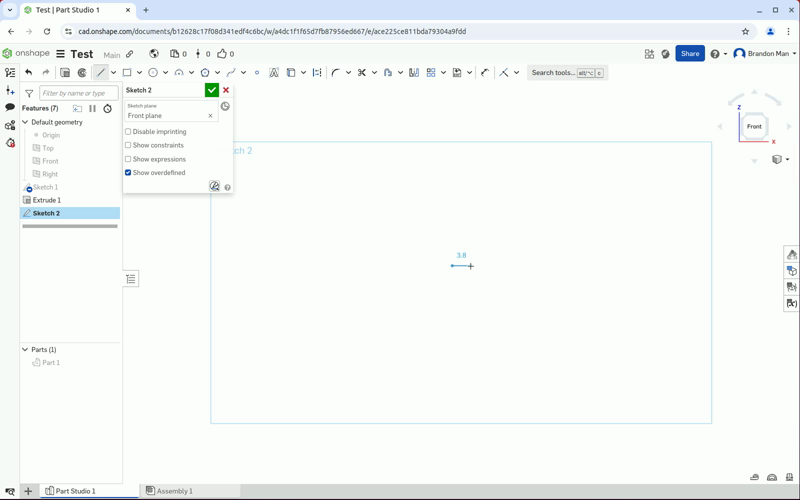
click(470, 265)
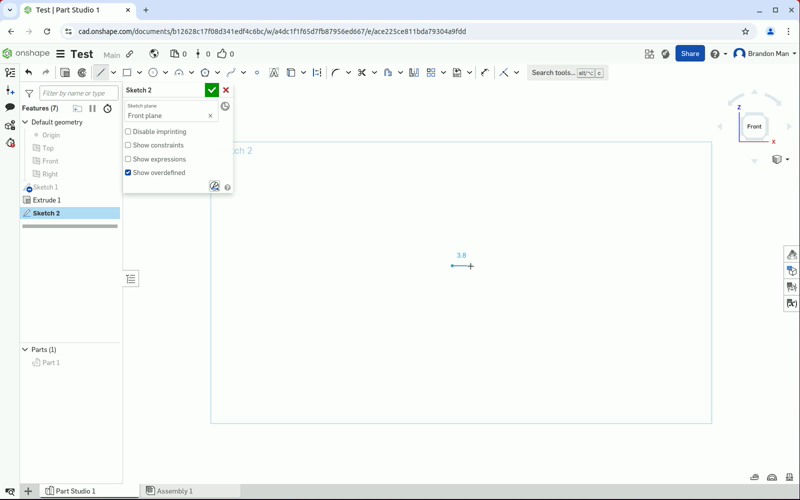
key_up(shift)
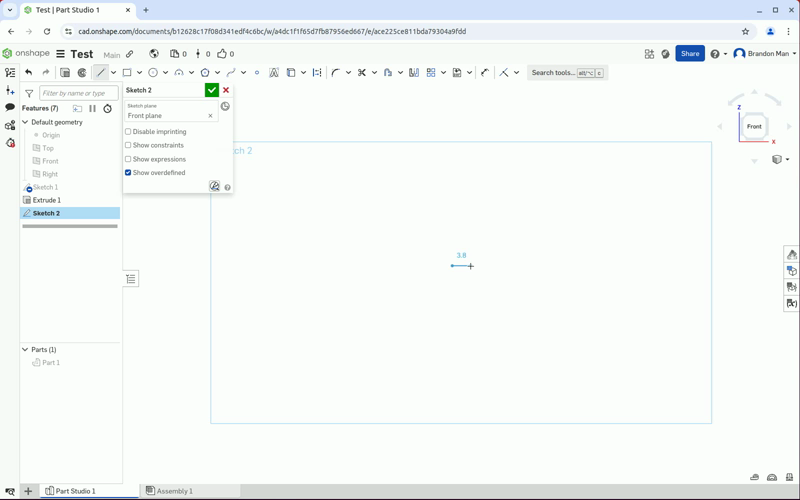
key_down(shift)
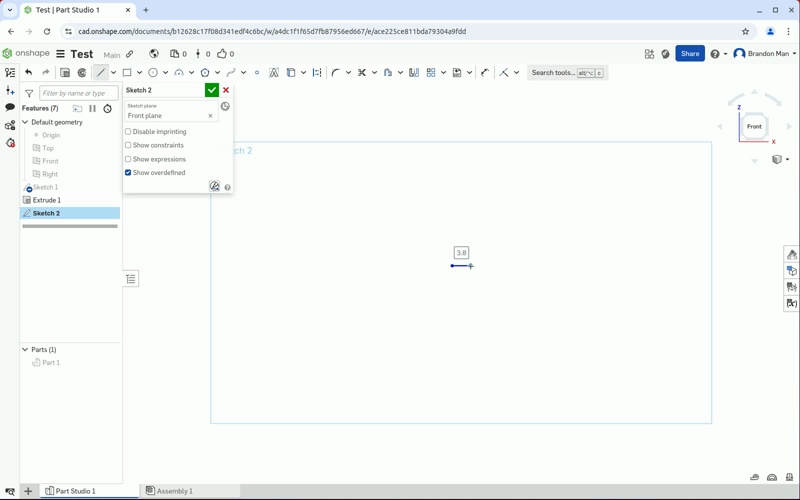
mouse_move(501, 265)
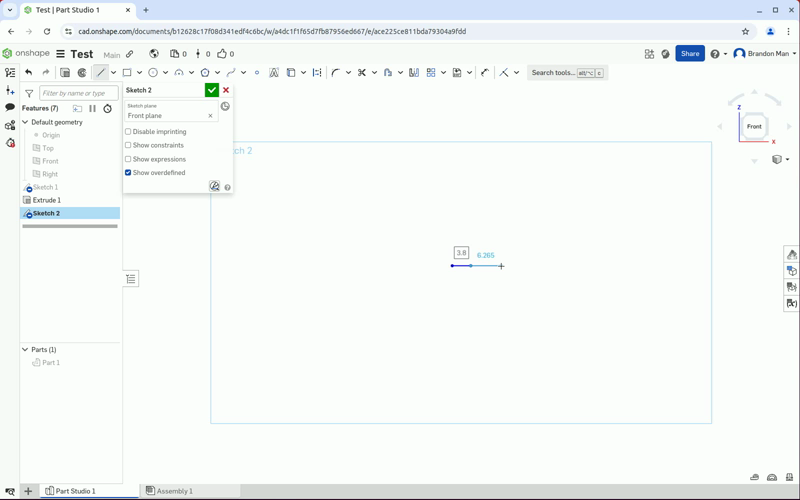
mouse_move(470, 246)
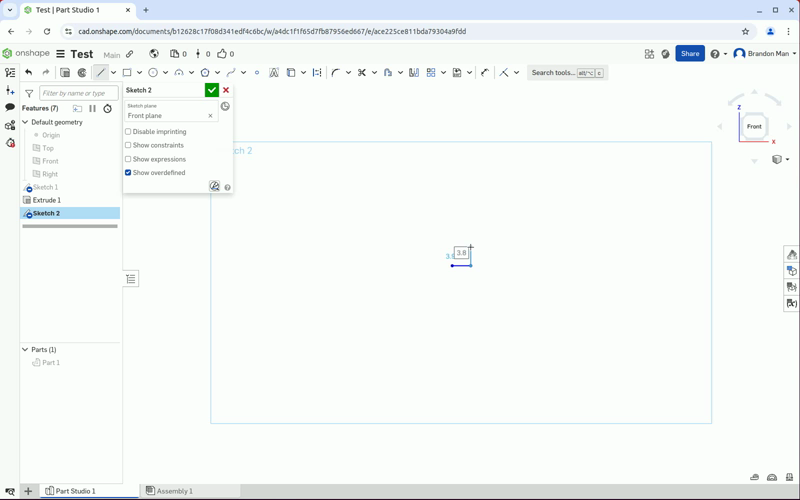
click(470, 246)
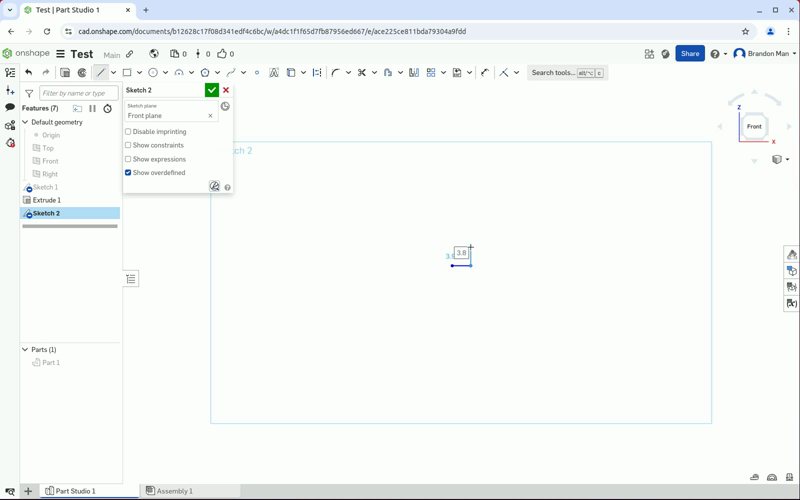
key_up(shift)
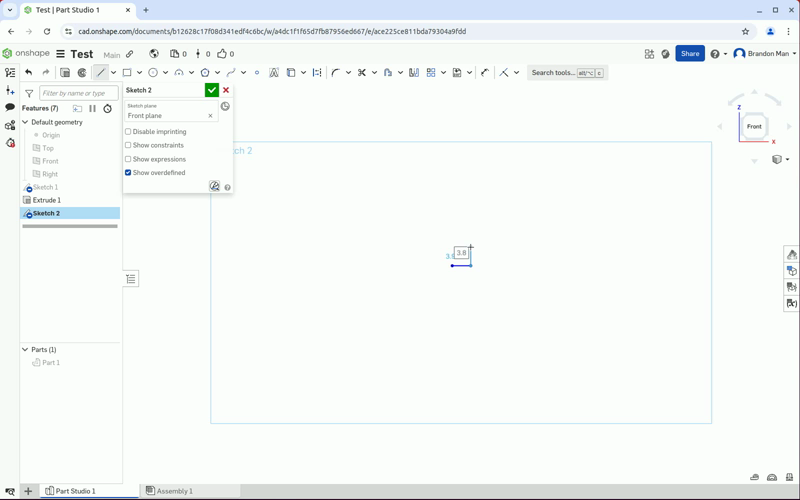
key_down(shift)
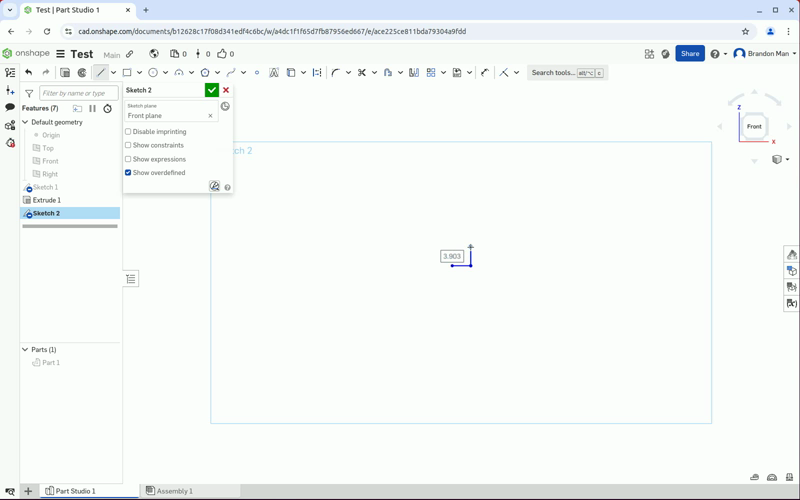
mouse_move(501, 246)
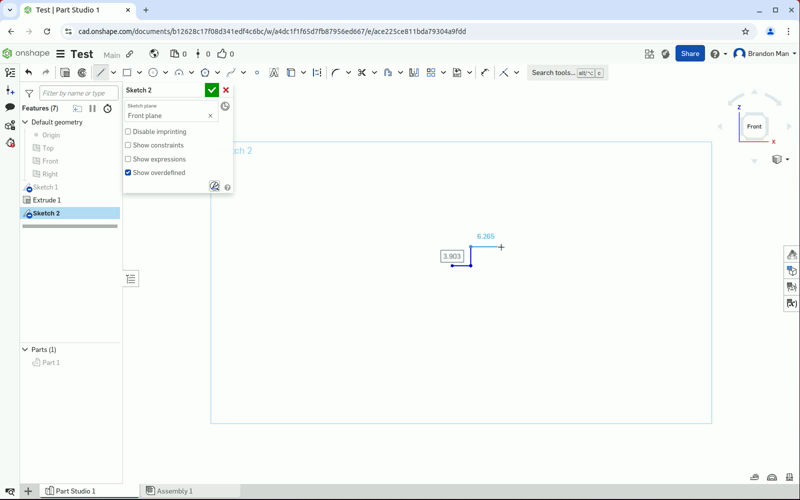
mouse_move(452, 246)
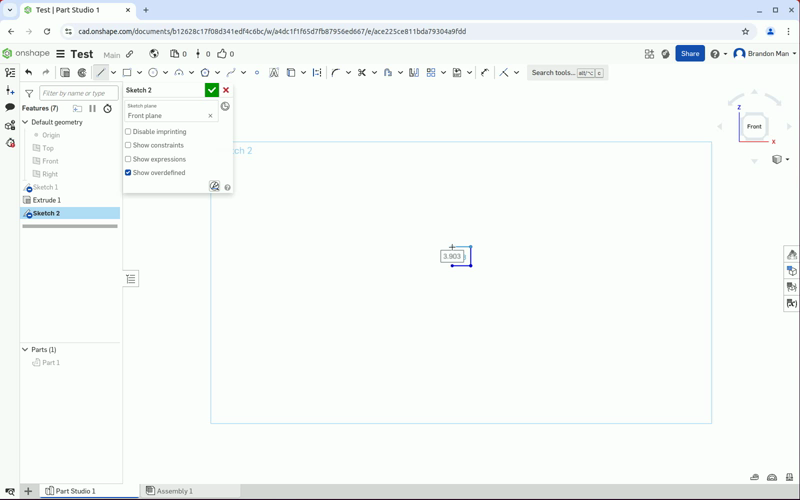
click(452, 246)
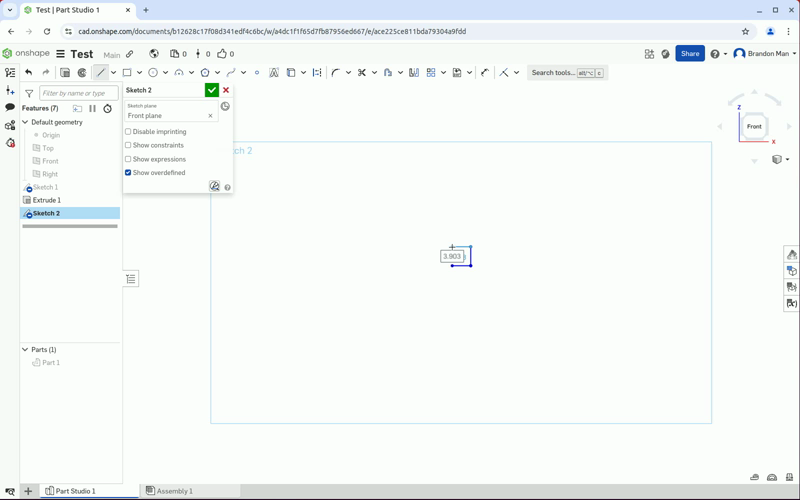
key_up(shift)
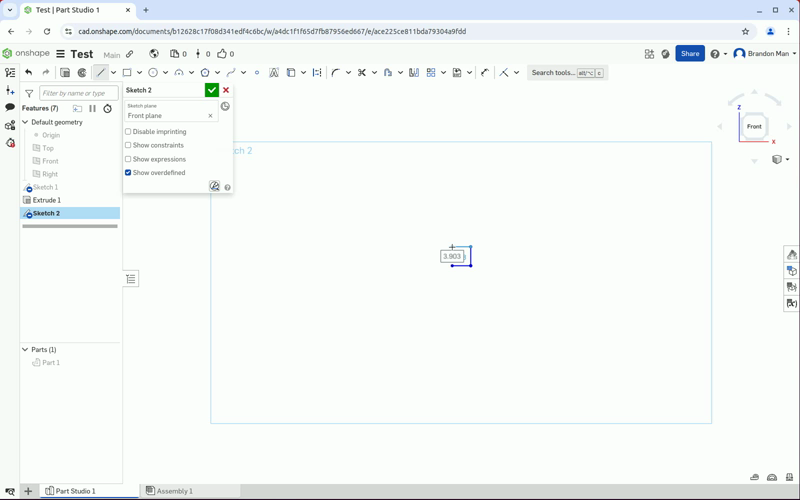
mouse_move(482, 246)
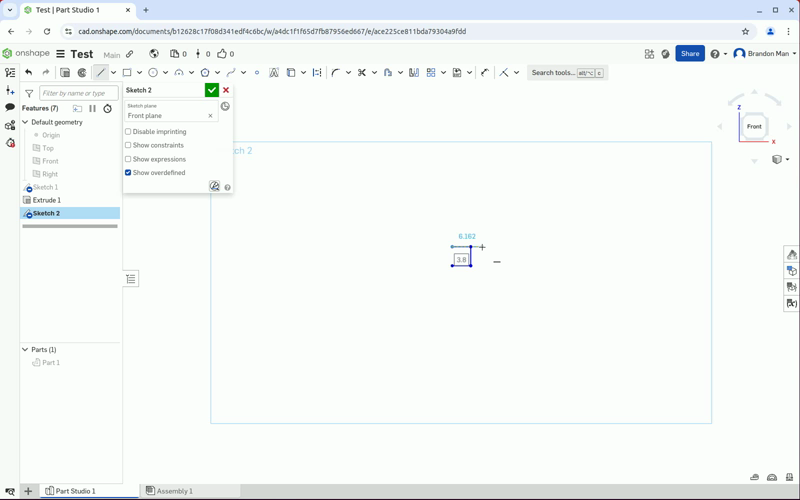
key_down(shift)
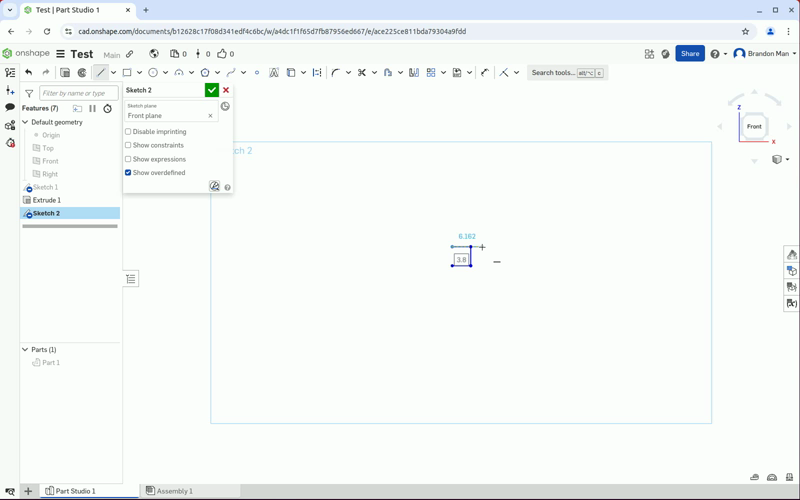
mouse_move(452, 265)
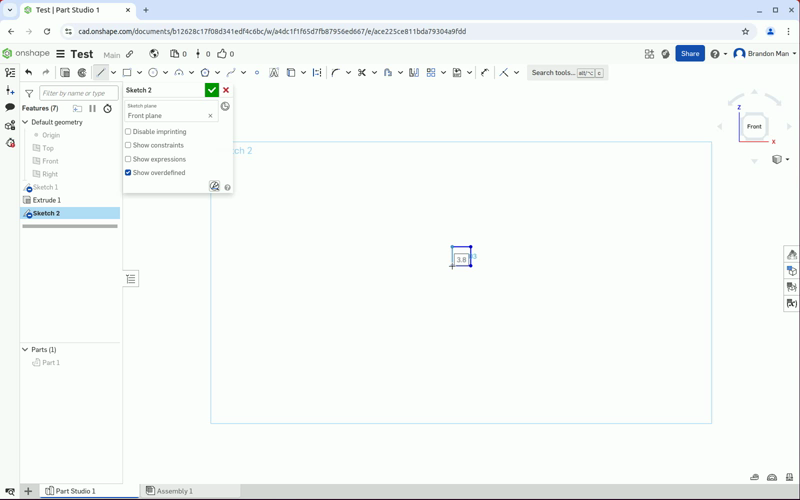
key_up(shift)
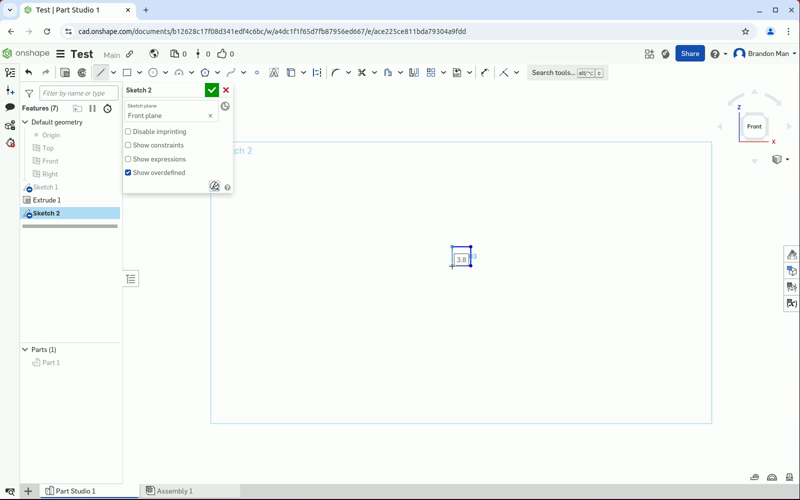
click(452, 265)
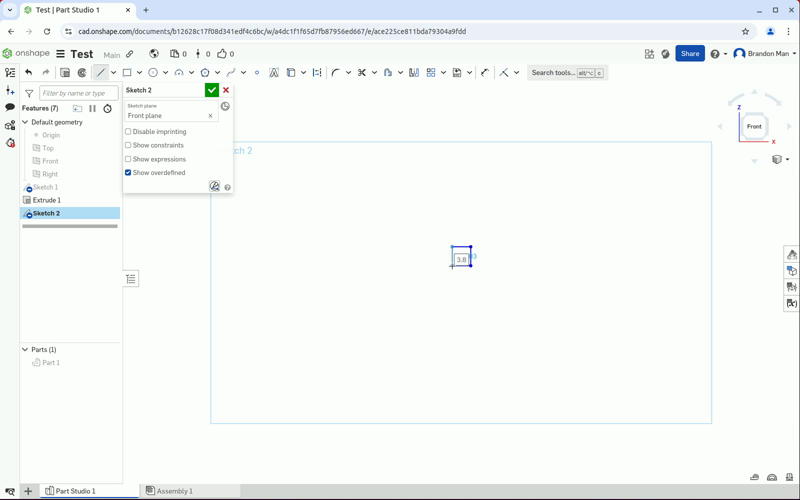
key(esc)
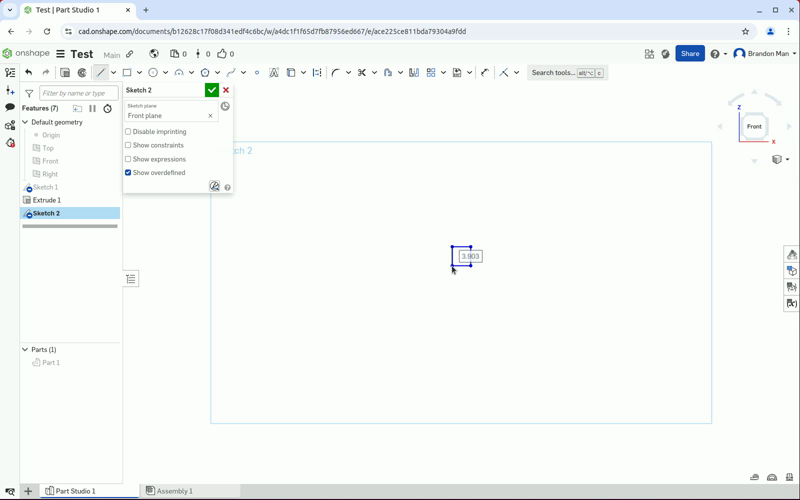
key(l)
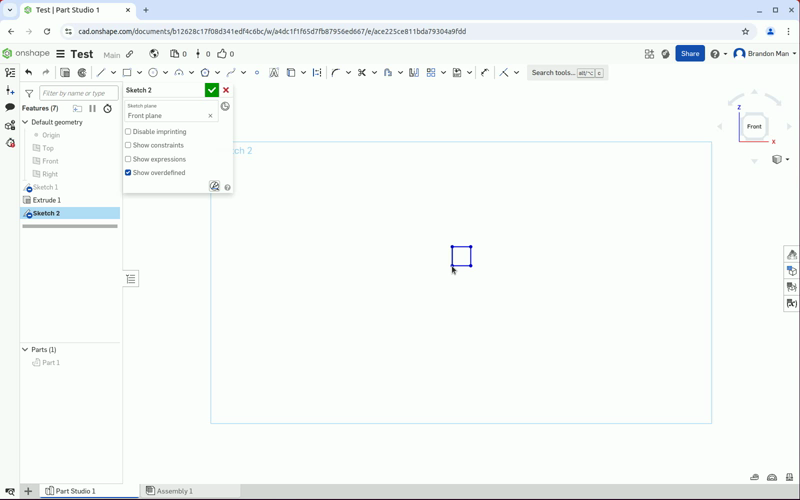
key_down(shift)
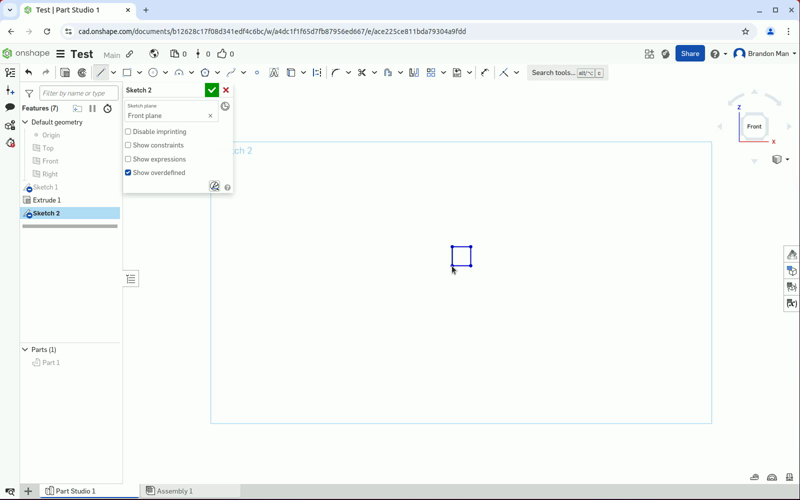
mouse_move(454, 263)
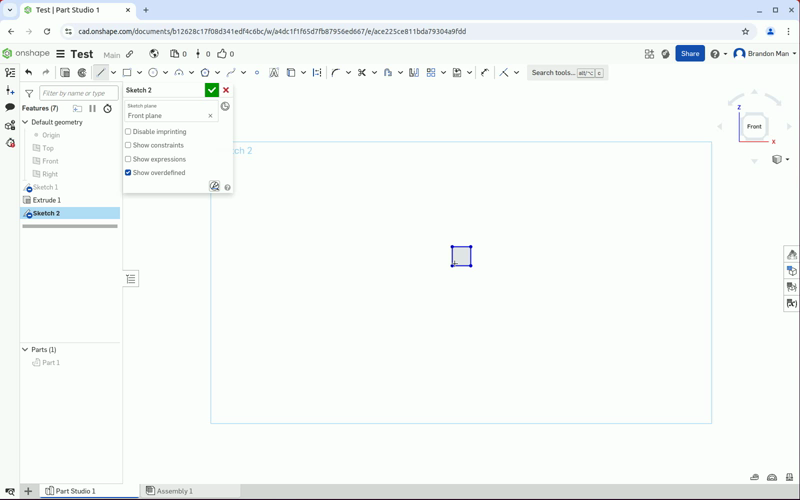
scroll(6)
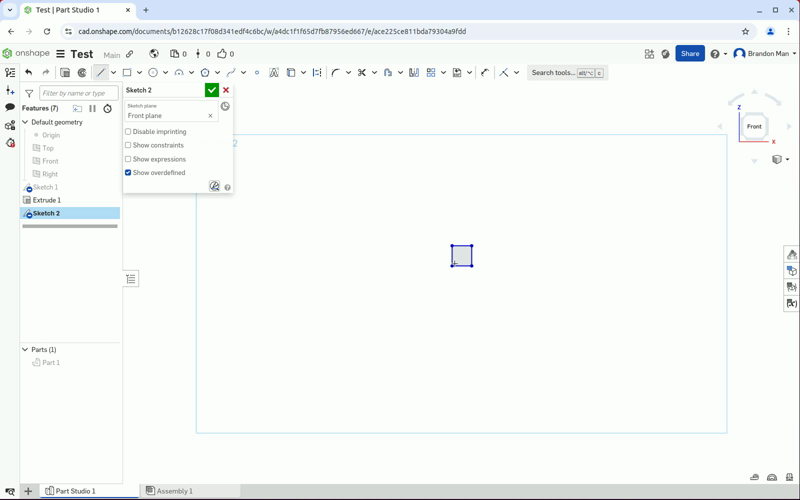
scroll(6)
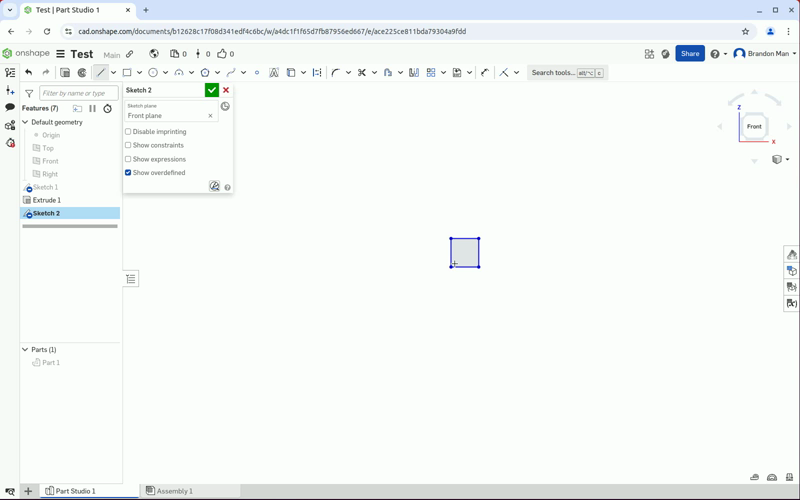
scroll(6)
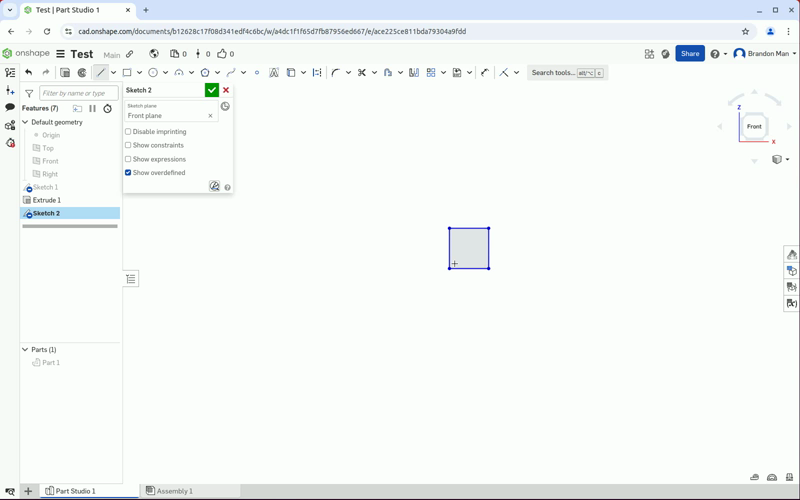
scroll(6)
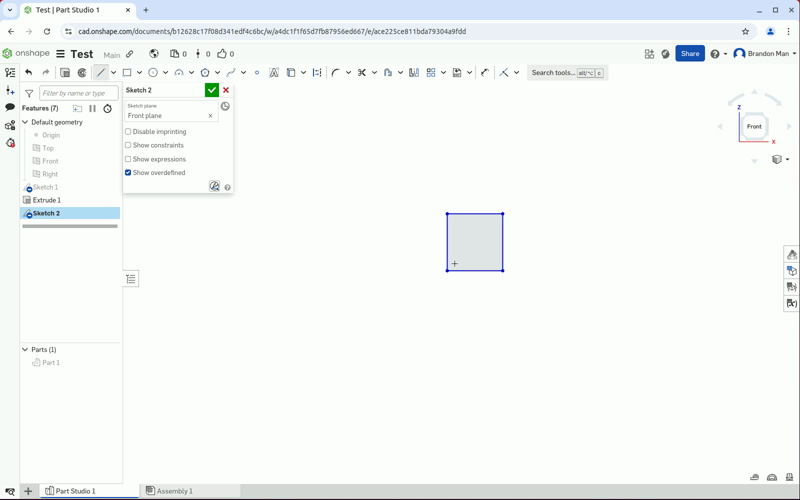
scroll(6)
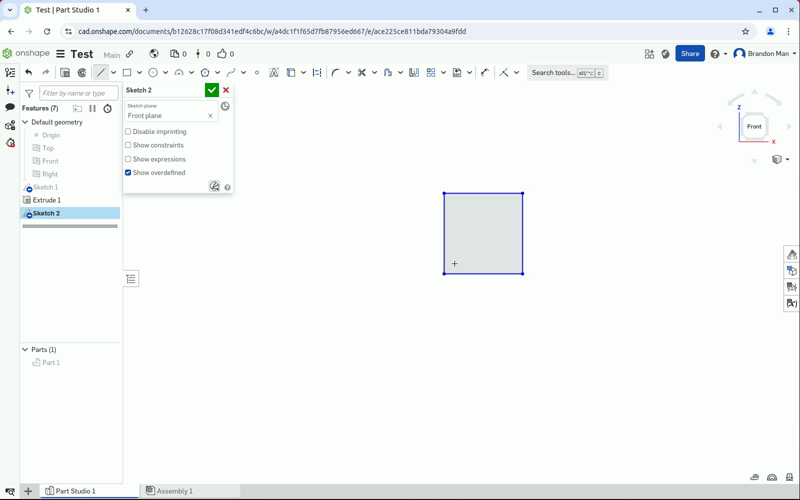
scroll(6)
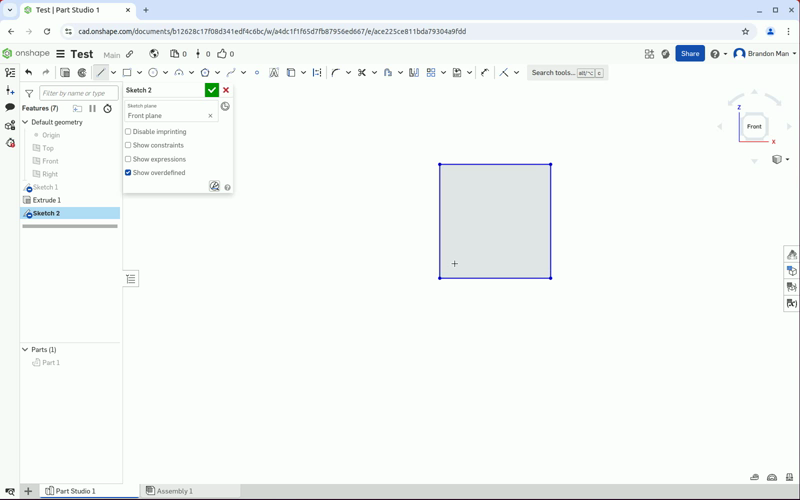
scroll(6)
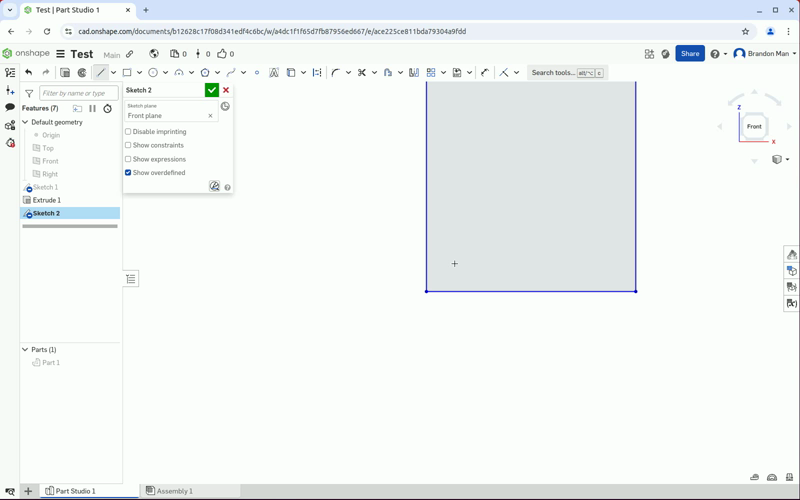
click(454, 263)
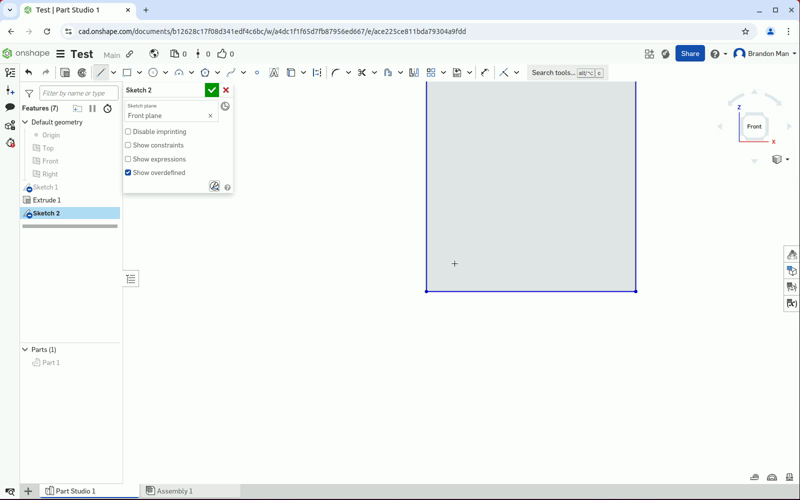
scroll(-6)
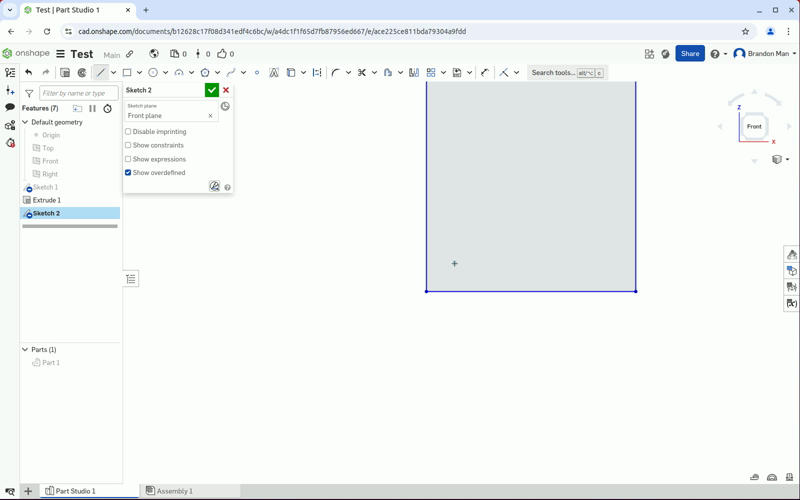
scroll(-6)
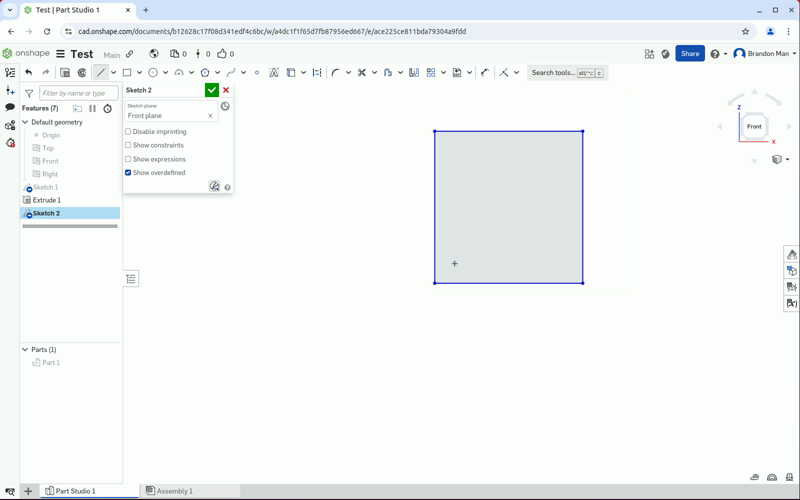
scroll(-6)
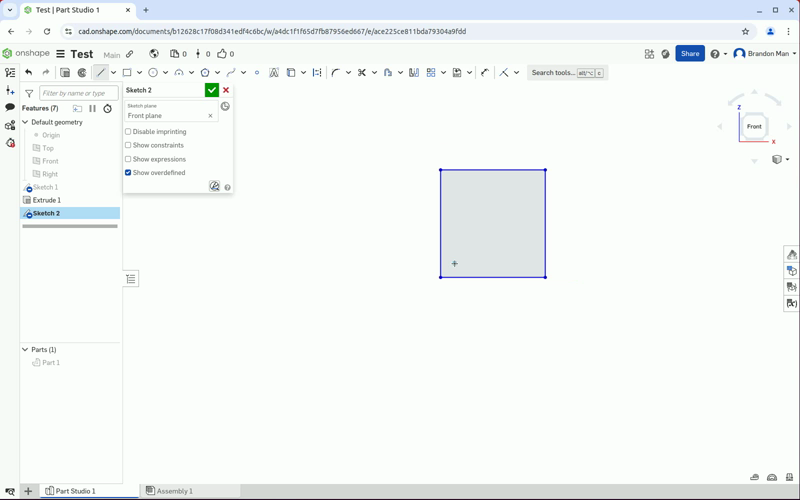
scroll(-6)
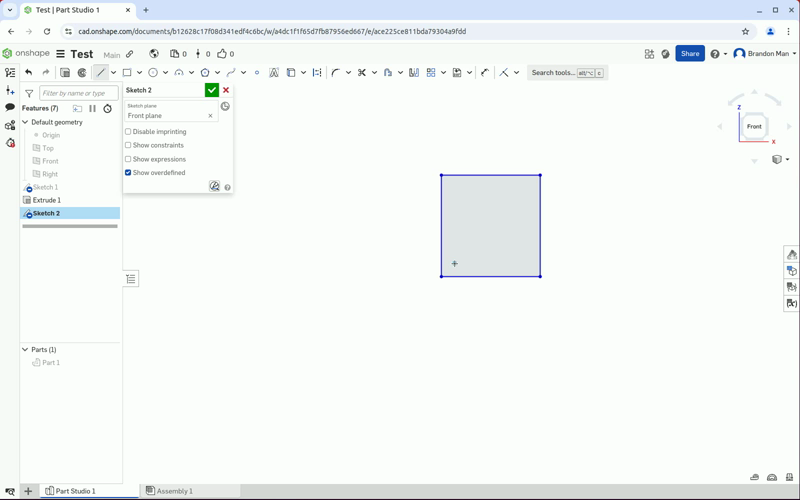
scroll(-6)
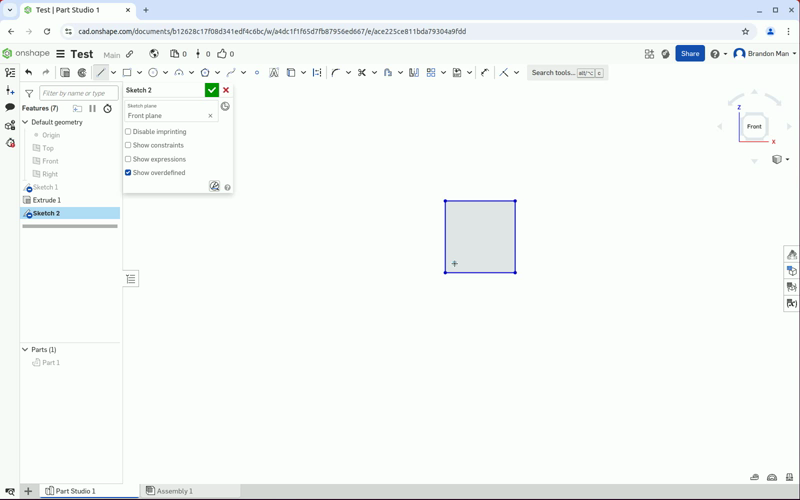
scroll(-6)
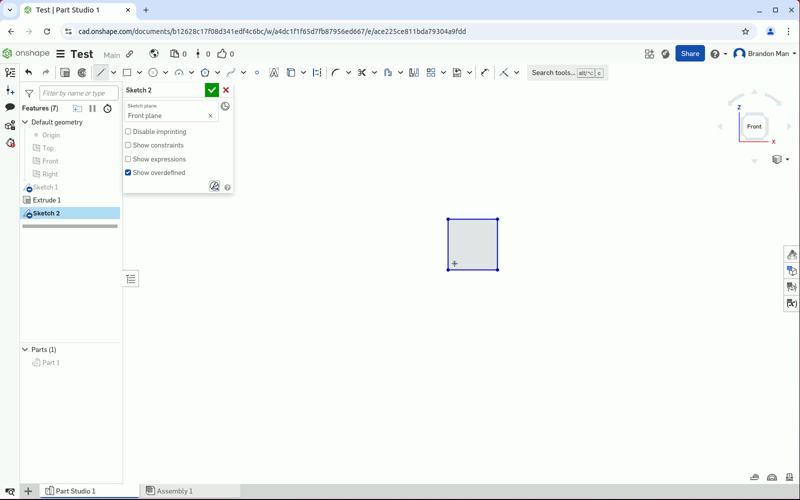
scroll(-6)
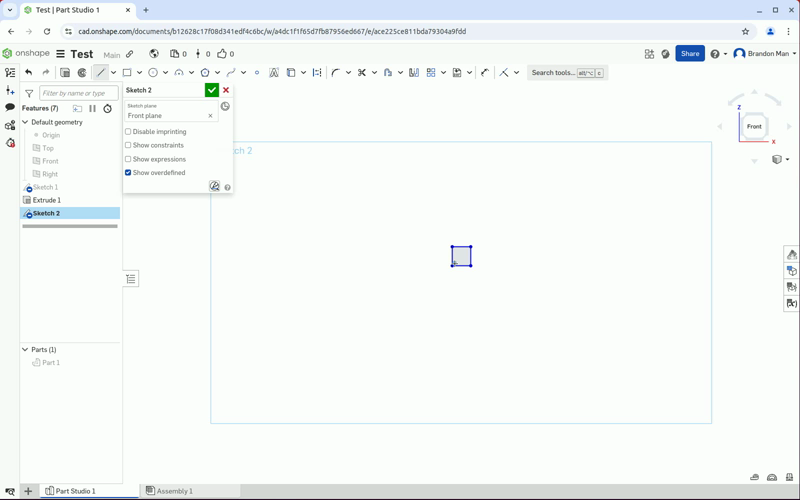
key_up(shift)
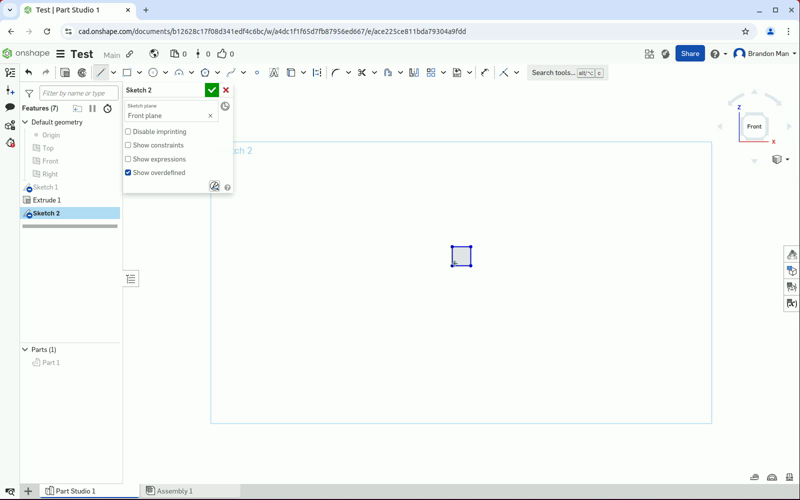
key_down(shift)
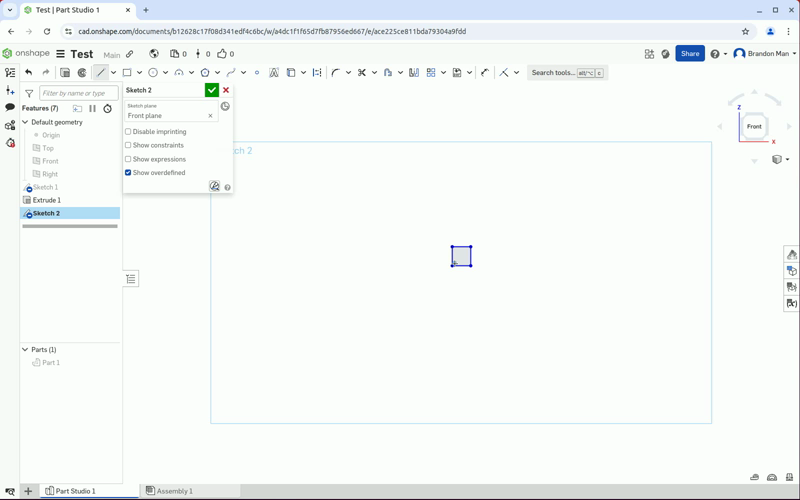
mouse_move(484, 263)
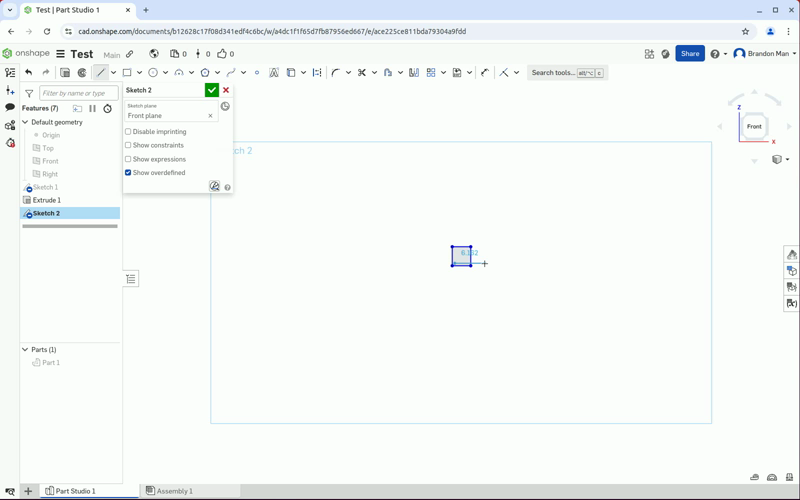
mouse_move(468, 263)
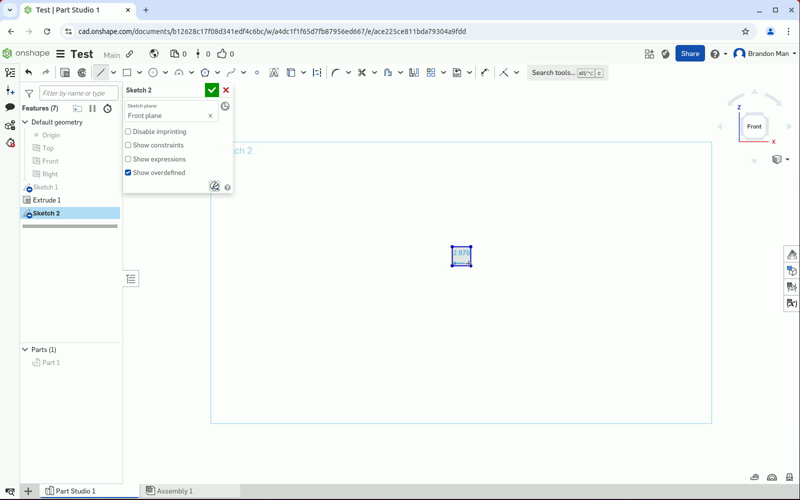
scroll(6)
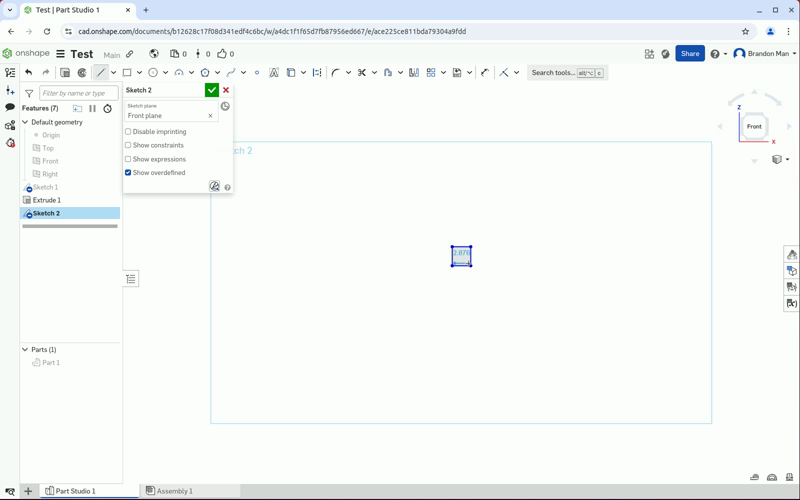
scroll(6)
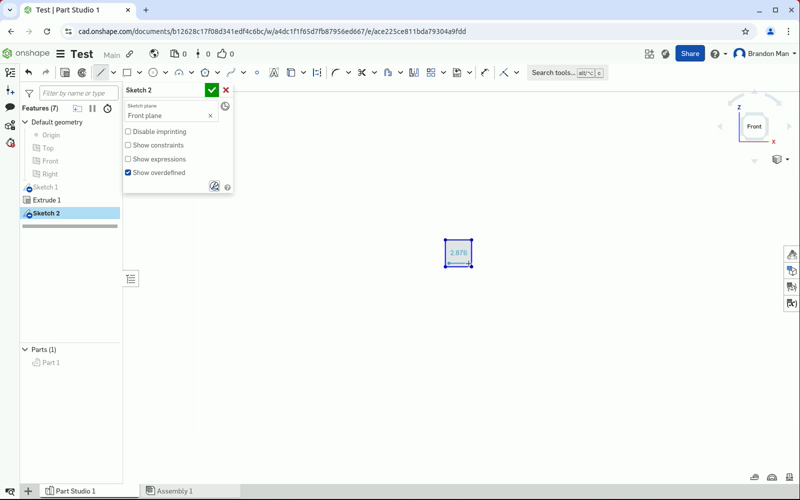
scroll(6)
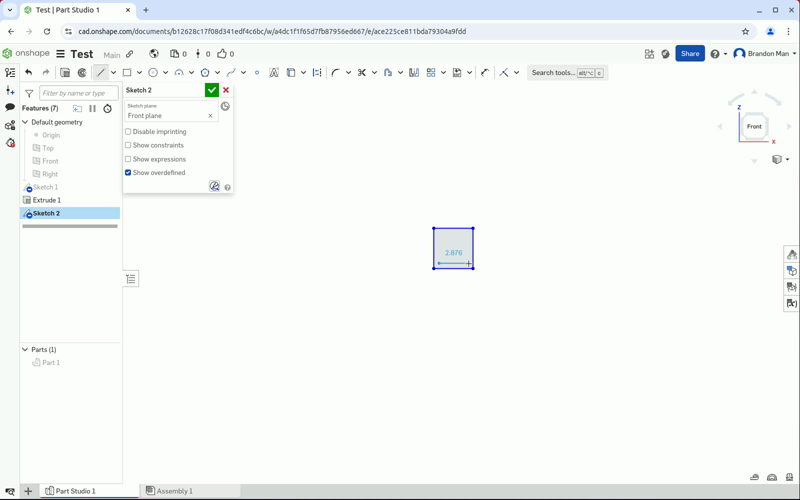
scroll(6)
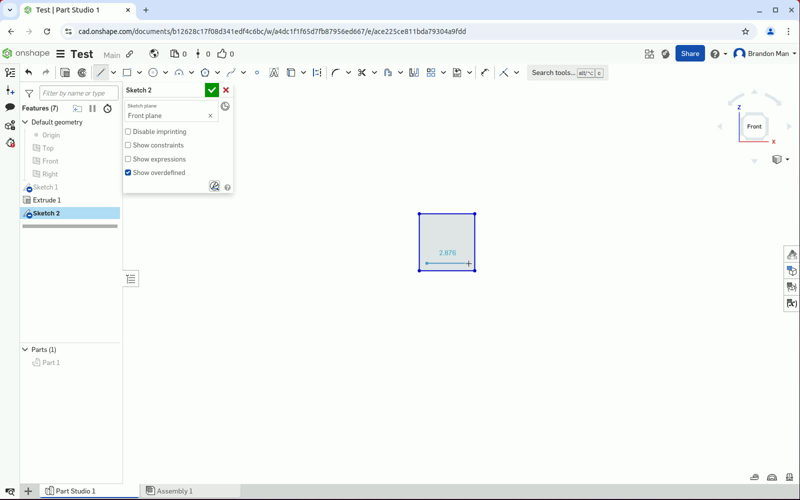
scroll(6)
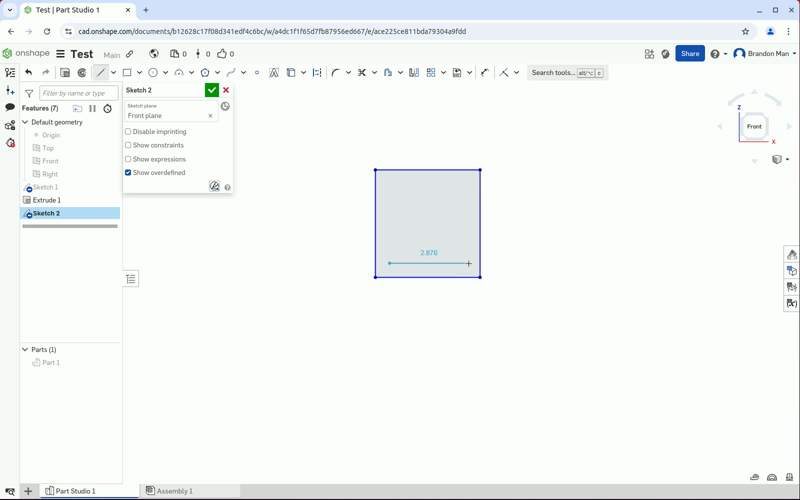
scroll(6)
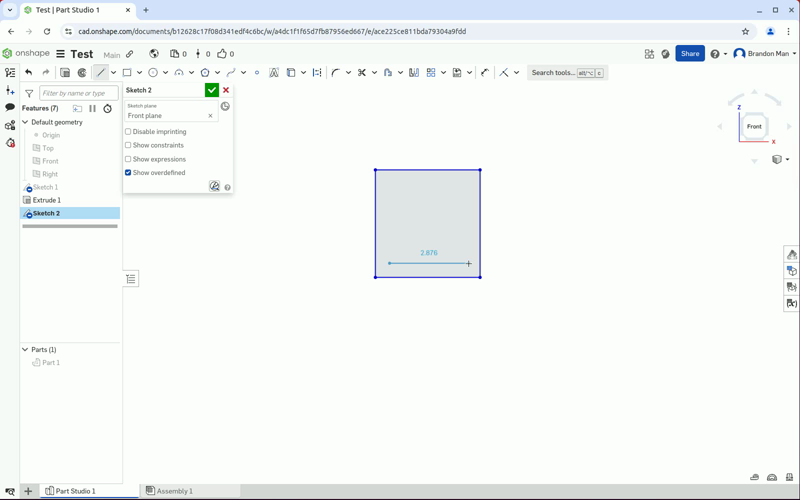
scroll(6)
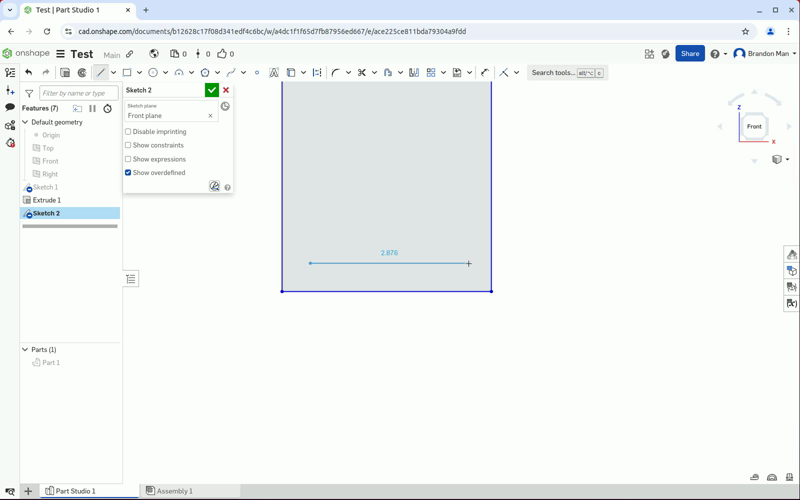
click(468, 263)
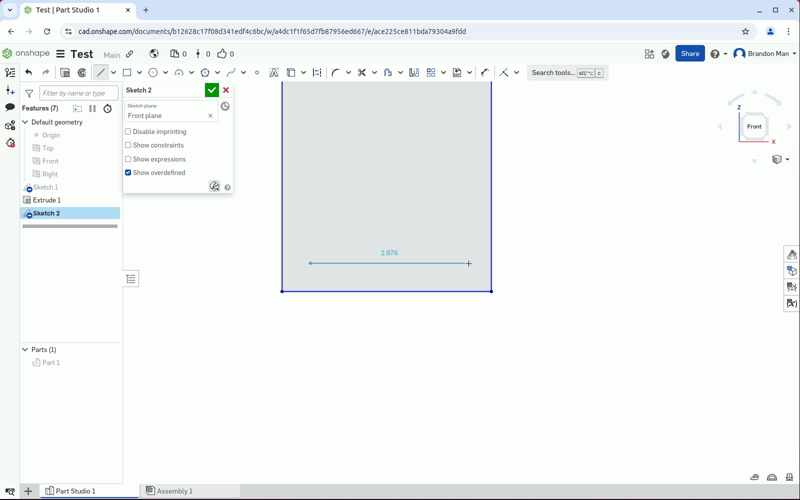
scroll(-6)
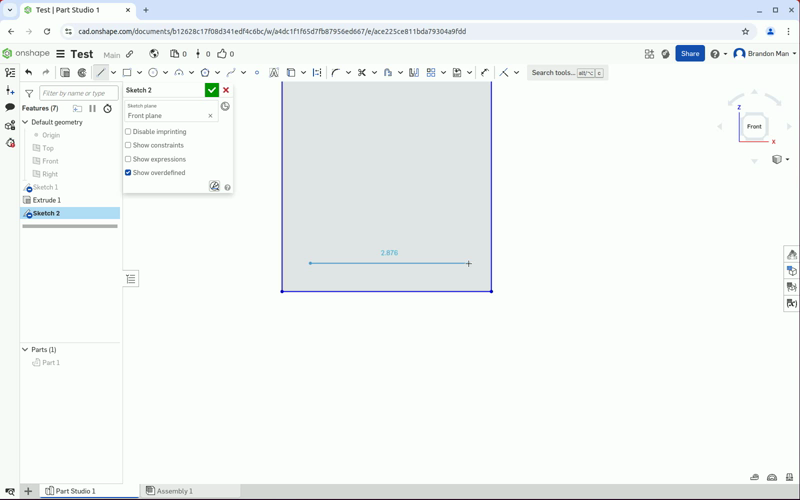
scroll(-6)
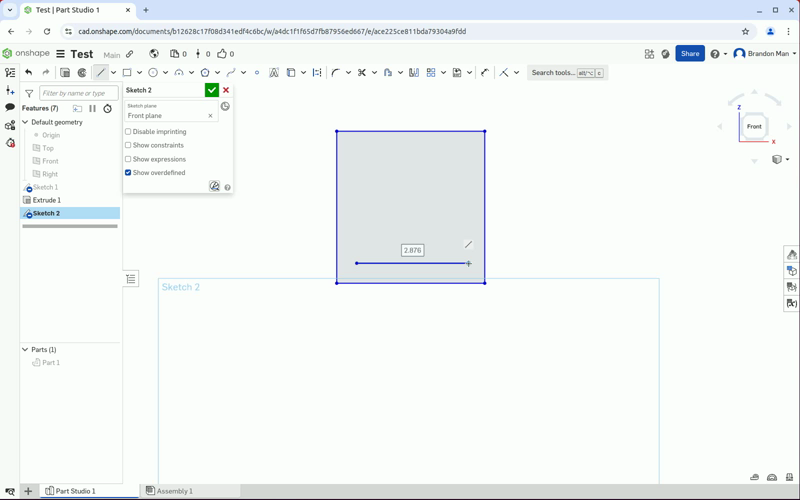
scroll(-6)
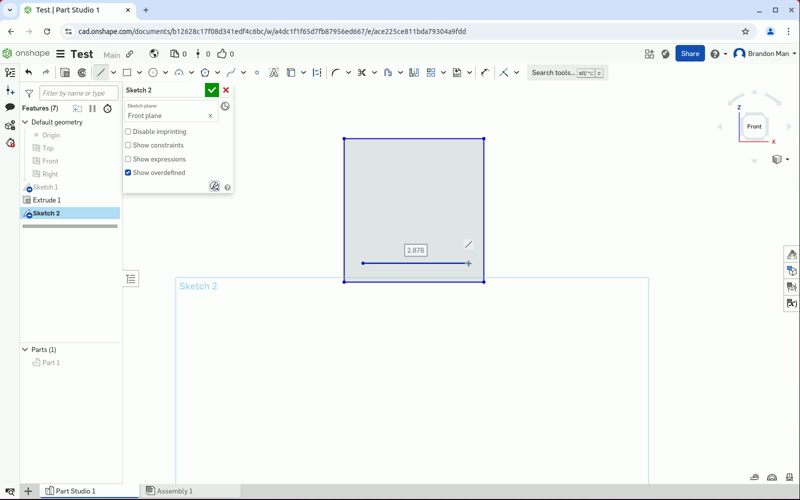
scroll(-6)
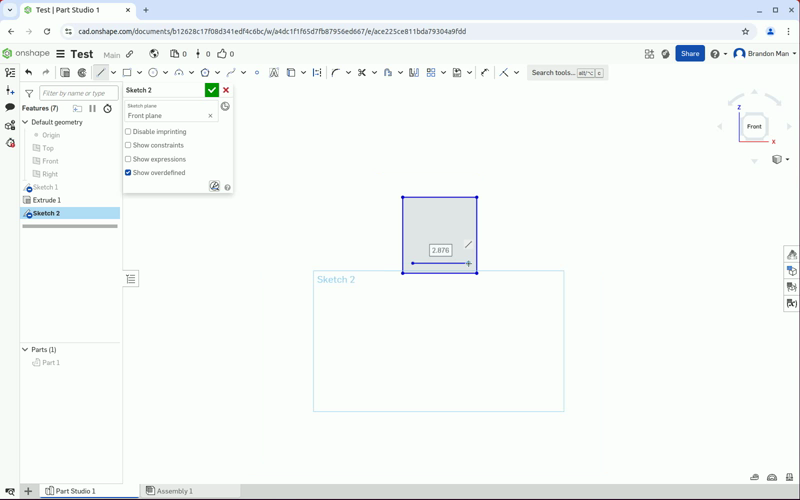
scroll(-6)
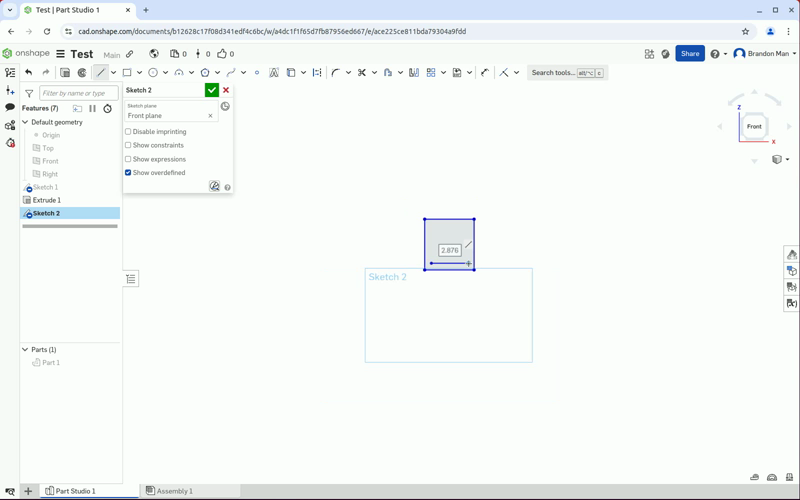
scroll(-6)
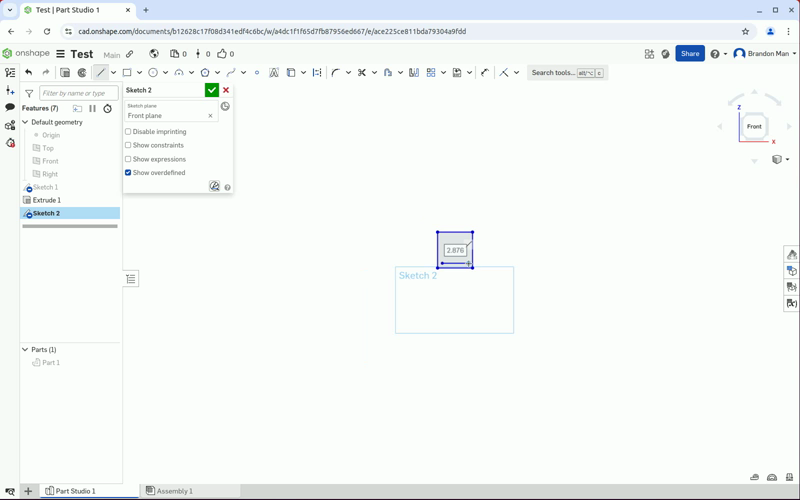
scroll(-6)
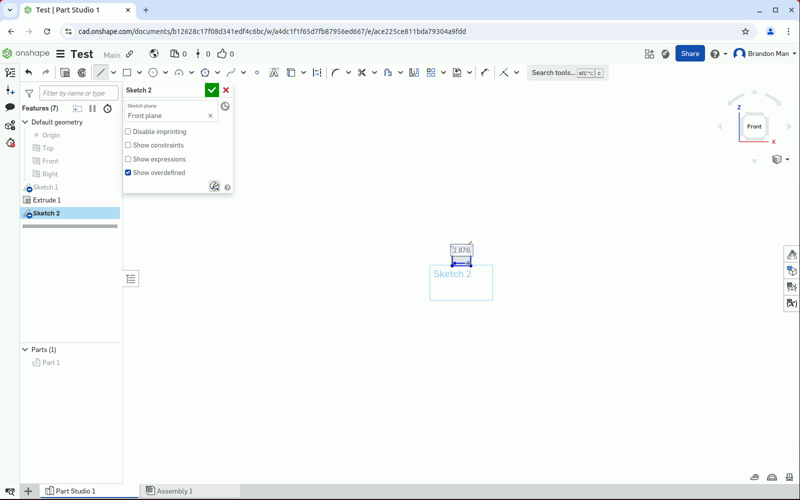
key_up(shift)
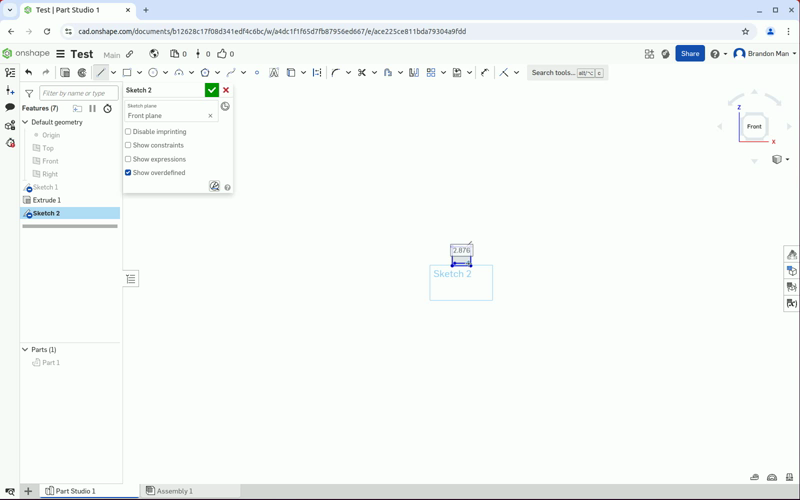
key_down(shift)
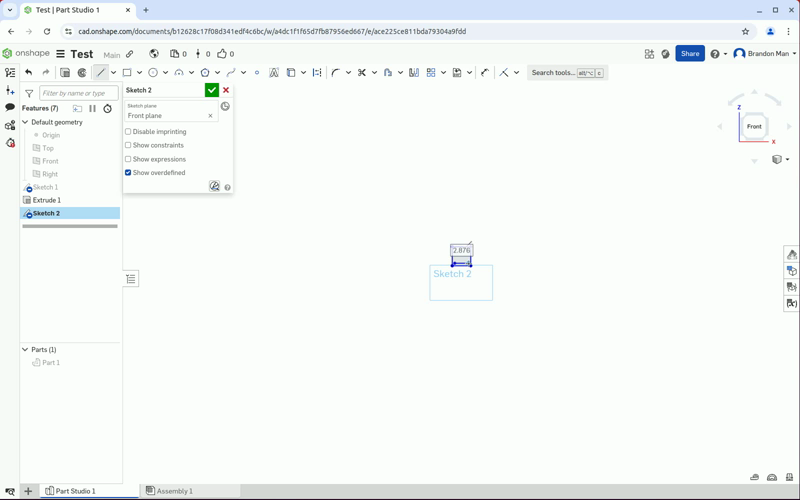
mouse_move(498, 263)
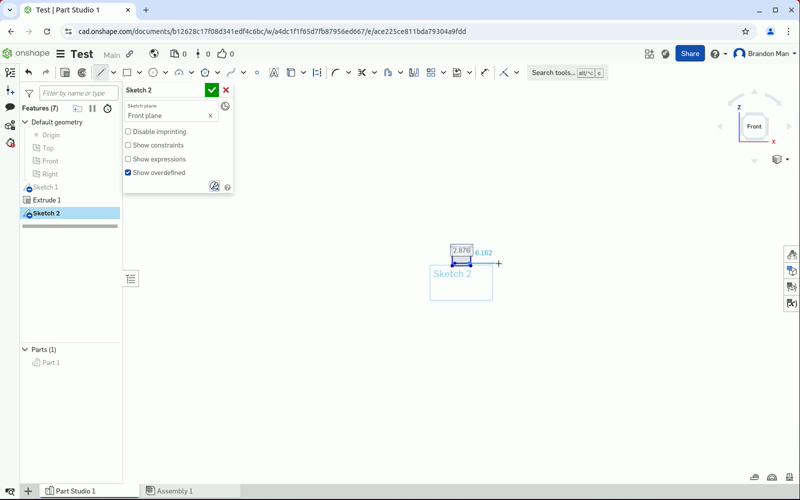
mouse_move(468, 249)
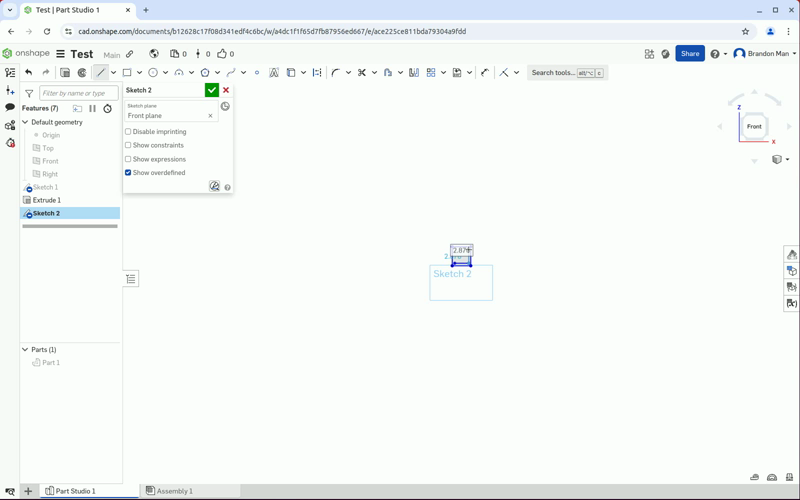
scroll(6)
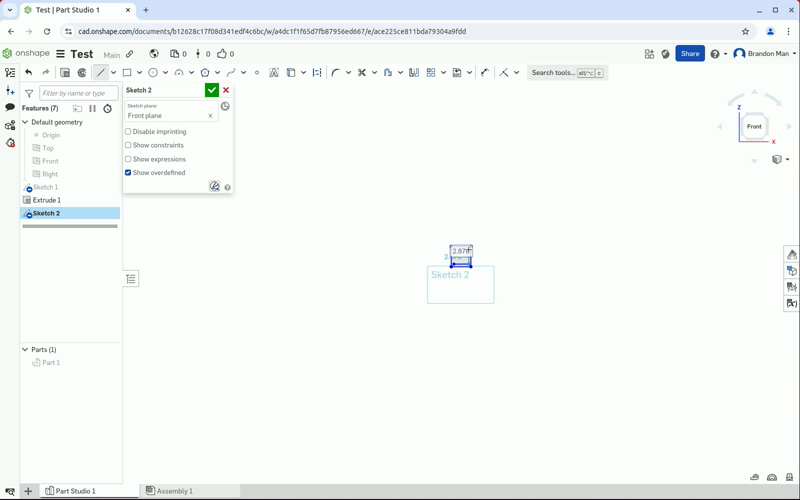
scroll(6)
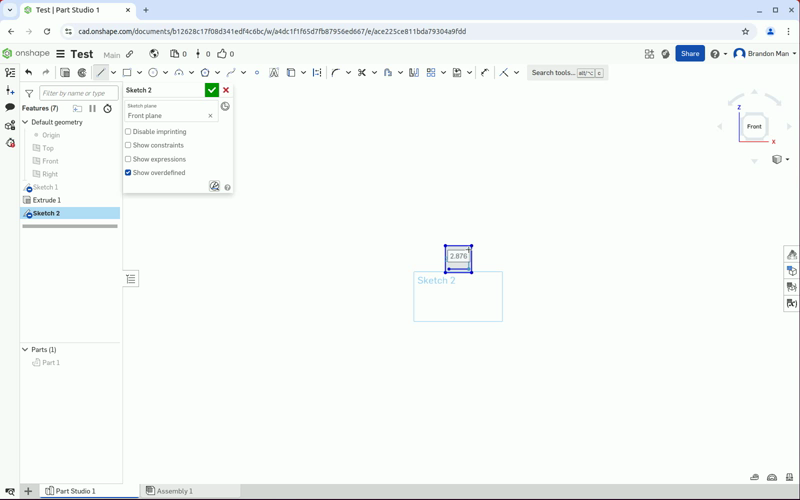
scroll(6)
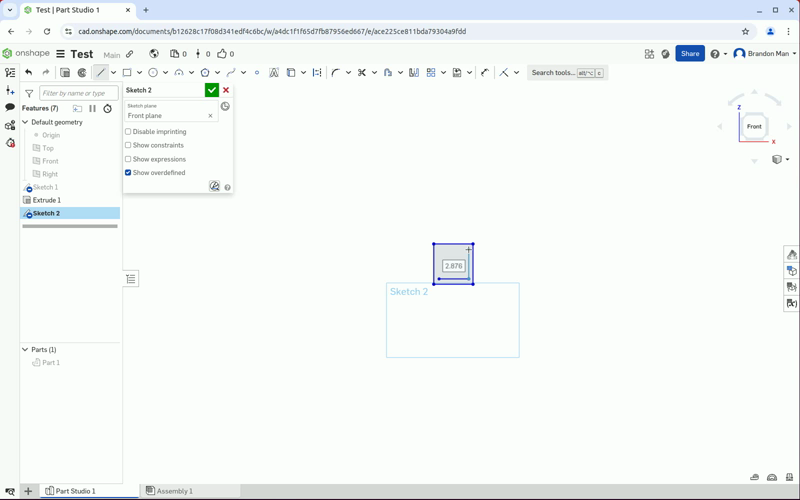
scroll(6)
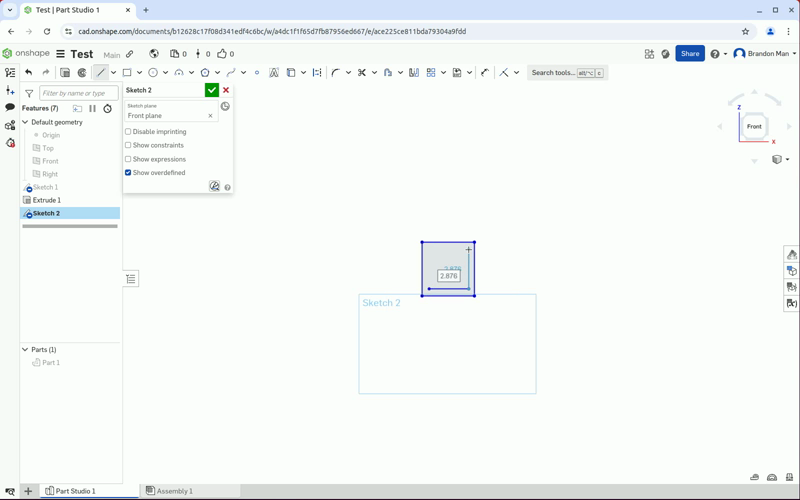
scroll(6)
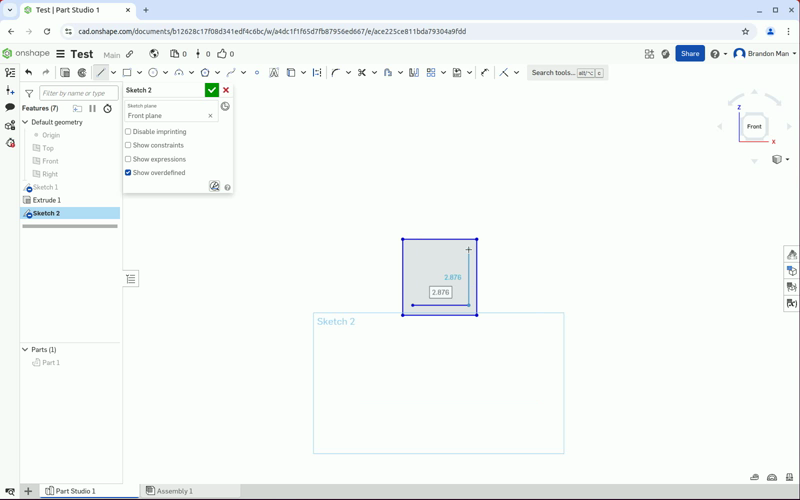
scroll(6)
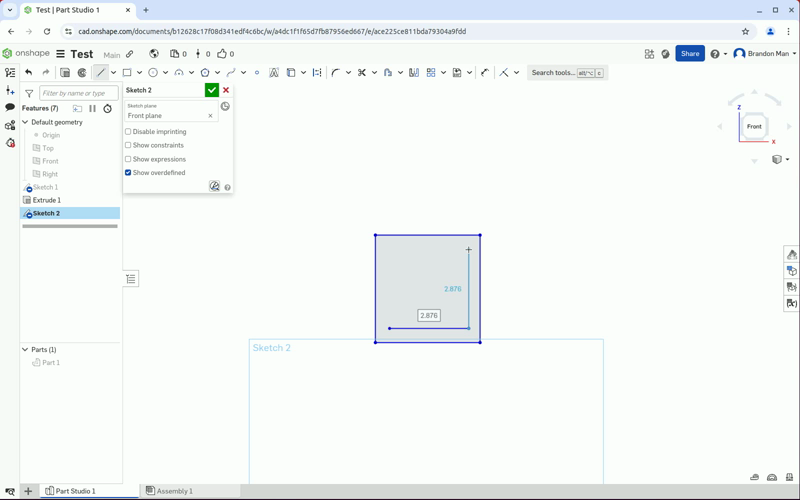
scroll(6)
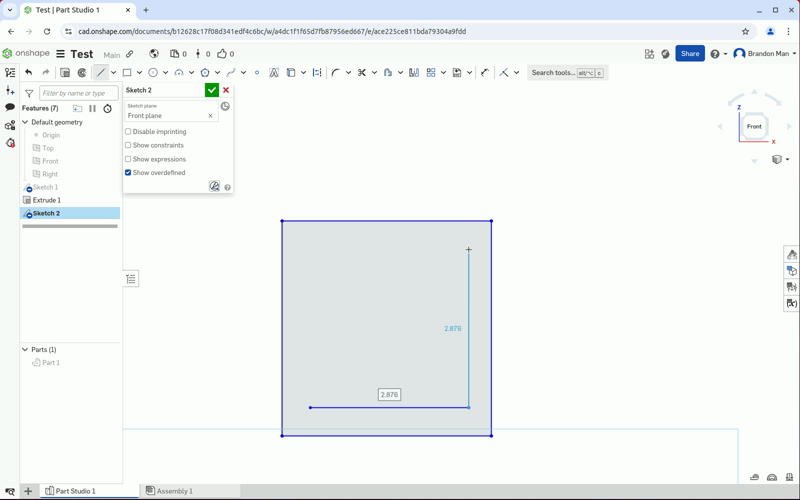
click(468, 249)
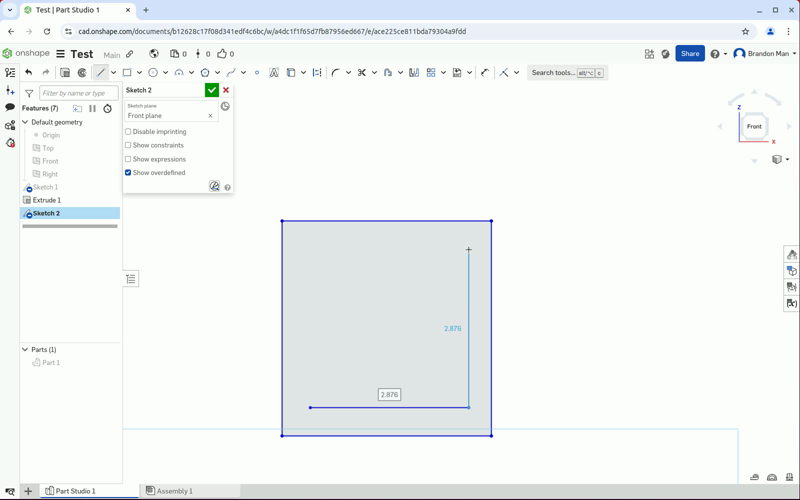
scroll(-6)
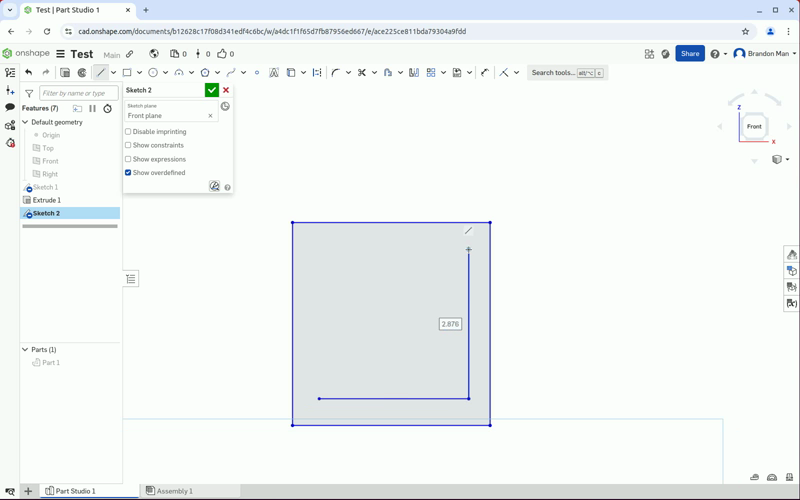
scroll(-6)
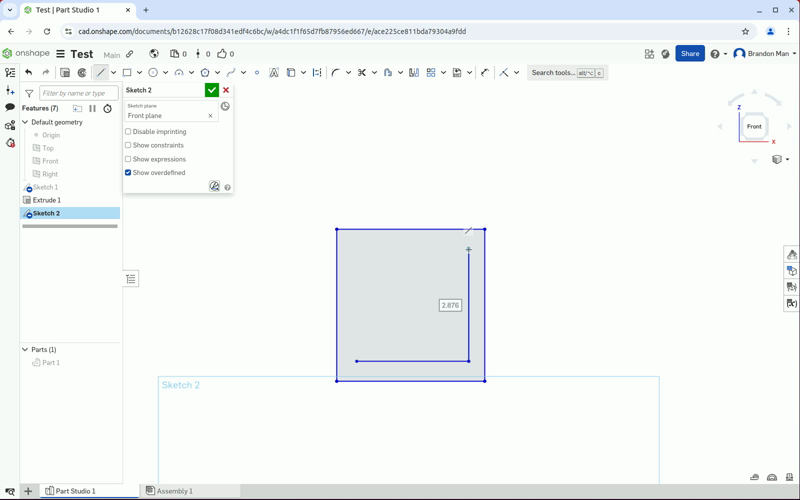
scroll(-6)
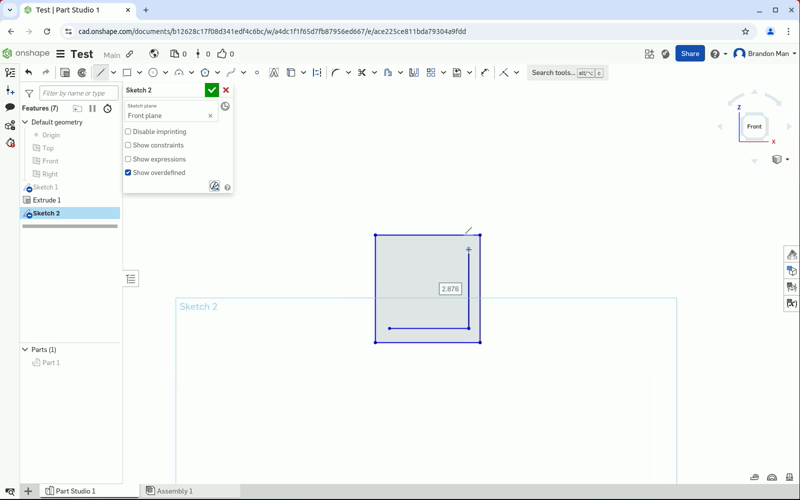
scroll(-6)
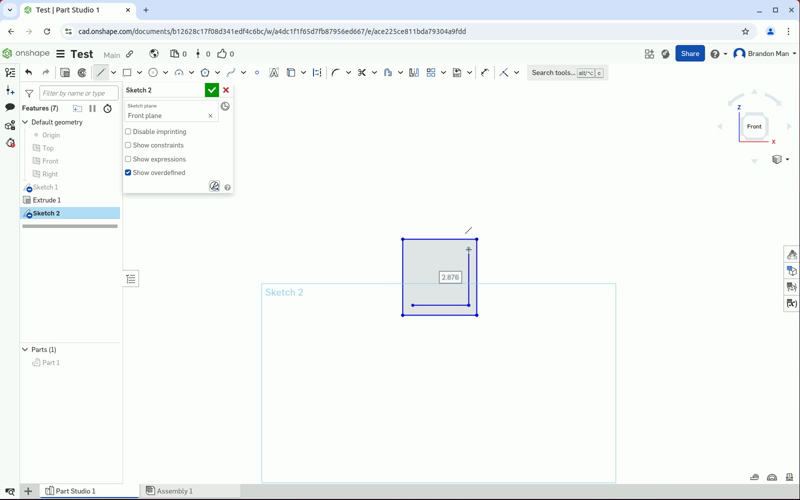
scroll(-6)
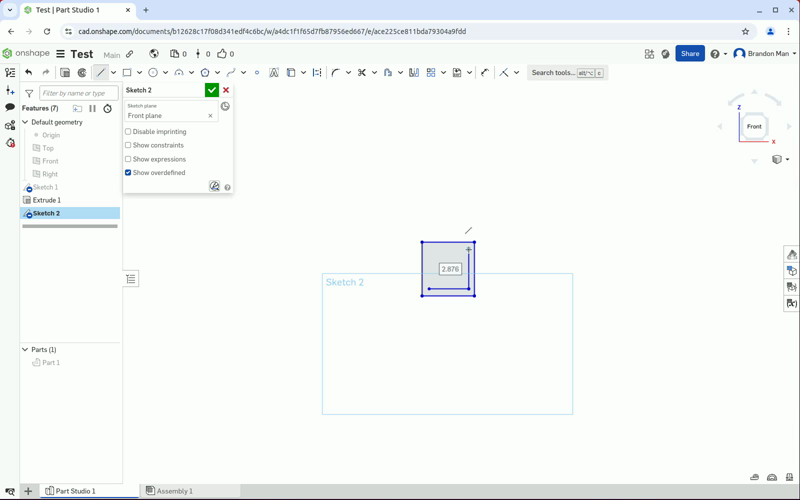
scroll(-6)
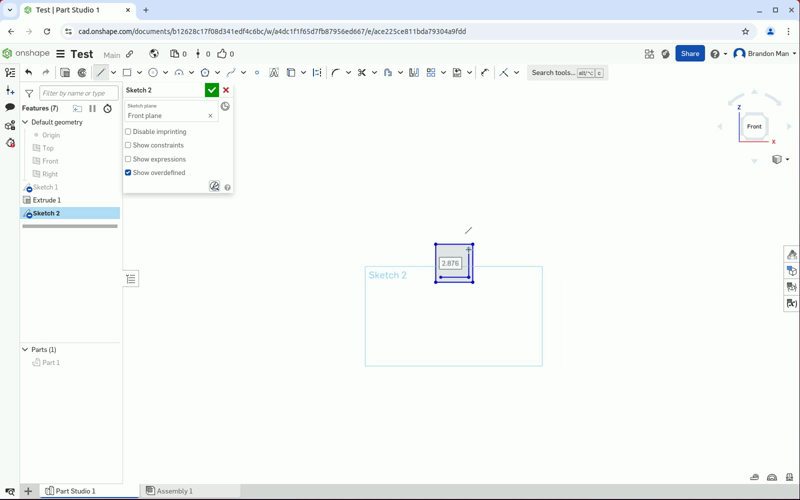
scroll(-6)
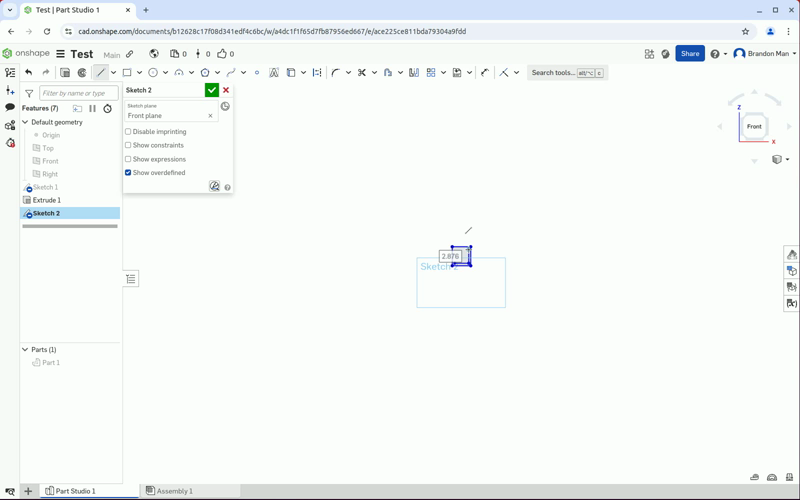
key_up(shift)
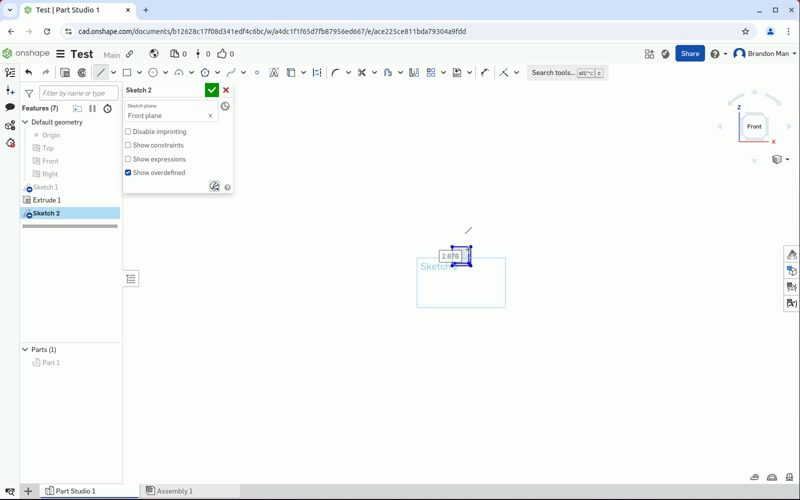
key_down(shift)
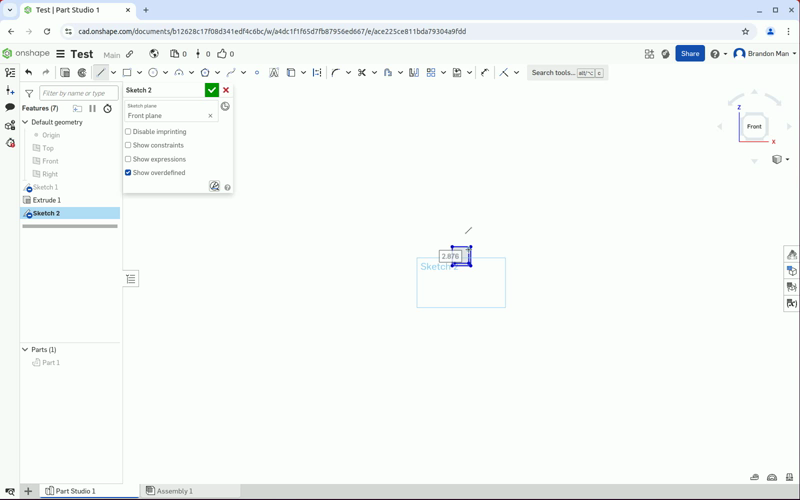
mouse_move(498, 249)
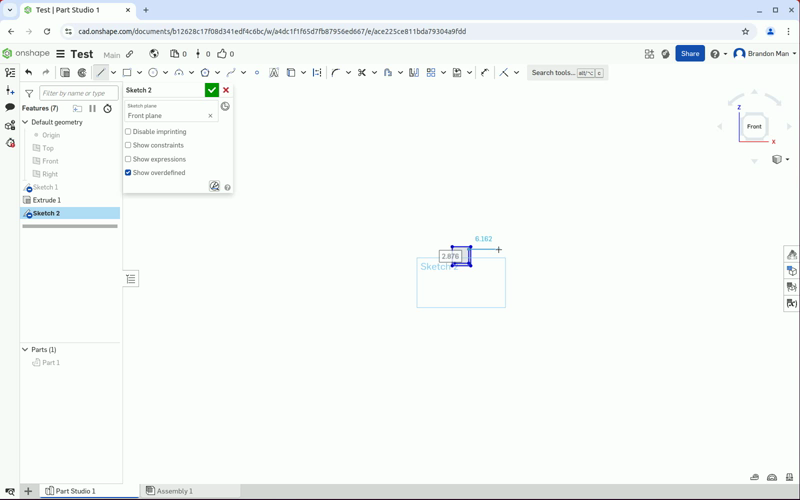
mouse_move(454, 249)
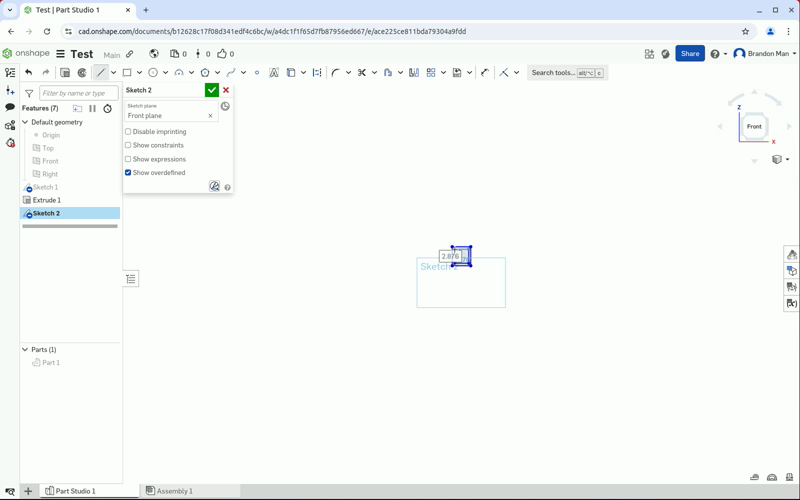
scroll(6)
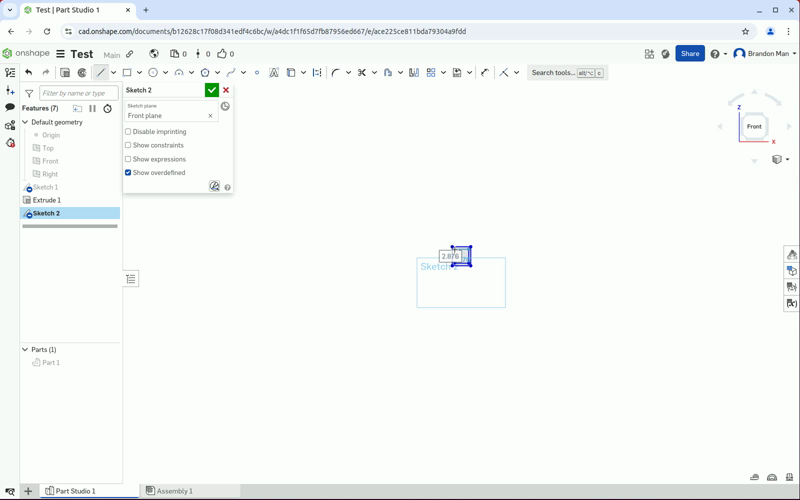
scroll(6)
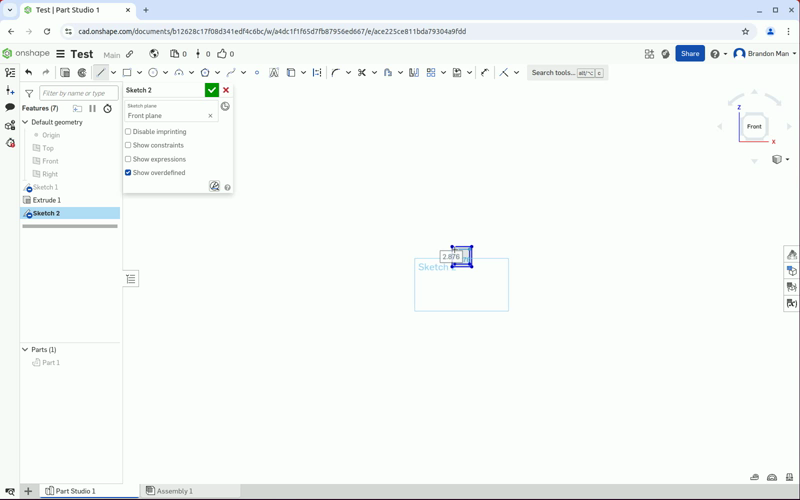
scroll(6)
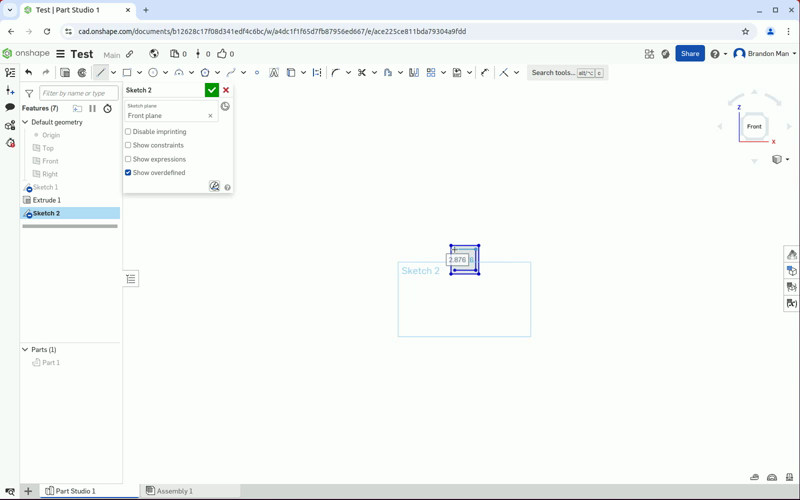
scroll(6)
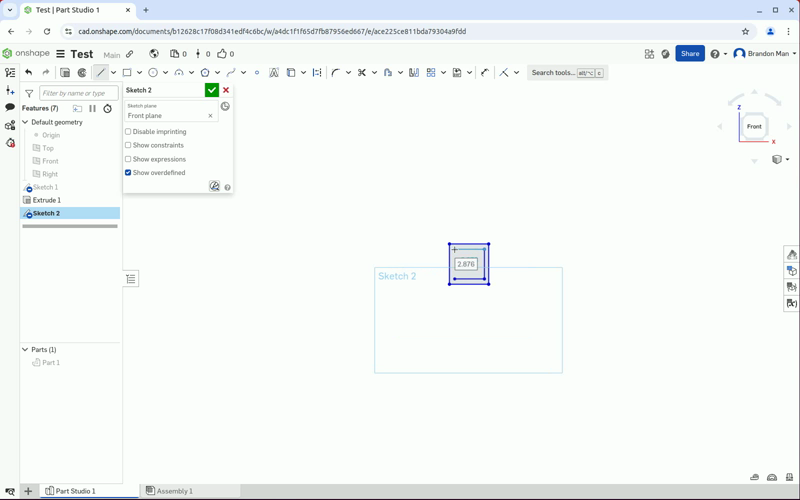
scroll(6)
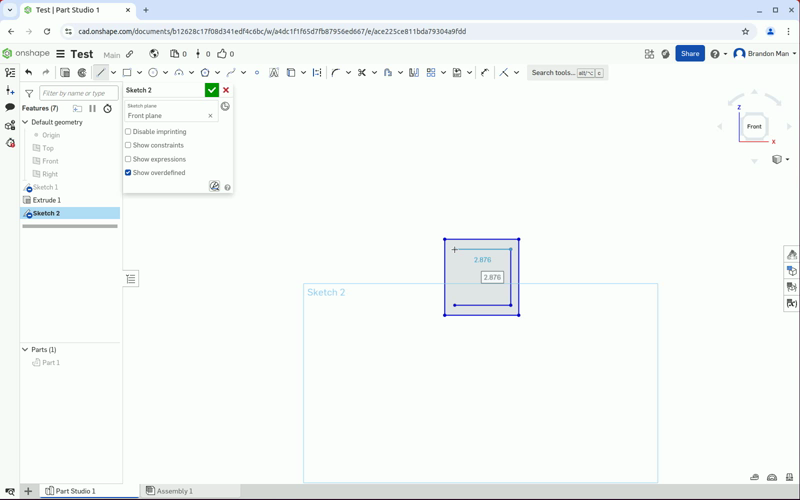
scroll(6)
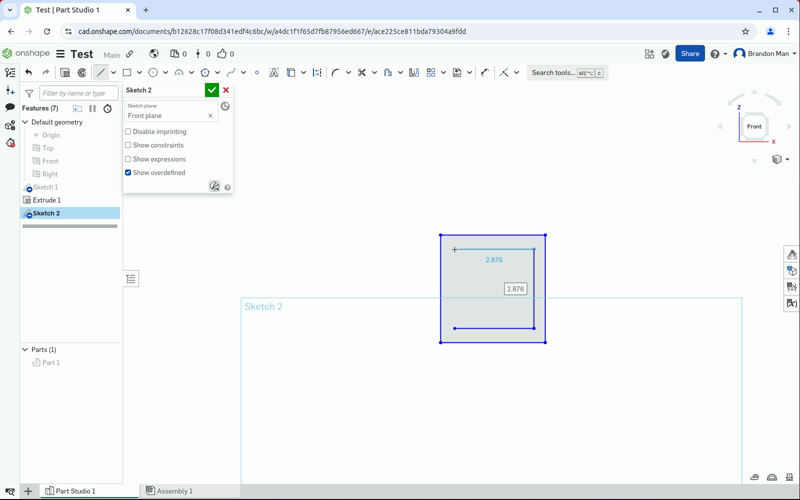
scroll(6)
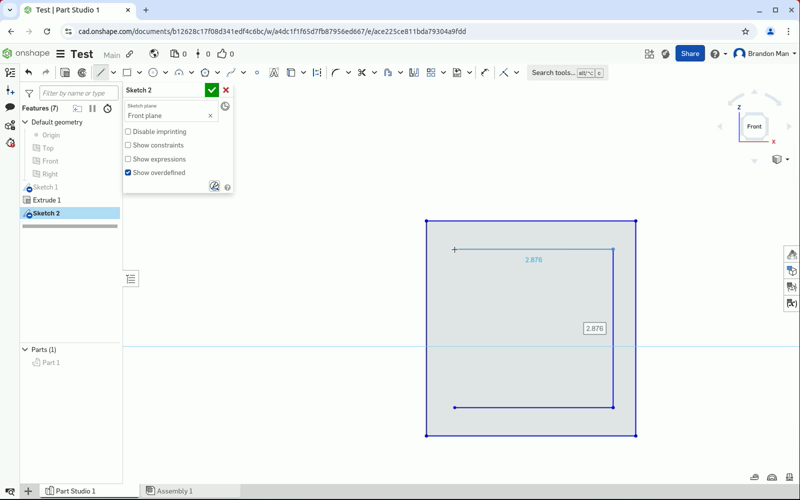
click(454, 249)
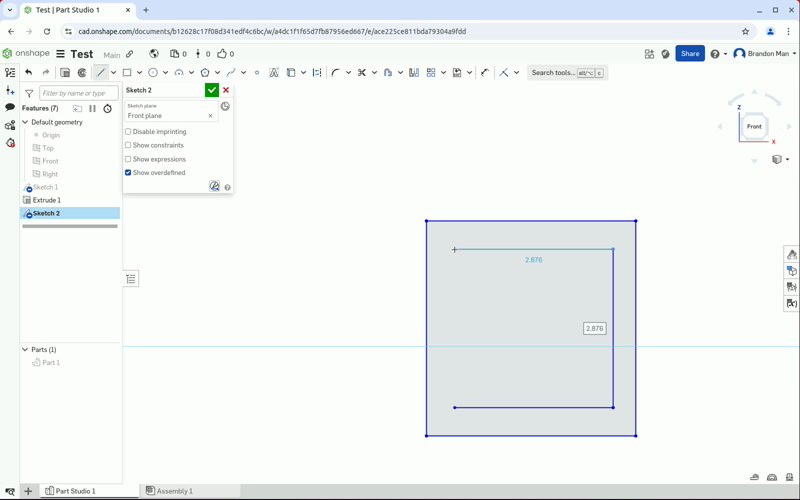
scroll(-6)
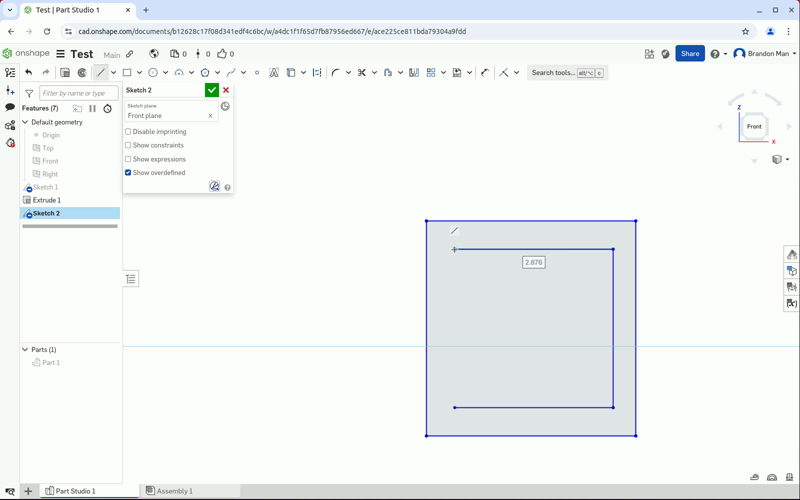
scroll(-6)
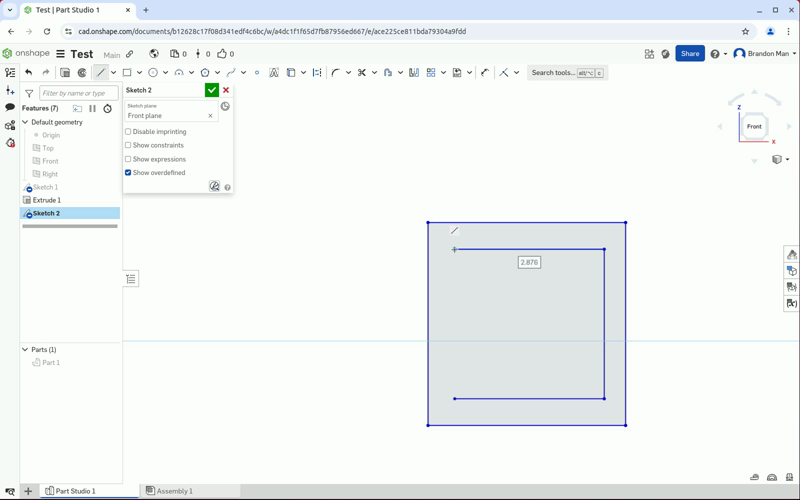
scroll(-6)
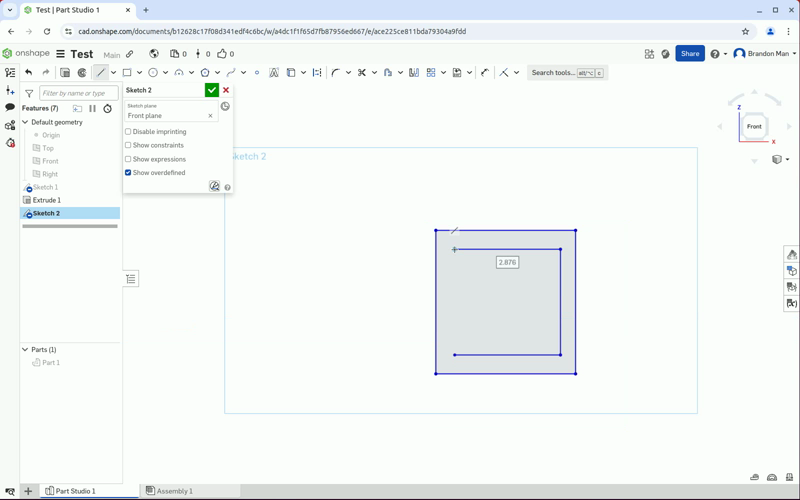
scroll(-6)
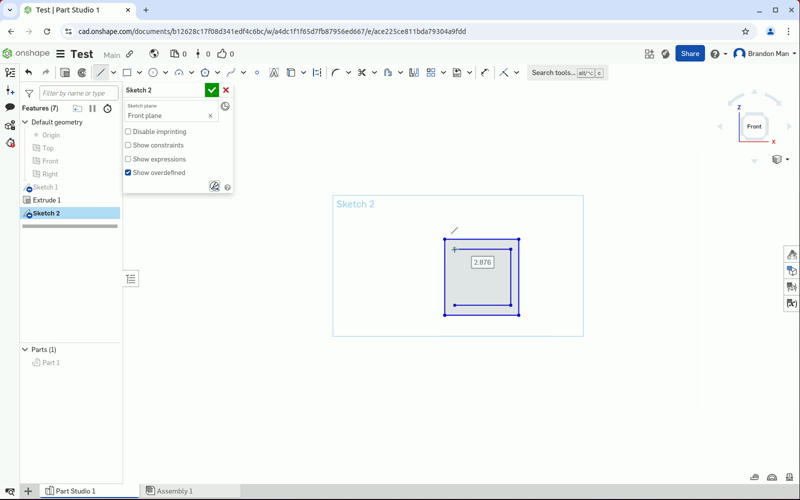
scroll(-6)
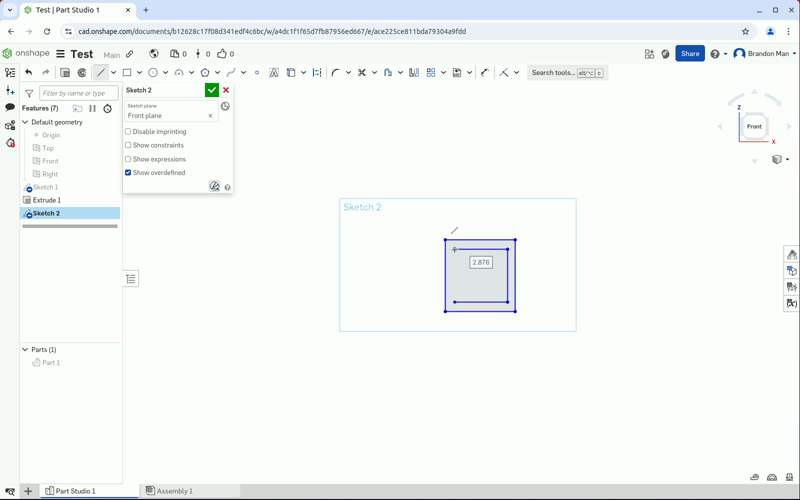
scroll(-6)
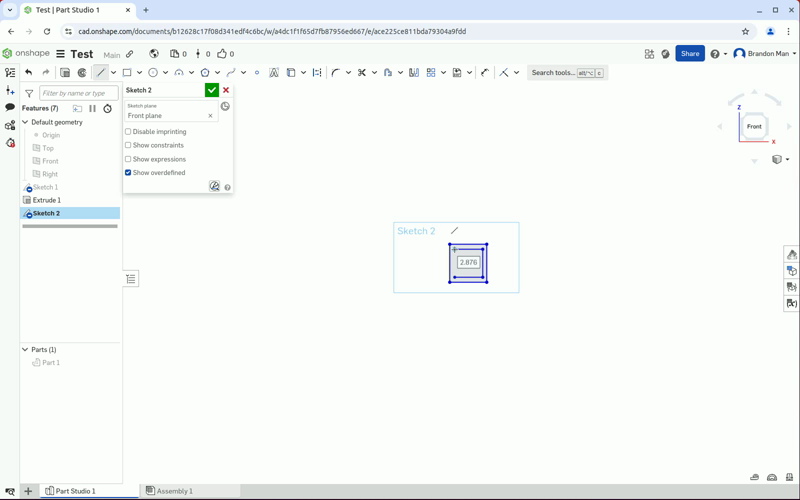
scroll(-6)
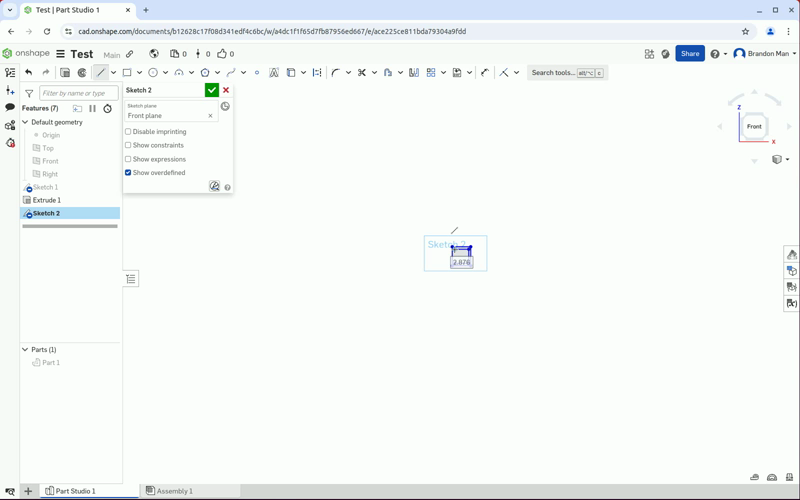
key_up(shift)
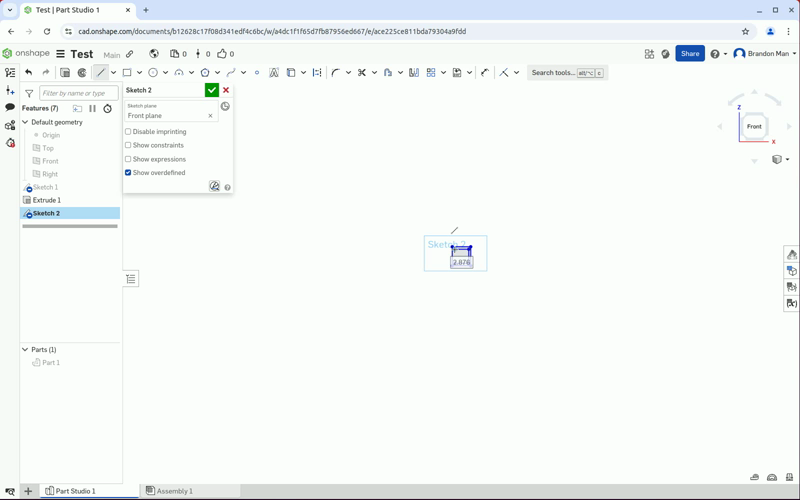
mouse_move(484, 249)
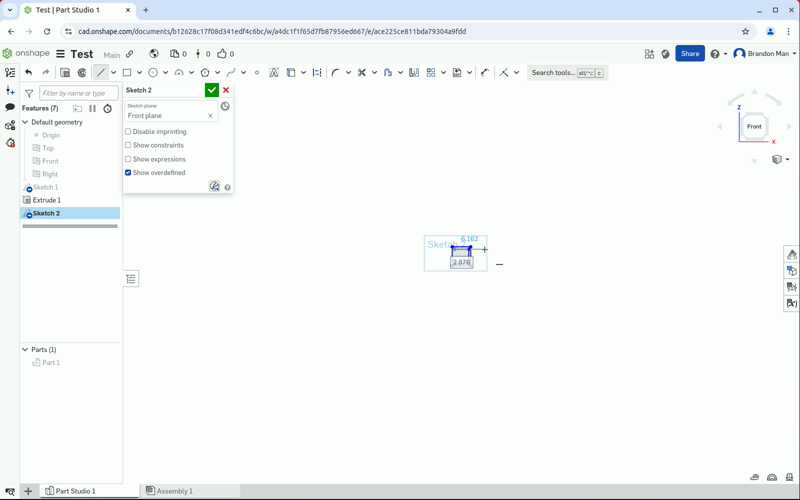
key_down(shift)
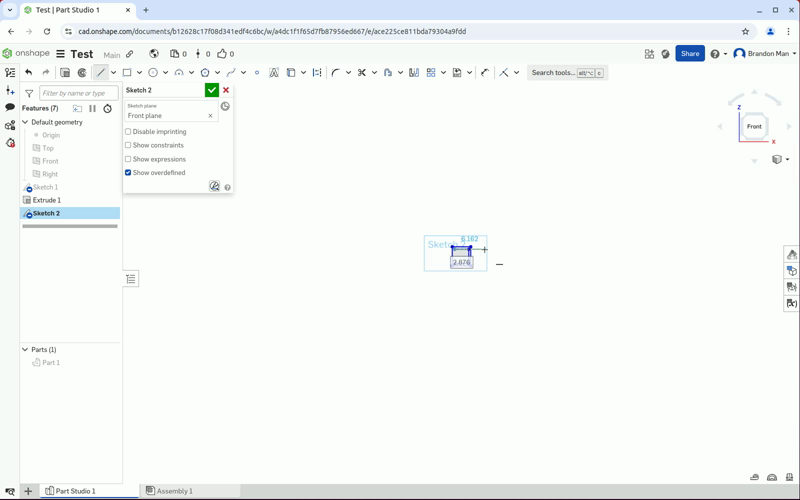
mouse_move(454, 263)
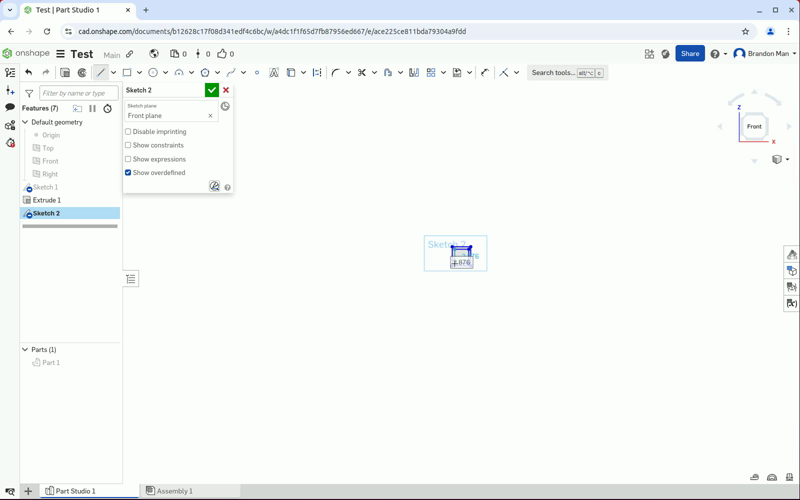
scroll(6)
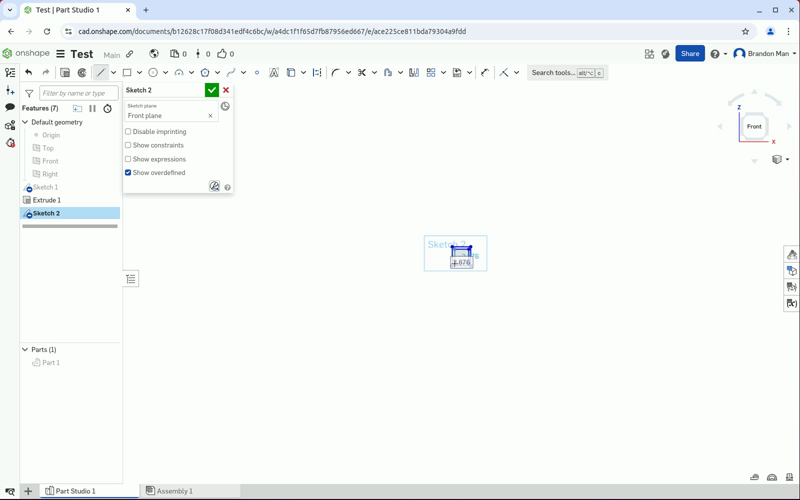
scroll(6)
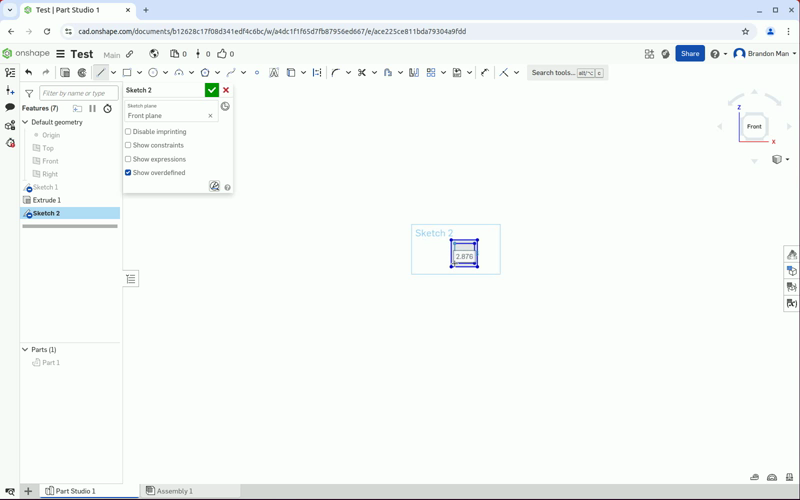
scroll(6)
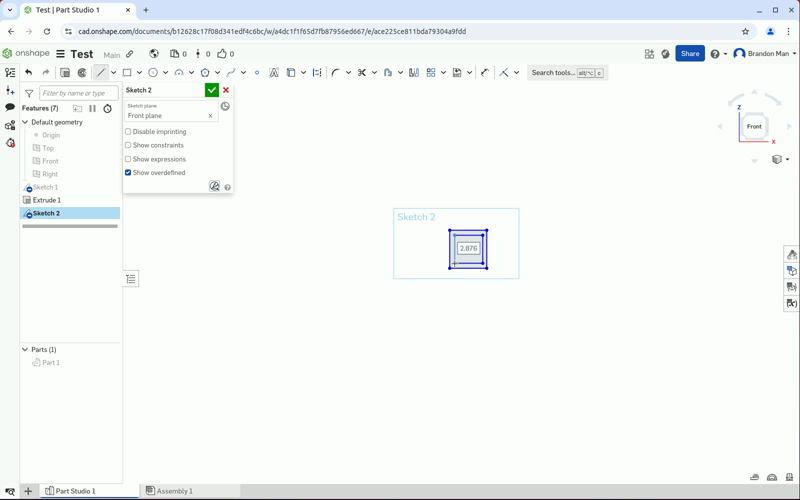
scroll(6)
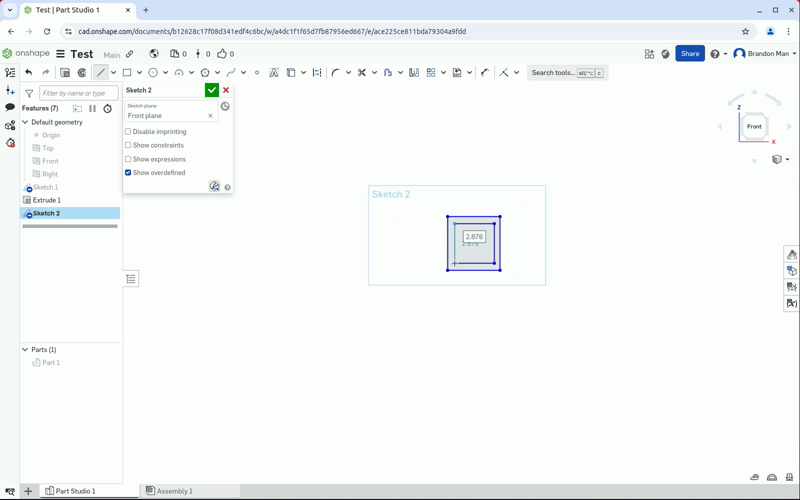
scroll(6)
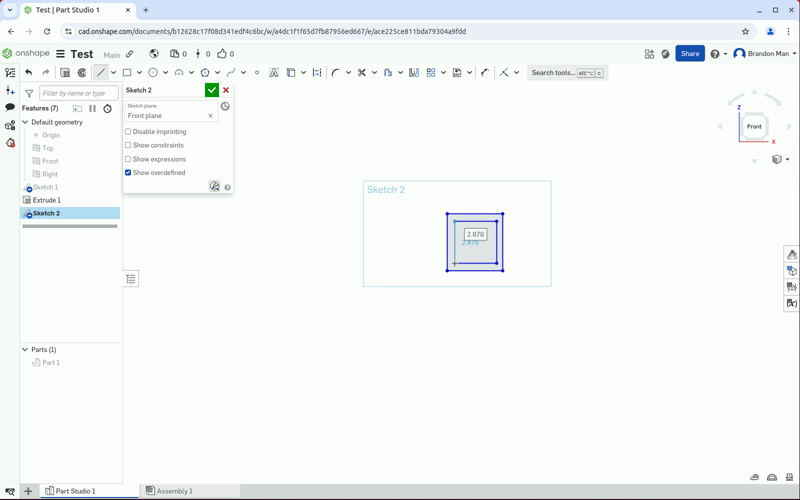
scroll(6)
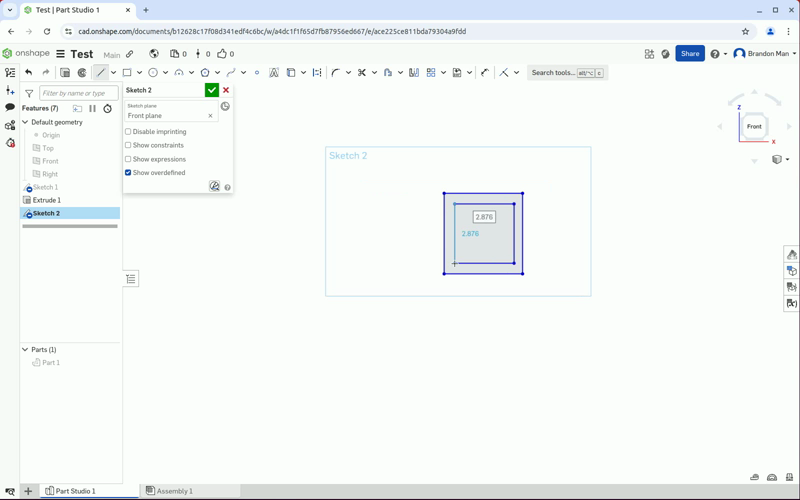
scroll(6)
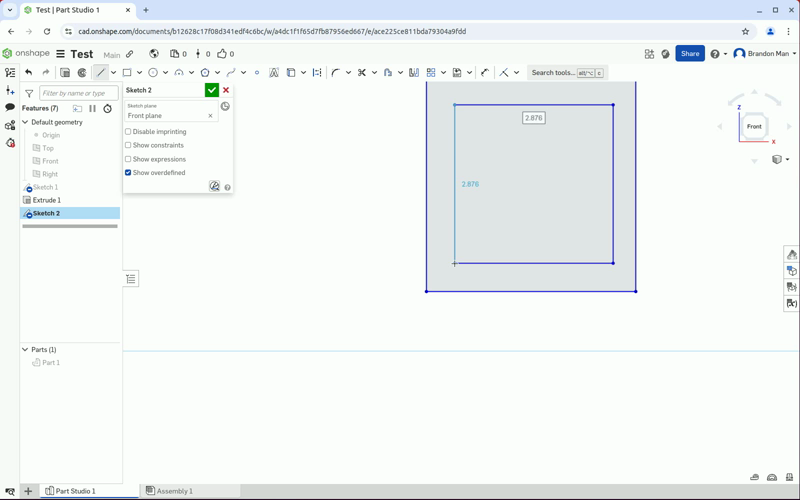
key_up(shift)
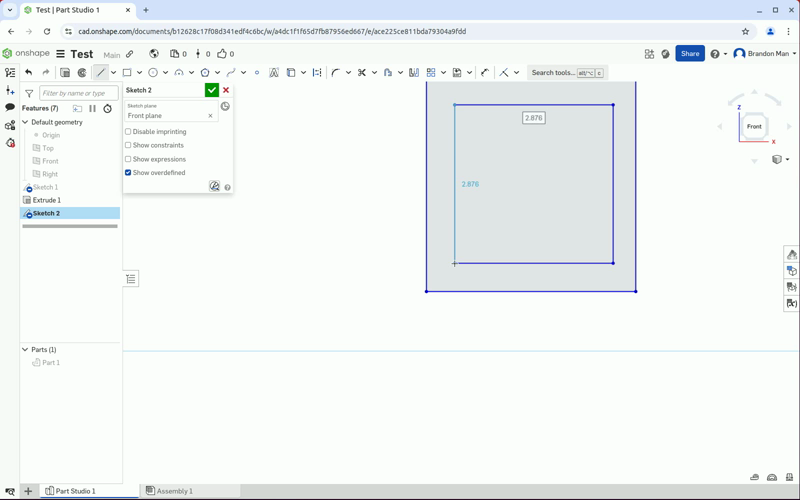
click(454, 263)
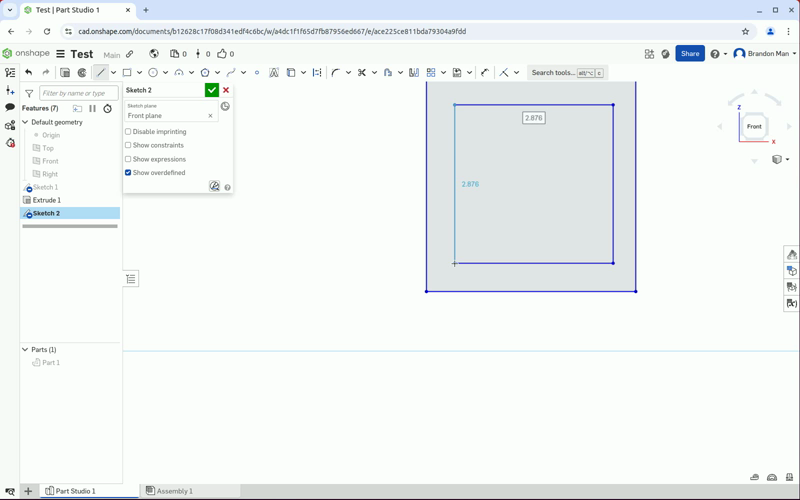
scroll(-6)
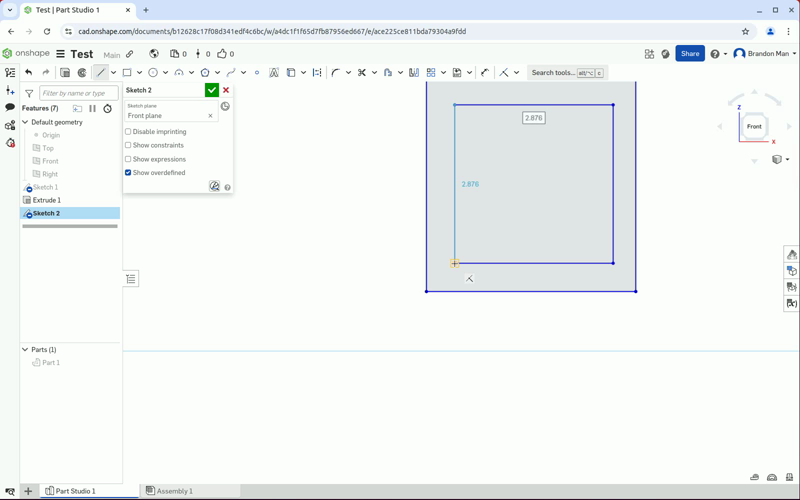
scroll(-6)
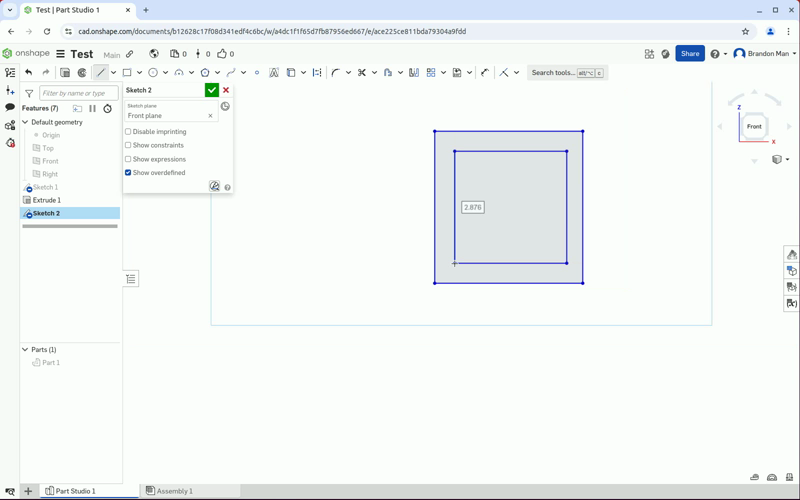
scroll(-6)
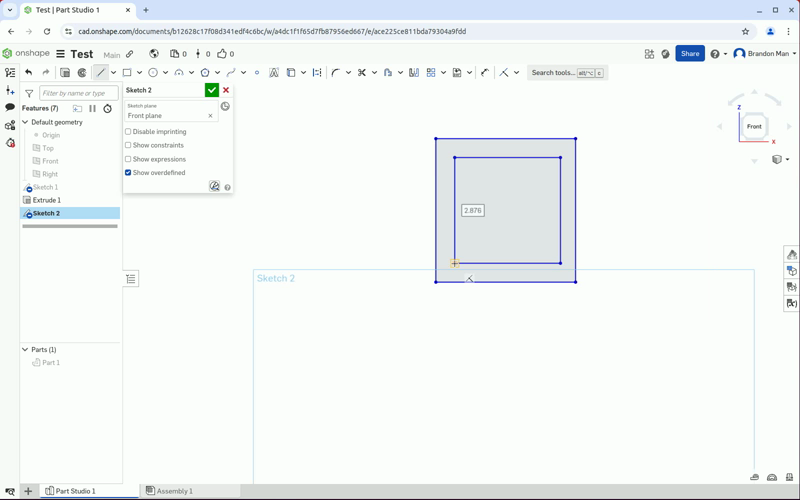
scroll(-6)
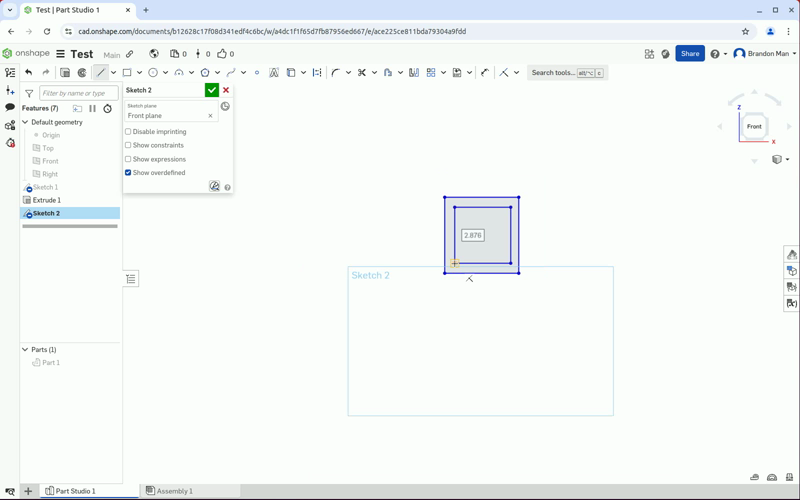
scroll(-6)
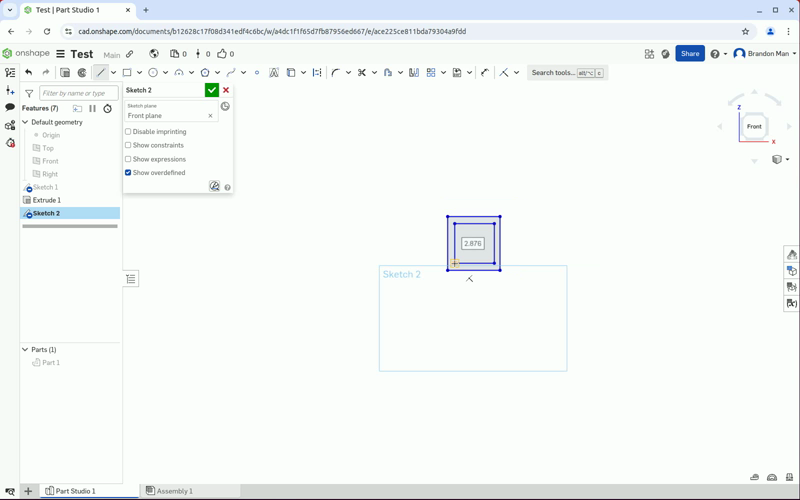
scroll(-6)
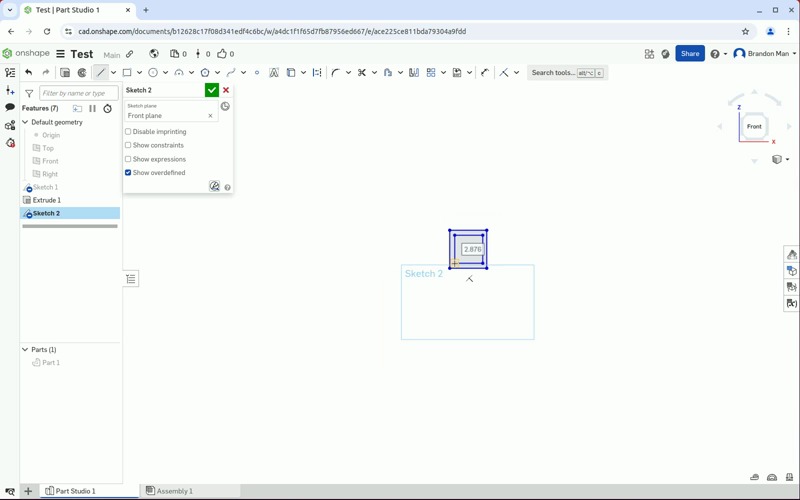
scroll(-6)
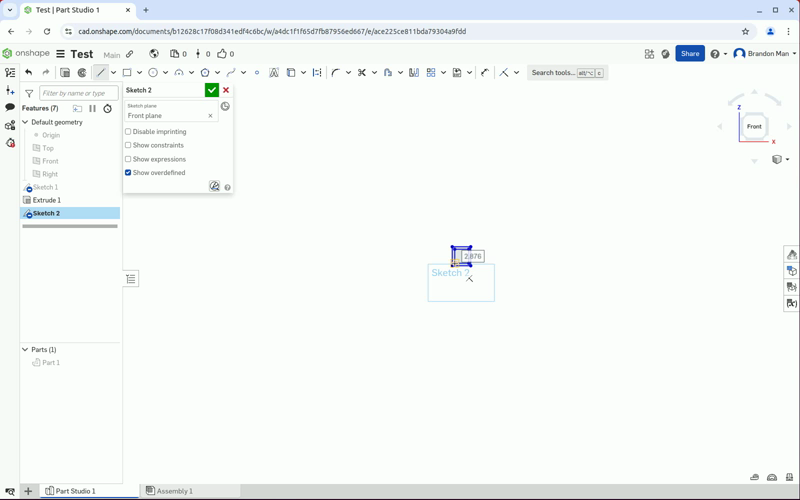
key(esc)
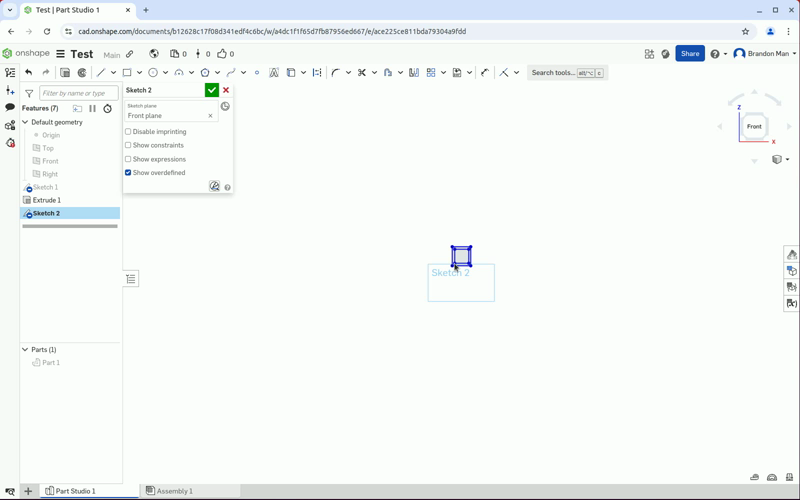
mouse_move(470, 249)
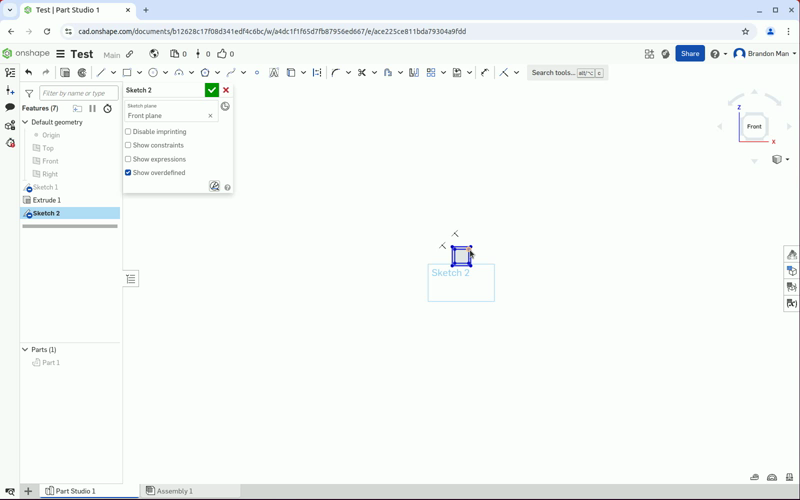
scroll(6)
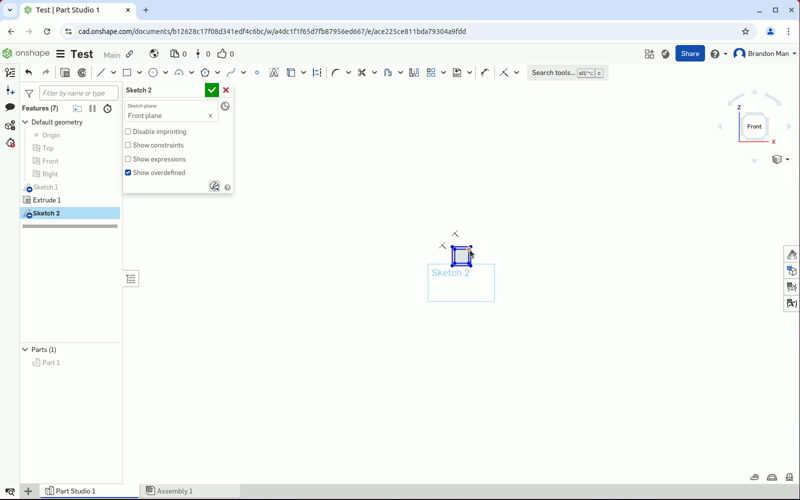
scroll(6)
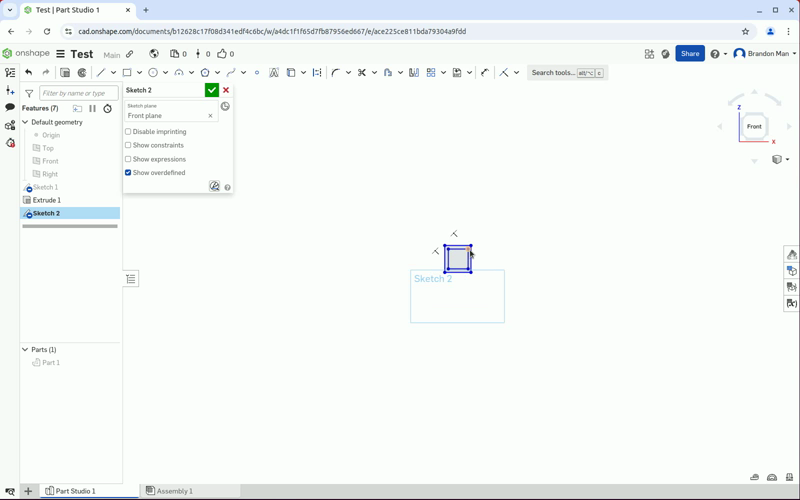
scroll(6)
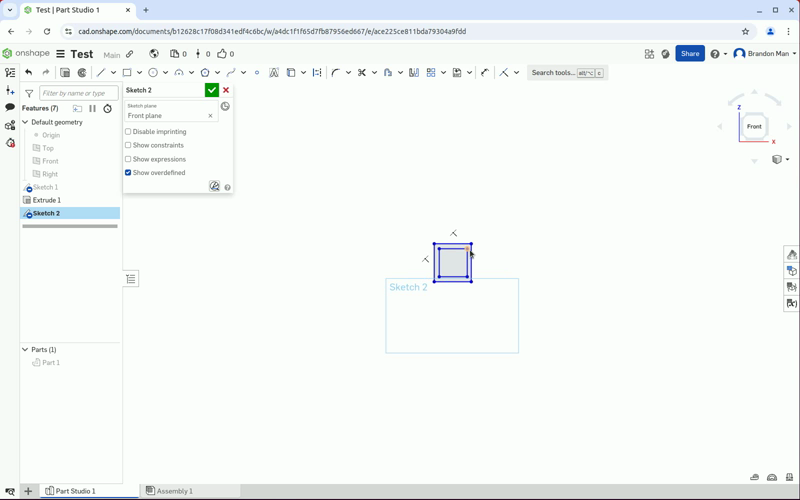
scroll(6)
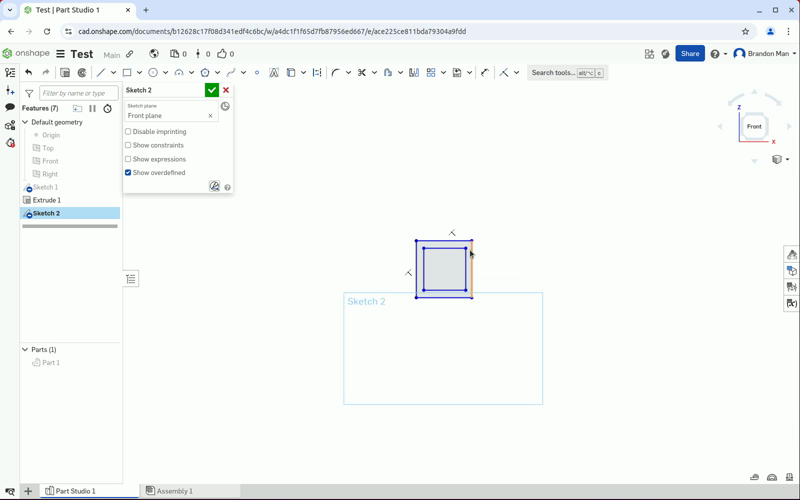
scroll(6)
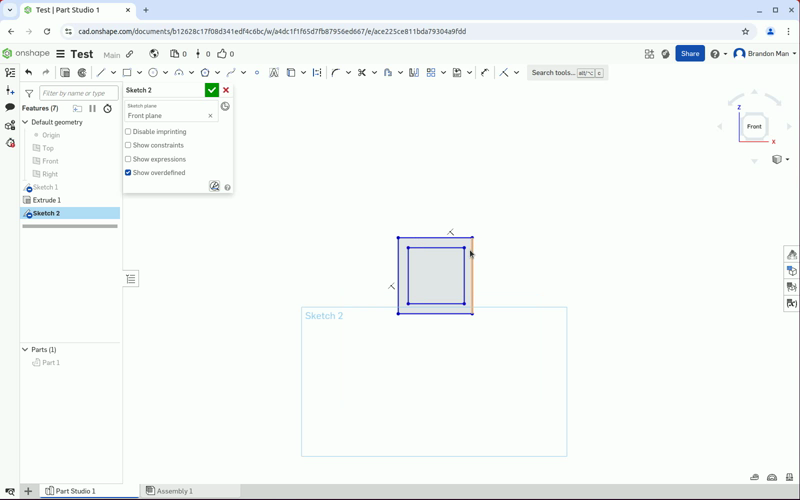
scroll(6)
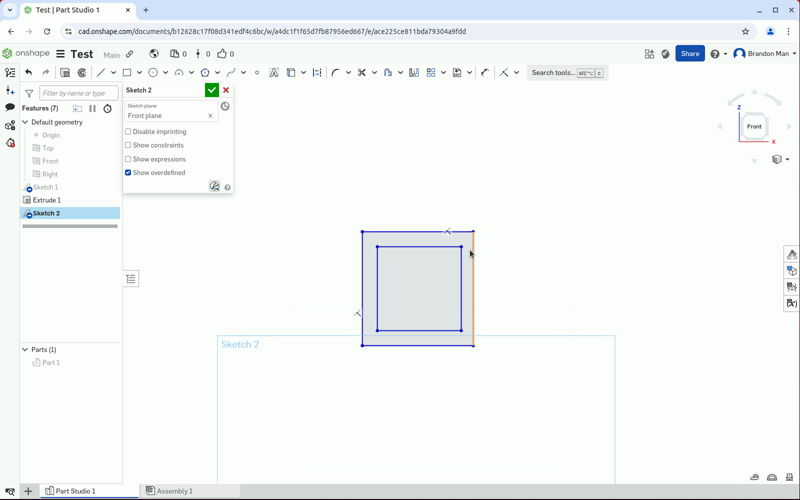
scroll(6)
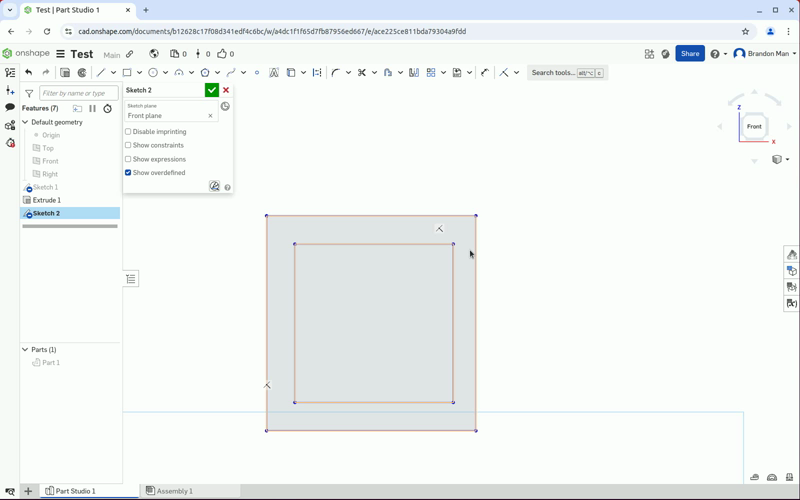
click(470, 249)
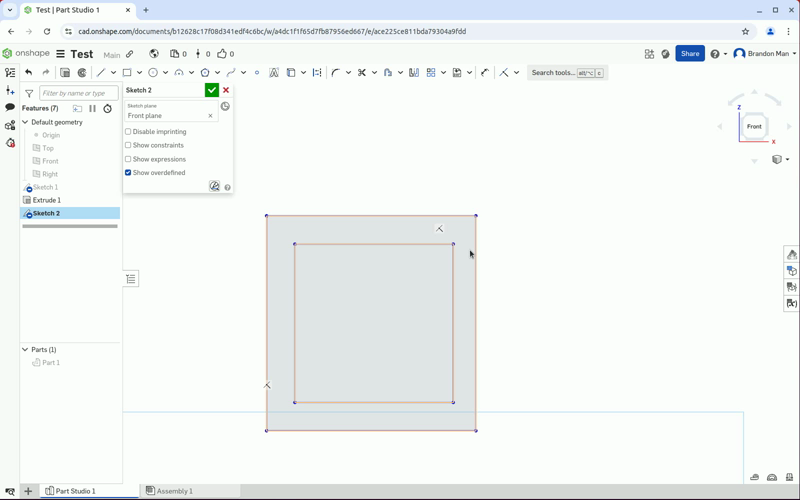
scroll(-6)
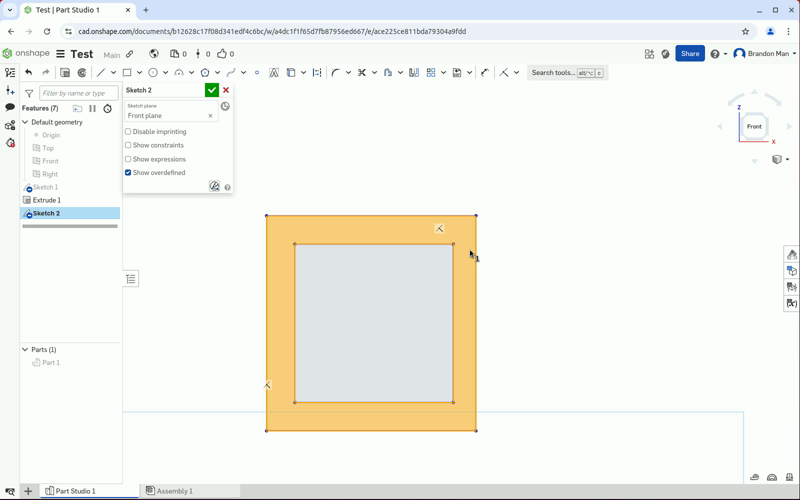
scroll(-6)
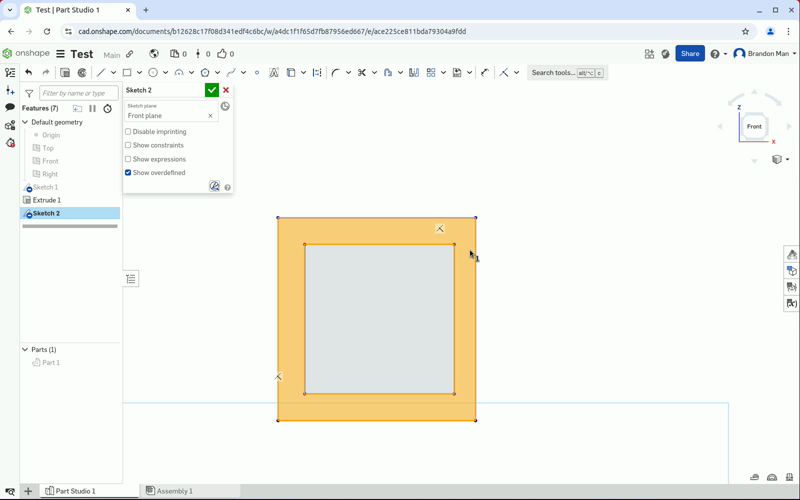
scroll(-6)
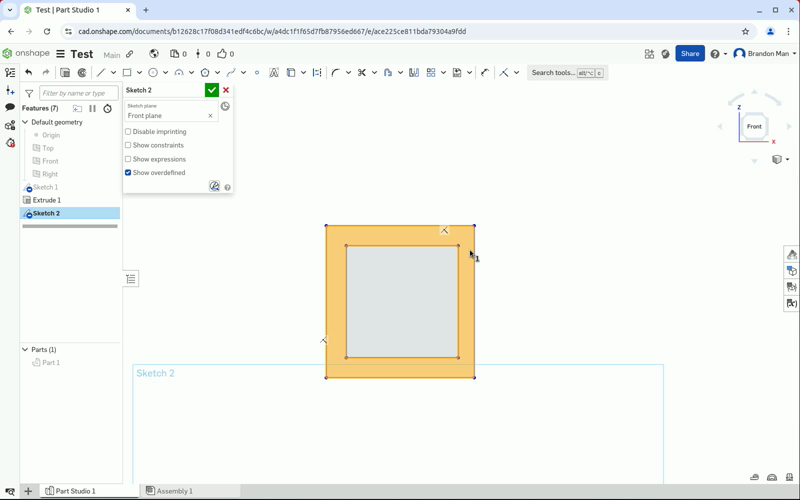
scroll(-6)
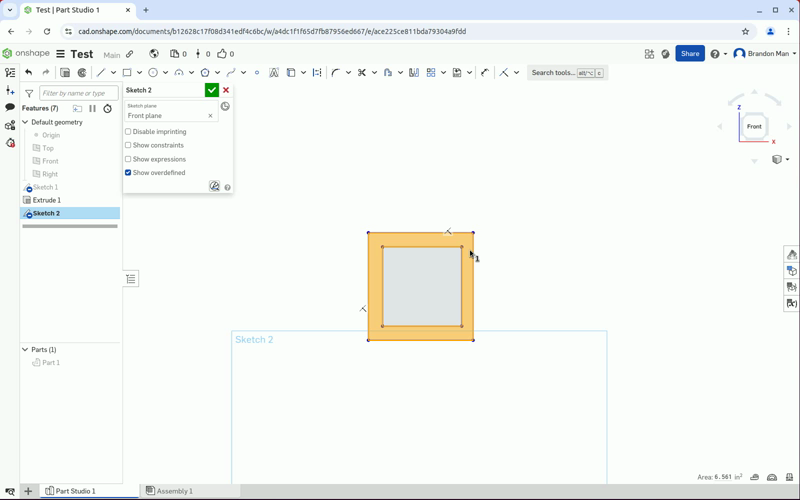
scroll(-6)
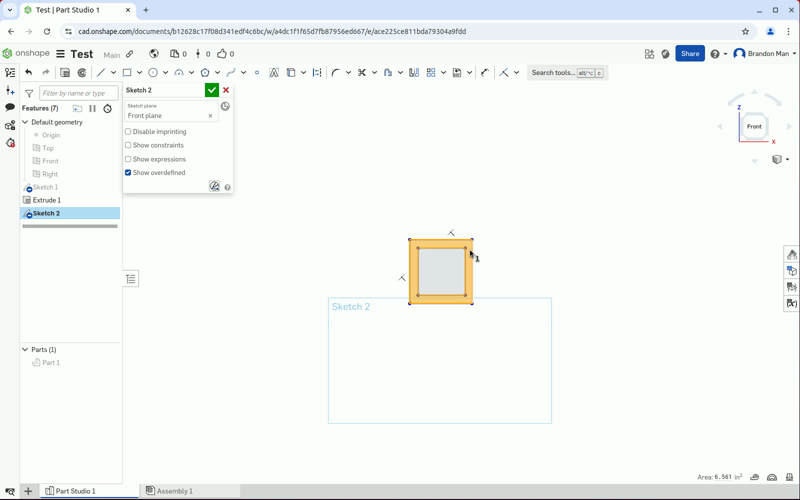
scroll(-6)
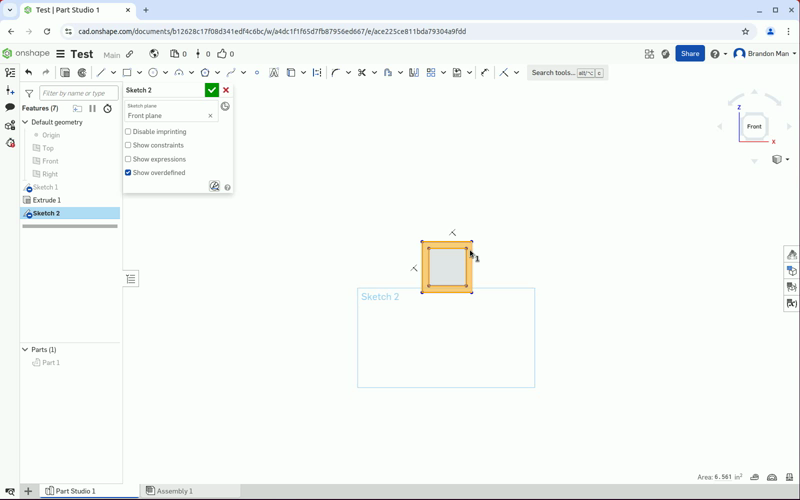
scroll(-6)
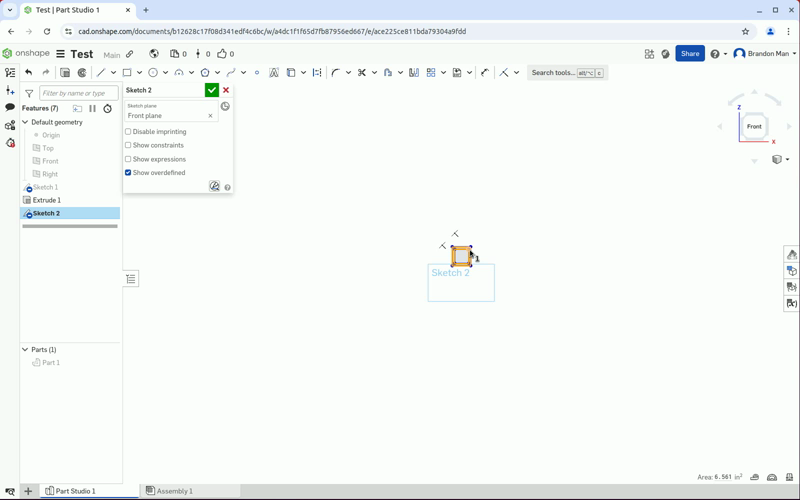
mouse_move(73, 352)
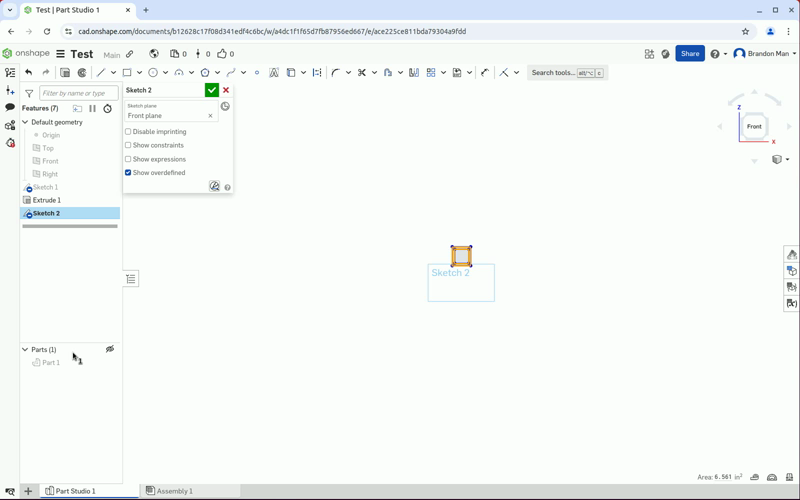
key(shift+y)
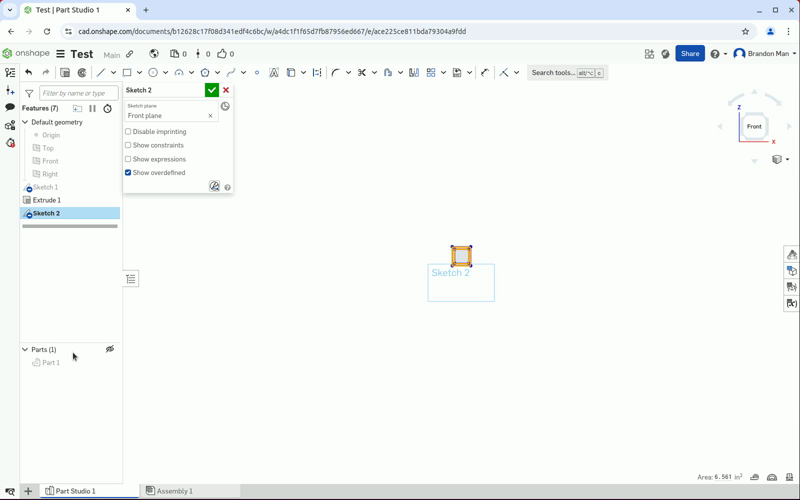
key(shift+e)
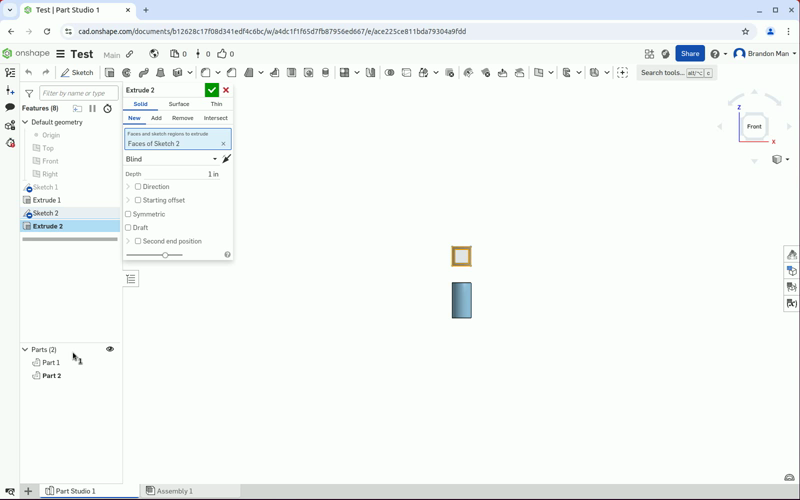
mouse_move(143, 106)
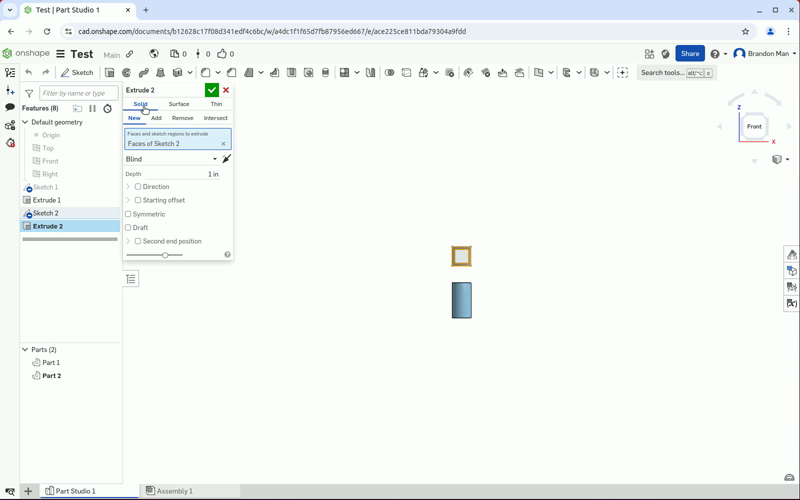
click(143, 106)
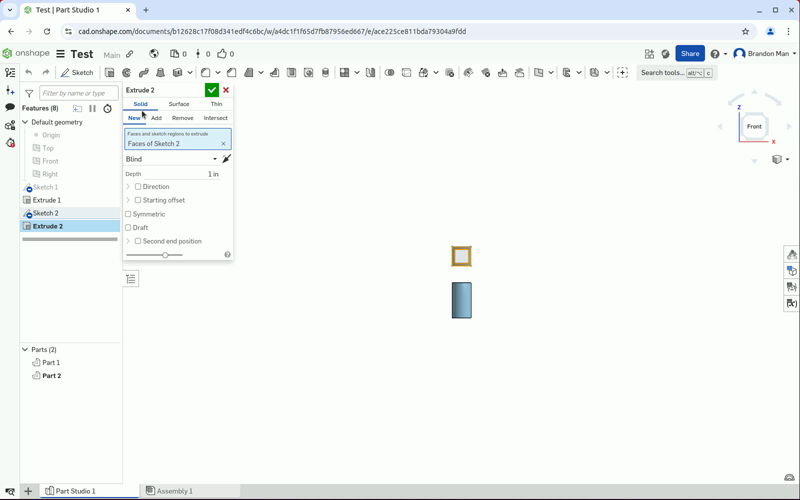
mouse_move(137, 120)
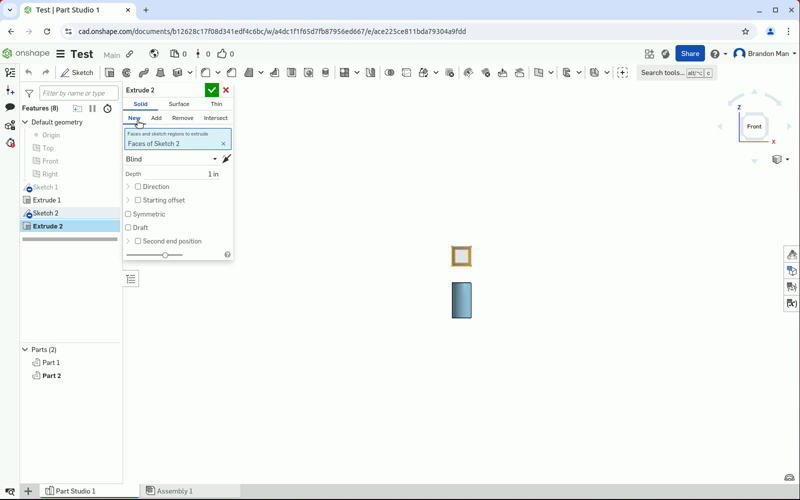
click(137, 120)
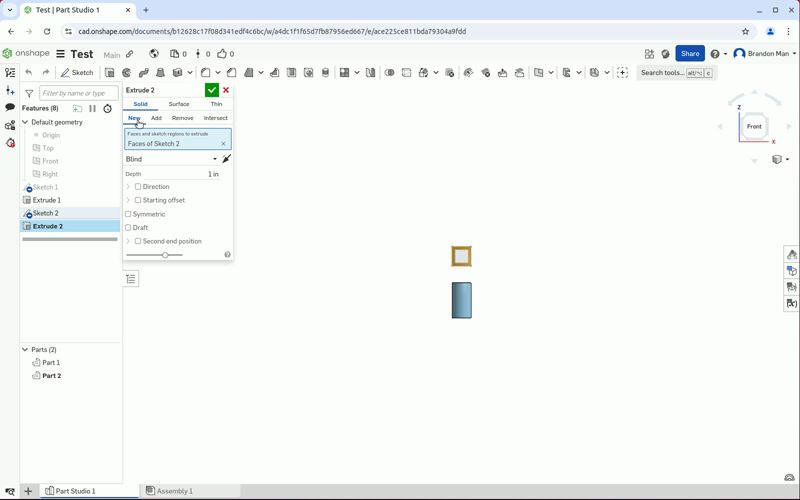
key(tab, 4)
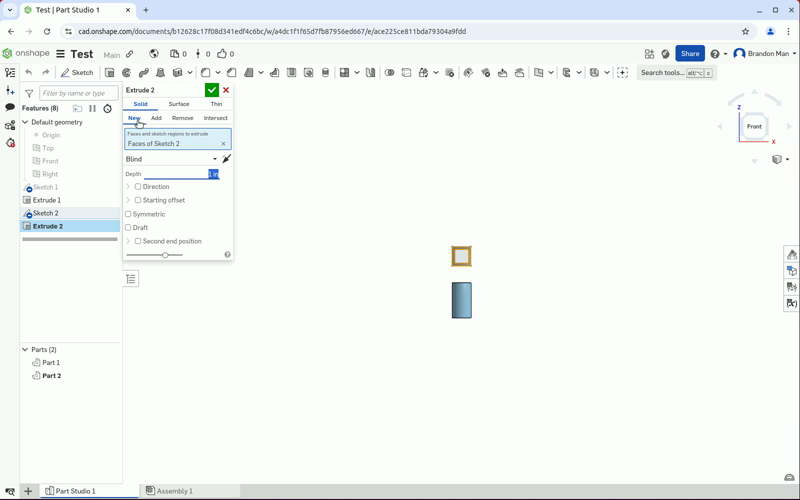
text(23.108)
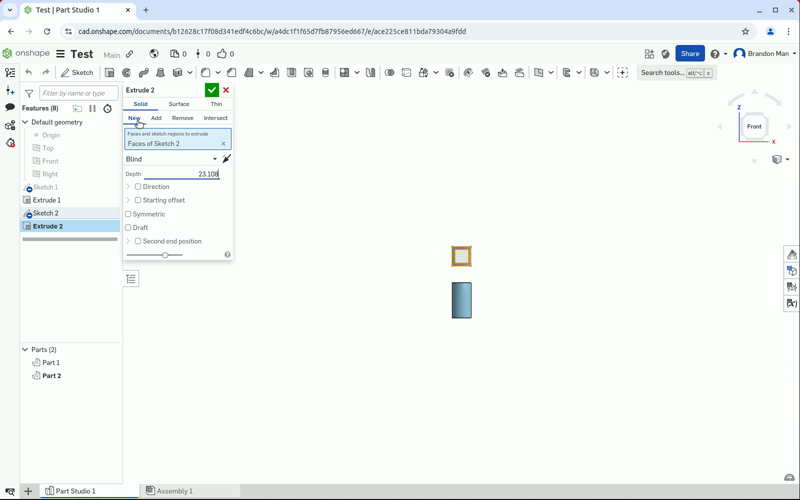
key(enter)
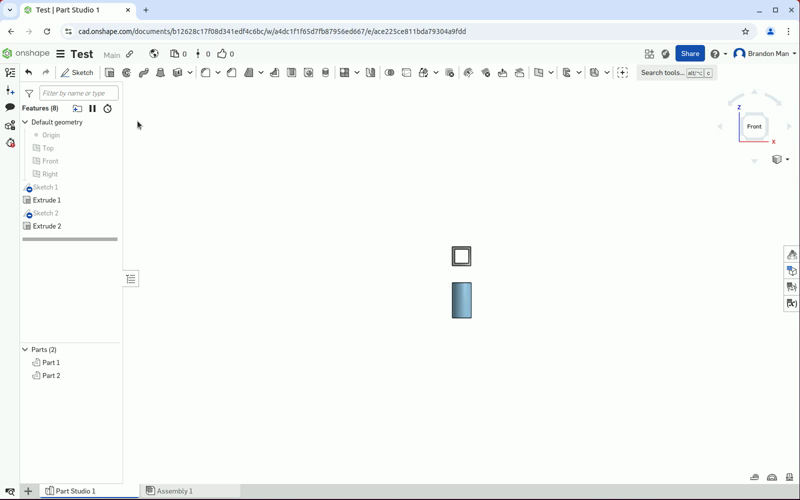
key(shift+h)
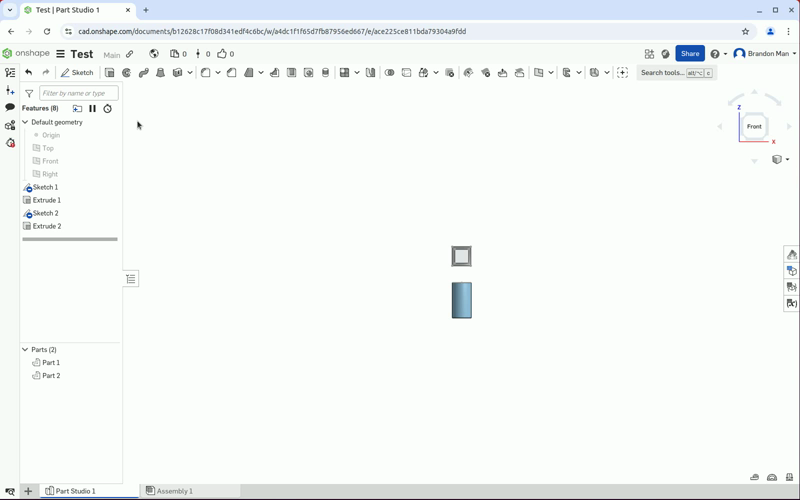
key(shift+h)
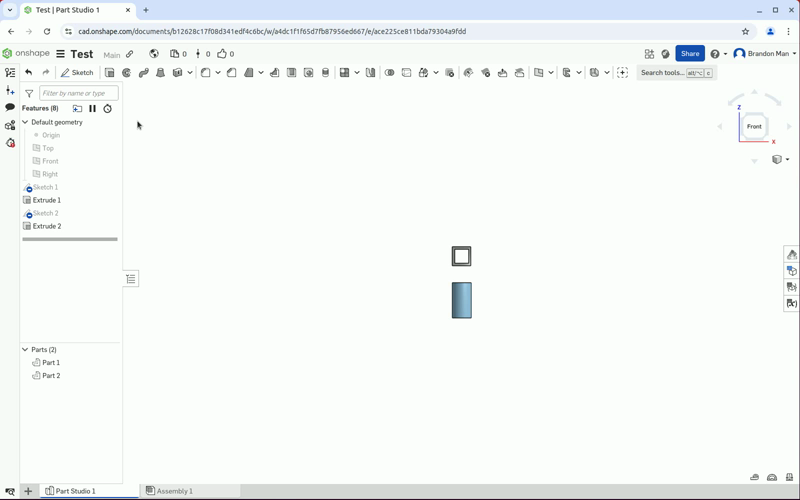
mouse_move(73, 189)
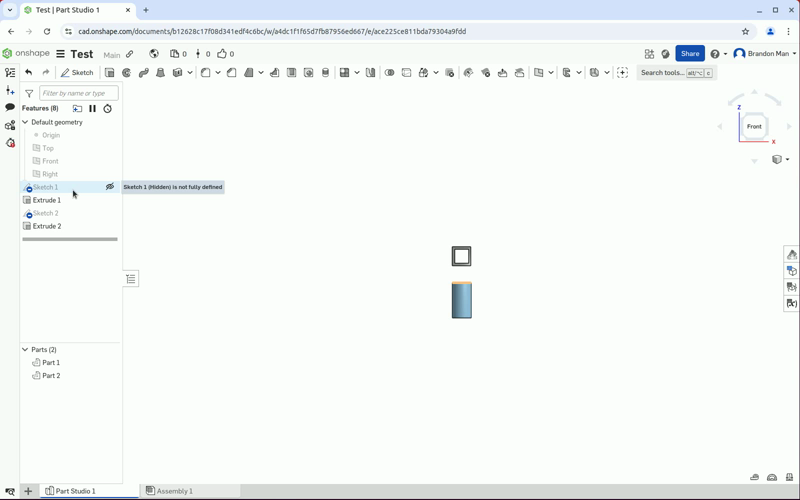
click(73, 189)
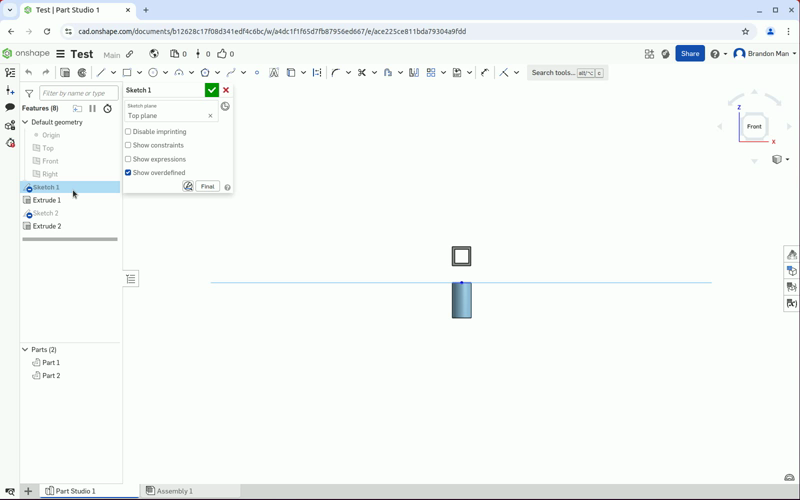
mouse_move(229, 92)
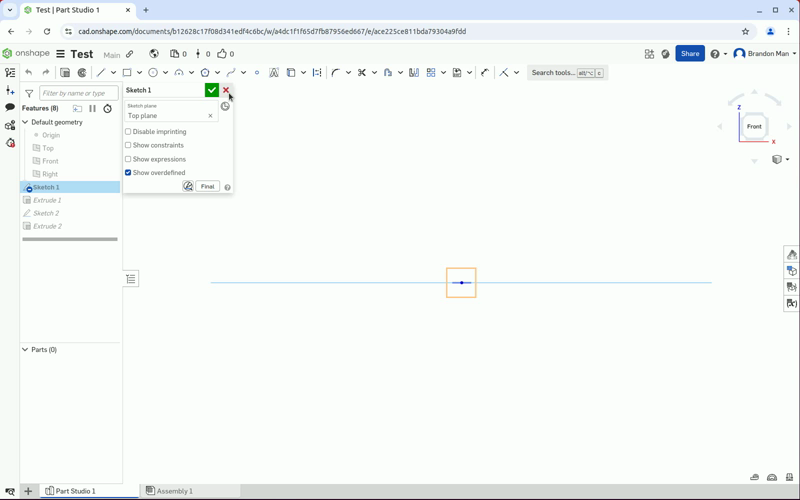
click(229, 92)
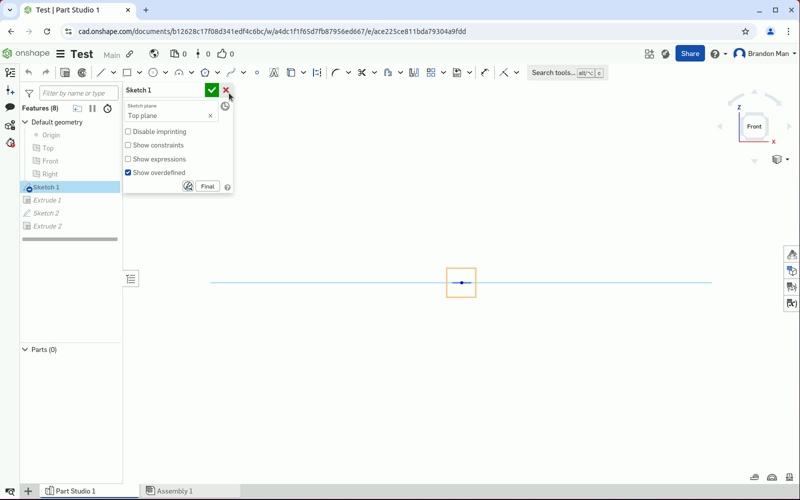
key(shift+s)
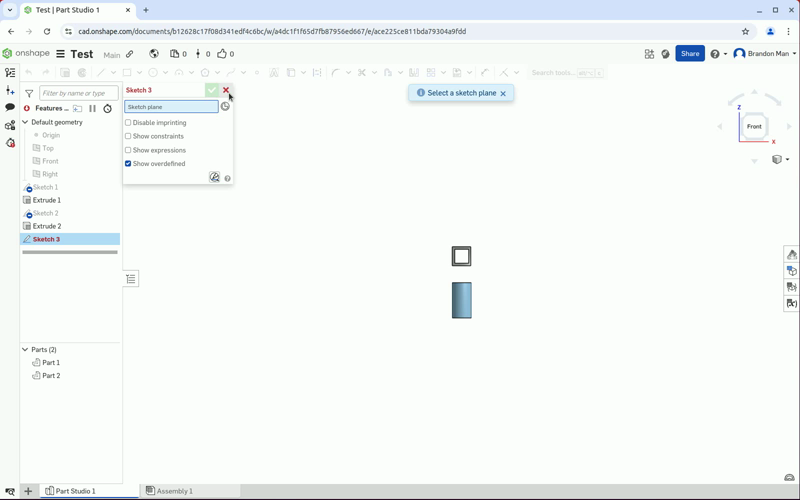
mouse_move(73, 163)
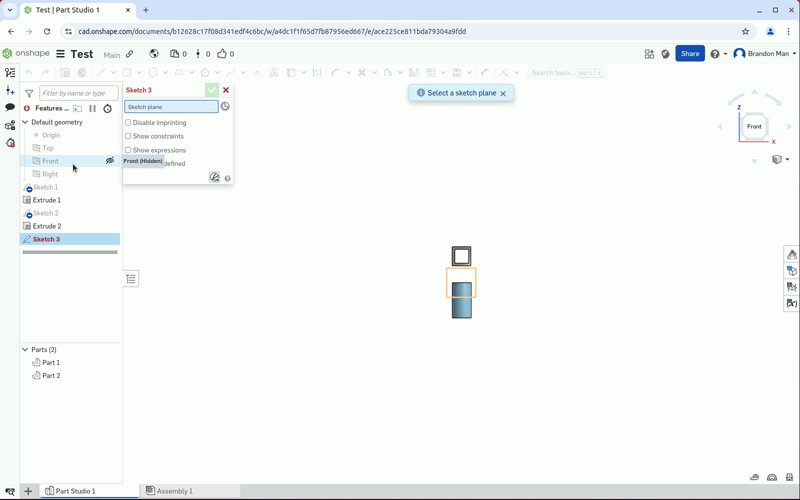
click(73, 163)
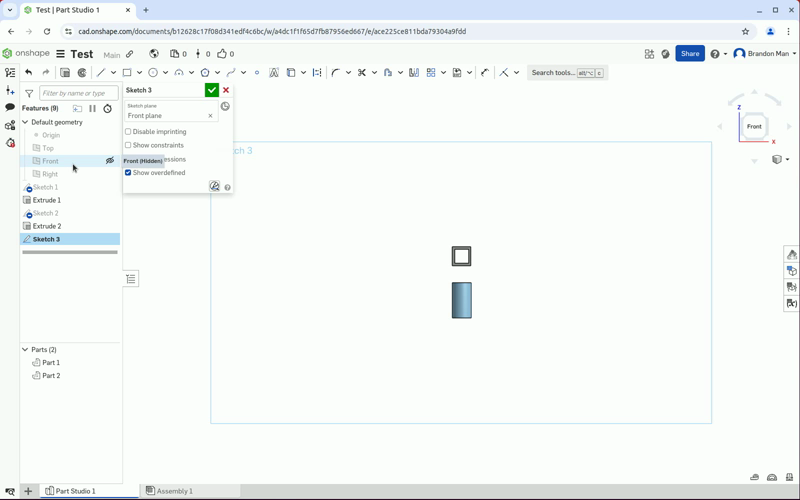
mouse_move(73, 352)
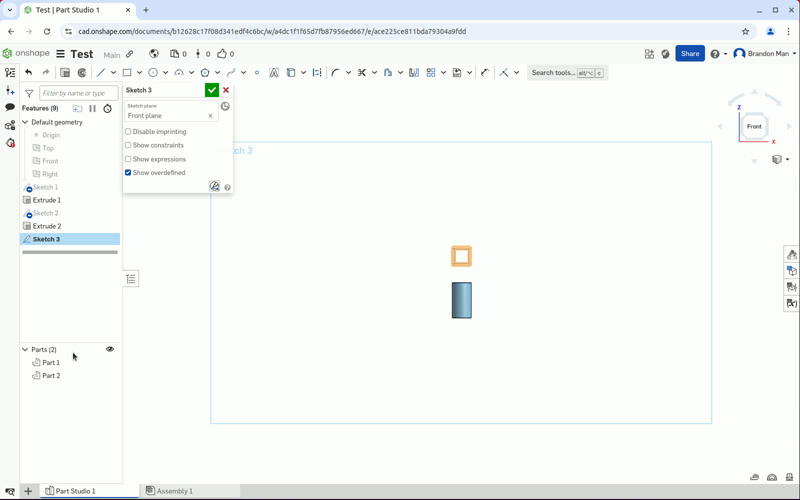
key(y)
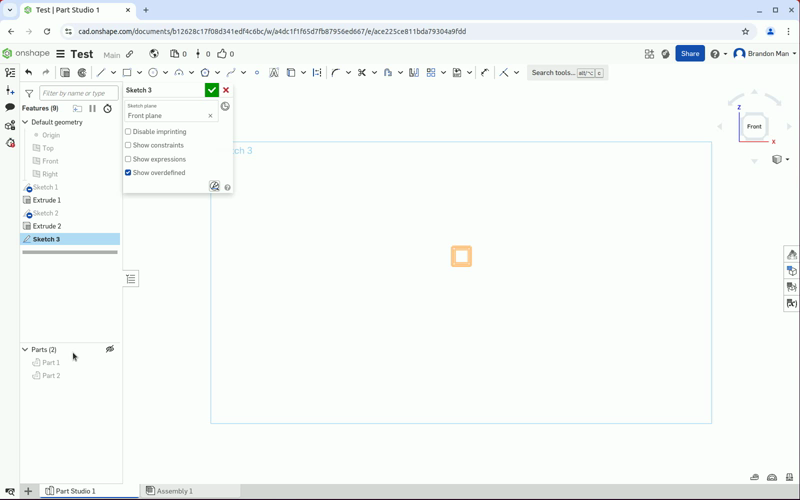
key(l)
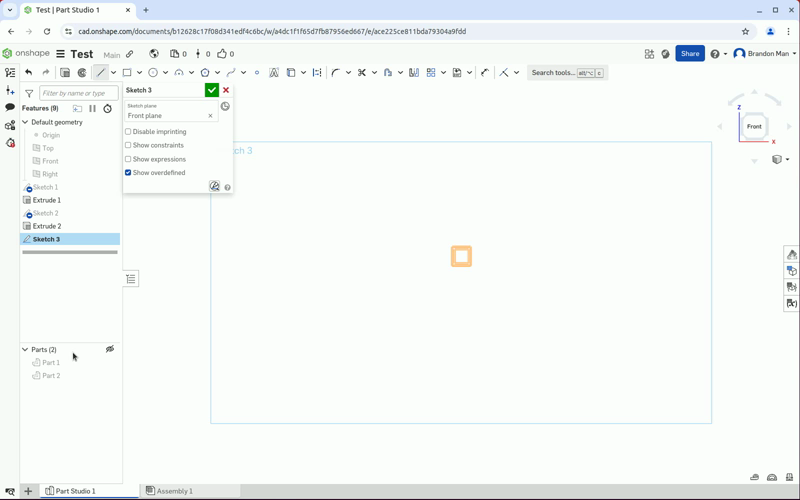
key_down(shift)
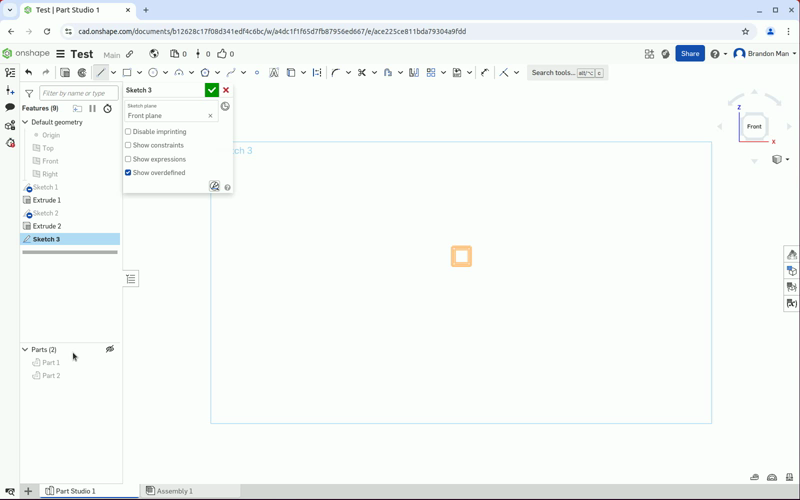
mouse_move(452, 282)
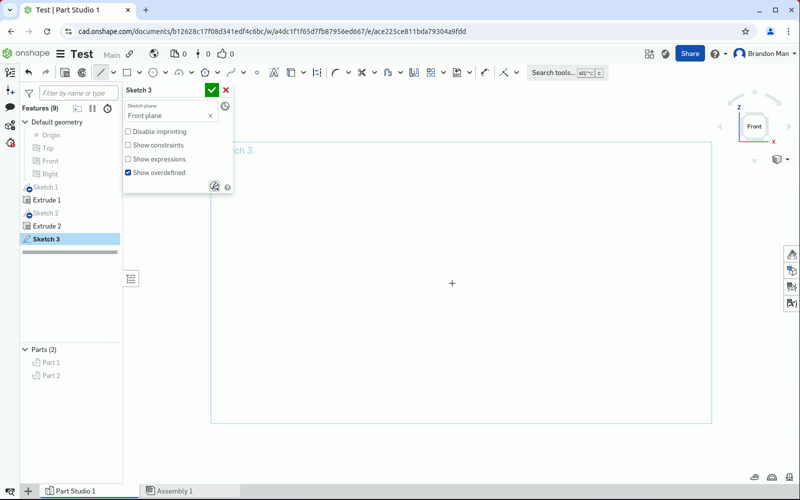
click(452, 282)
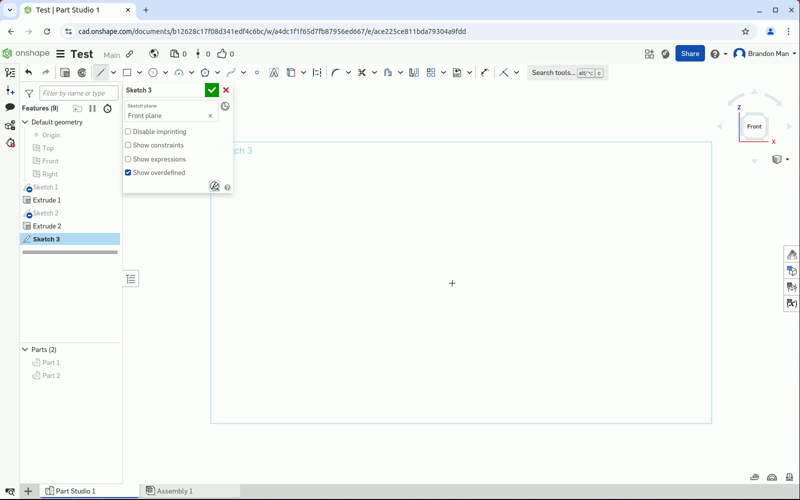
key_up(shift)
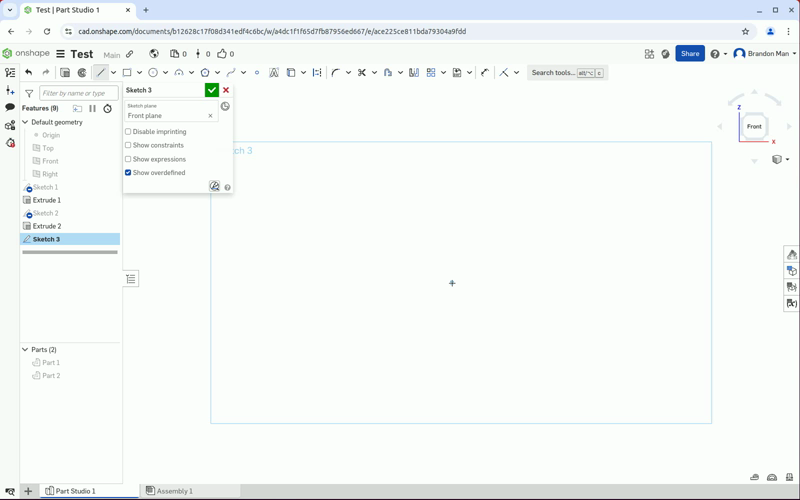
key_down(shift)
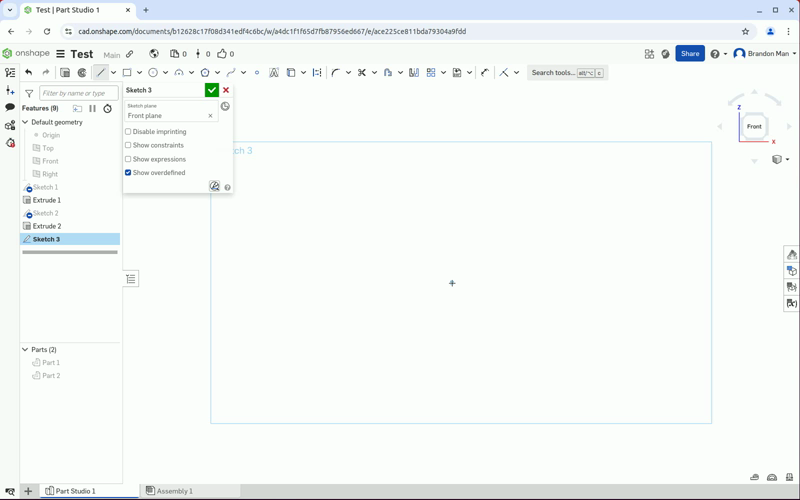
mouse_move(482, 282)
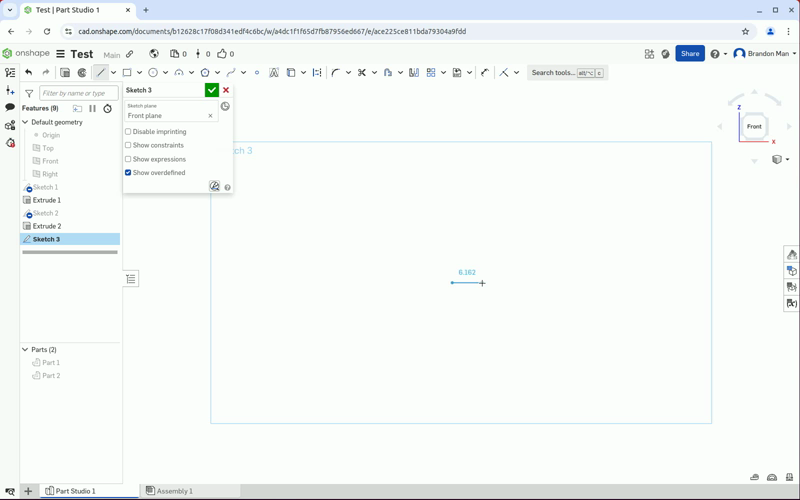
mouse_move(470, 282)
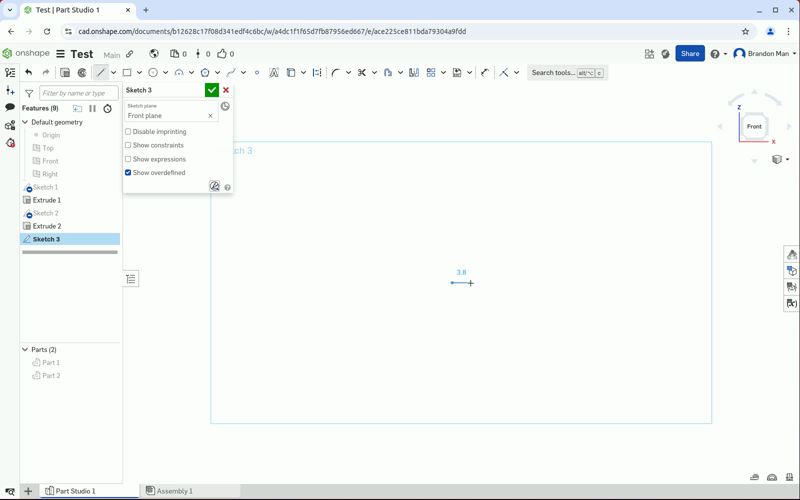
click(470, 282)
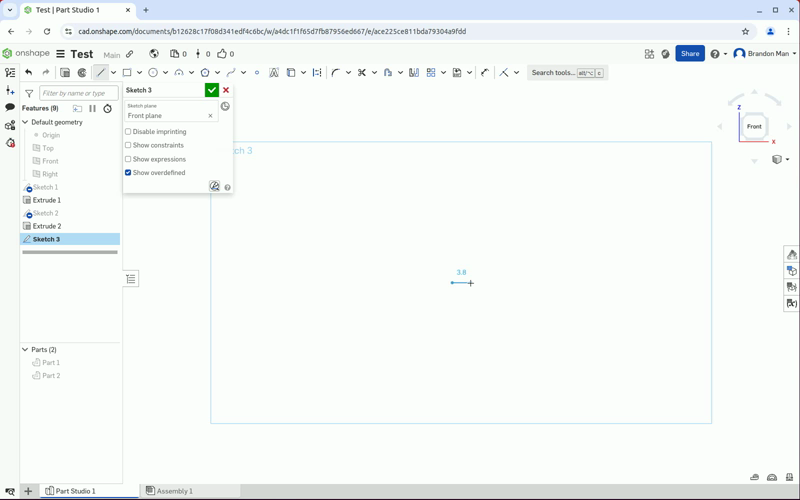
key_up(shift)
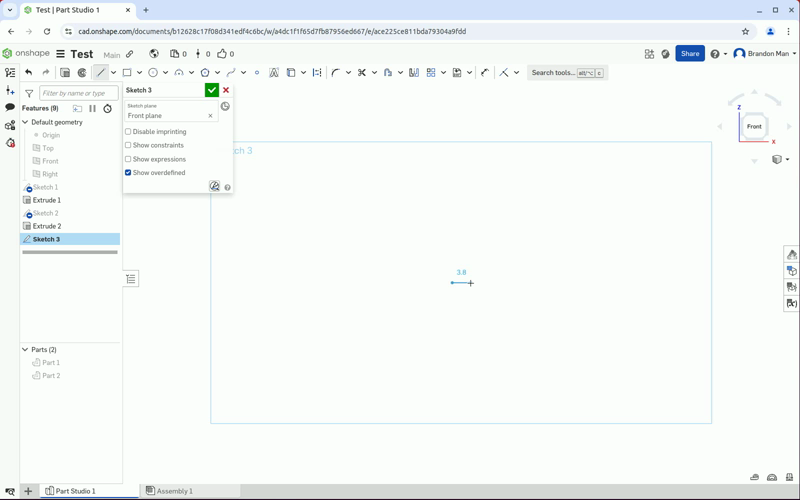
key_down(shift)
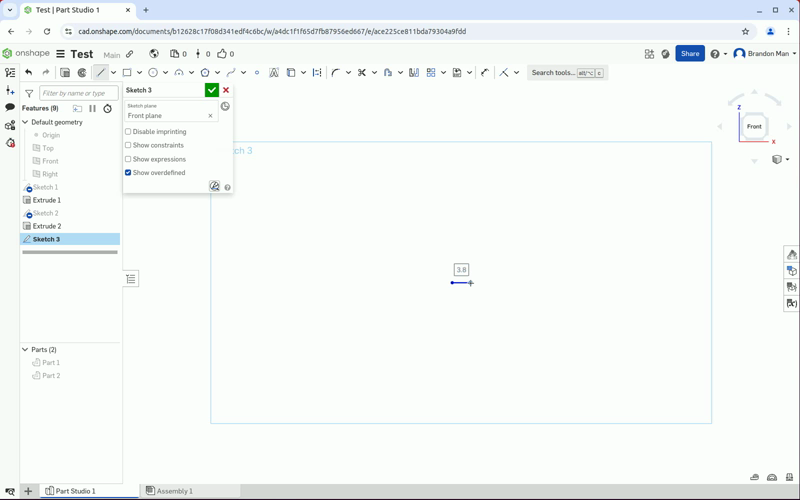
mouse_move(501, 282)
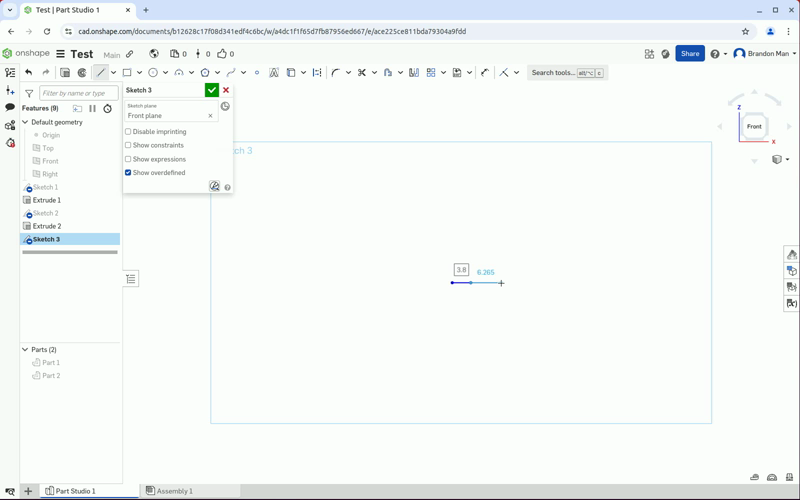
mouse_move(470, 264)
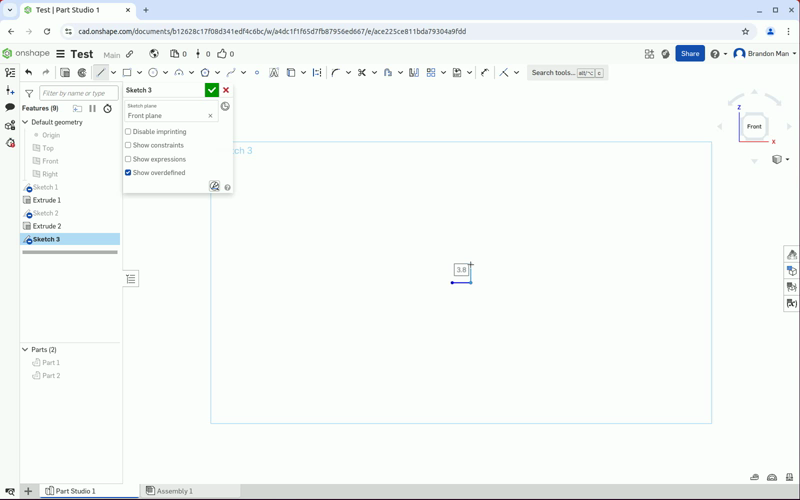
click(470, 264)
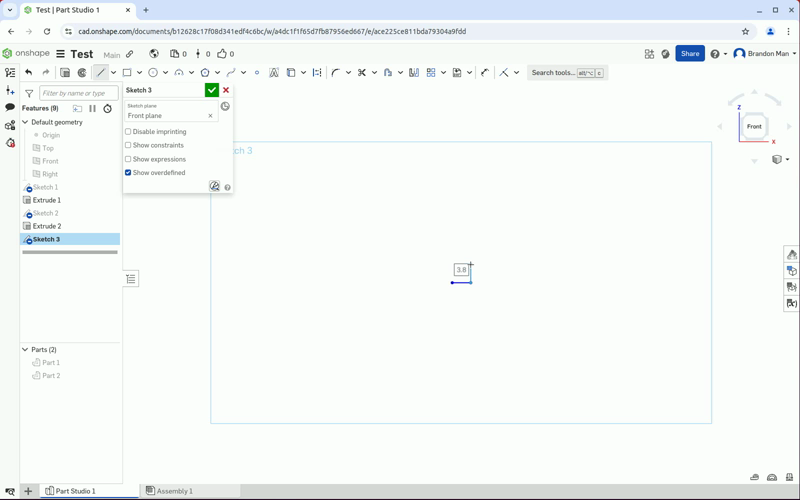
key_up(shift)
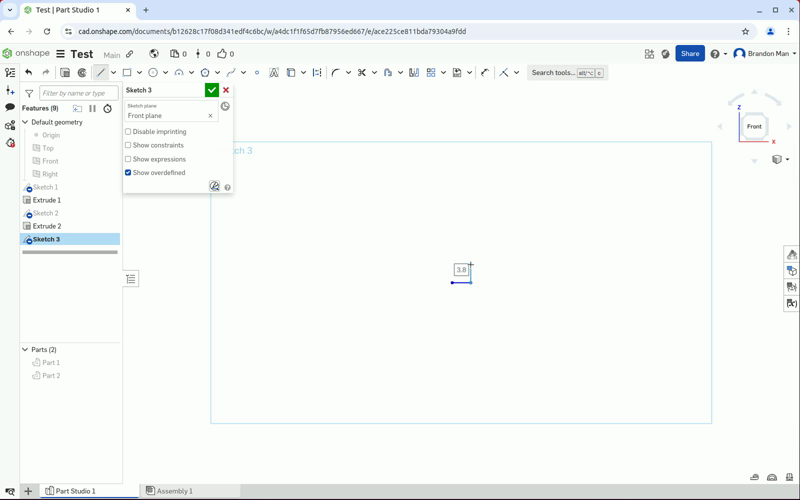
key_down(shift)
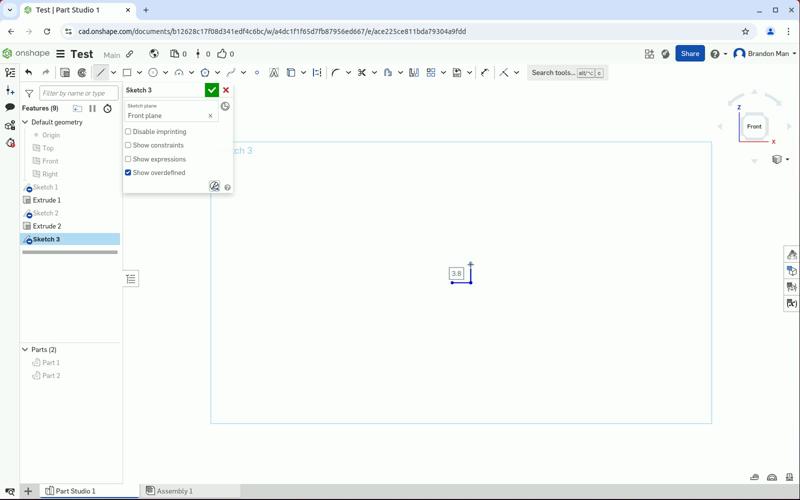
mouse_move(501, 264)
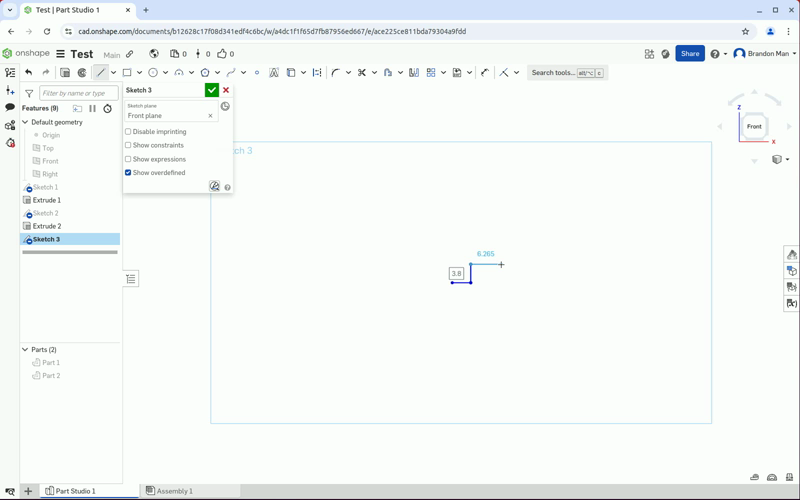
mouse_move(452, 264)
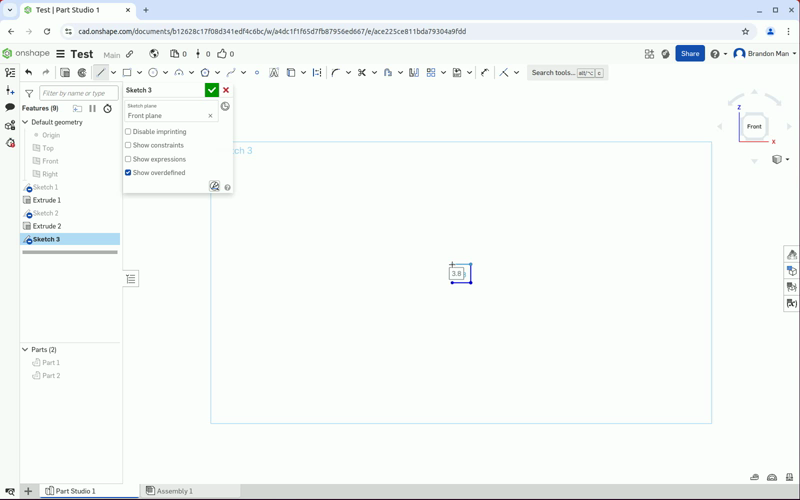
click(452, 264)
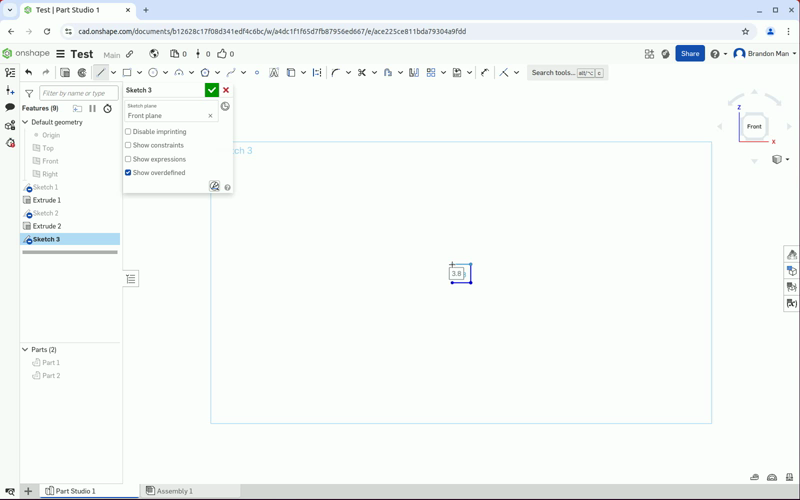
key_up(shift)
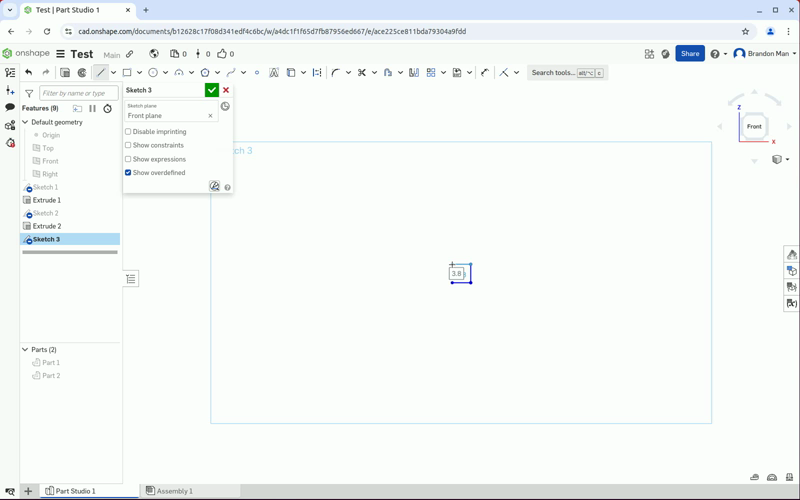
mouse_move(482, 264)
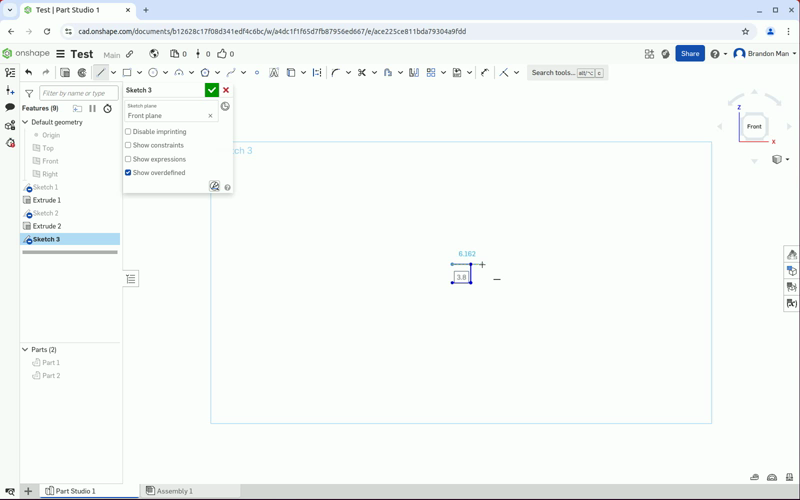
key_down(shift)
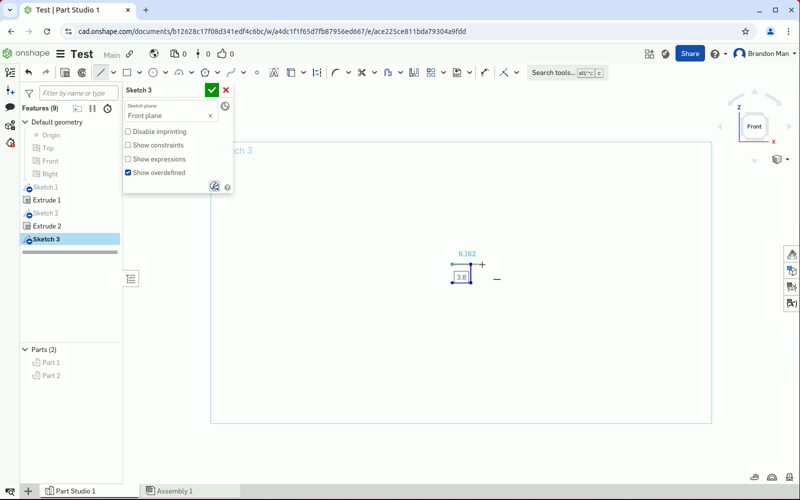
mouse_move(452, 282)
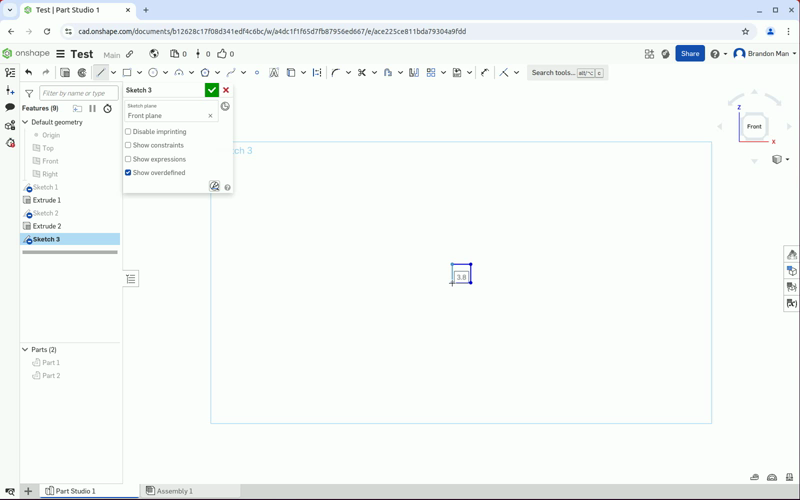
key_up(shift)
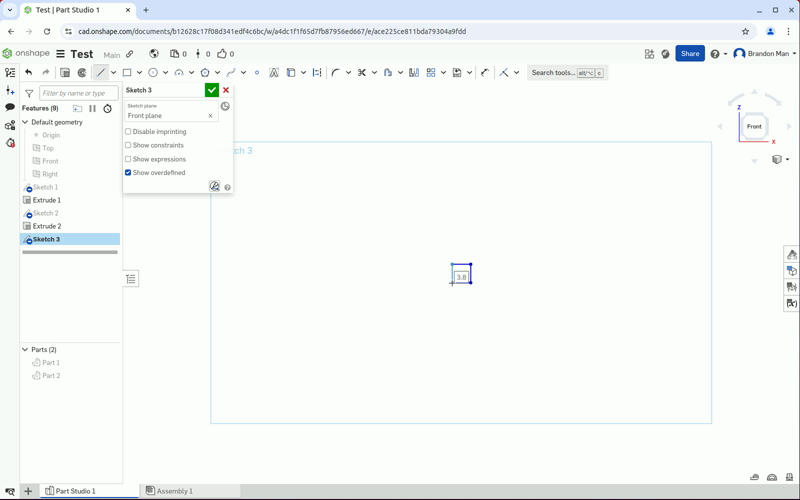
click(452, 282)
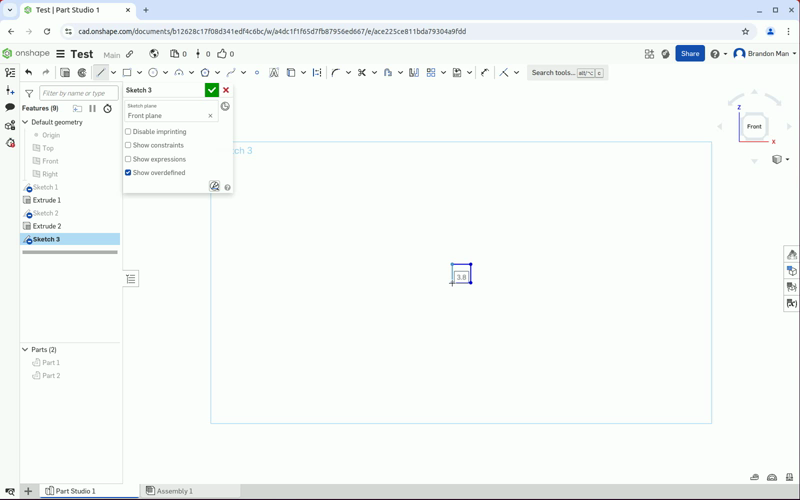
key(esc)
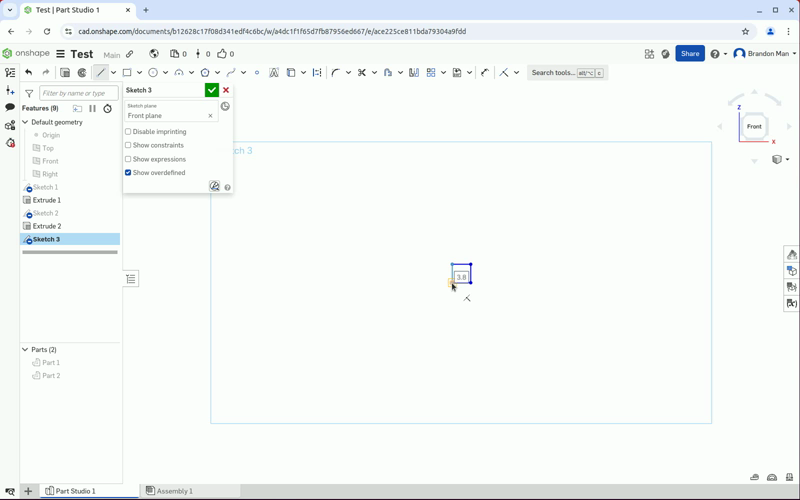
key(l)
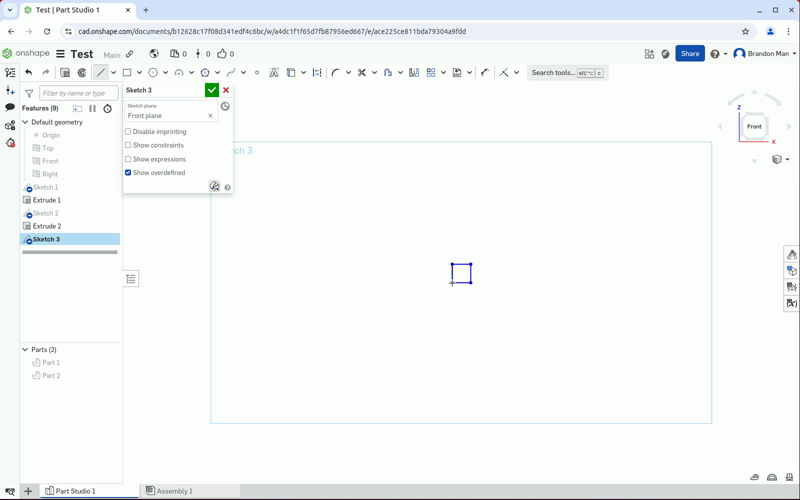
key_down(shift)
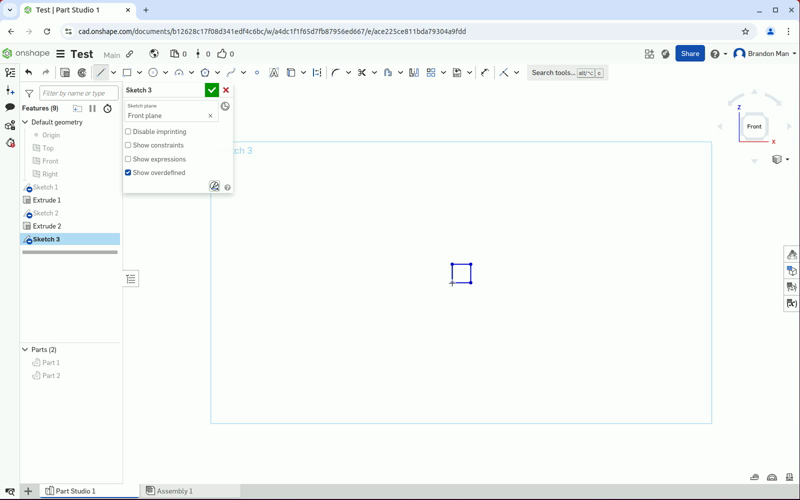
mouse_move(454, 280)
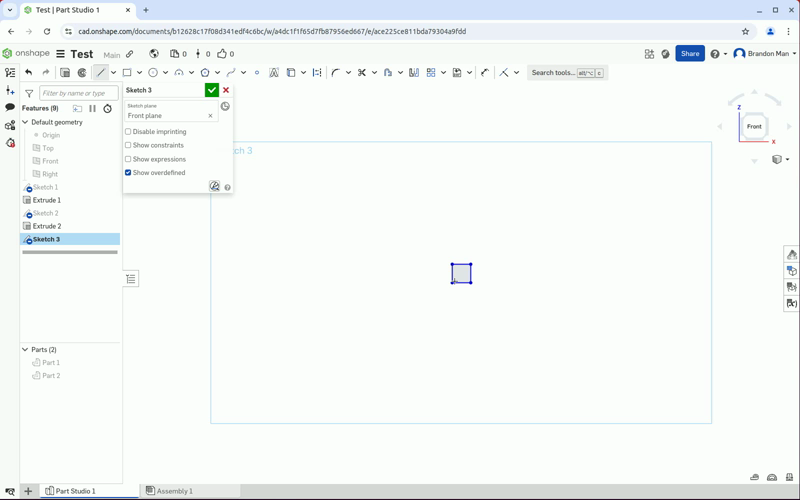
scroll(6)
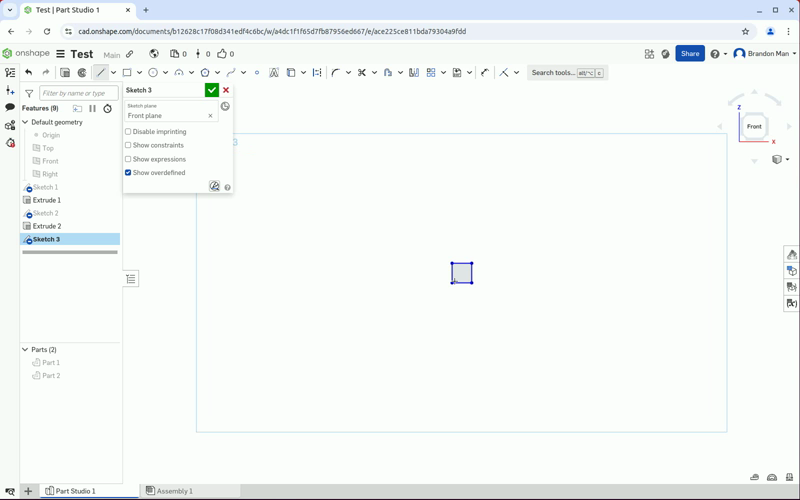
scroll(6)
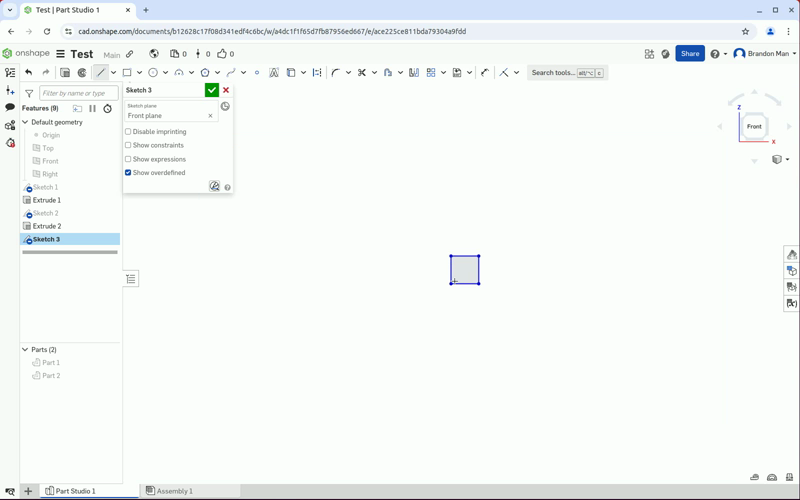
scroll(6)
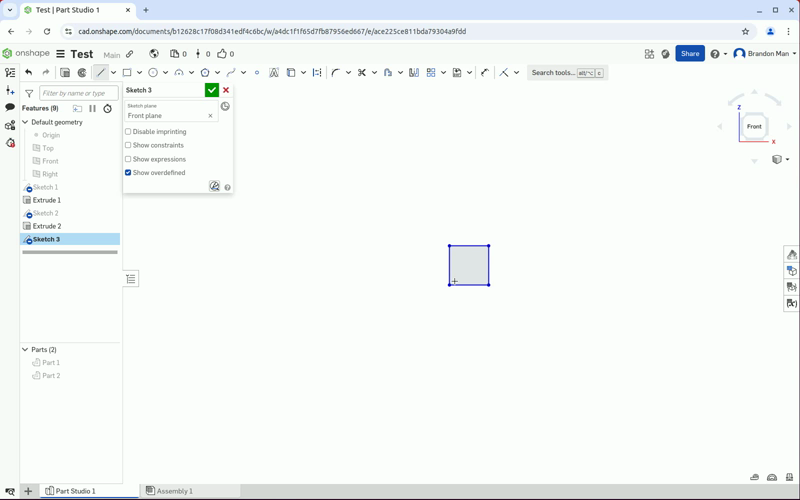
scroll(6)
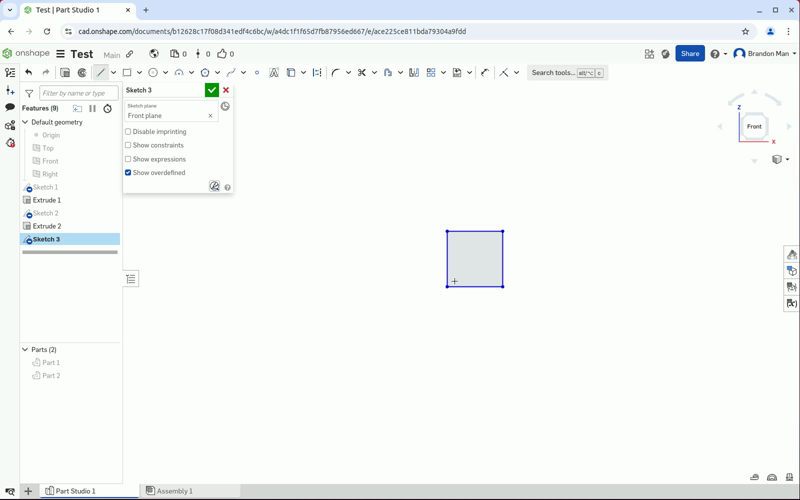
scroll(6)
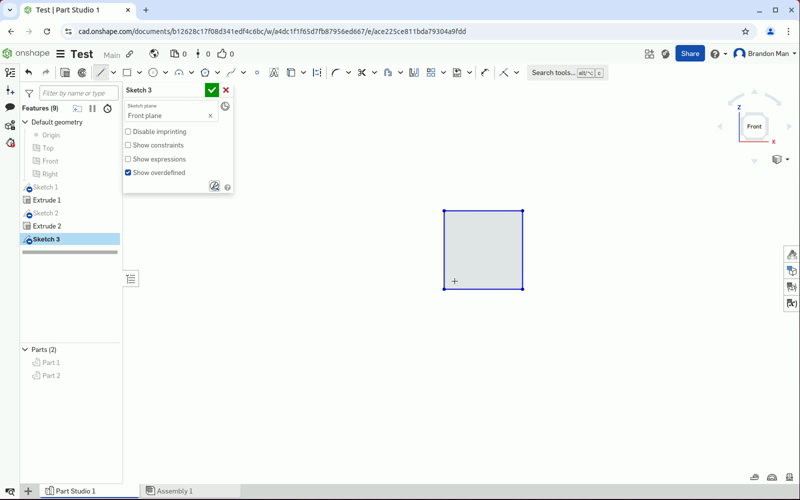
scroll(6)
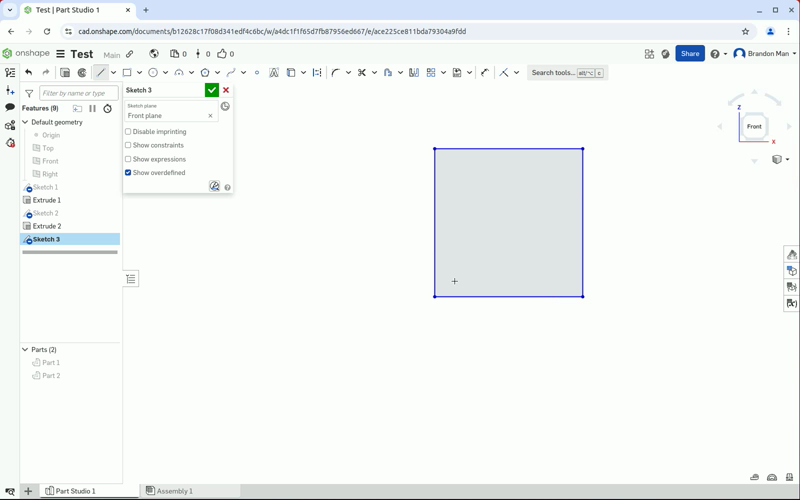
scroll(6)
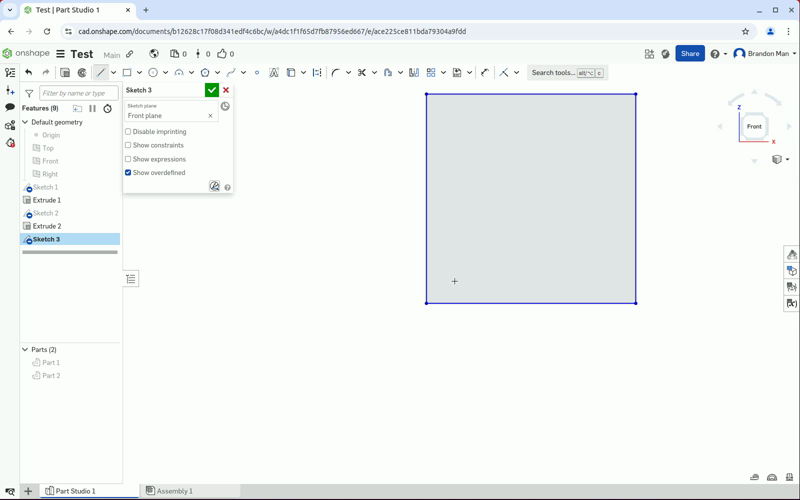
click(454, 280)
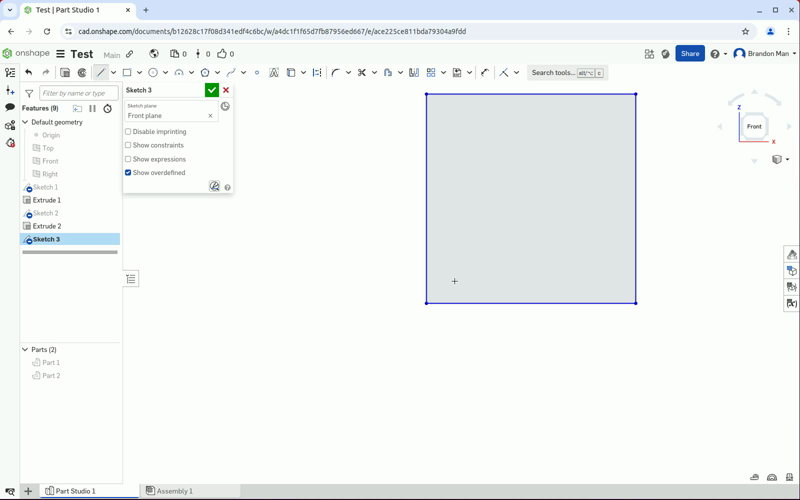
scroll(-6)
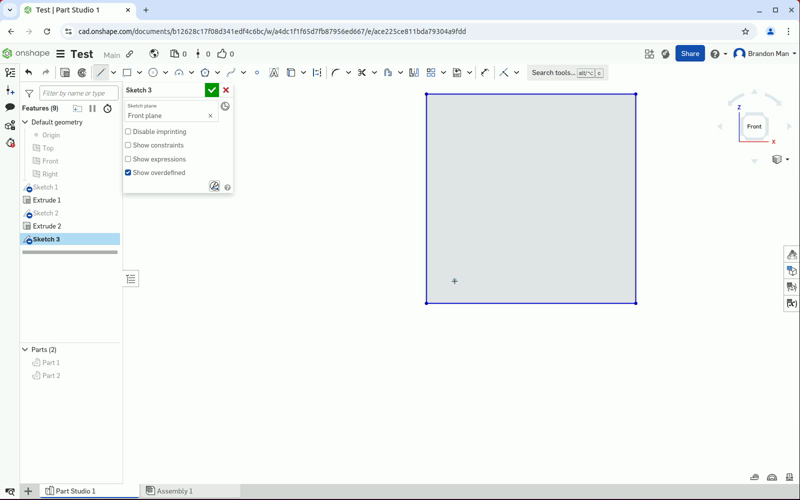
scroll(-6)
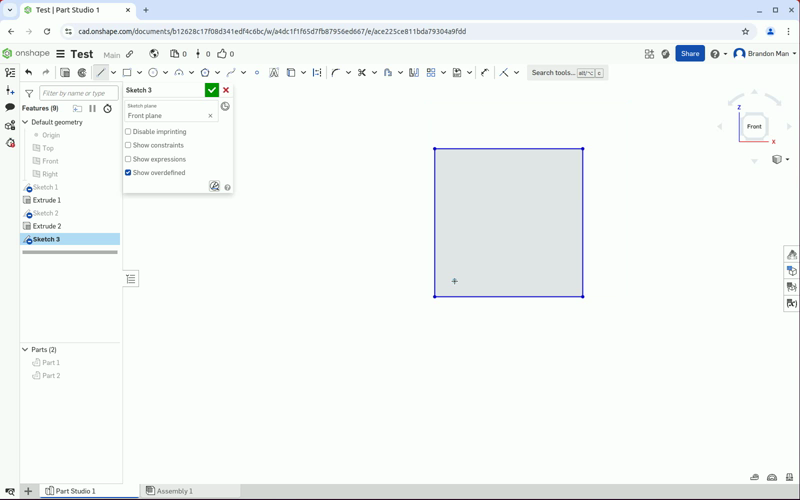
scroll(-6)
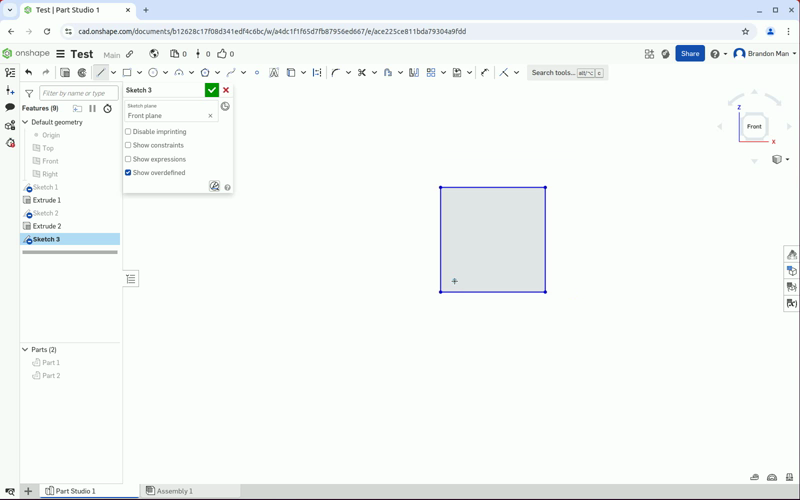
scroll(-6)
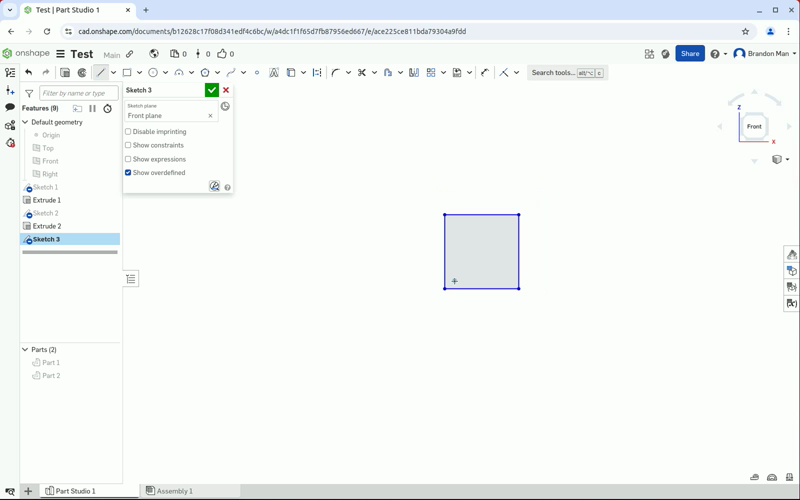
scroll(-6)
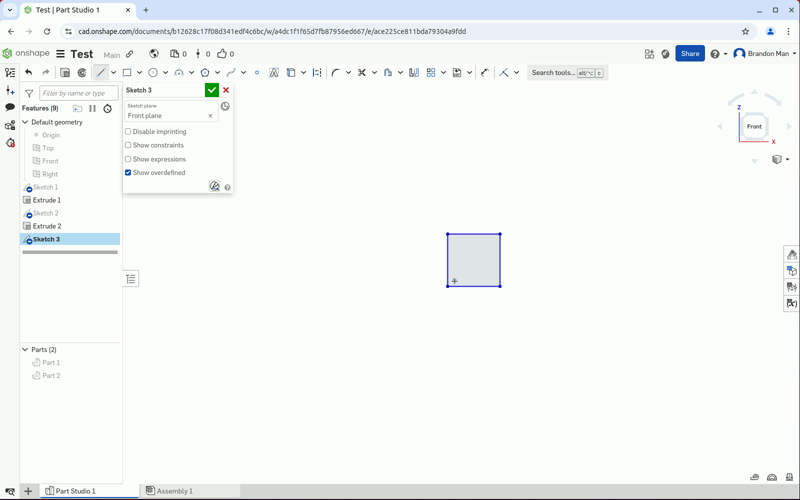
scroll(-6)
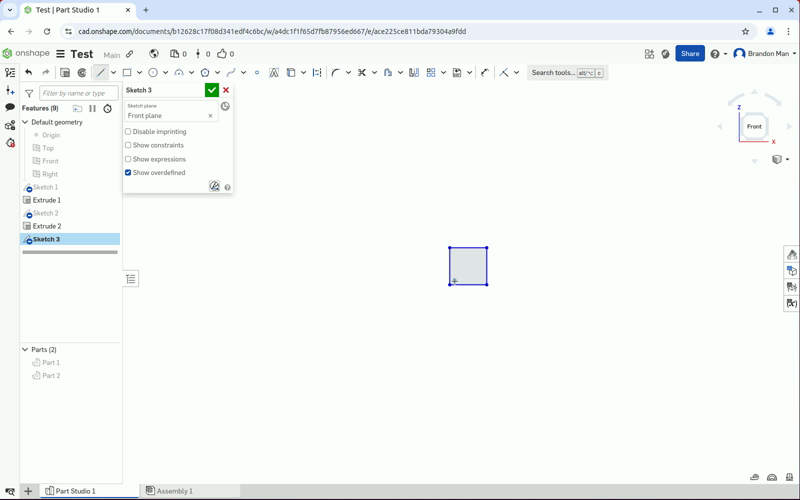
scroll(-6)
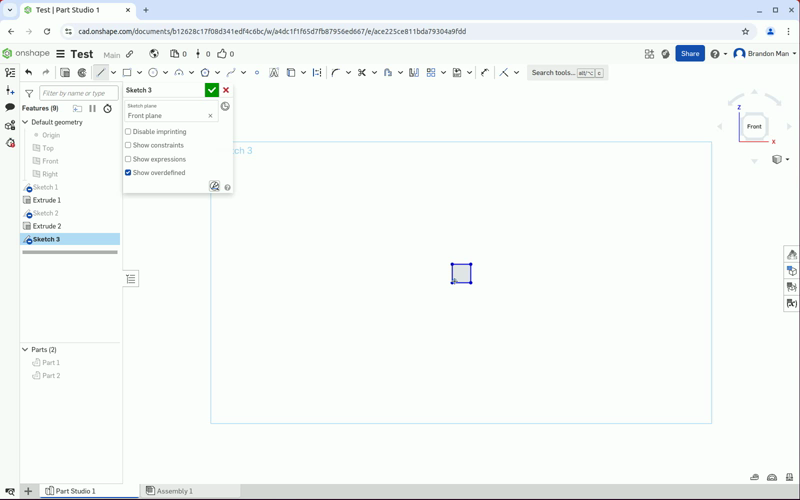
key_up(shift)
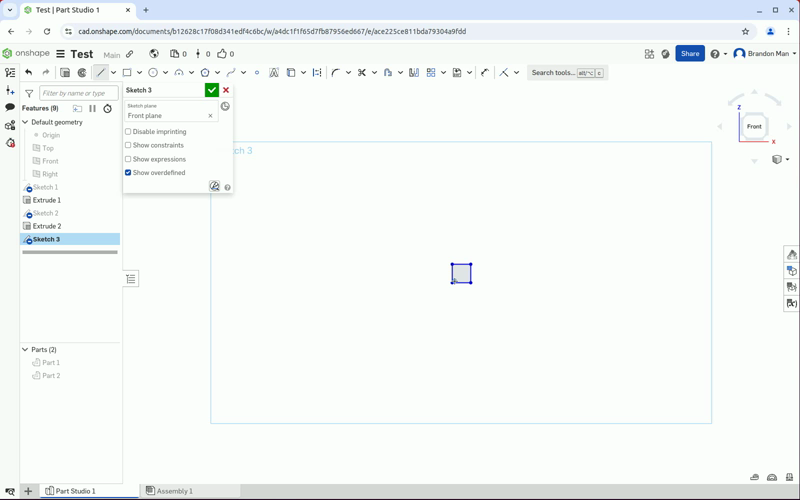
key_down(shift)
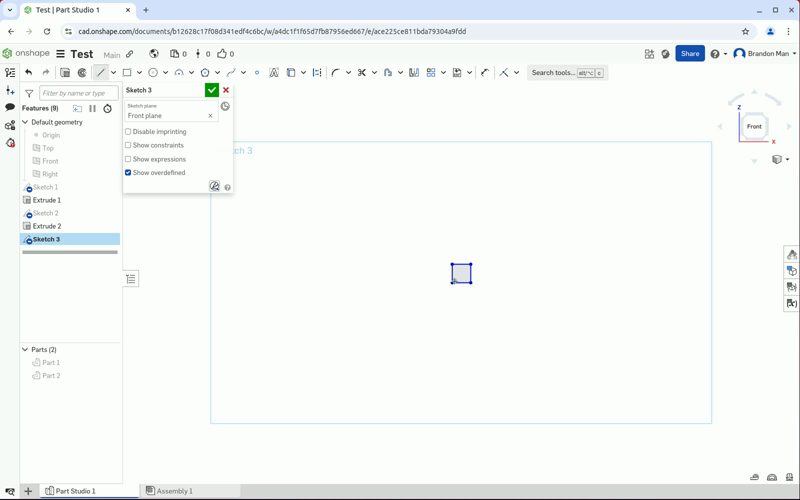
mouse_move(484, 280)
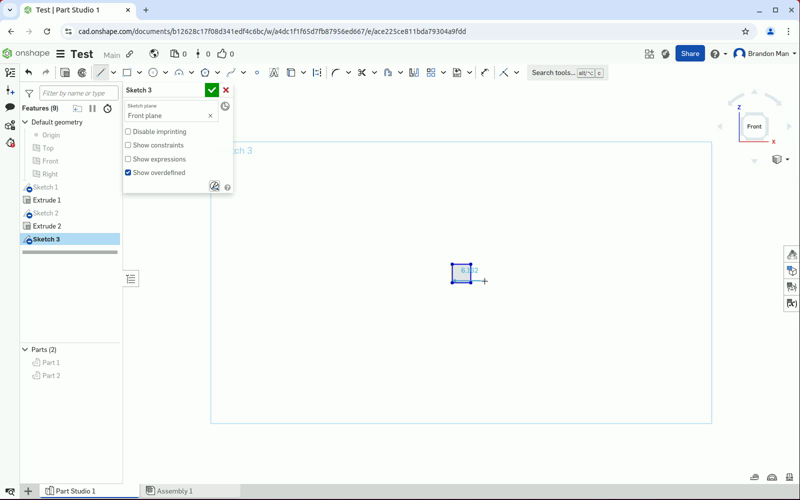
mouse_move(468, 280)
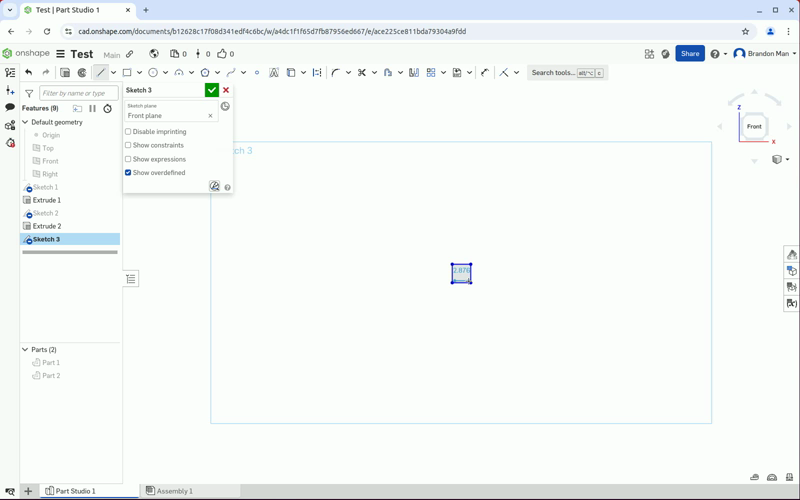
scroll(6)
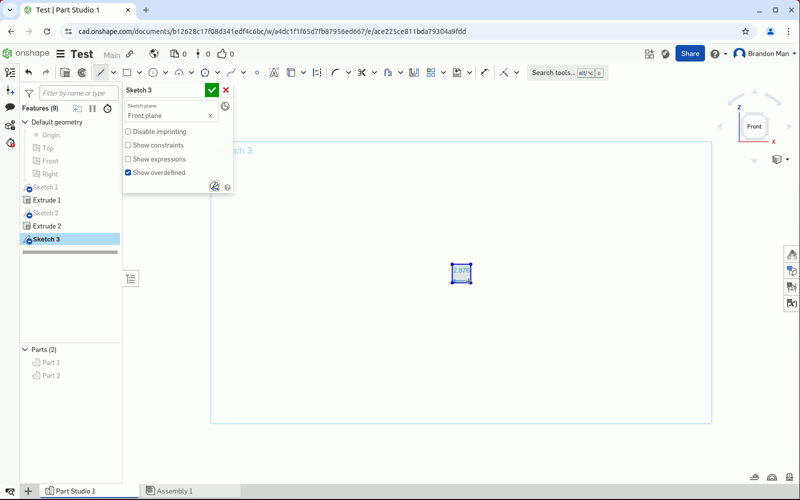
scroll(6)
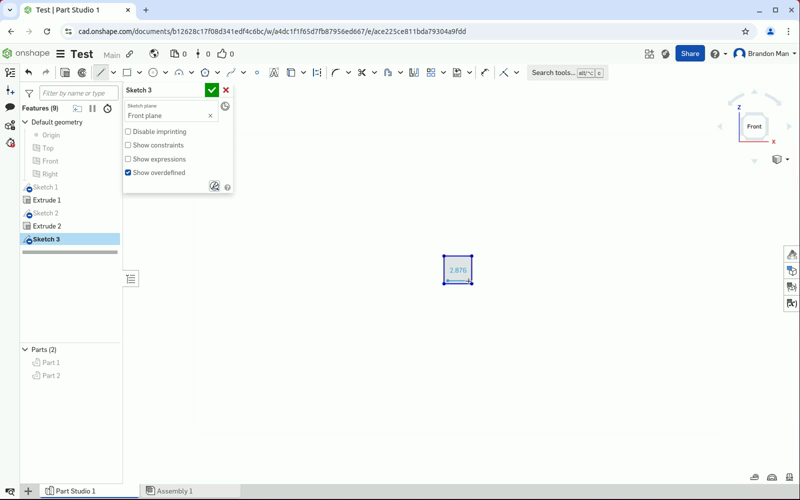
scroll(6)
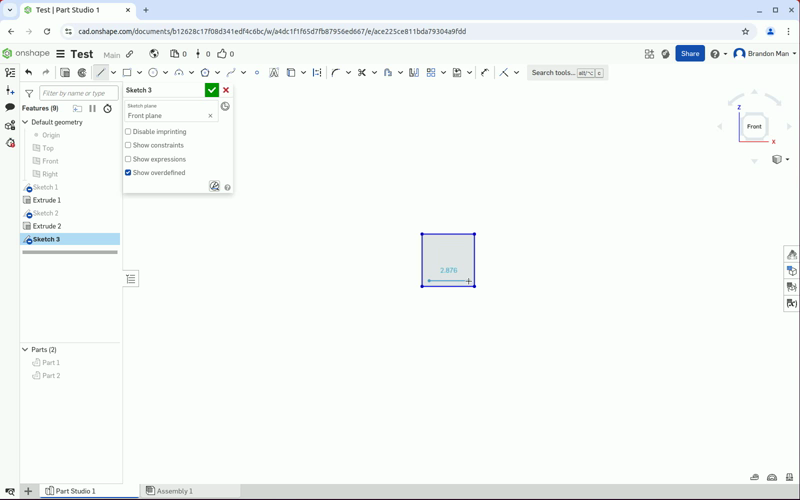
scroll(6)
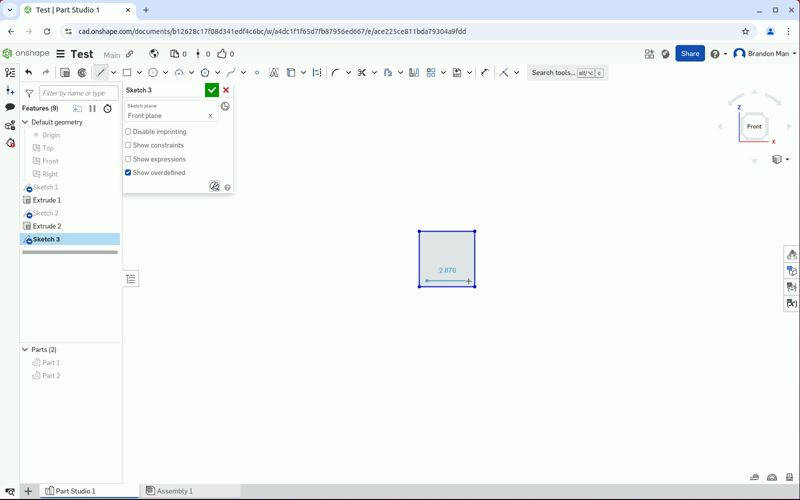
scroll(6)
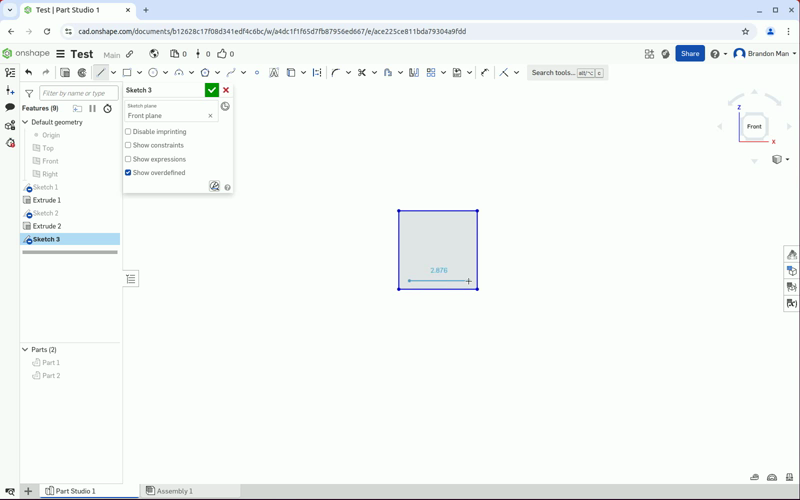
scroll(6)
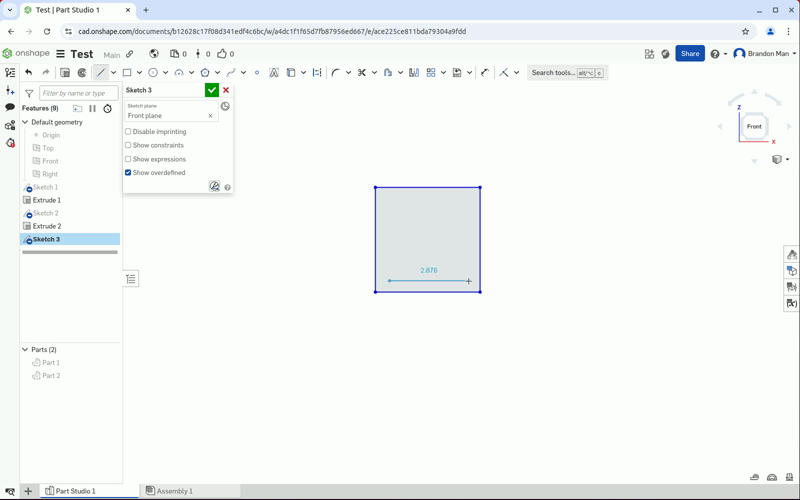
scroll(6)
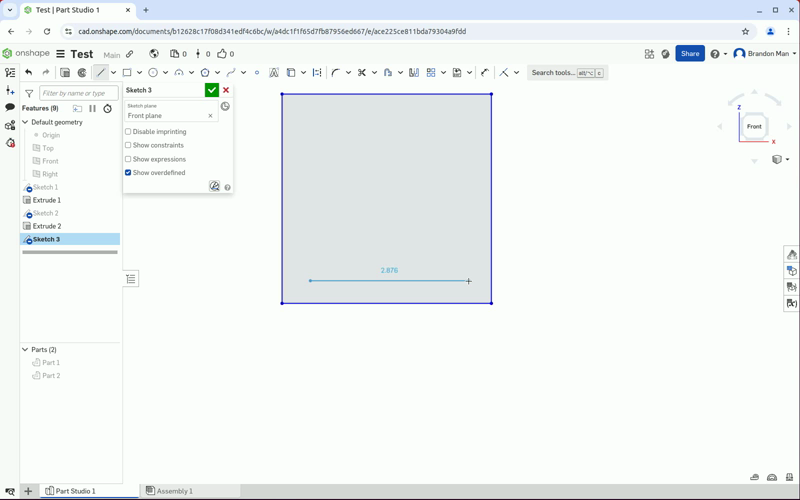
click(468, 280)
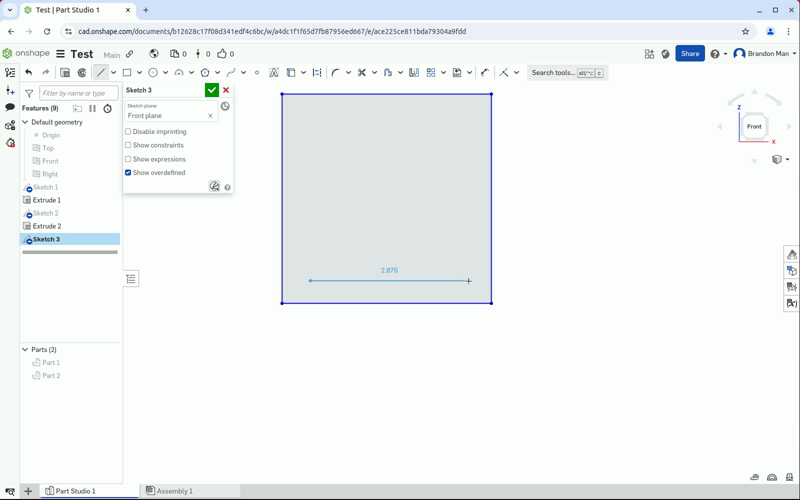
scroll(-6)
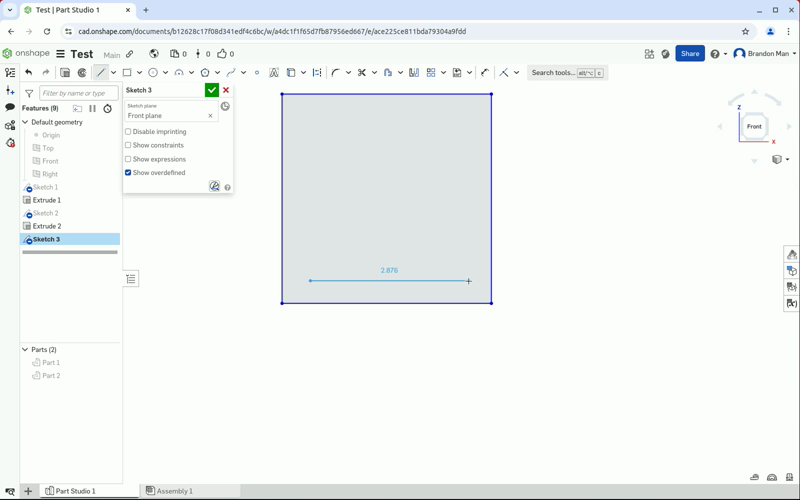
scroll(-6)
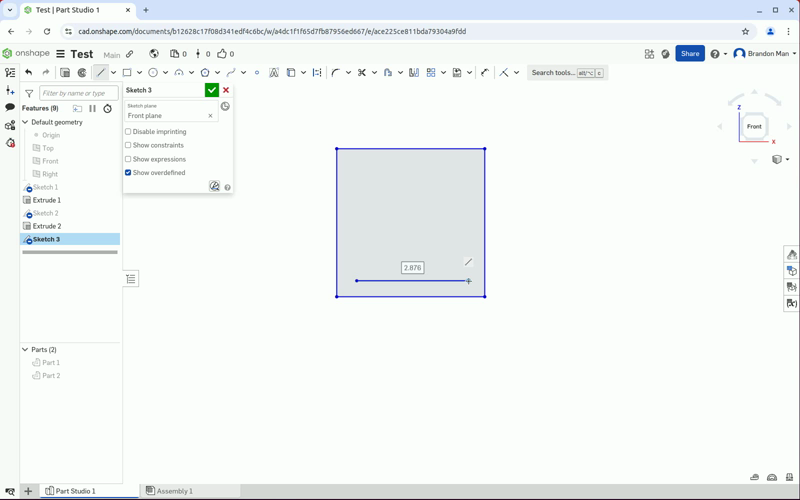
scroll(-6)
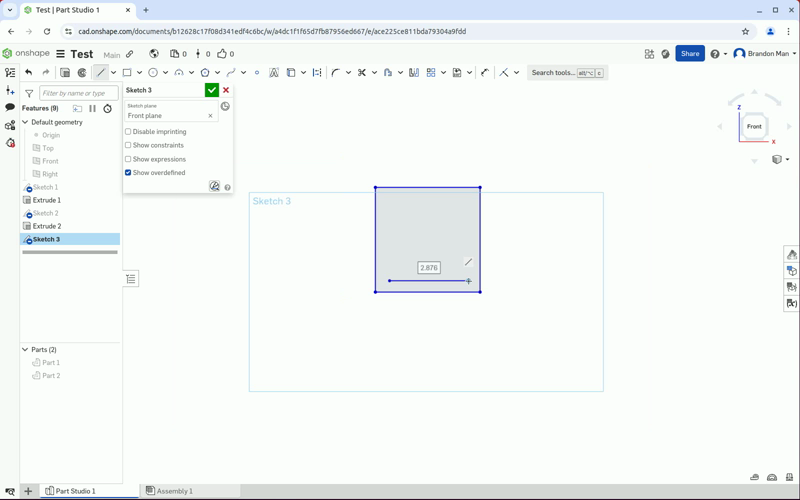
scroll(-6)
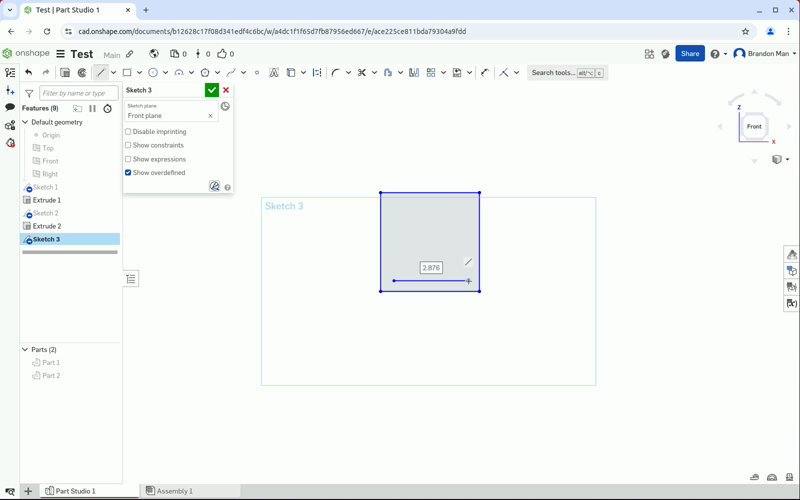
scroll(-6)
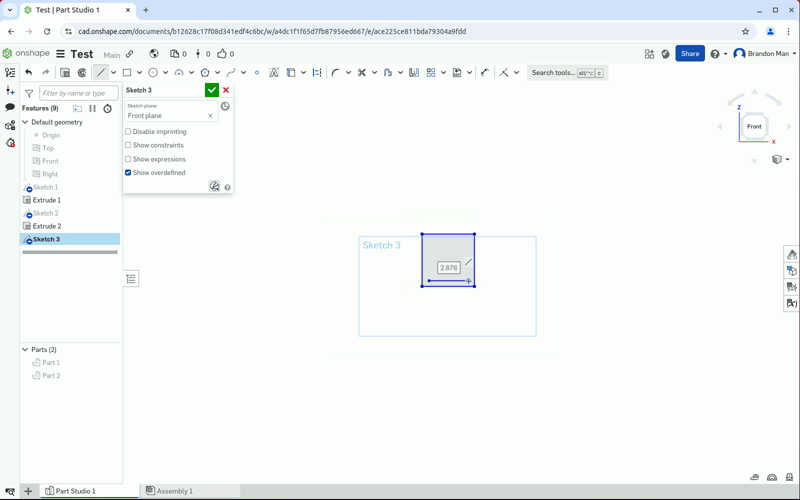
scroll(-6)
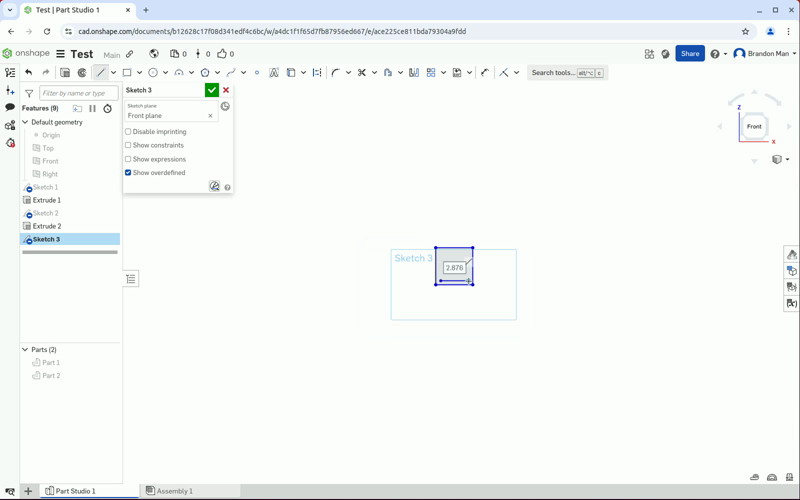
scroll(-6)
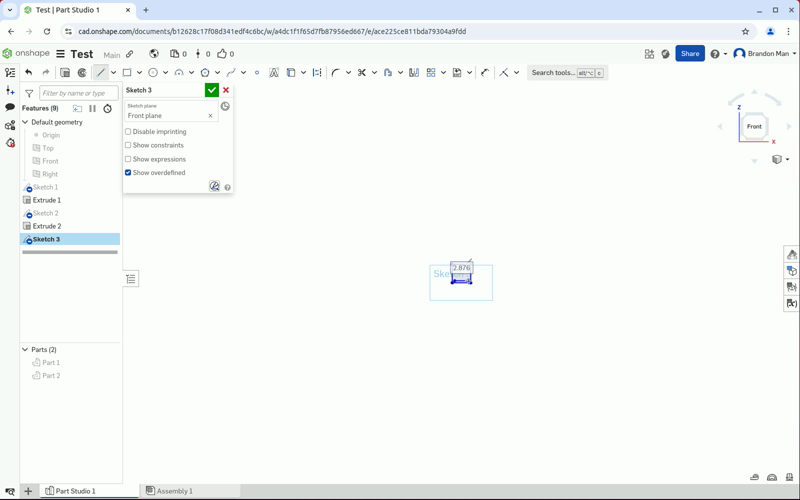
key_up(shift)
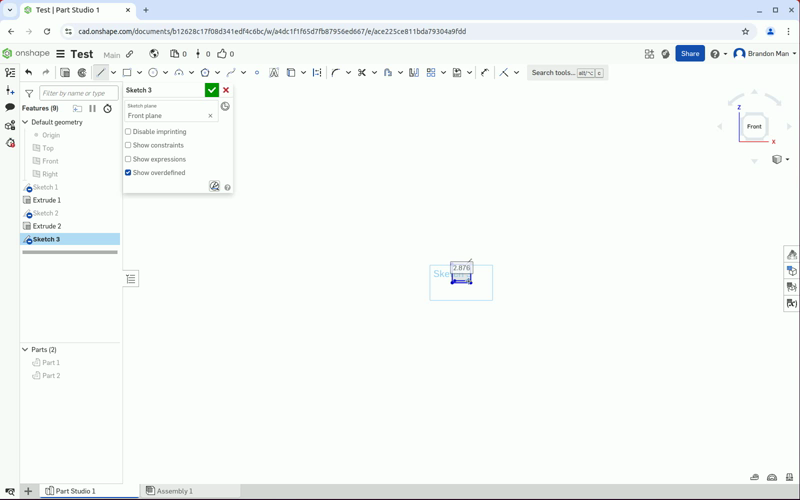
key_down(shift)
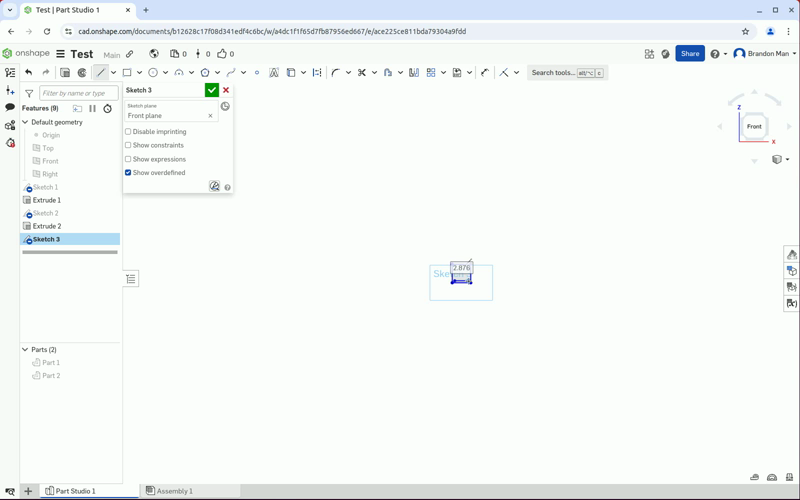
mouse_move(498, 280)
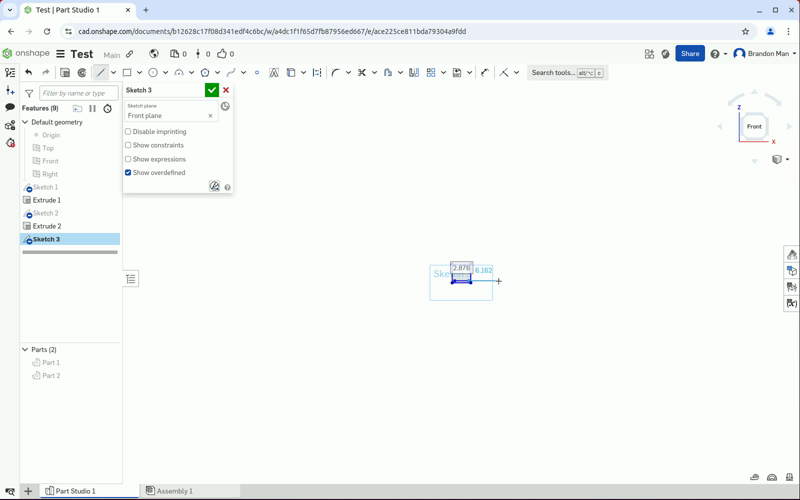
mouse_move(468, 266)
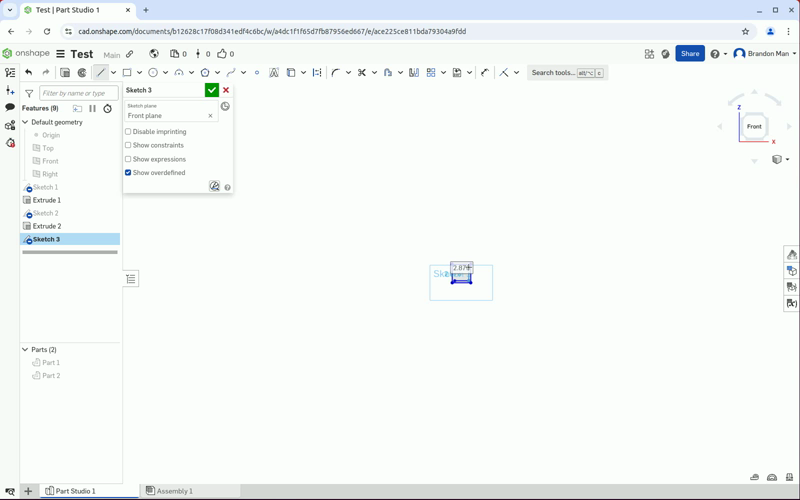
scroll(6)
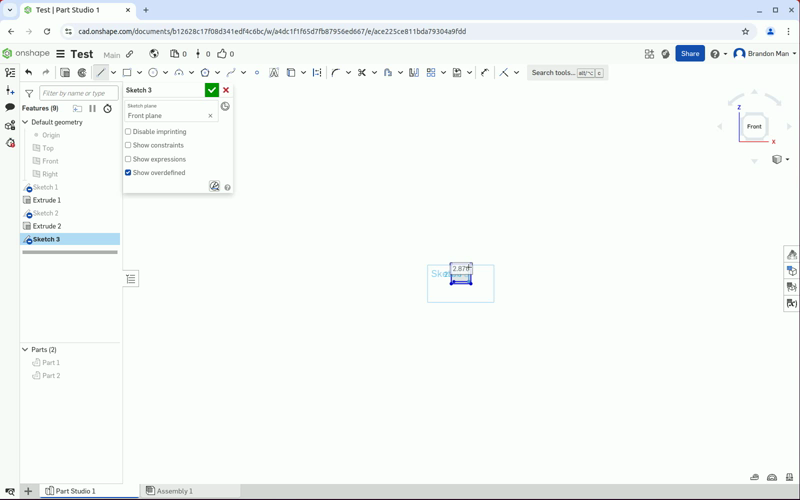
scroll(6)
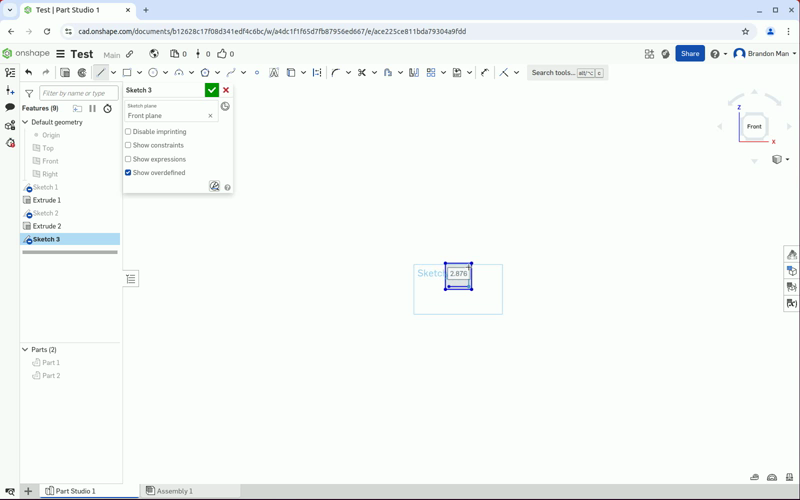
scroll(6)
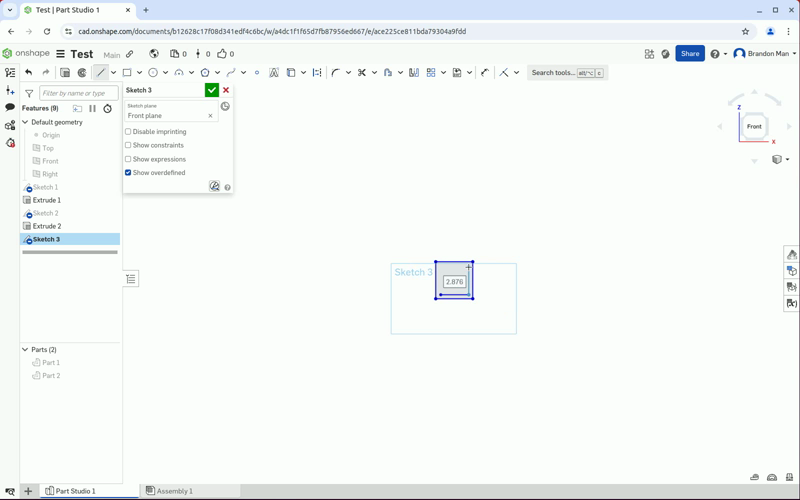
scroll(6)
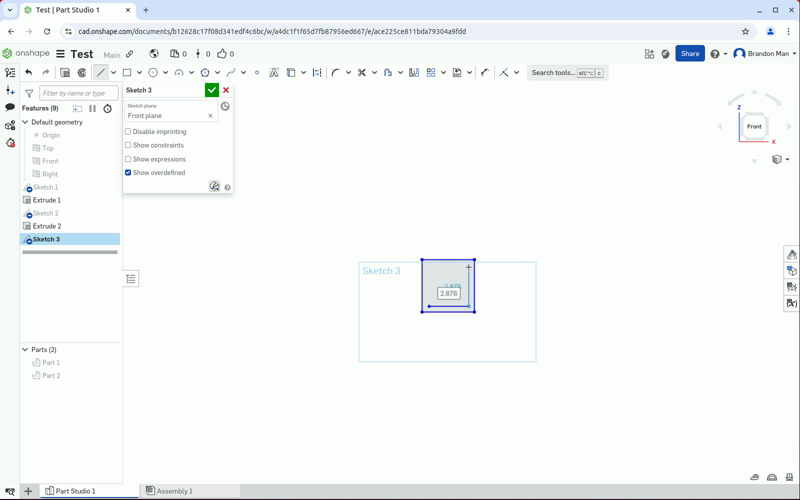
scroll(6)
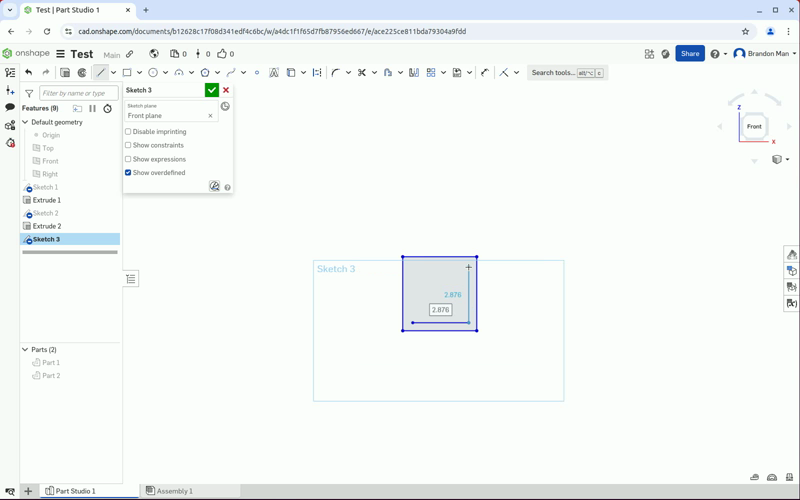
scroll(6)
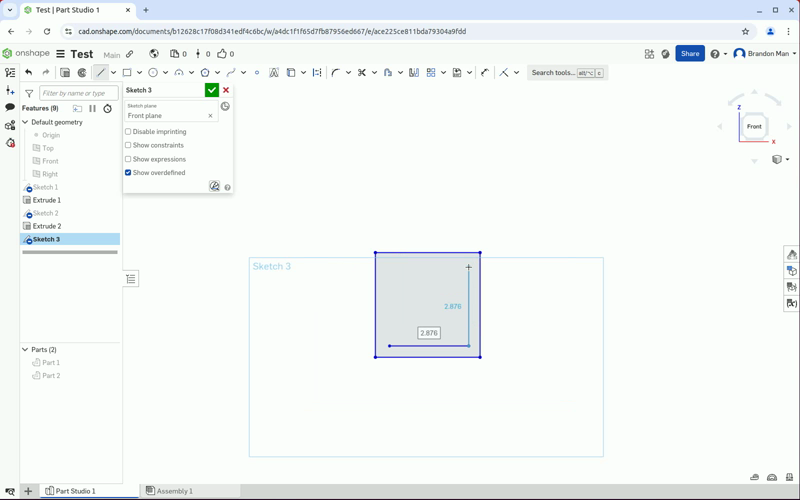
scroll(6)
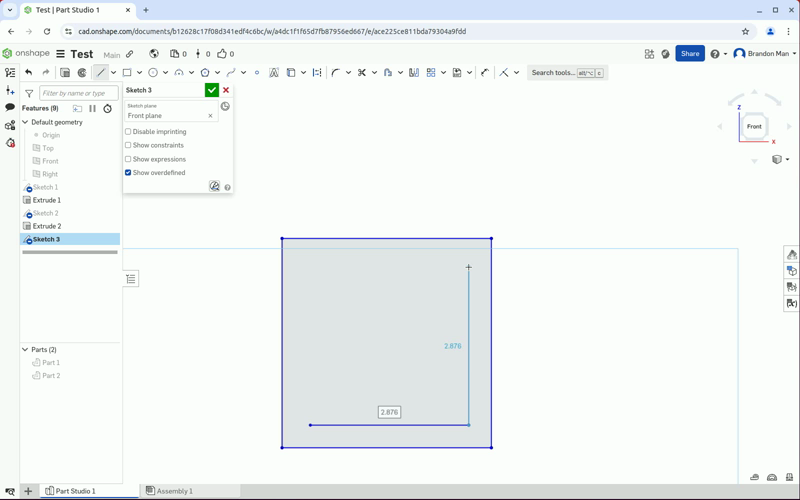
click(468, 266)
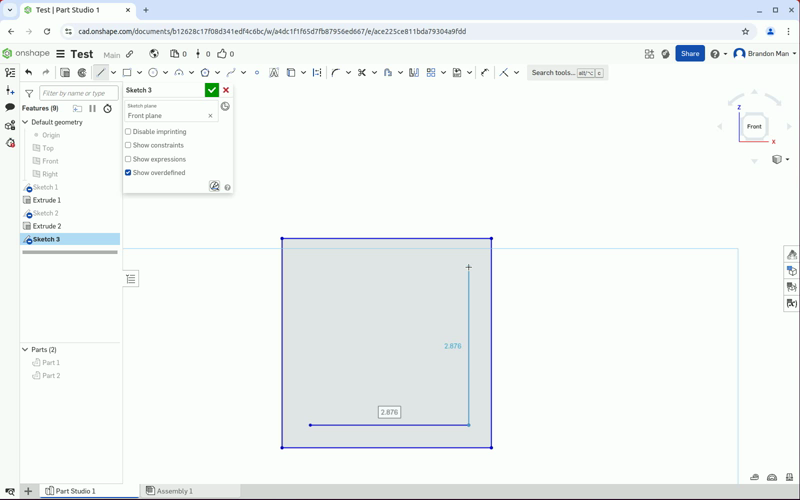
scroll(-6)
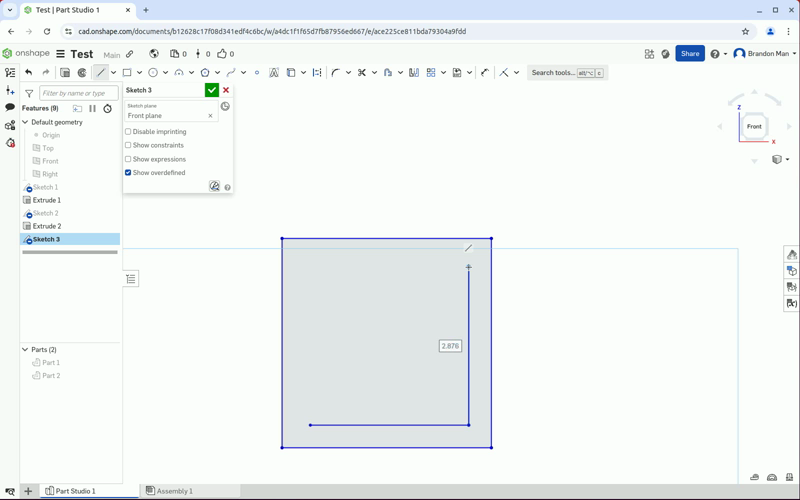
scroll(-6)
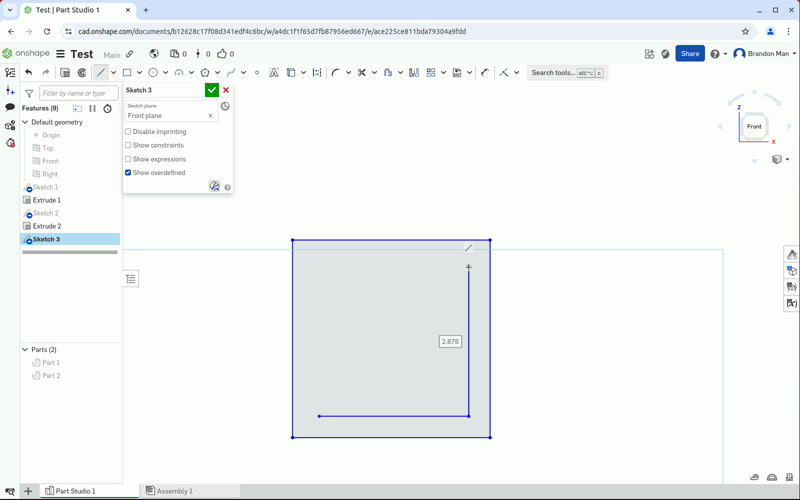
scroll(-6)
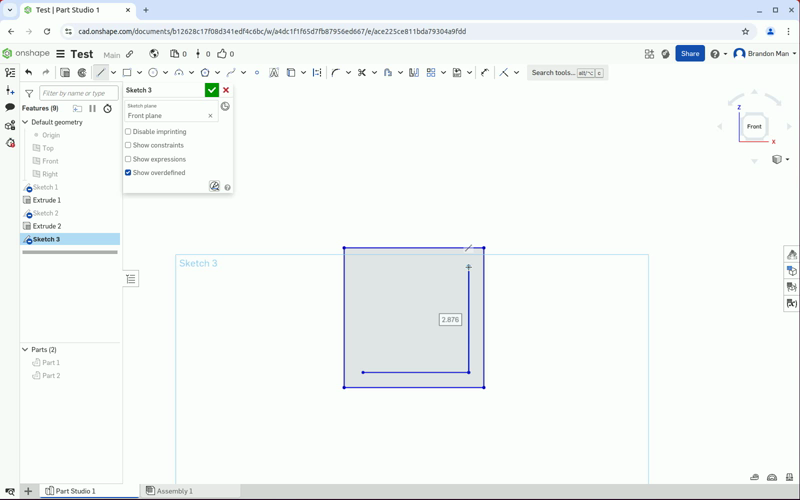
scroll(-6)
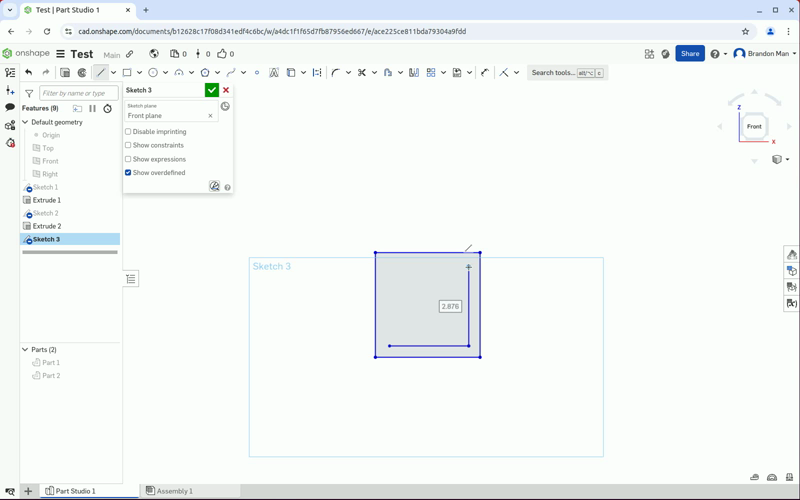
scroll(-6)
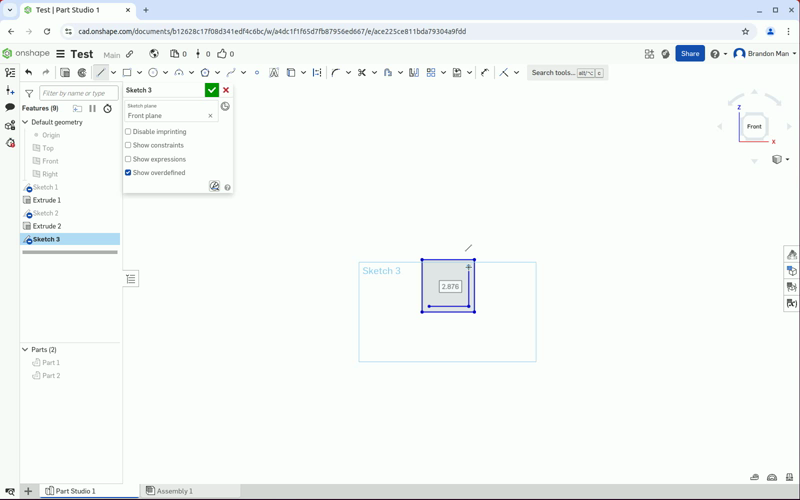
scroll(-6)
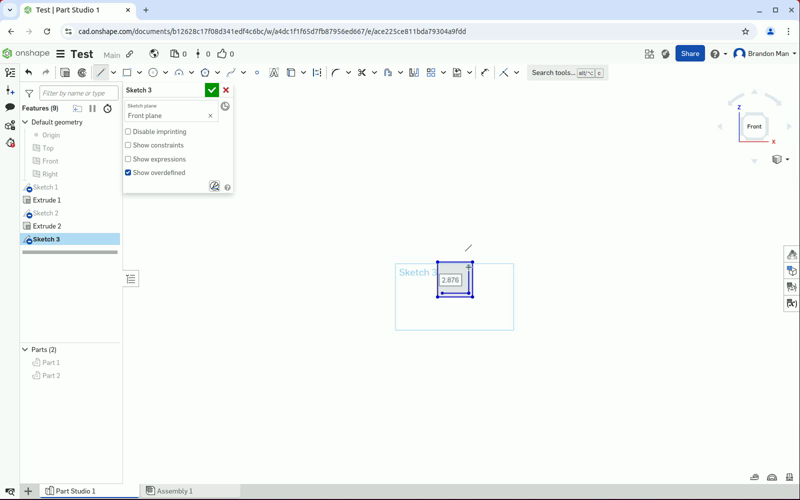
scroll(-6)
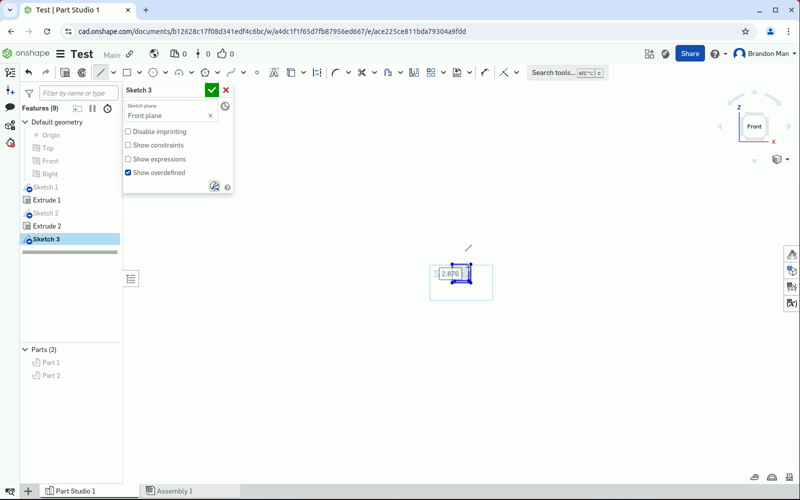
key_up(shift)
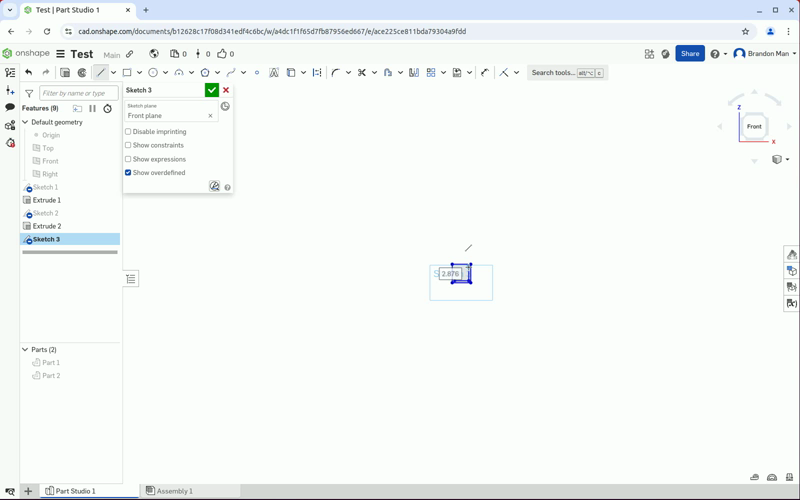
key_down(shift)
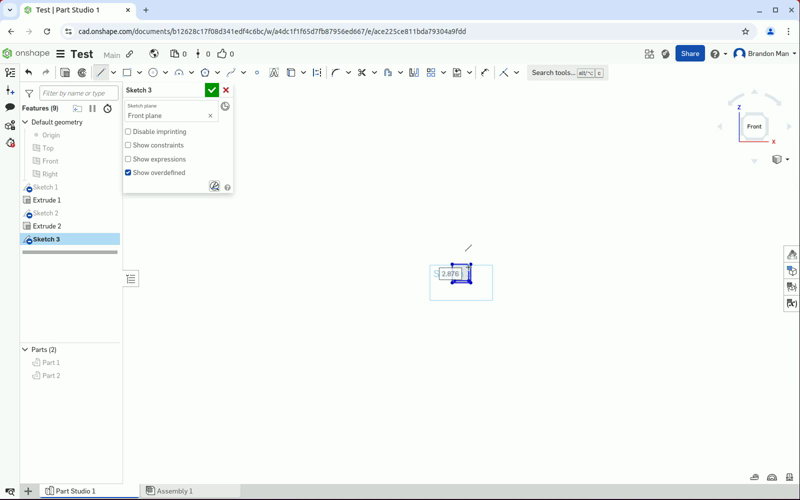
mouse_move(498, 266)
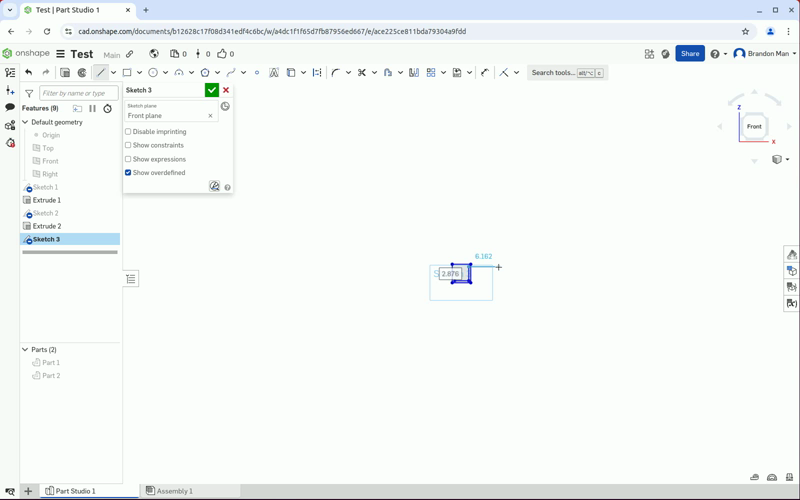
mouse_move(454, 266)
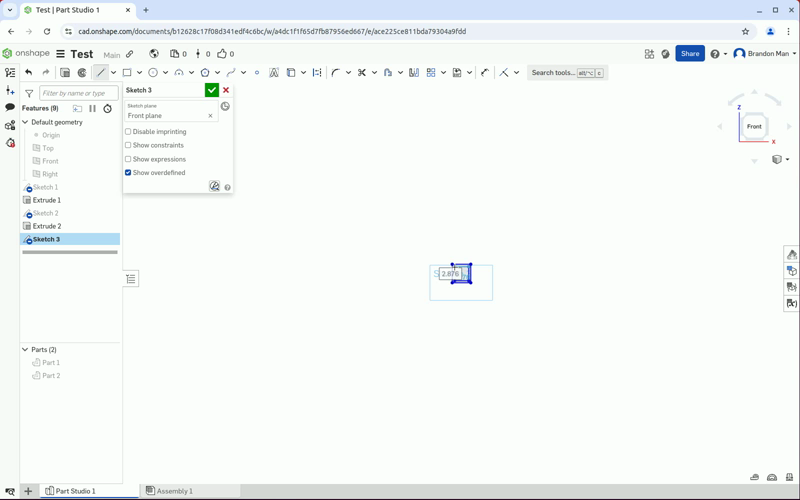
scroll(6)
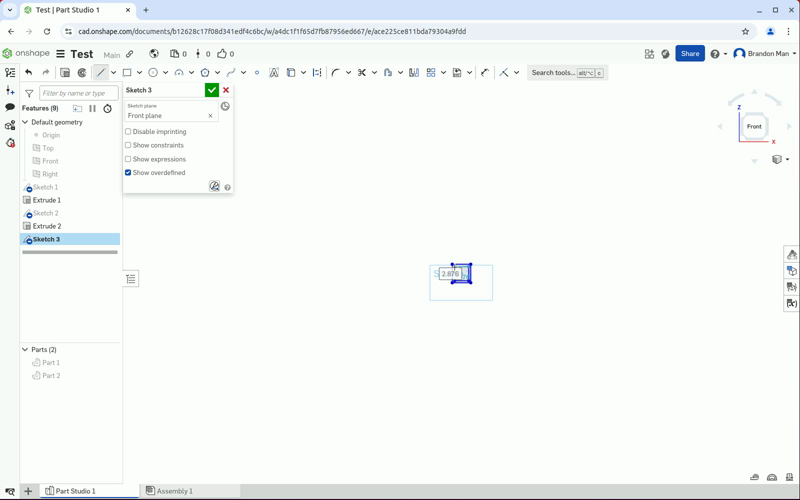
scroll(6)
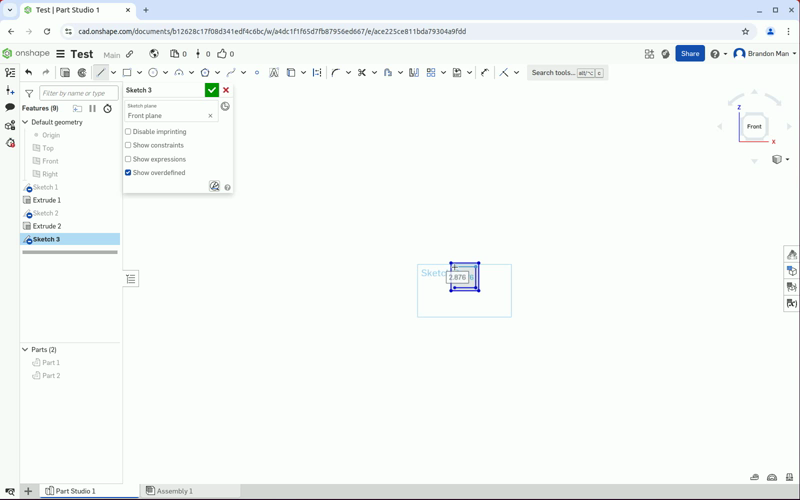
scroll(6)
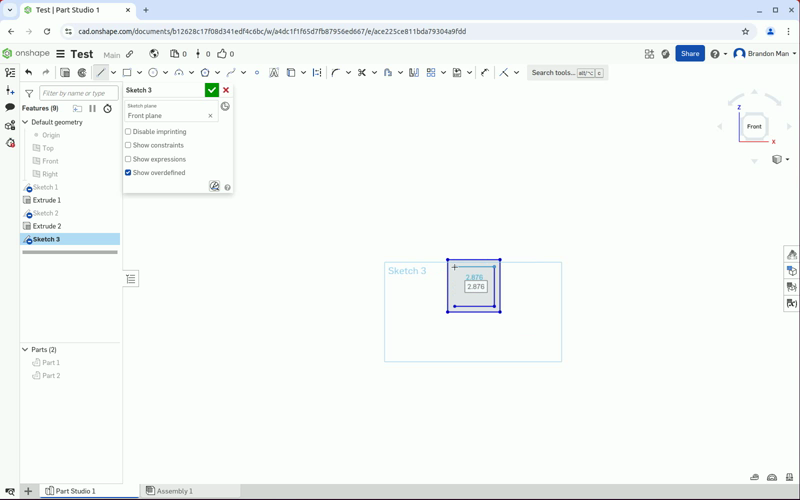
scroll(6)
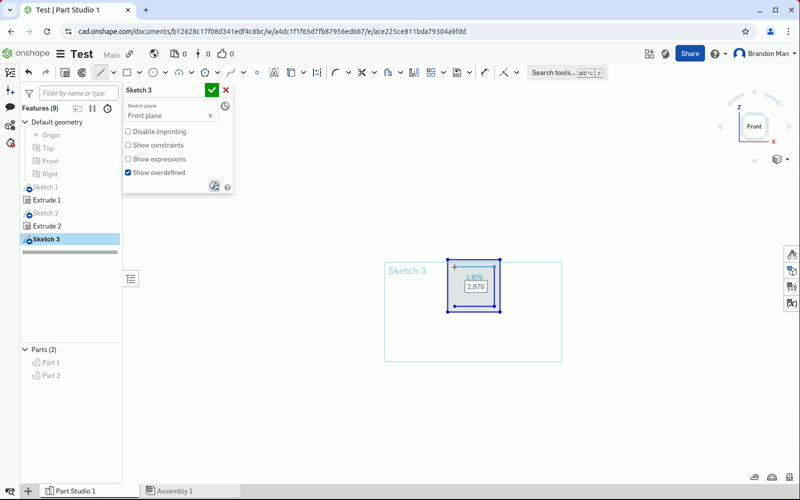
scroll(6)
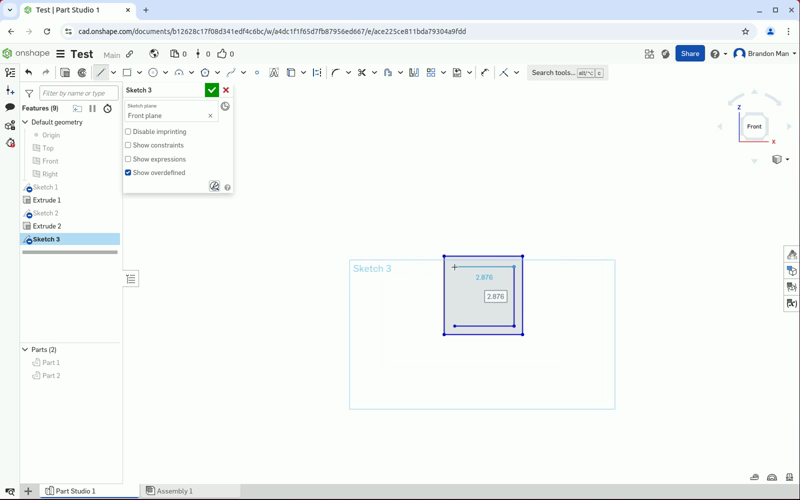
scroll(6)
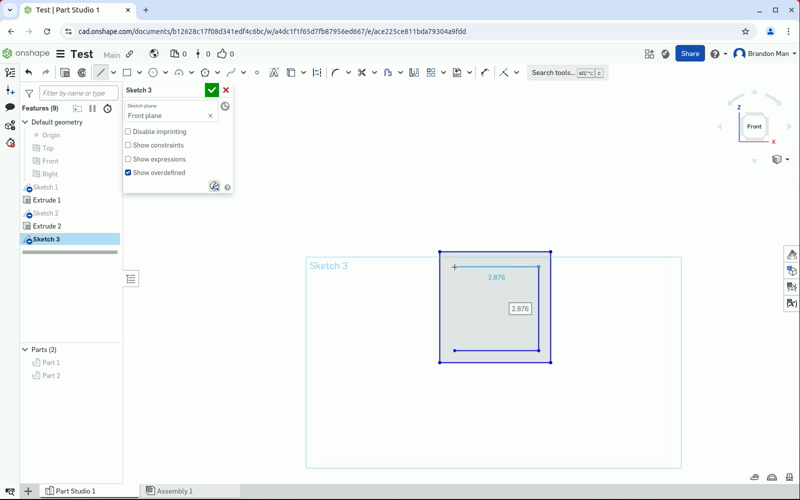
scroll(6)
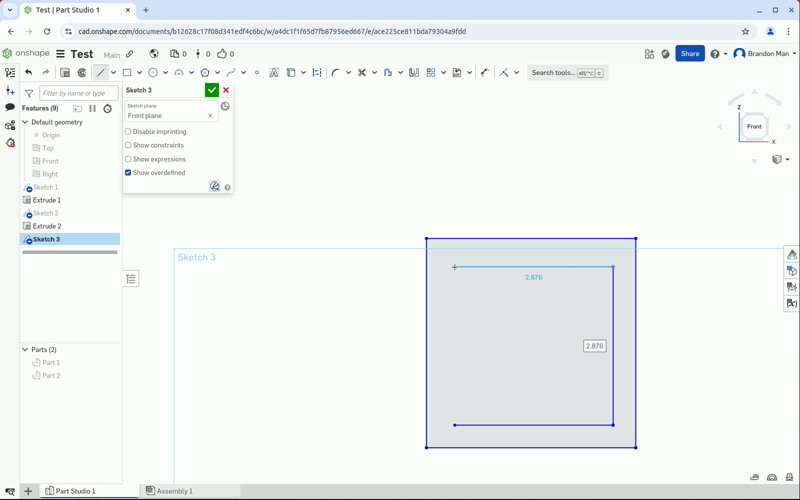
click(454, 266)
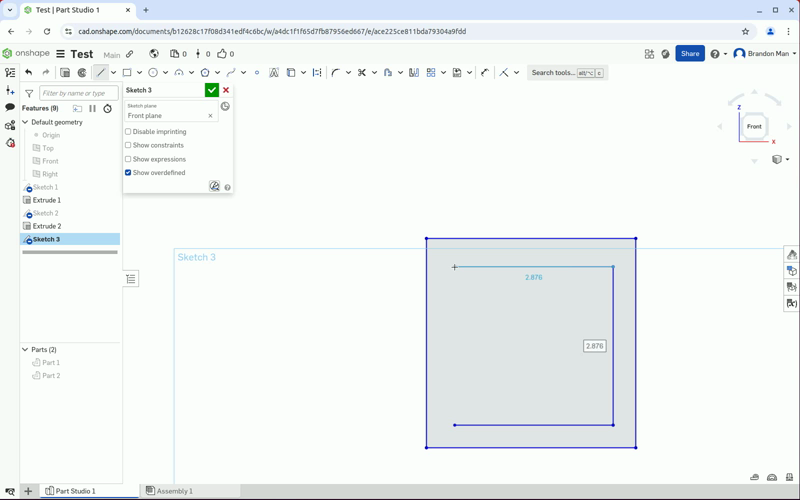
scroll(-6)
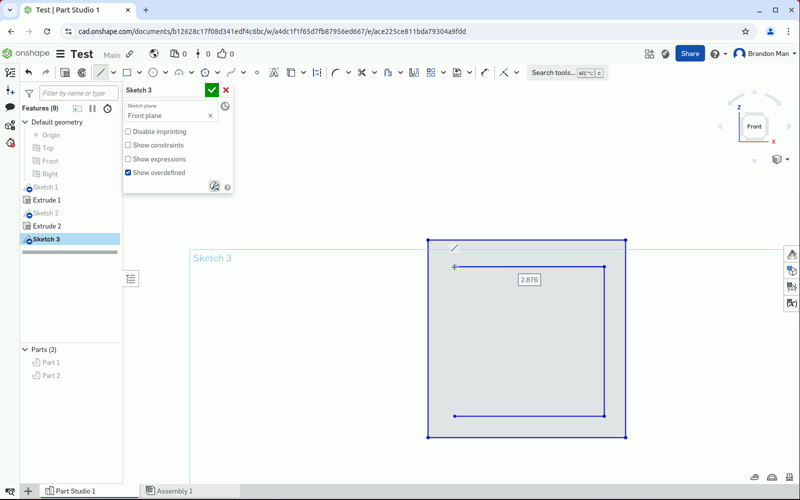
scroll(-6)
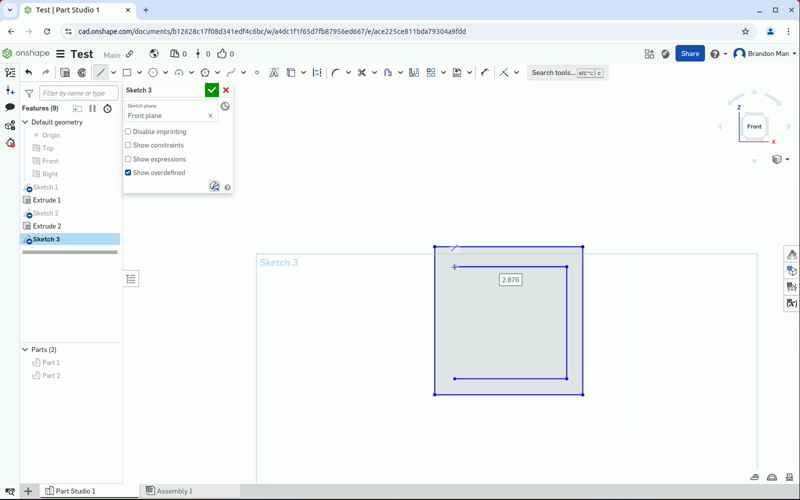
scroll(-6)
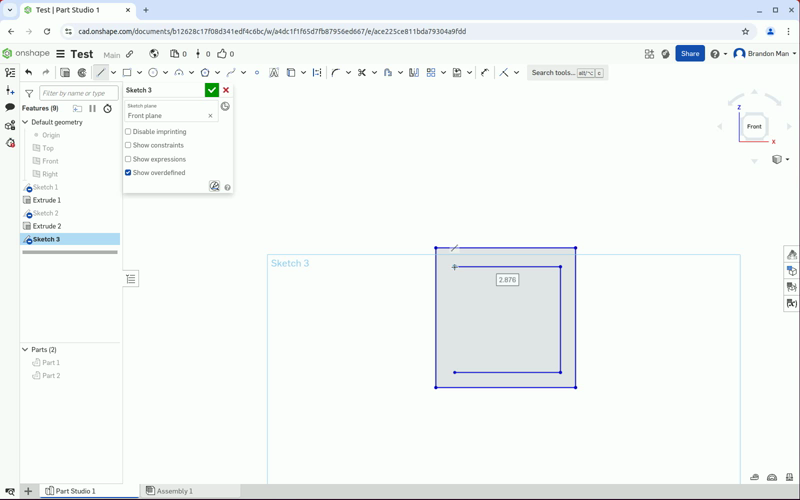
scroll(-6)
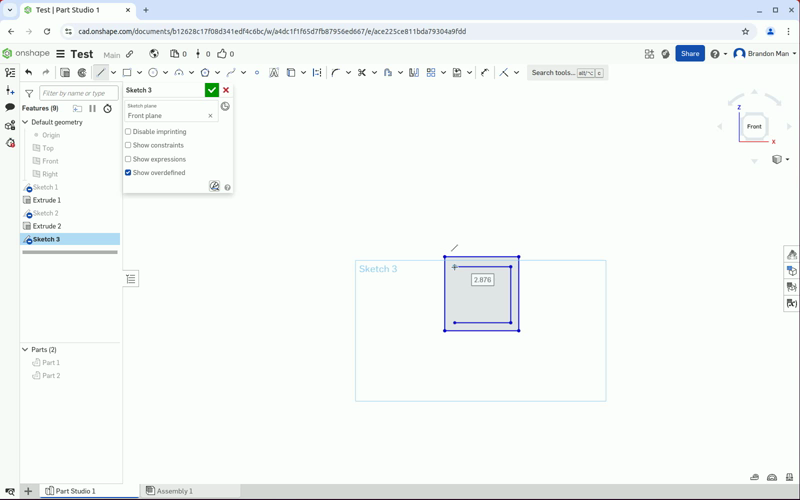
scroll(-6)
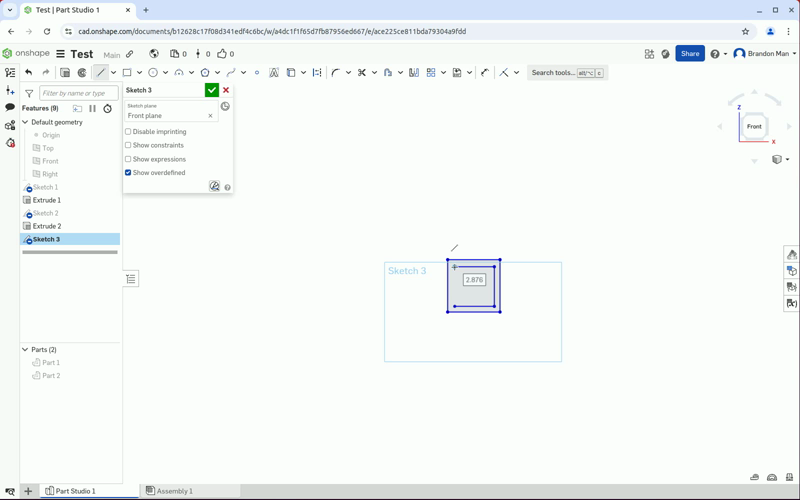
scroll(-6)
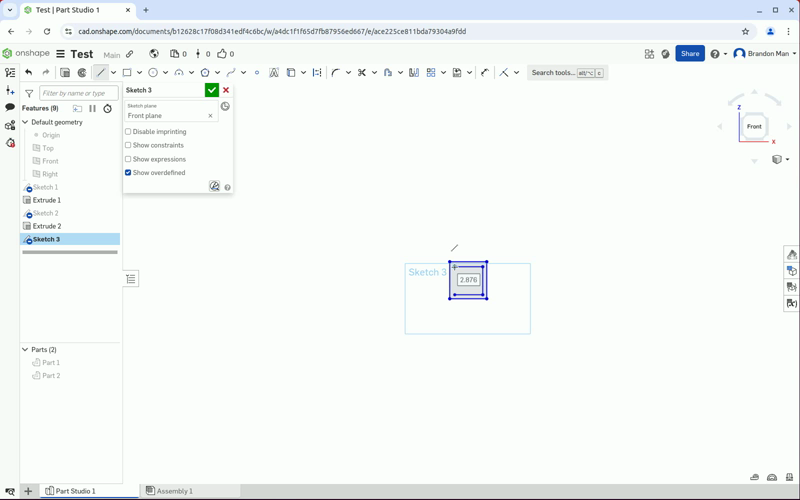
scroll(-6)
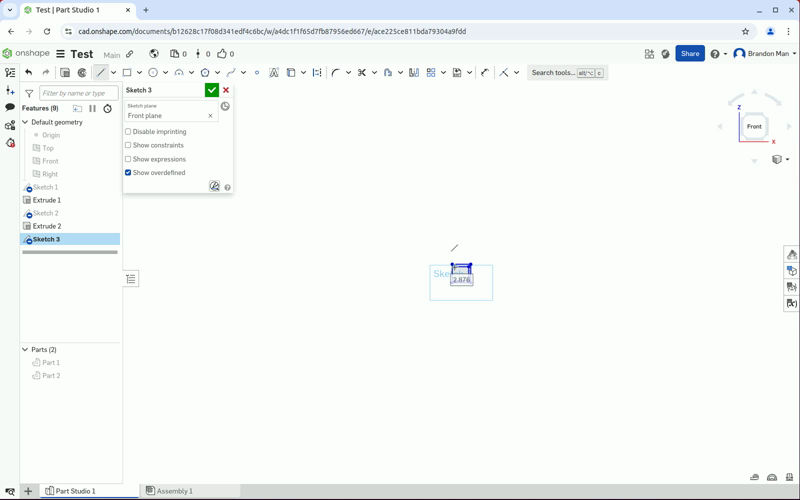
key_up(shift)
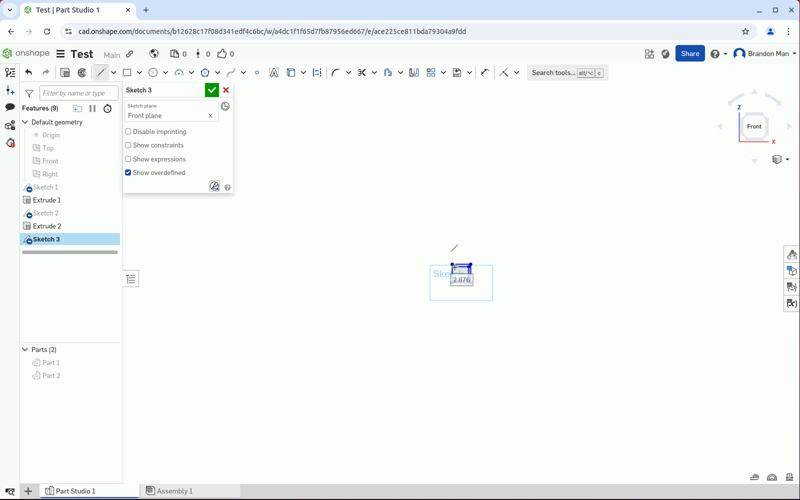
mouse_move(484, 266)
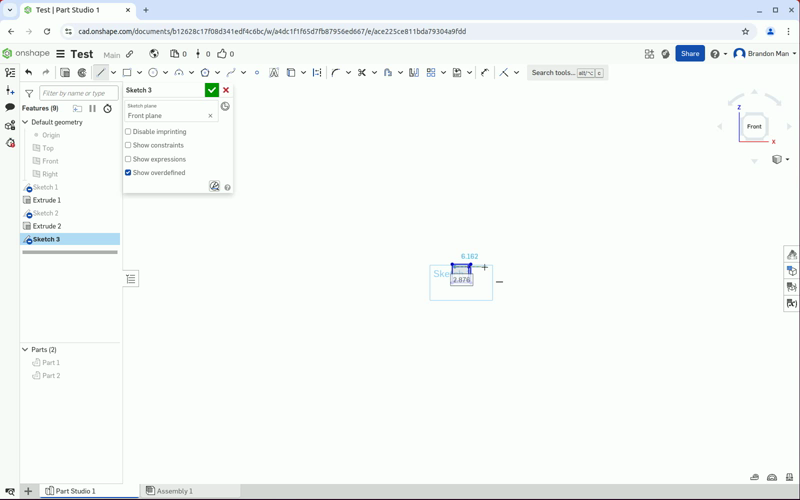
key_down(shift)
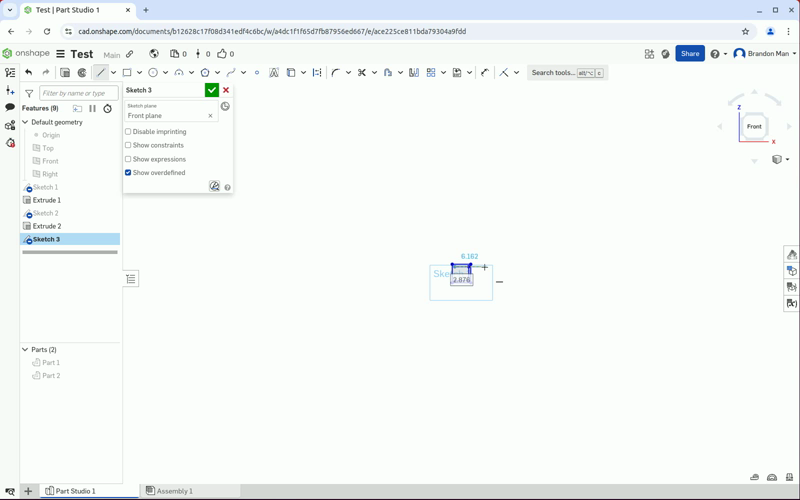
mouse_move(454, 280)
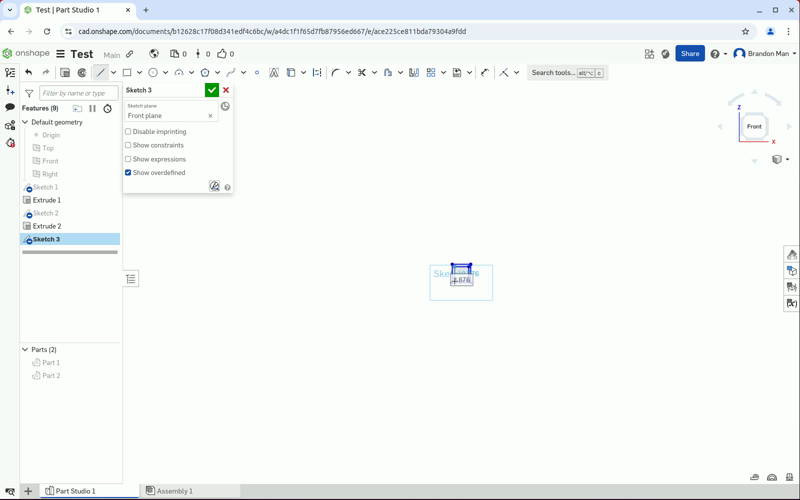
scroll(6)
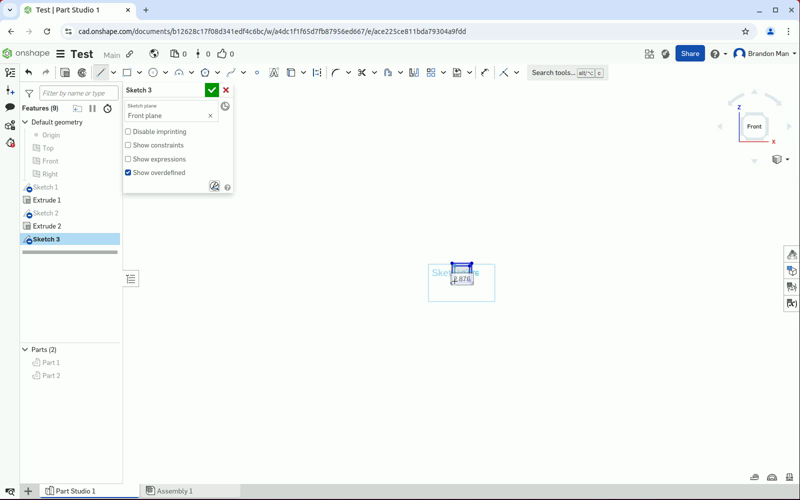
scroll(6)
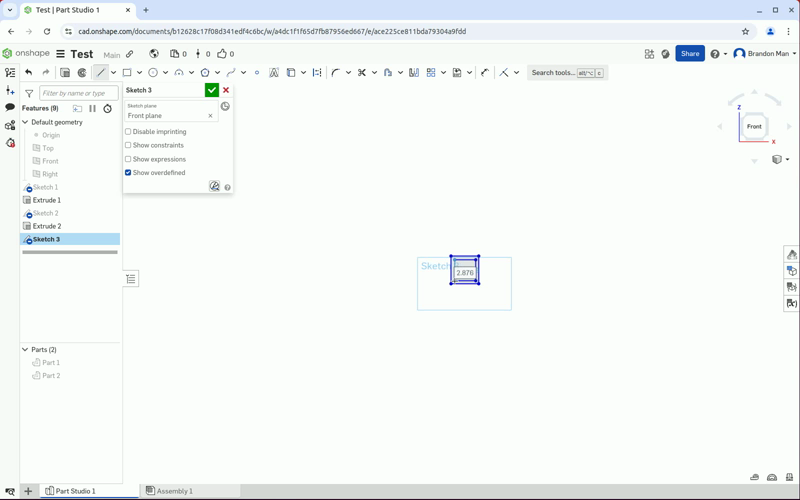
scroll(6)
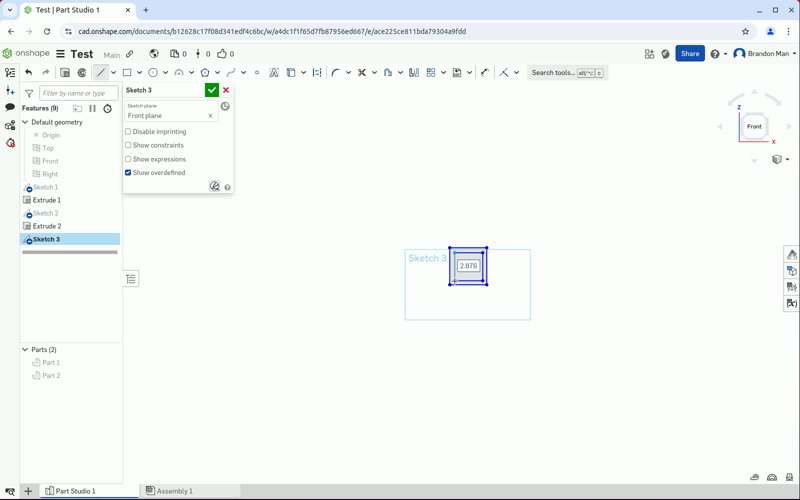
scroll(6)
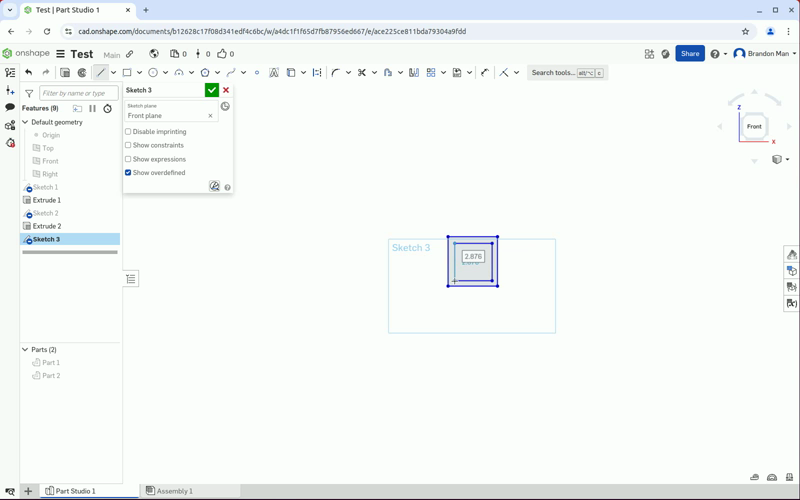
scroll(6)
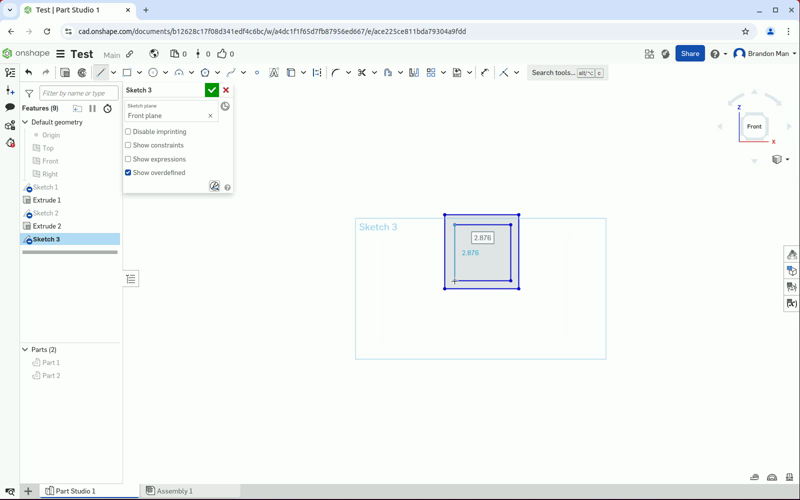
scroll(6)
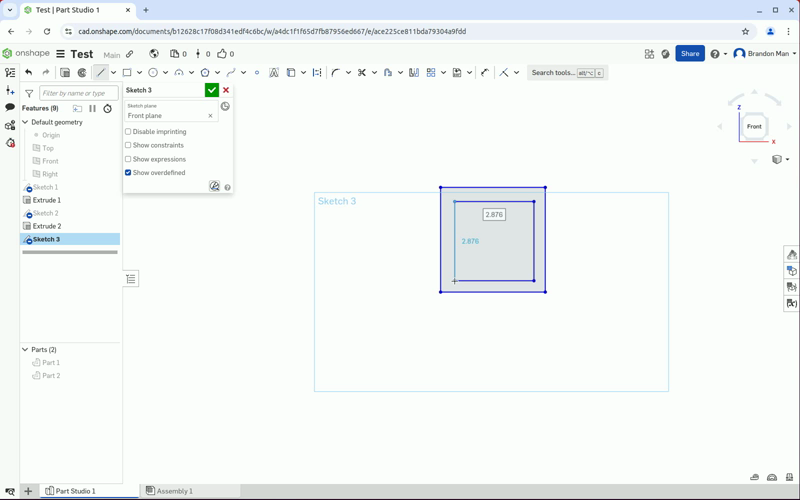
scroll(6)
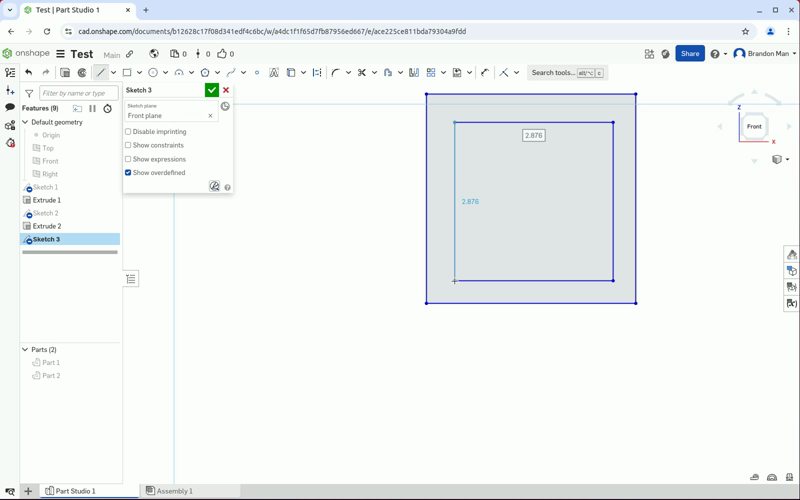
key_up(shift)
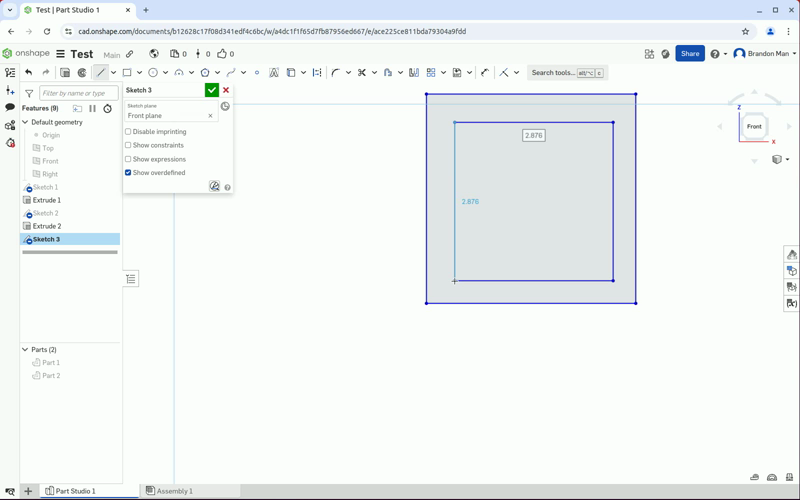
click(454, 280)
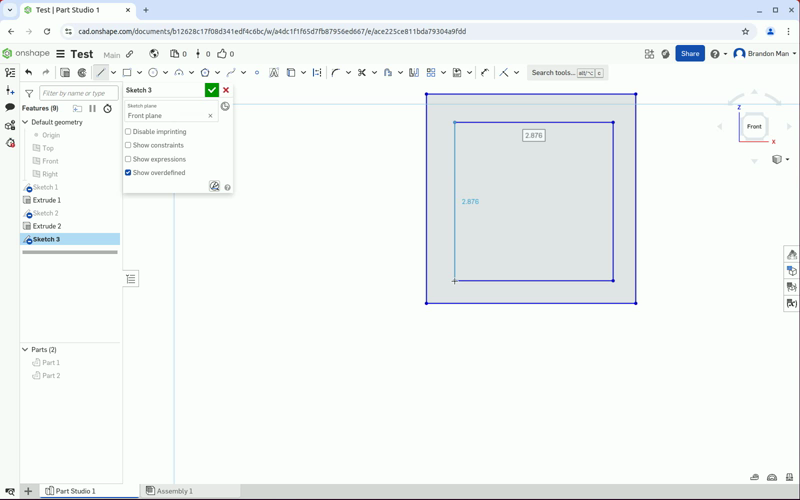
scroll(-6)
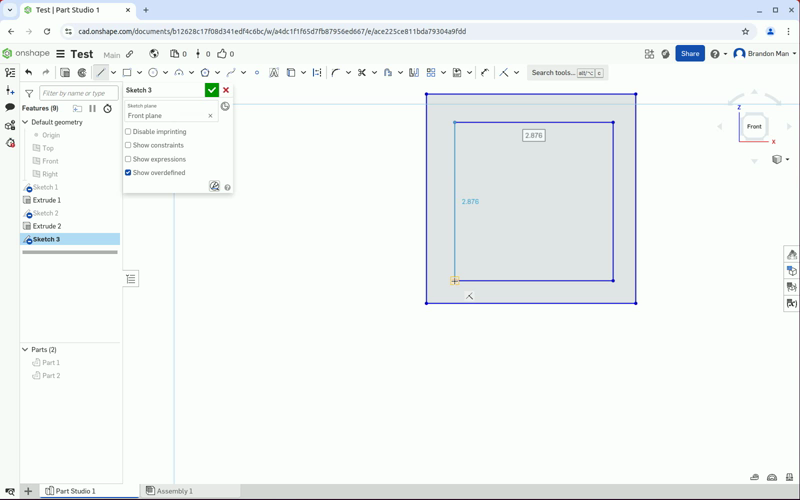
scroll(-6)
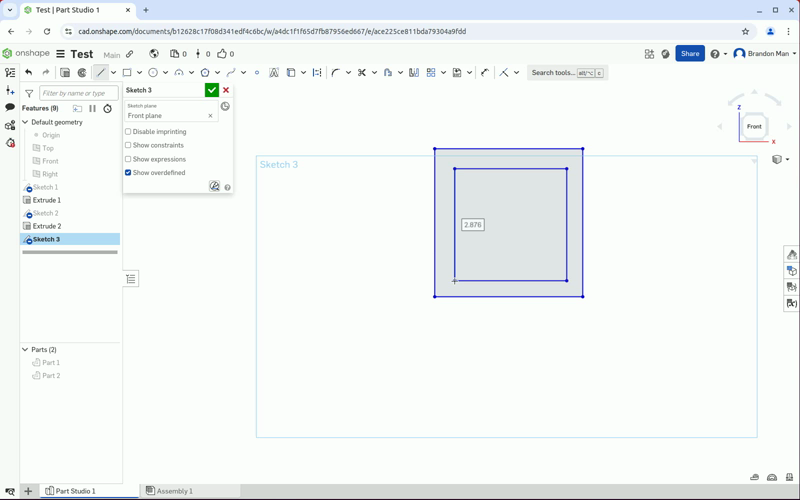
scroll(-6)
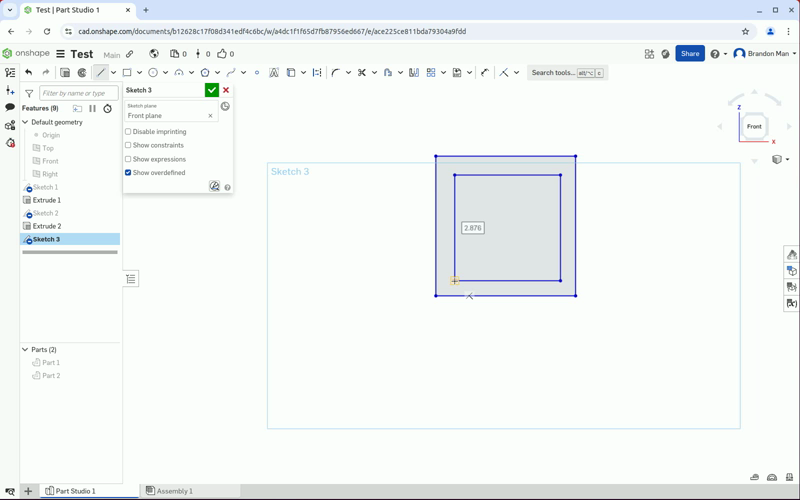
scroll(-6)
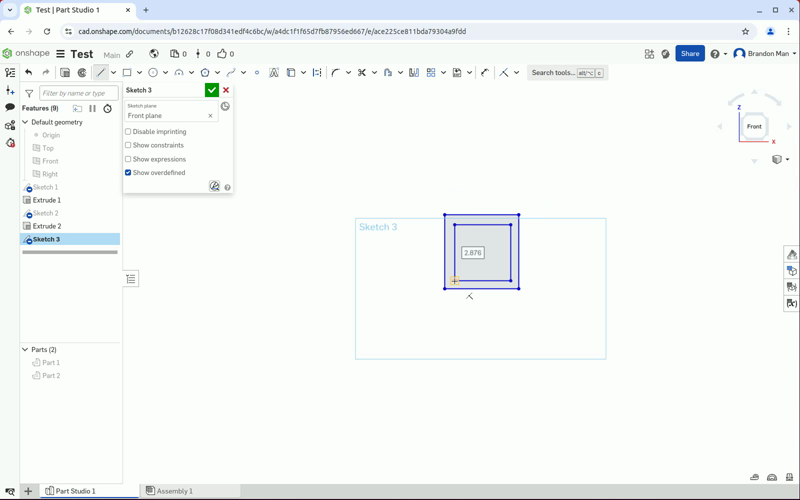
scroll(-6)
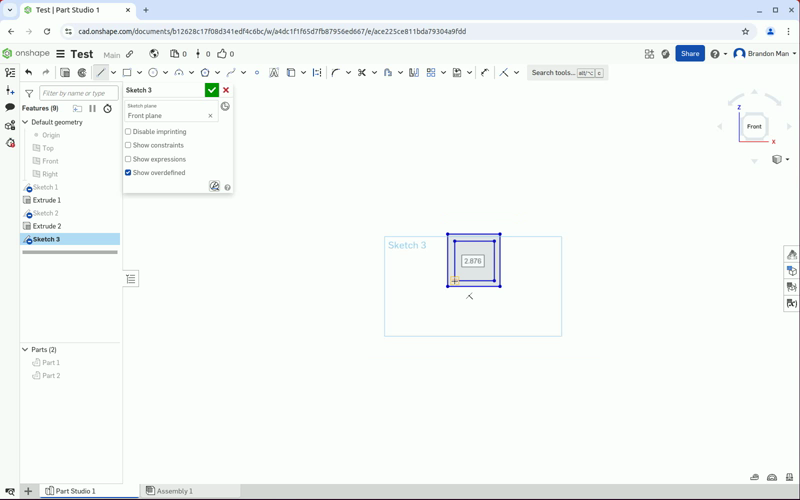
scroll(-6)
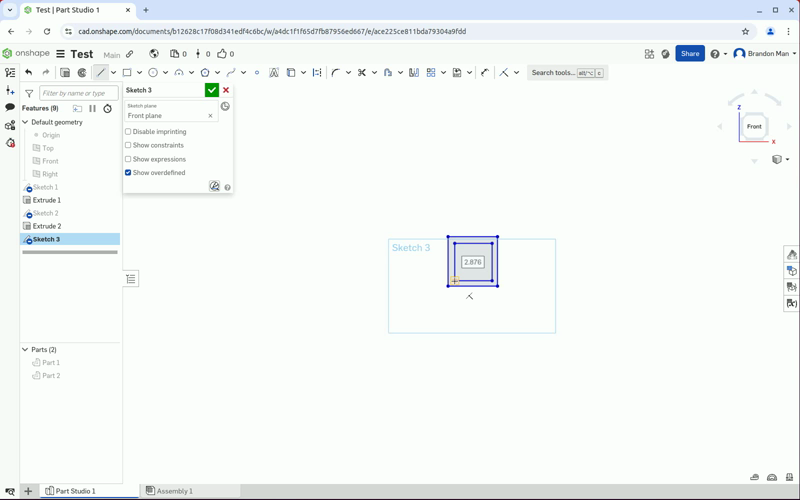
scroll(-6)
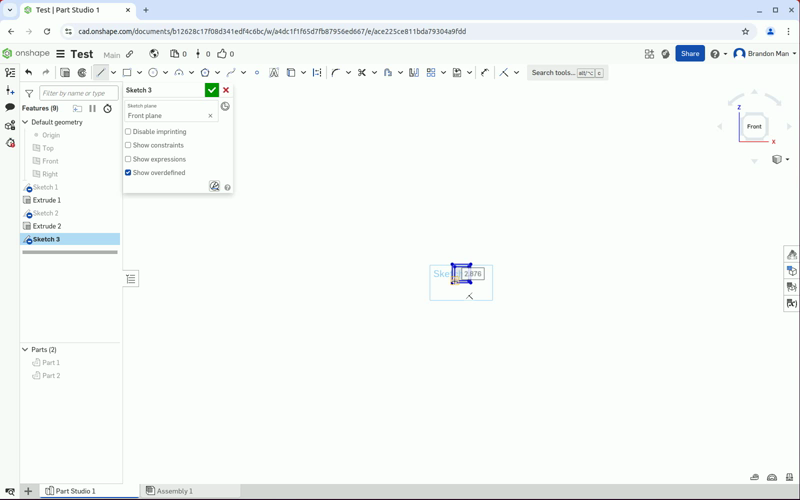
key(esc)
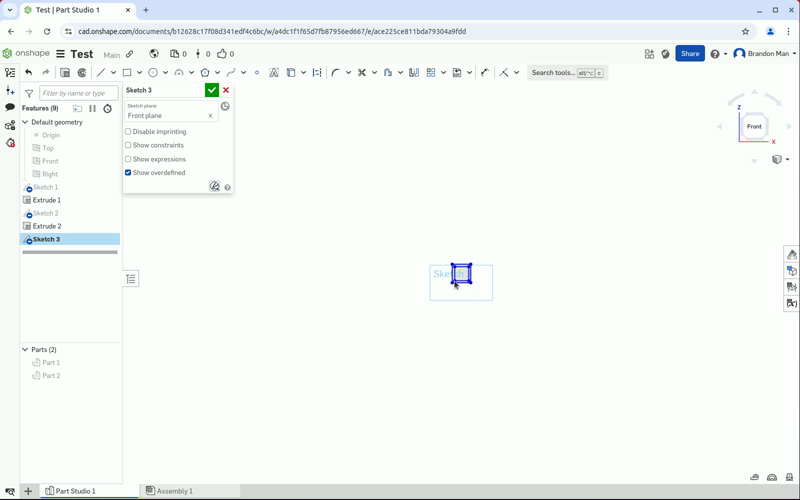
mouse_move(458, 266)
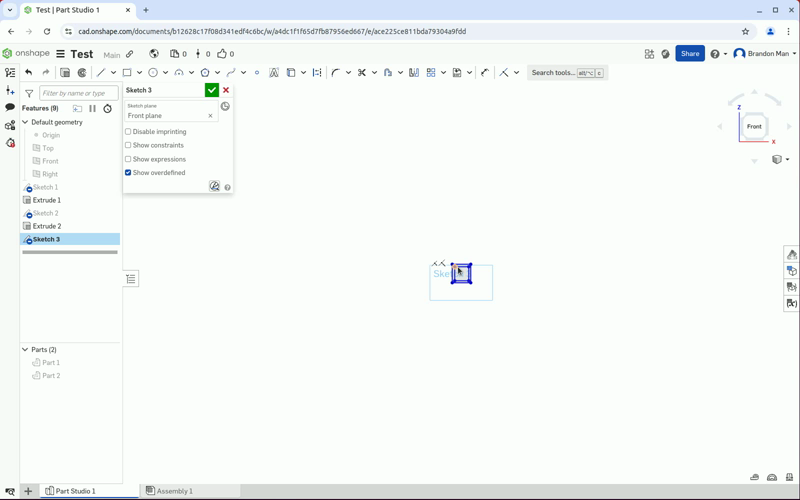
scroll(6)
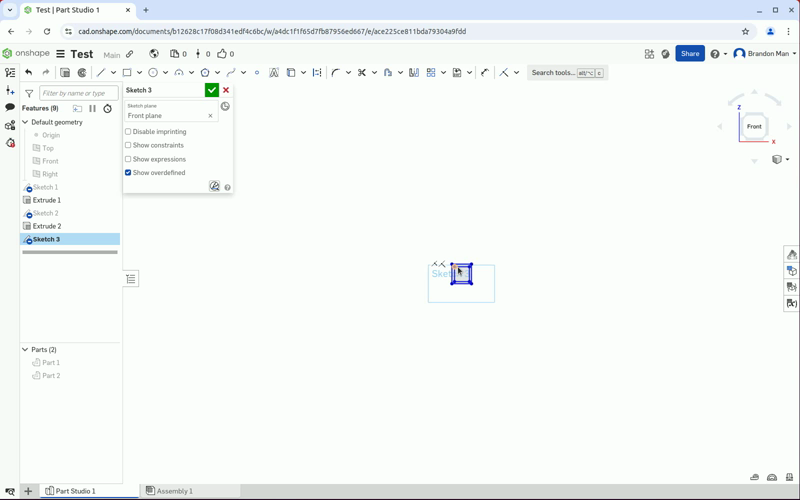
scroll(6)
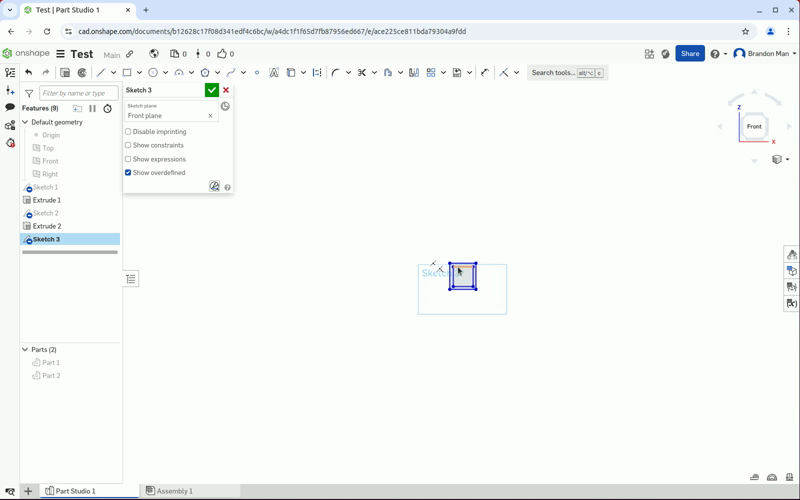
scroll(6)
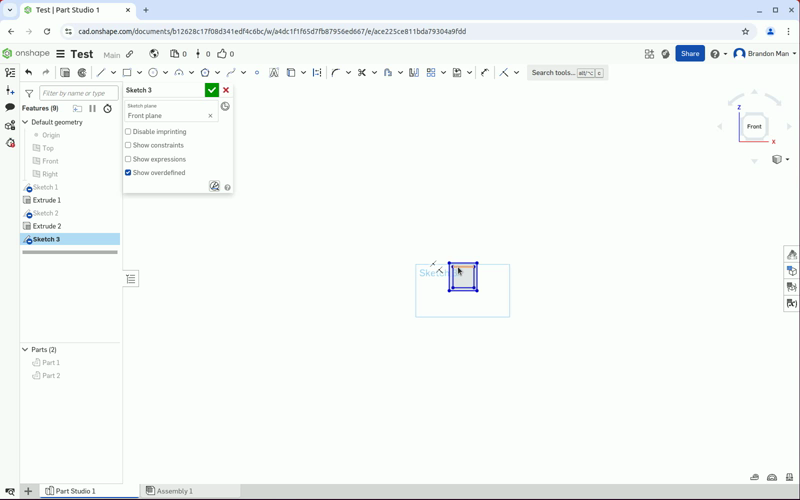
scroll(6)
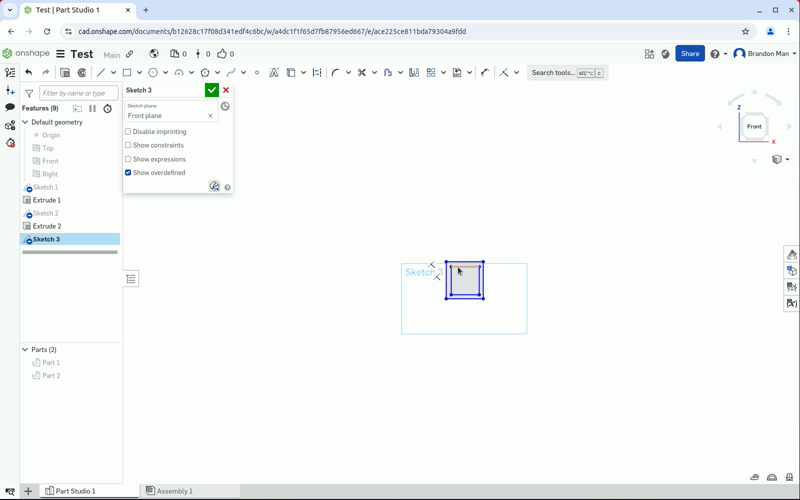
scroll(6)
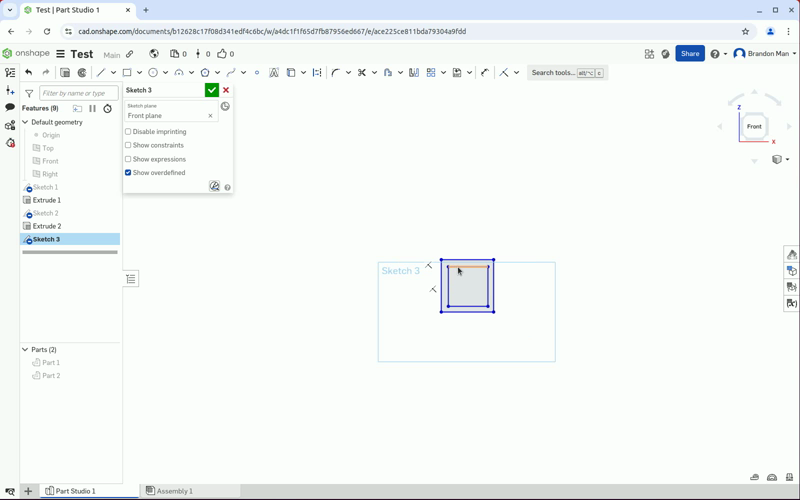
scroll(6)
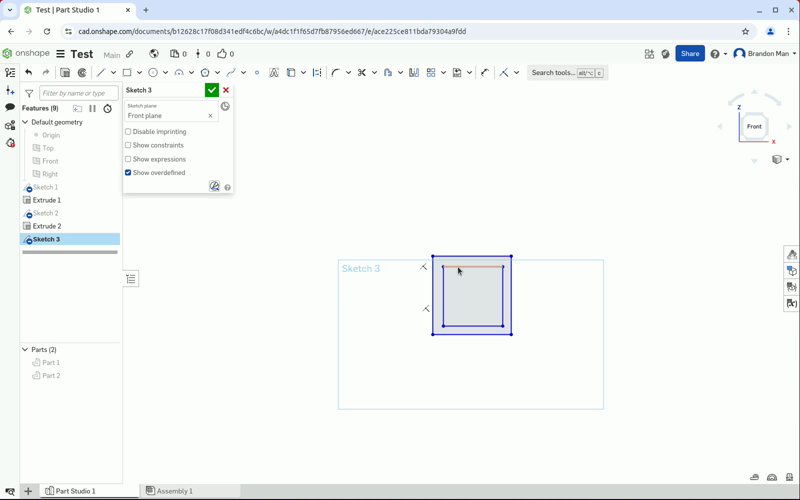
scroll(6)
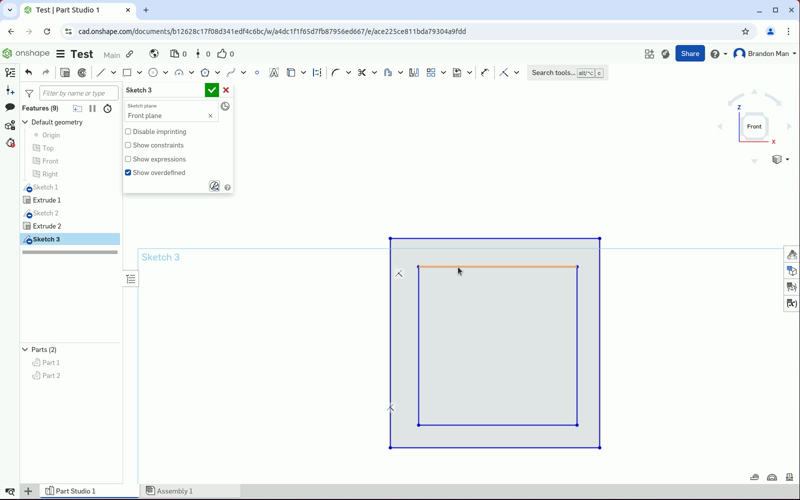
click(458, 266)
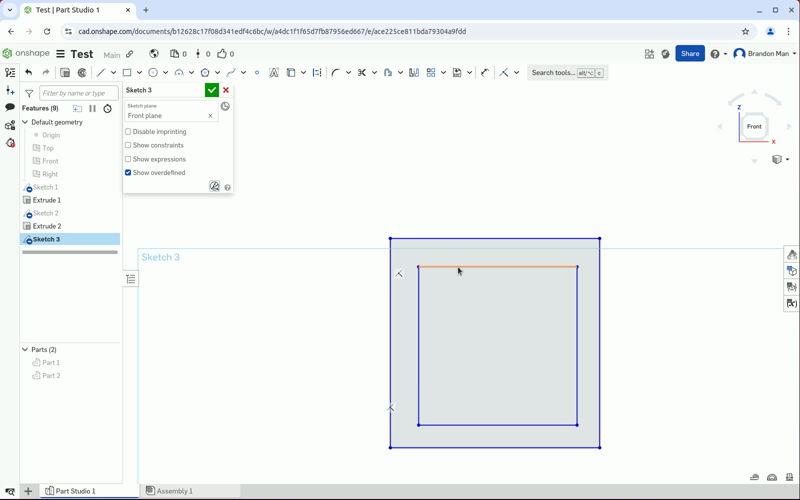
scroll(-6)
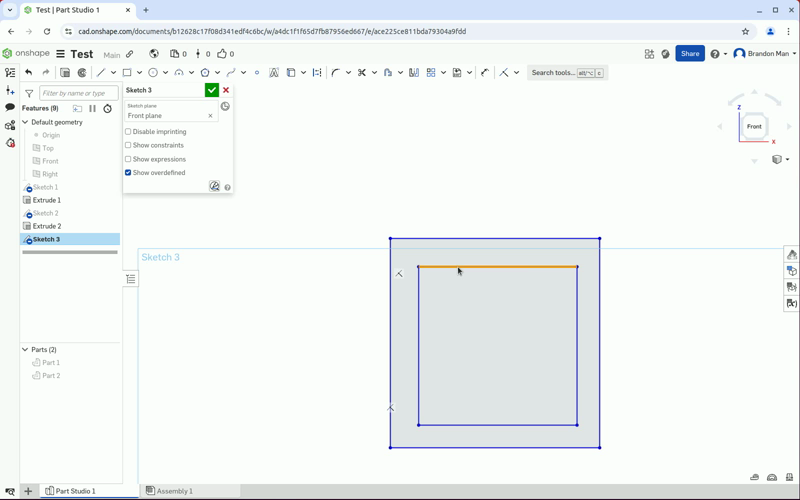
scroll(-6)
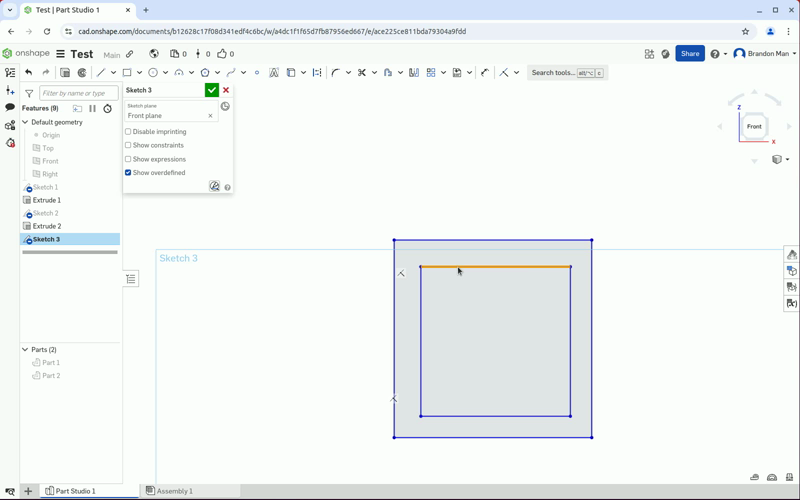
scroll(-6)
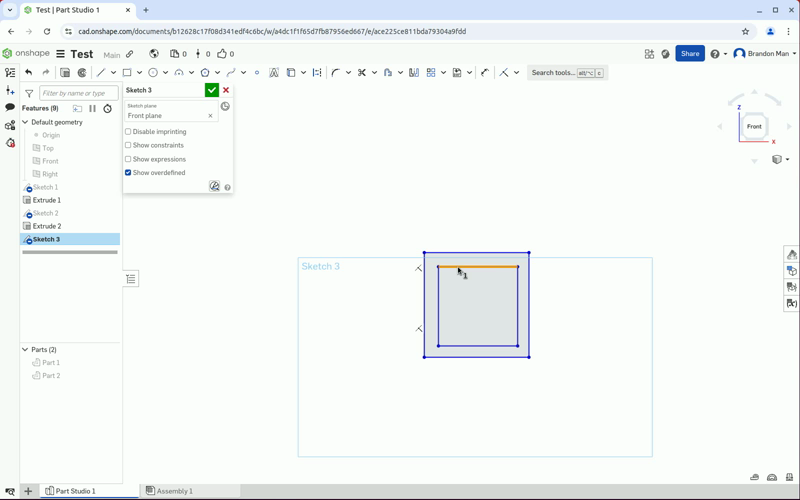
scroll(-6)
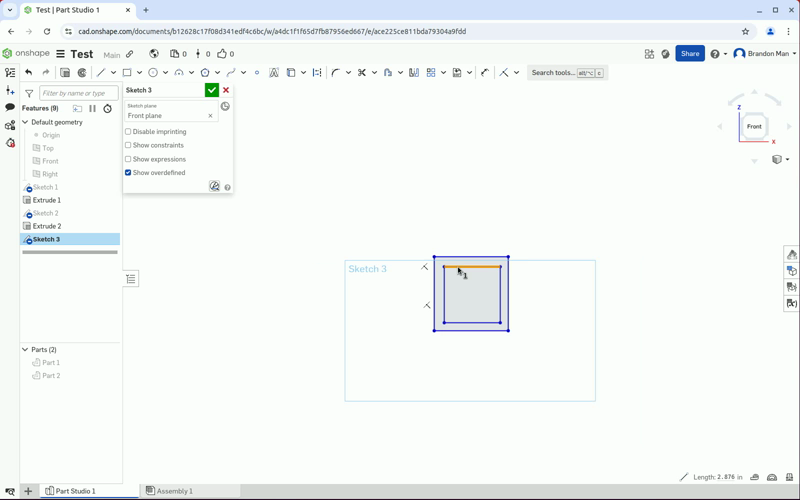
scroll(-6)
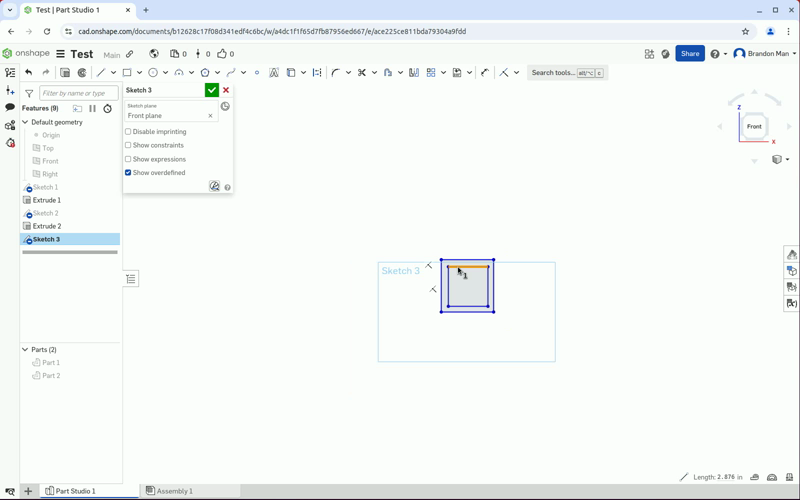
scroll(-6)
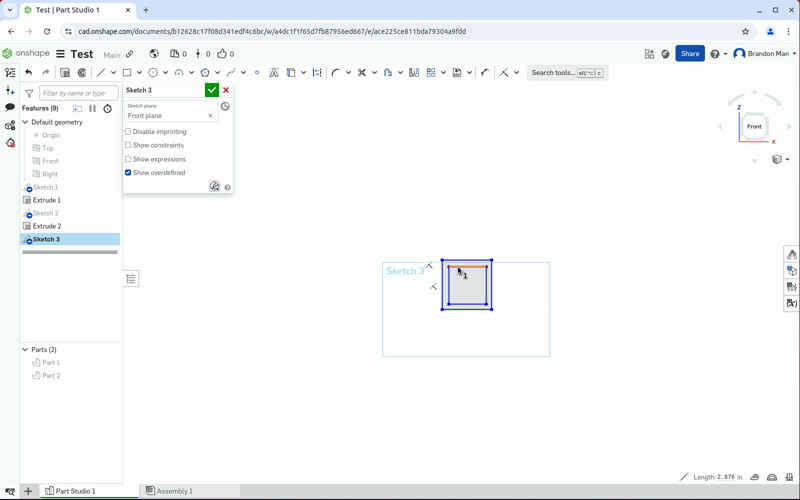
scroll(-6)
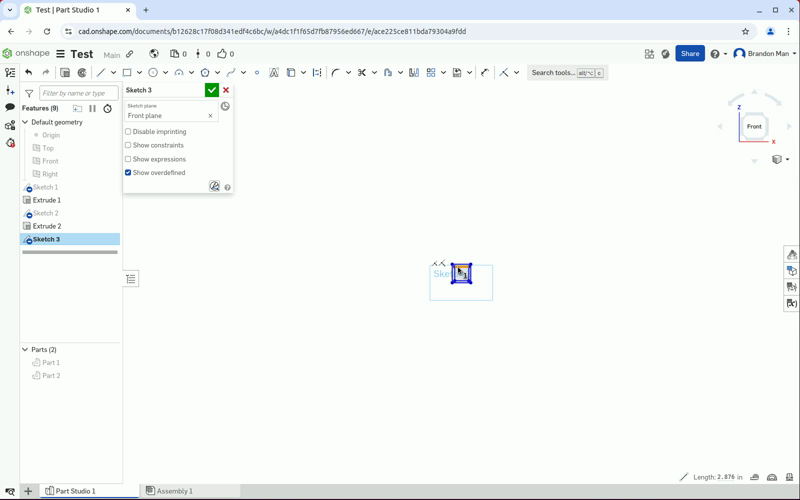
mouse_move(73, 352)
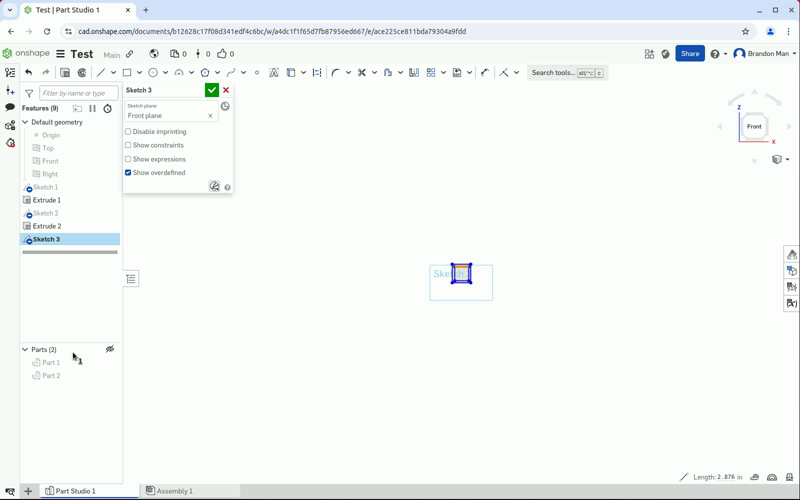
key(shift+y)
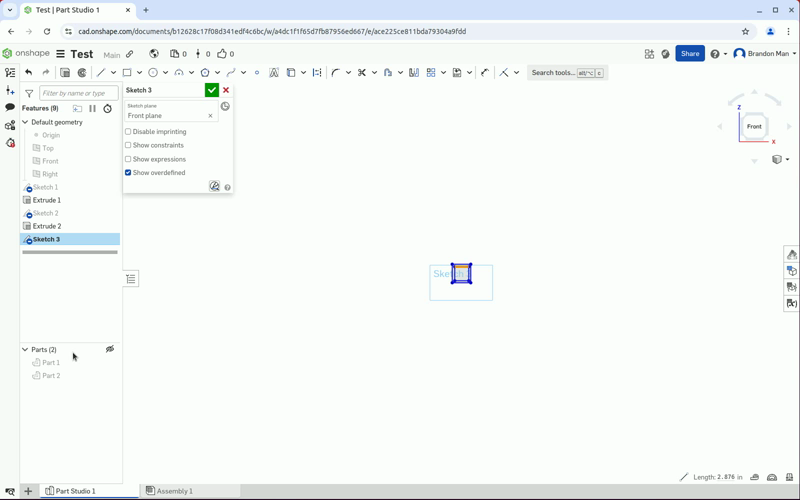
key(shift+e)
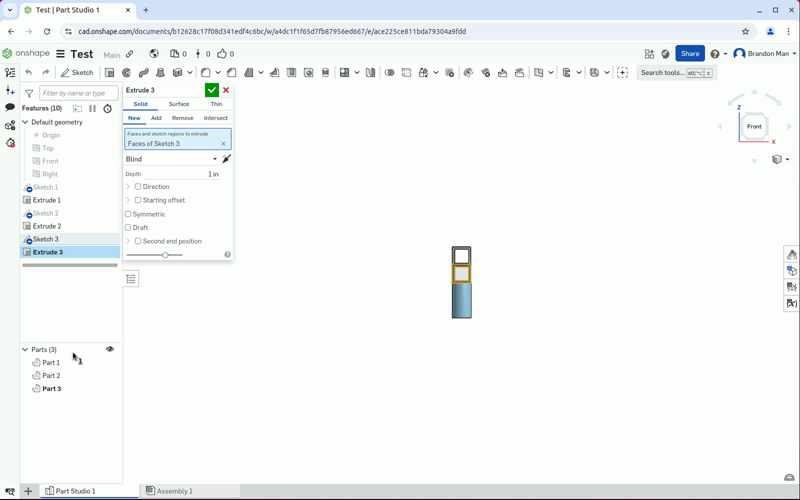
mouse_move(143, 106)
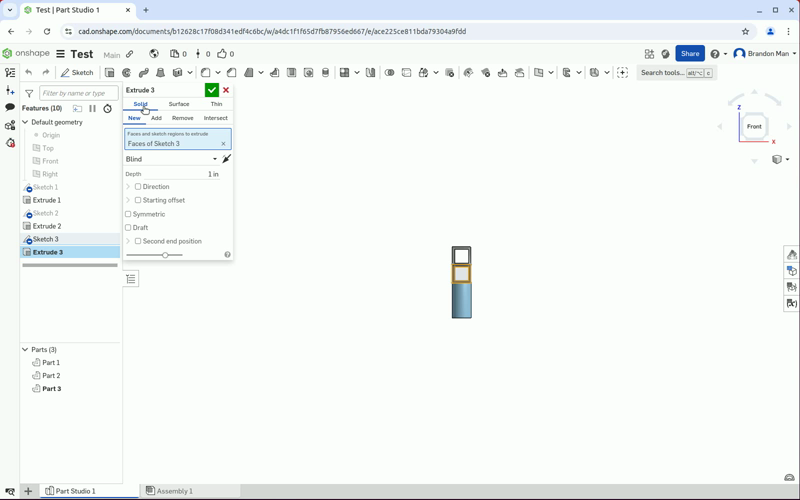
click(143, 106)
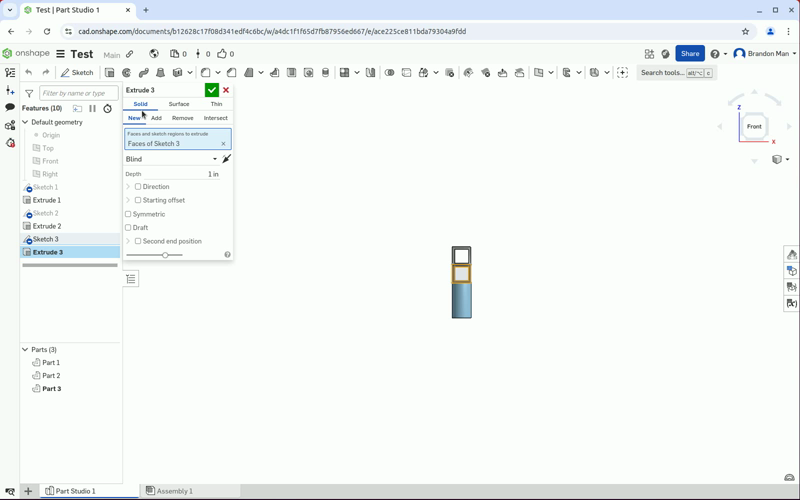
mouse_move(137, 120)
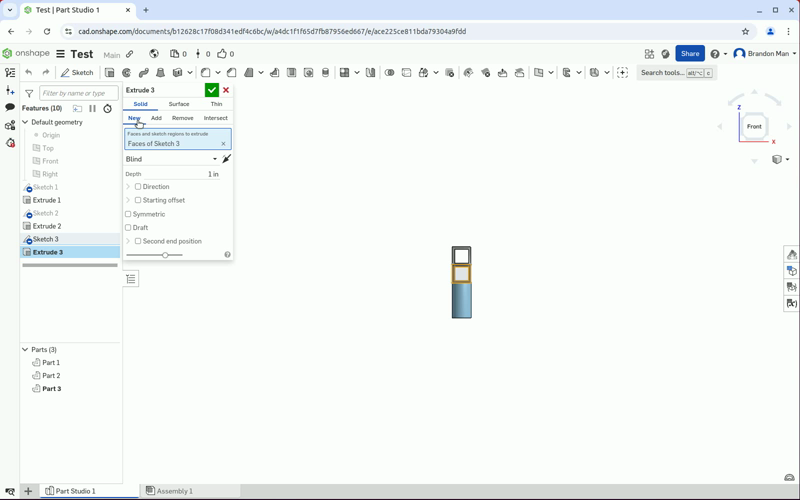
click(137, 120)
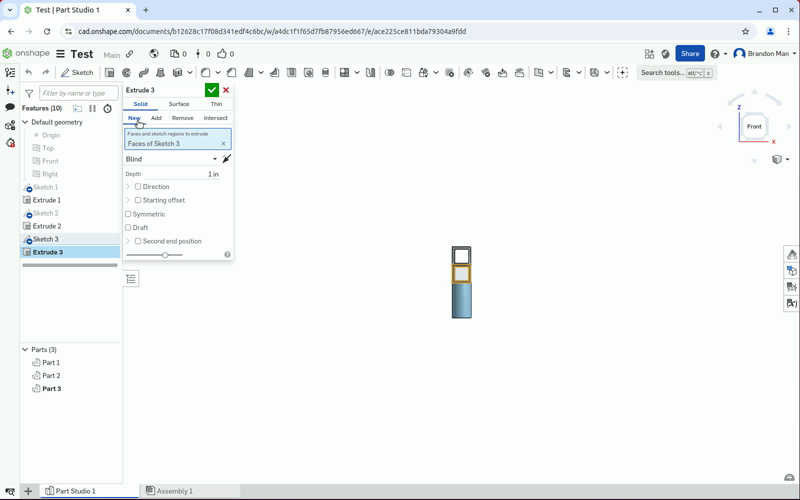
key(tab, 4)
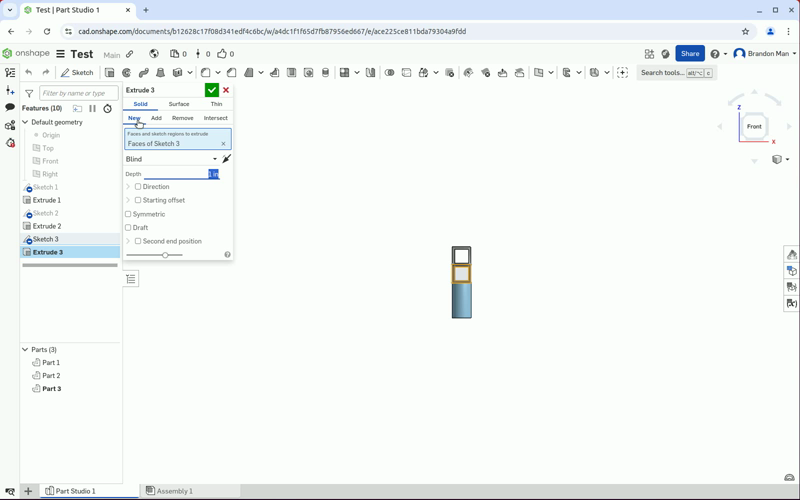
text(23.108)
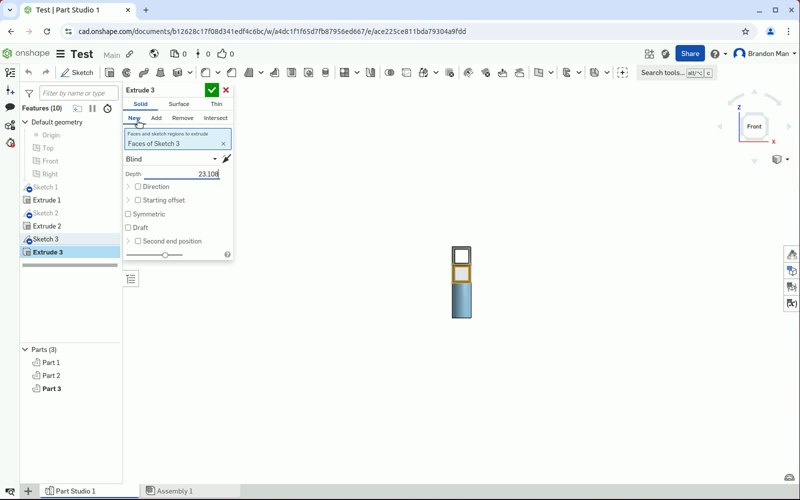
key(enter)
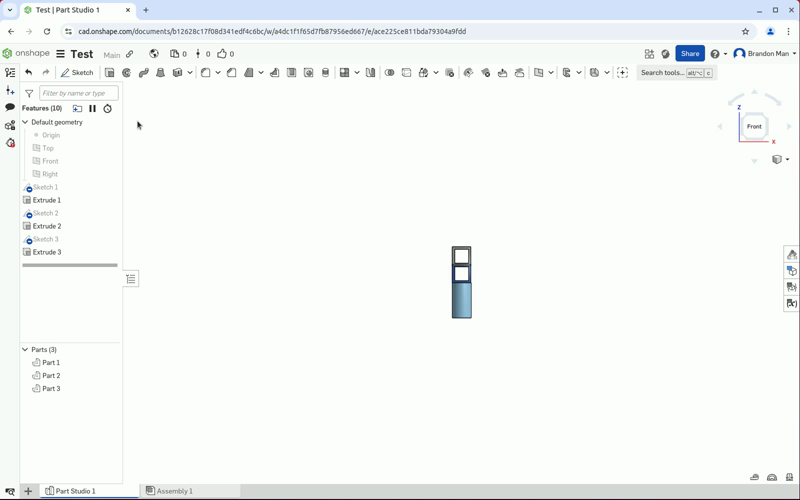
key(shift+h)
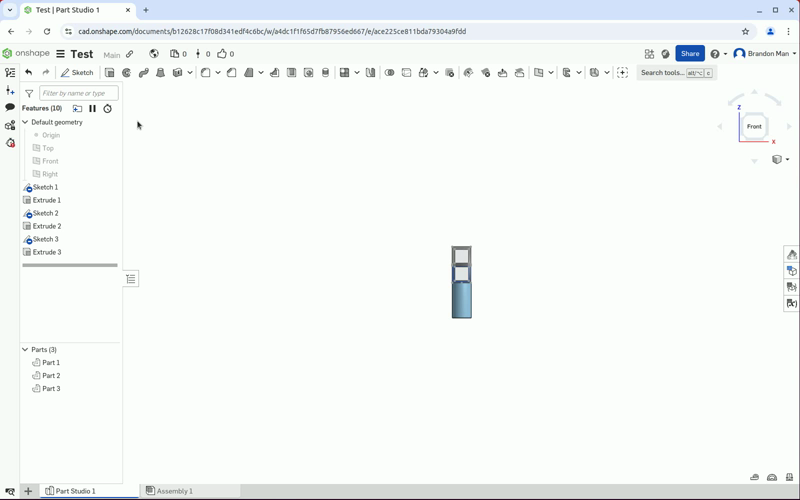
key(shift+h)
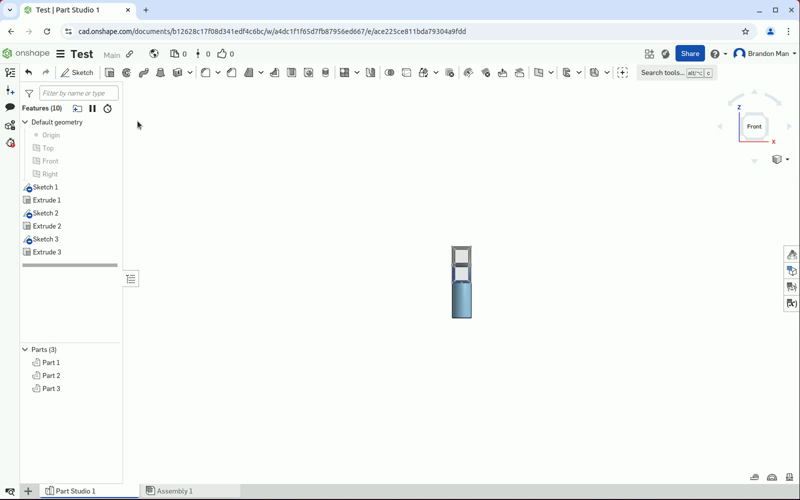
key(shift+7)
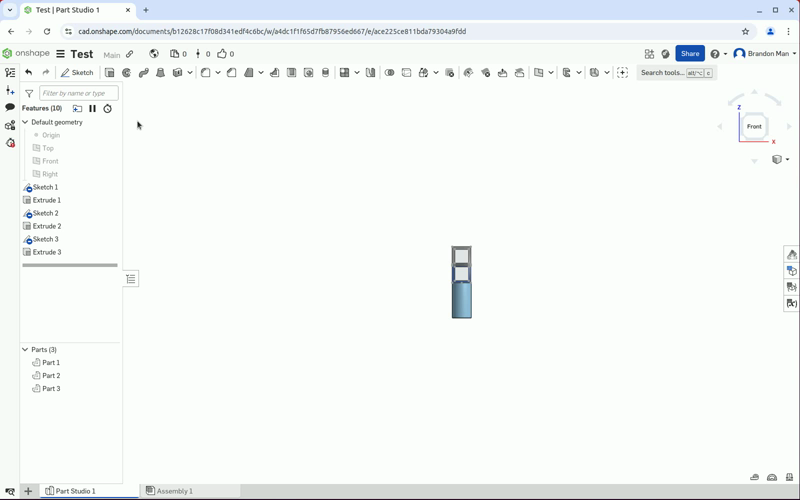
key(left, 2)
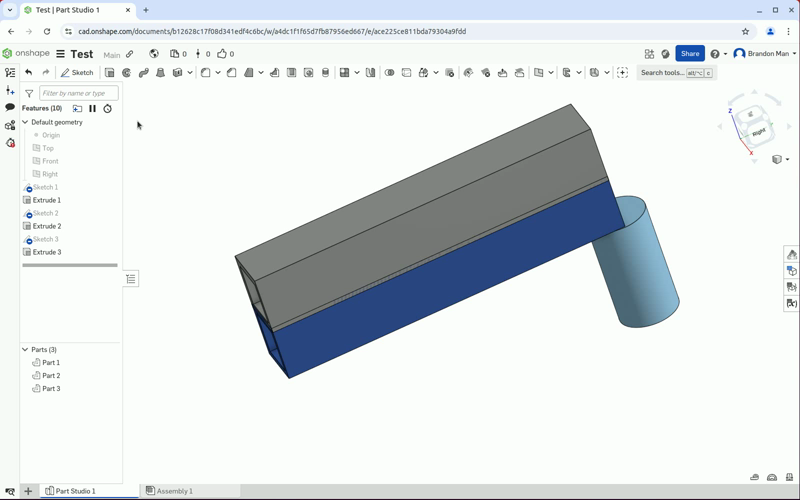
key(down, 2)
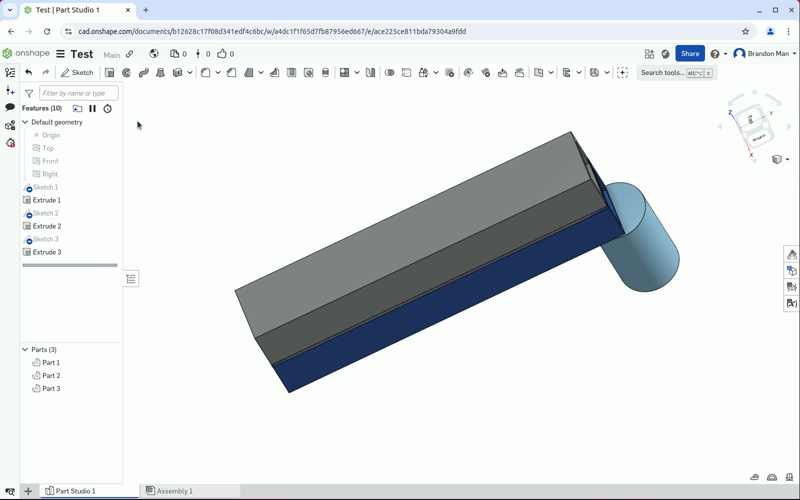
key(up, 2)
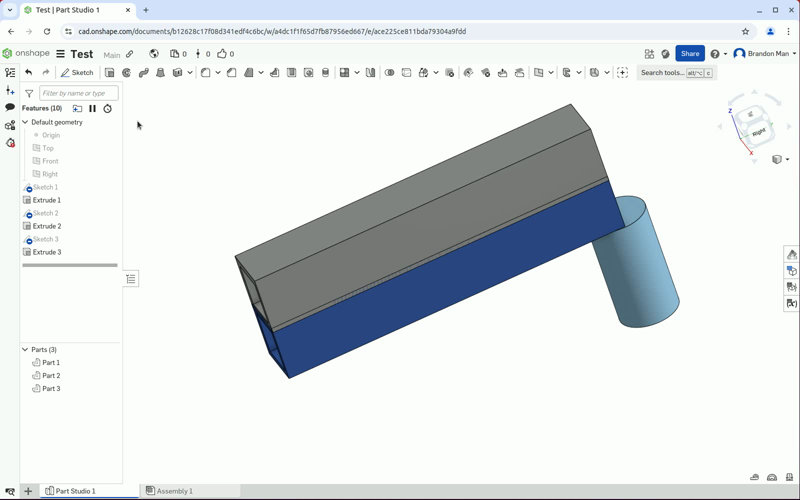
key(right, 2)
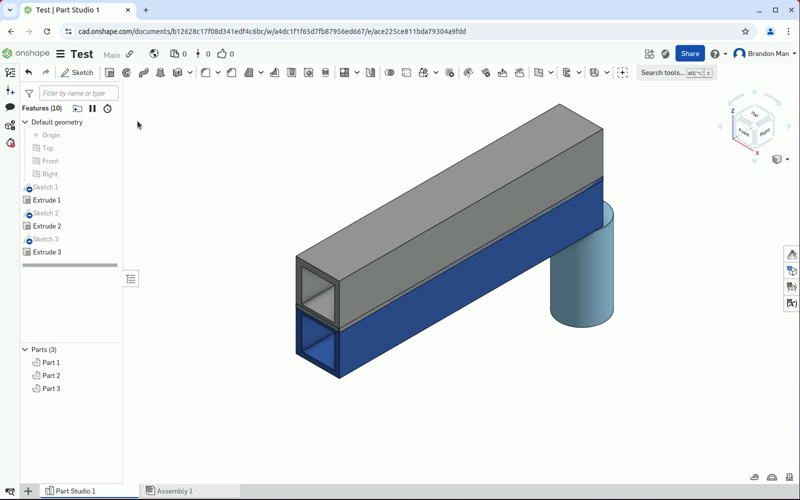
mouse_move(73, 189)
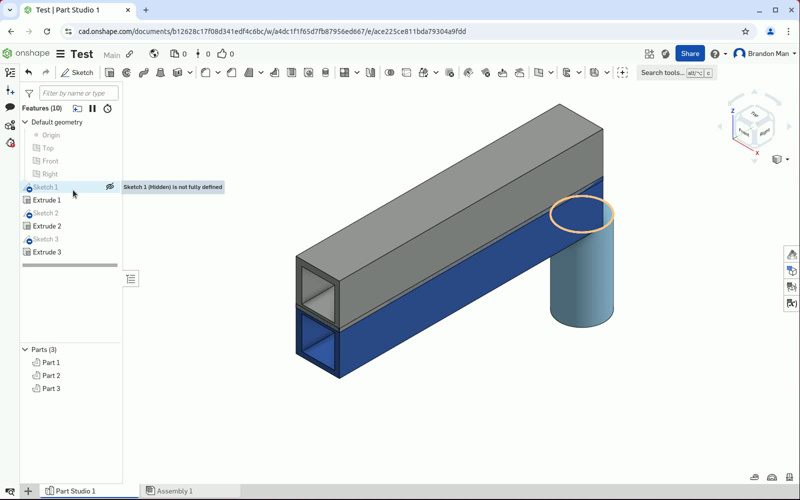
click(73, 189)